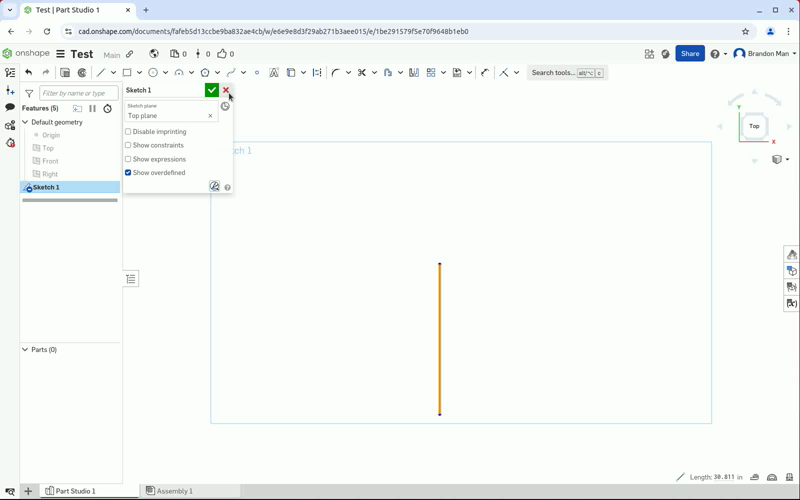
key(shift+h)
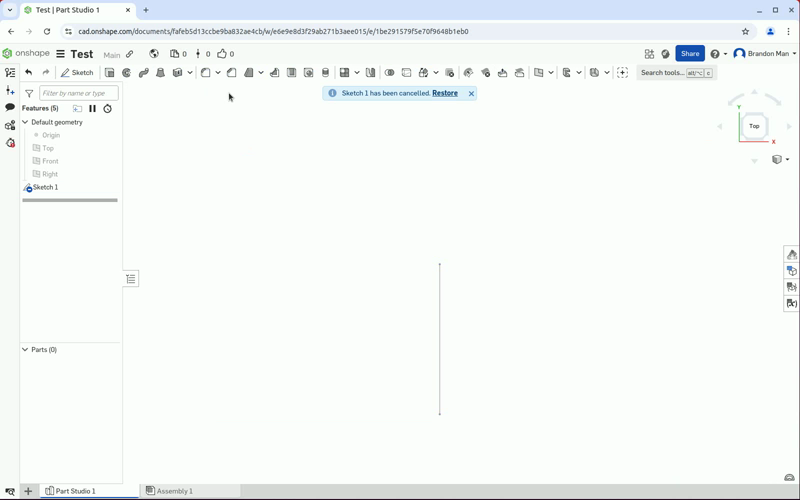
key(shift+s)
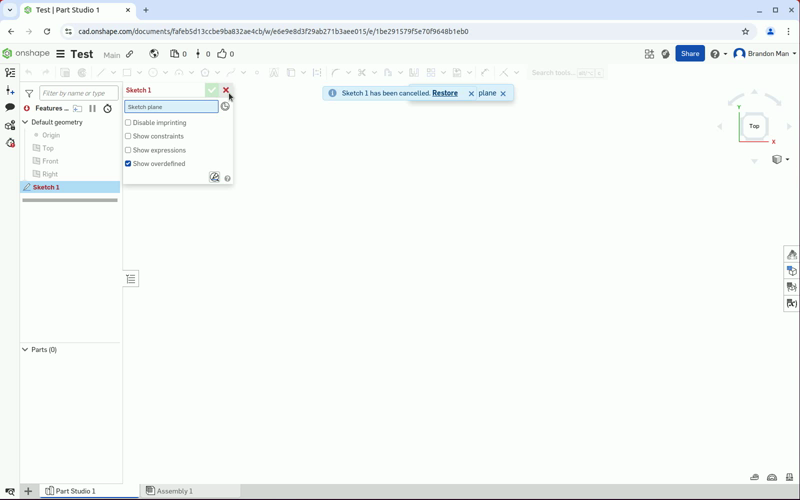
mouse_move(73, 150)
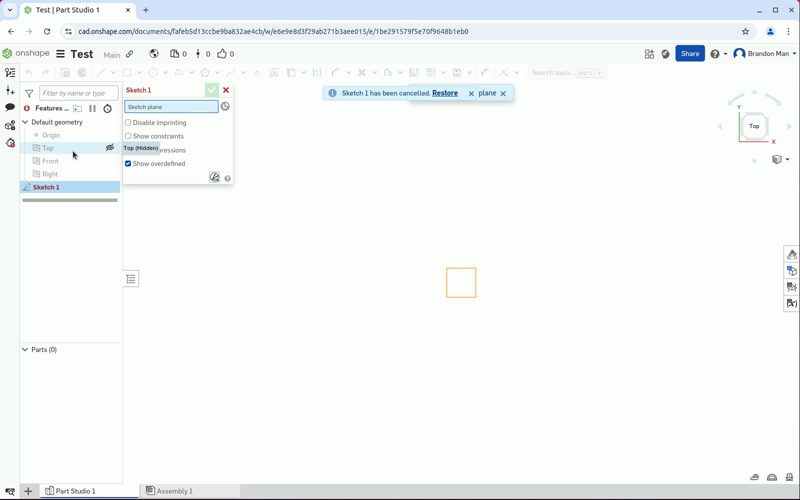
click(73, 150)
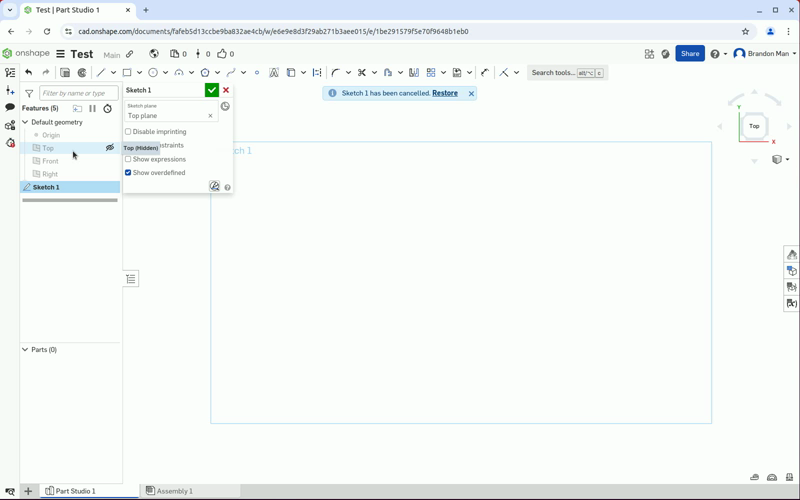
mouse_move(73, 352)
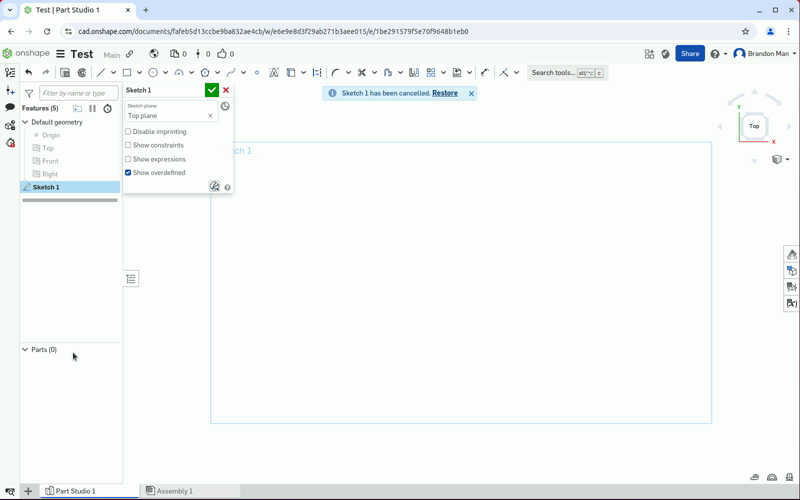
key(y)
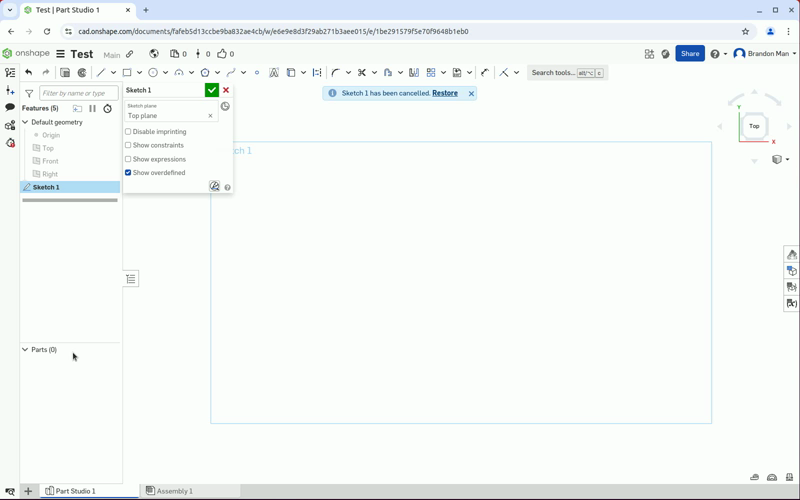
key(a)
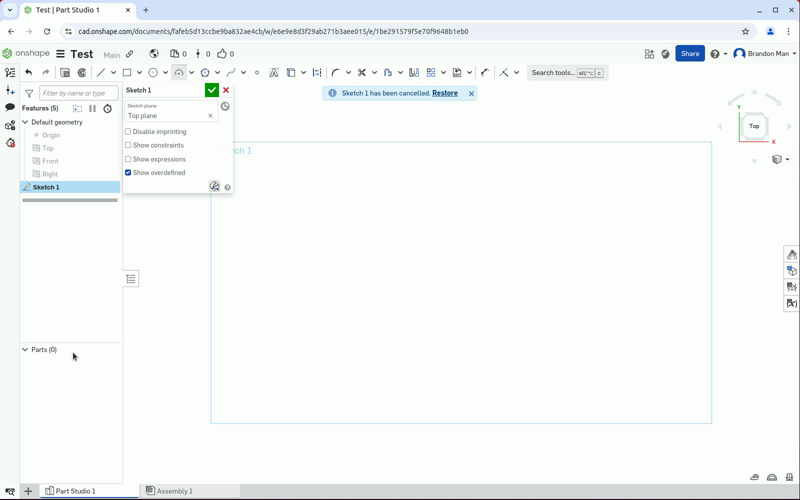
key_down(shift)
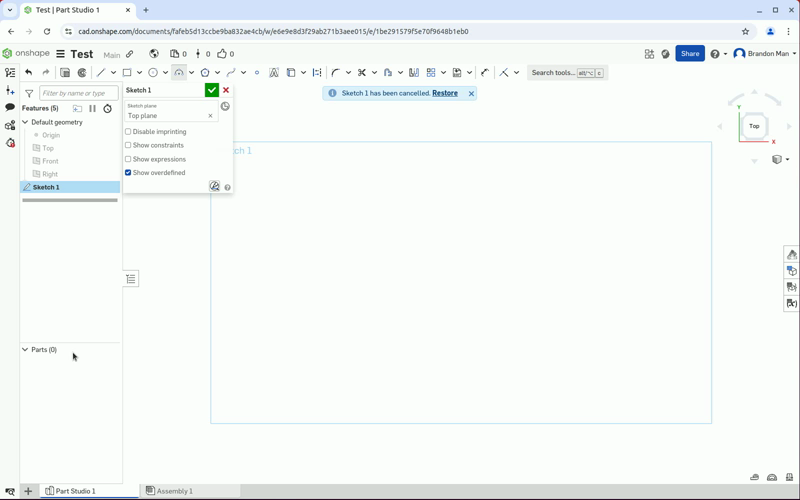
mouse_move(401, 257)
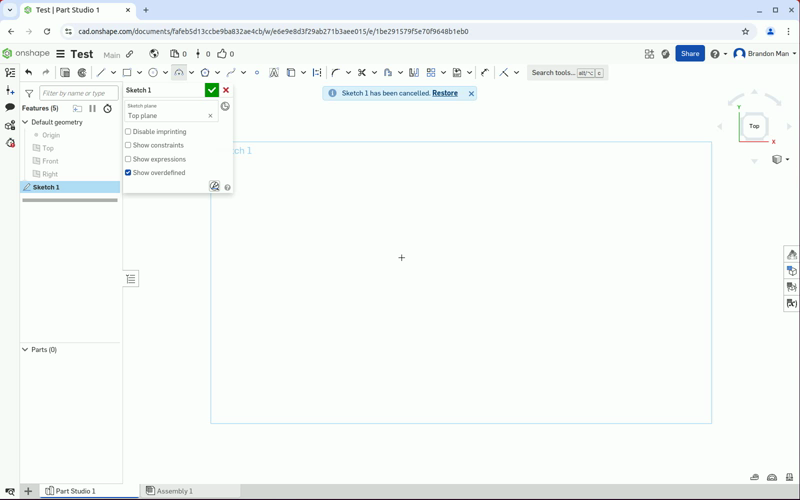
click(401, 257)
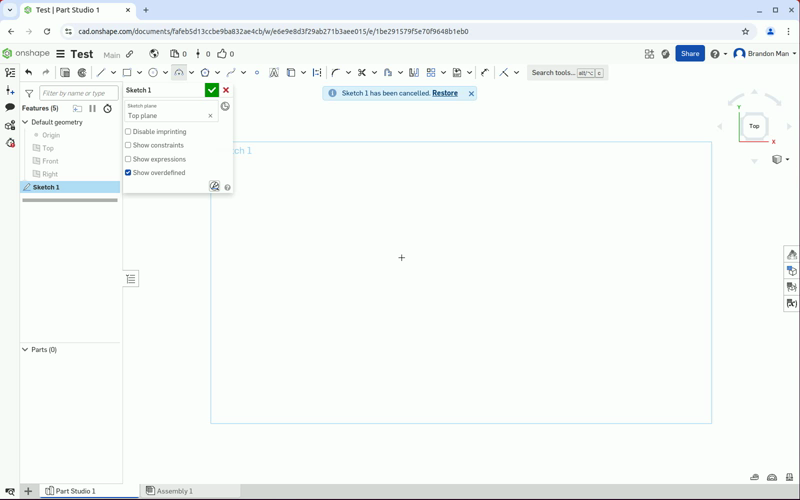
key_up(shift)
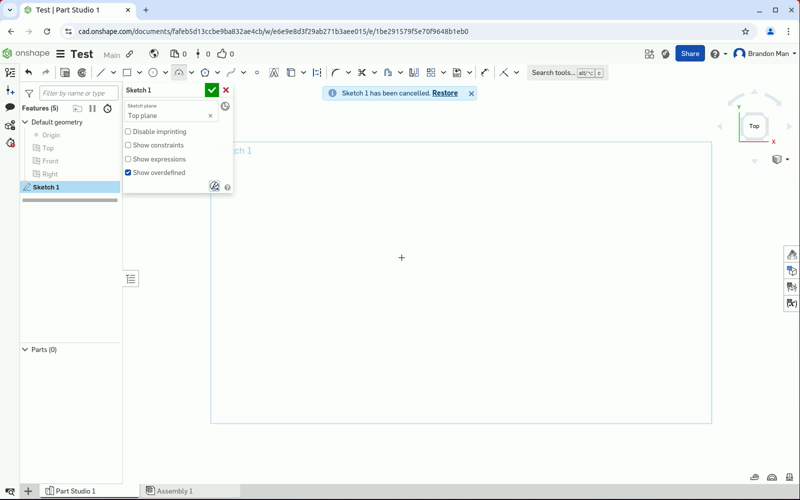
key_down(shift)
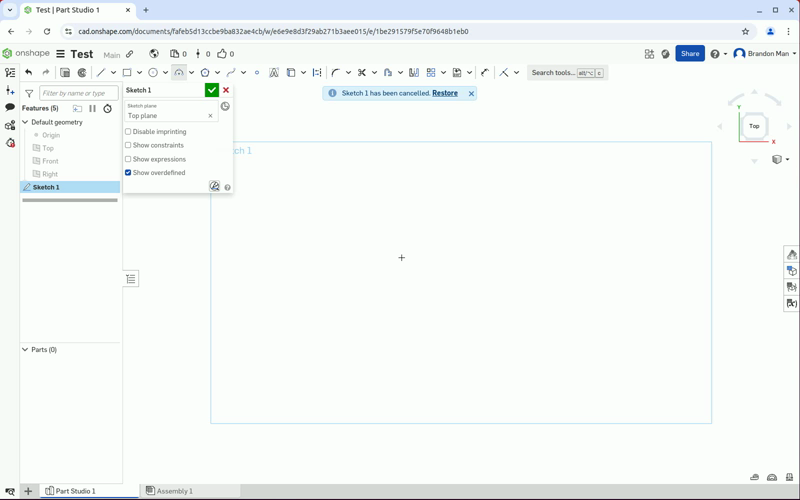
mouse_move(520, 257)
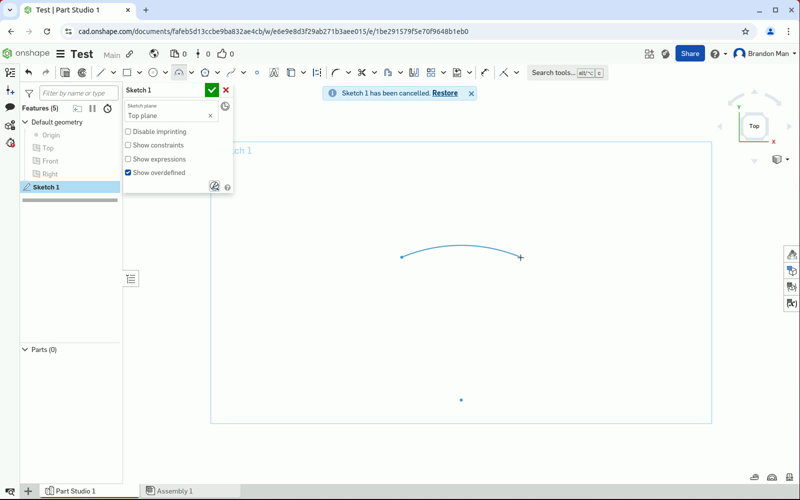
click(520, 257)
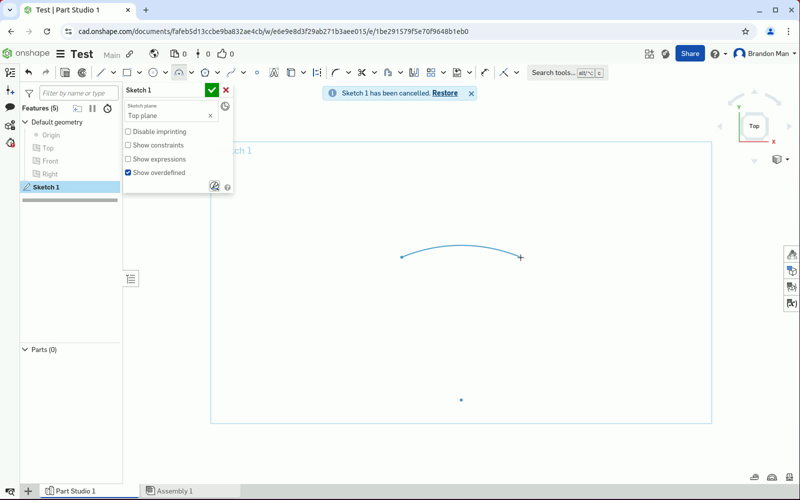
mouse_move(461, 198)
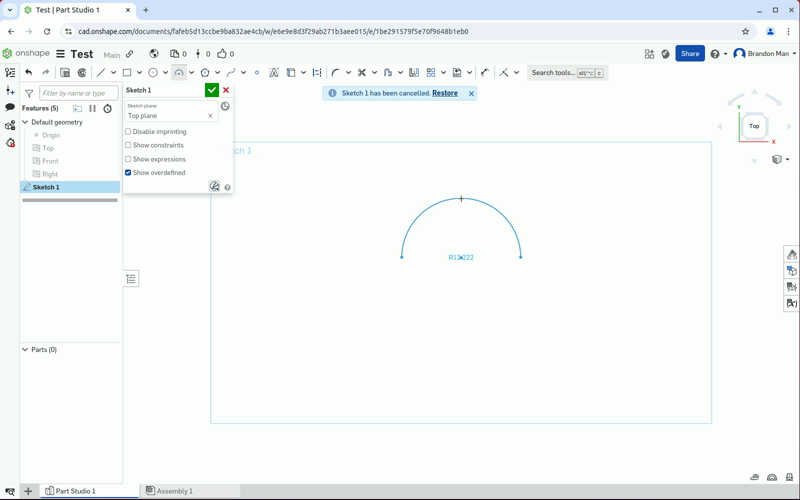
click(461, 198)
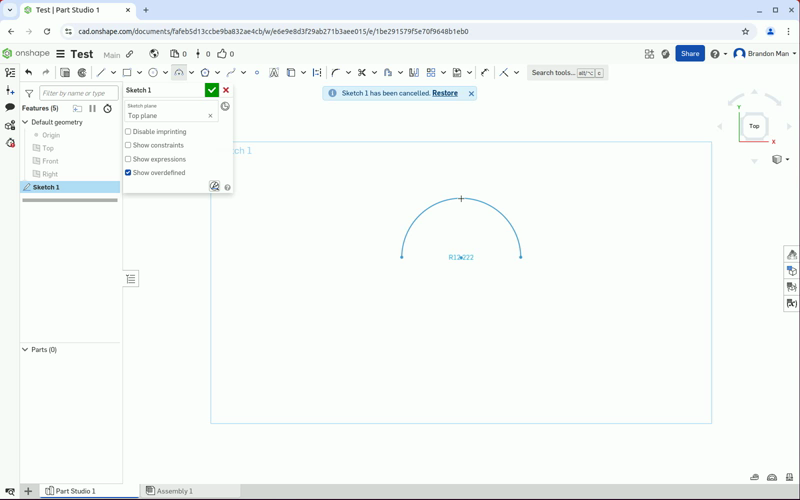
key_up(shift)
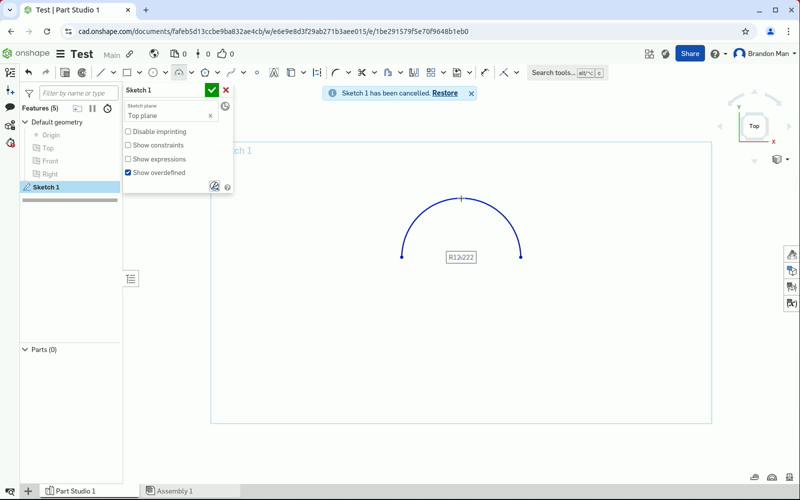
key(esc)
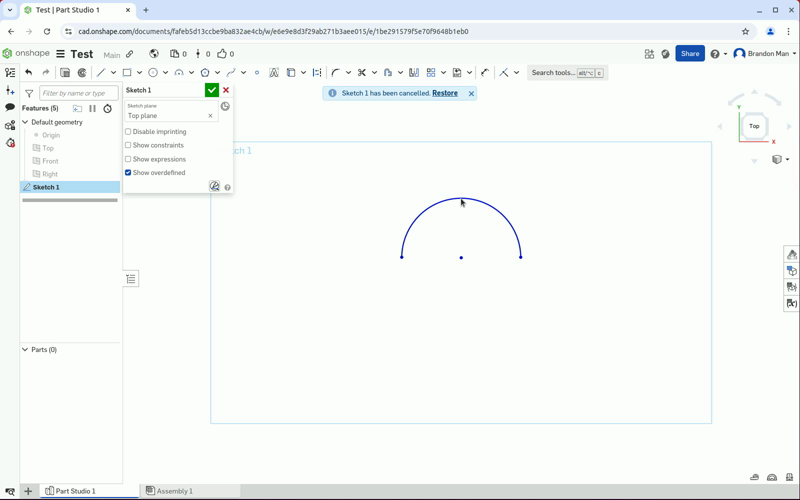
key(l)
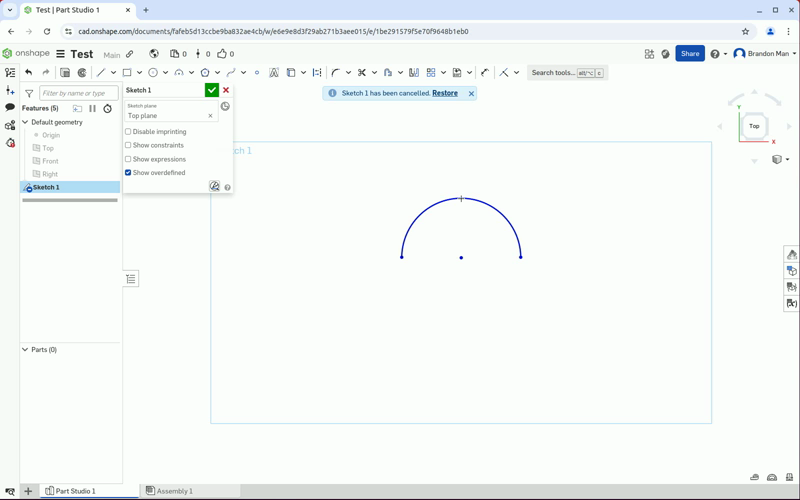
mouse_move(520, 257)
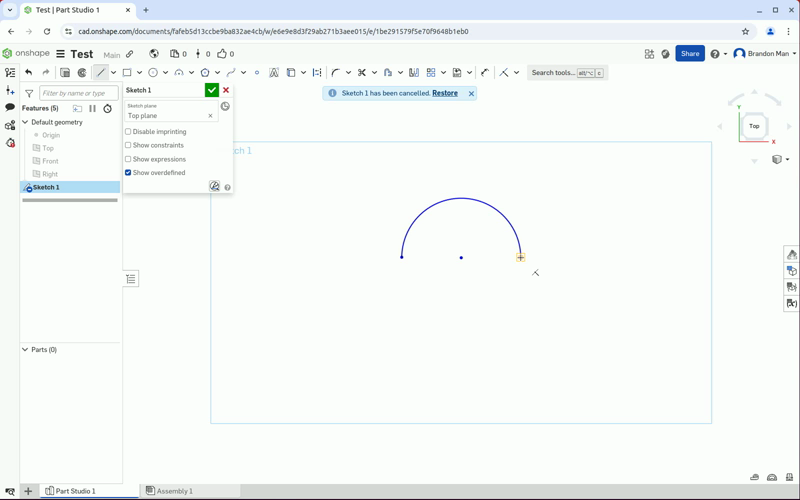
click(520, 257)
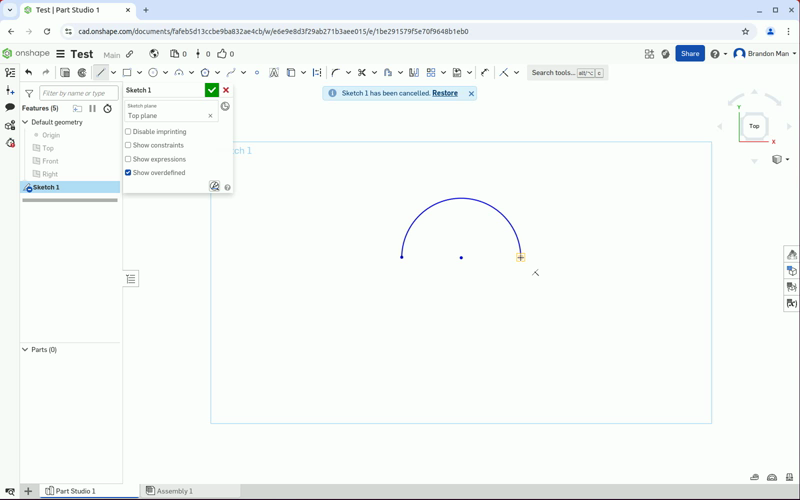
key_down(shift)
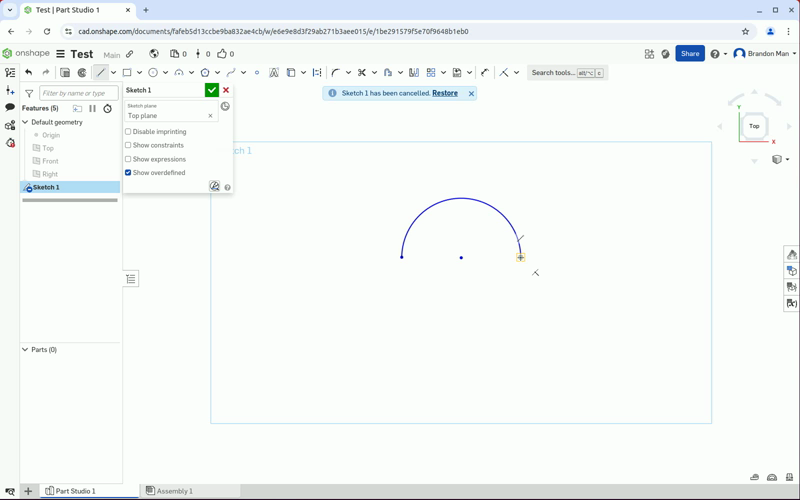
mouse_move(550, 257)
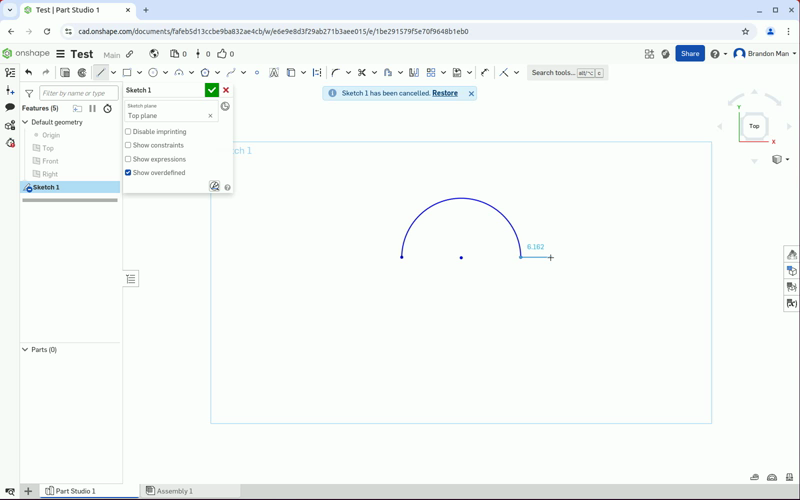
mouse_move(520, 207)
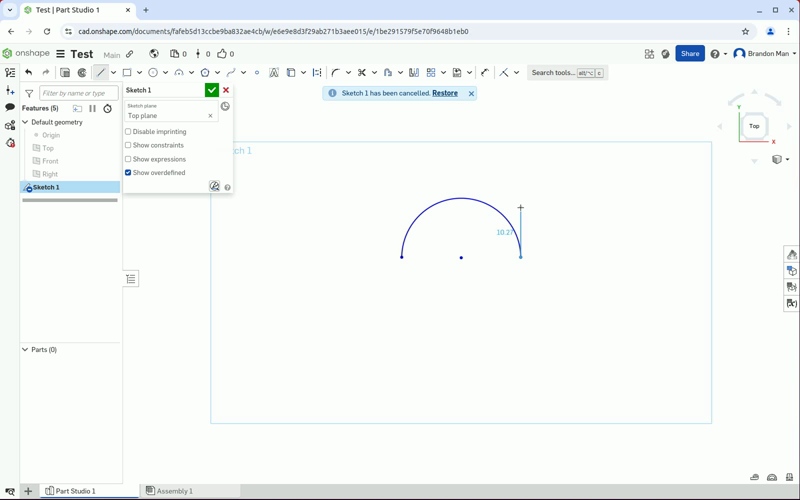
click(520, 207)
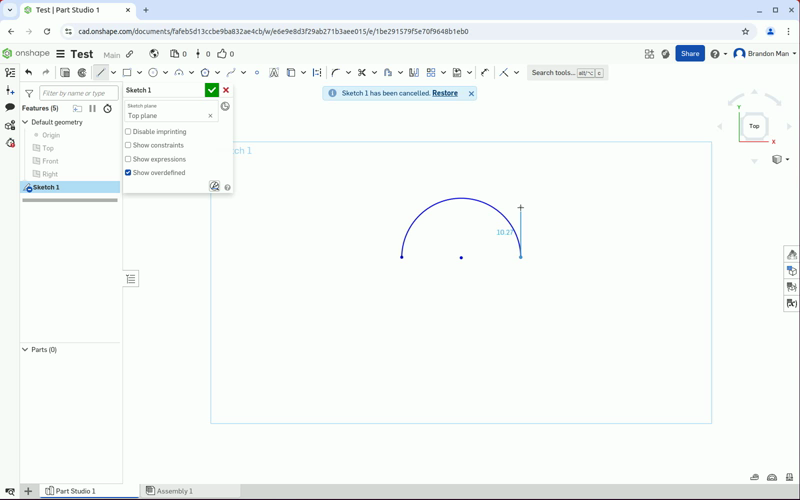
key_up(shift)
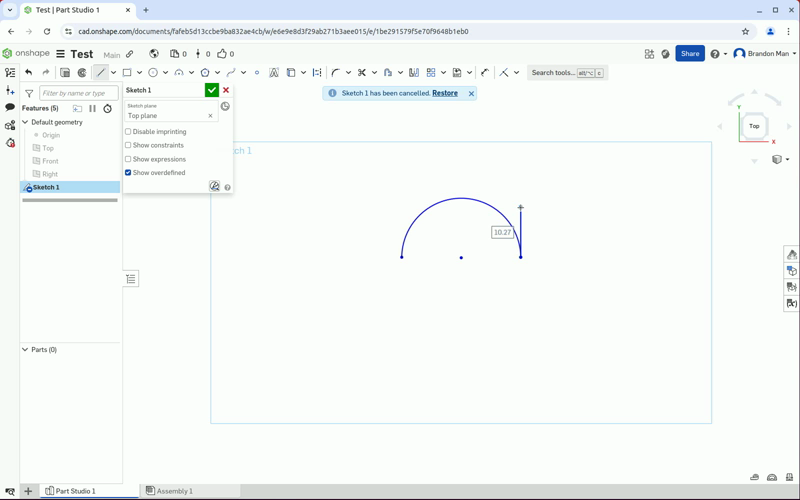
key(esc)
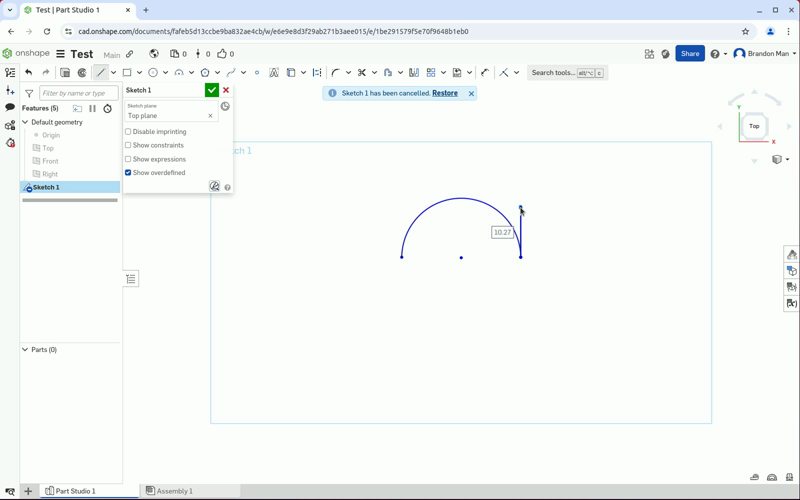
key(a)
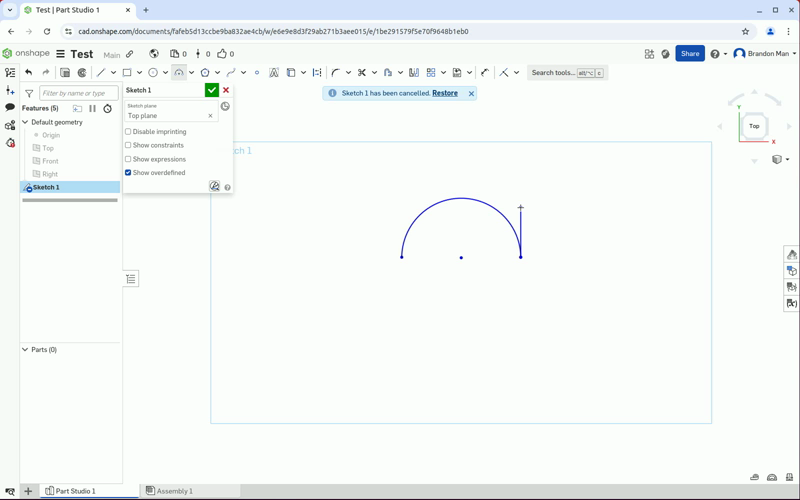
mouse_move(520, 207)
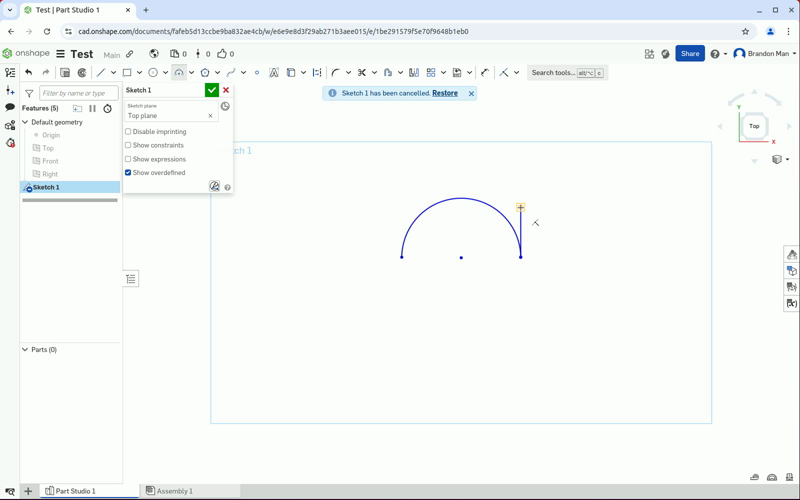
click(520, 207)
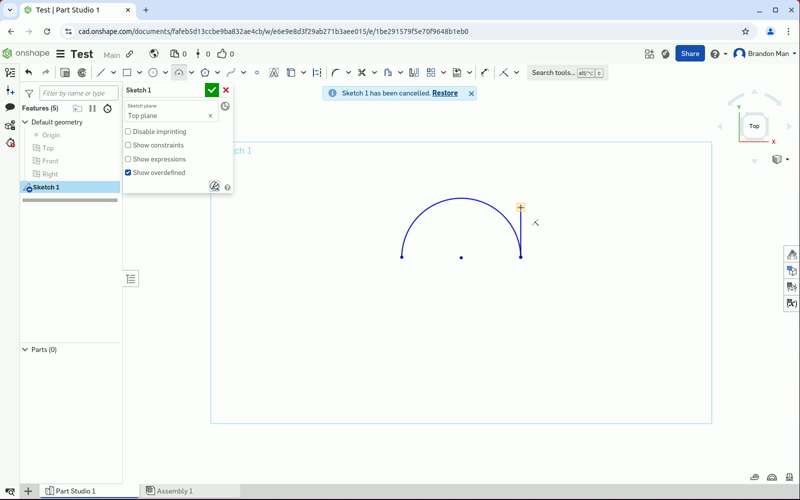
key_down(shift)
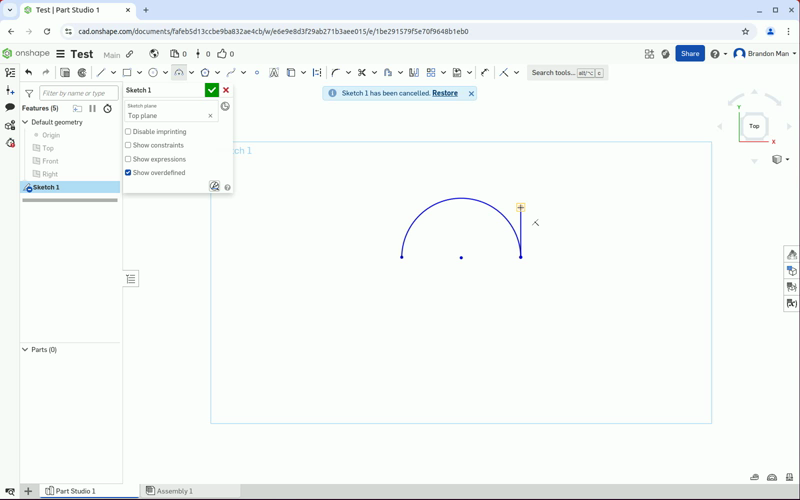
mouse_move(401, 207)
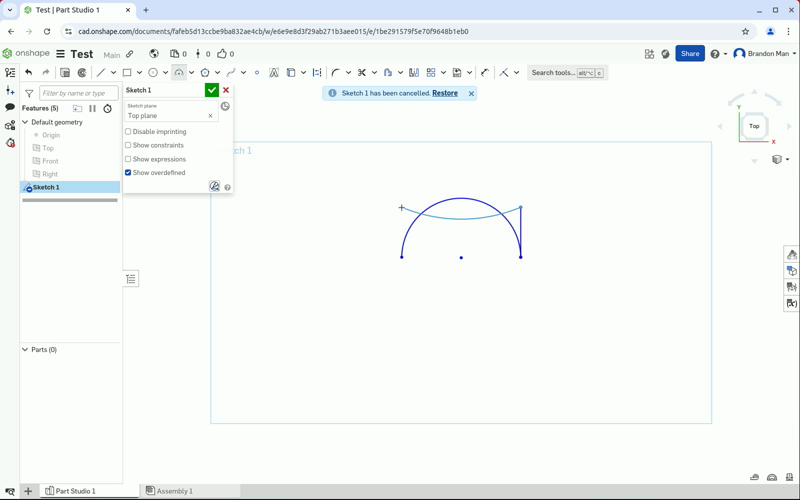
click(401, 207)
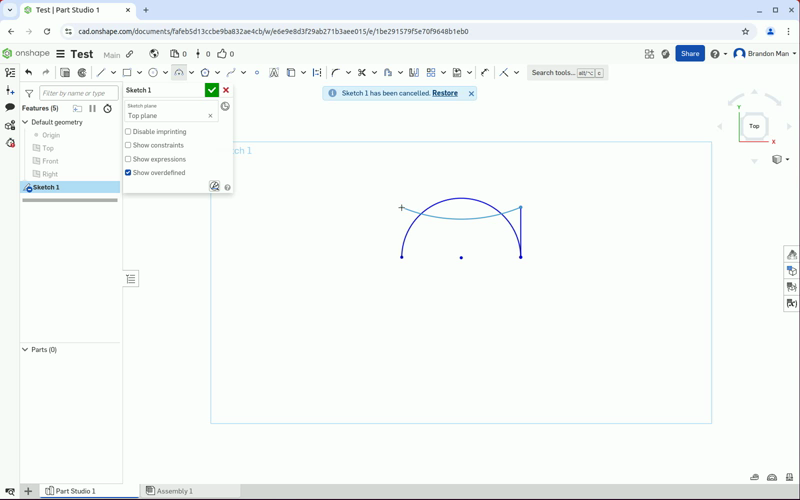
mouse_move(461, 179)
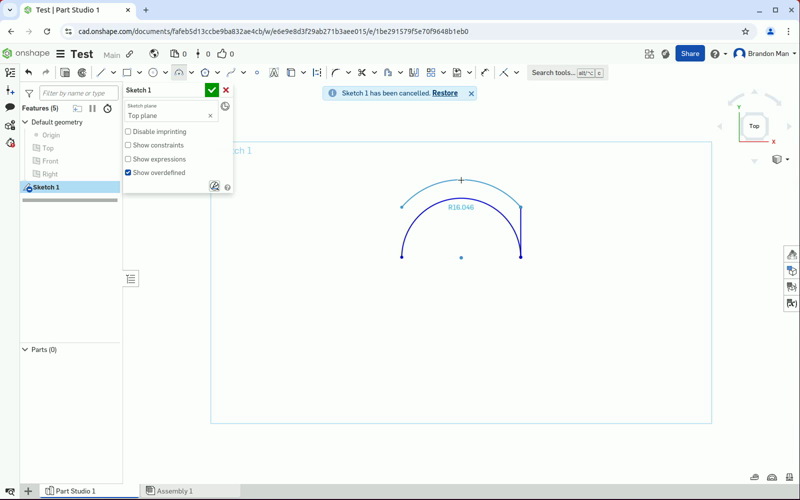
click(461, 179)
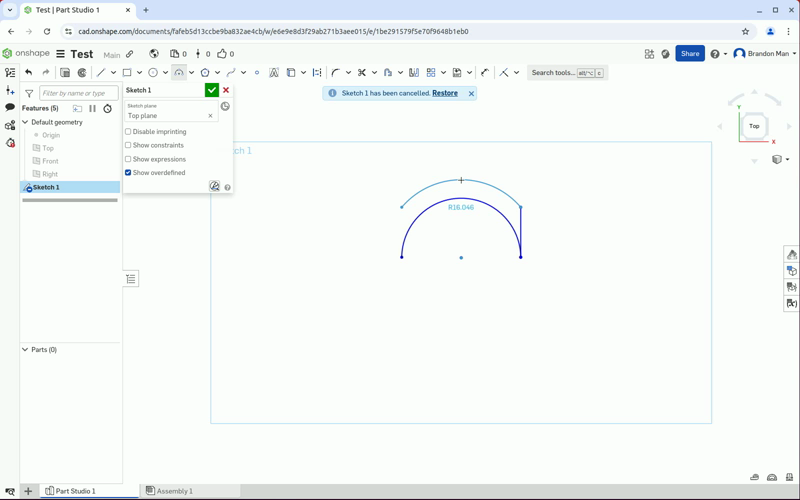
key_up(shift)
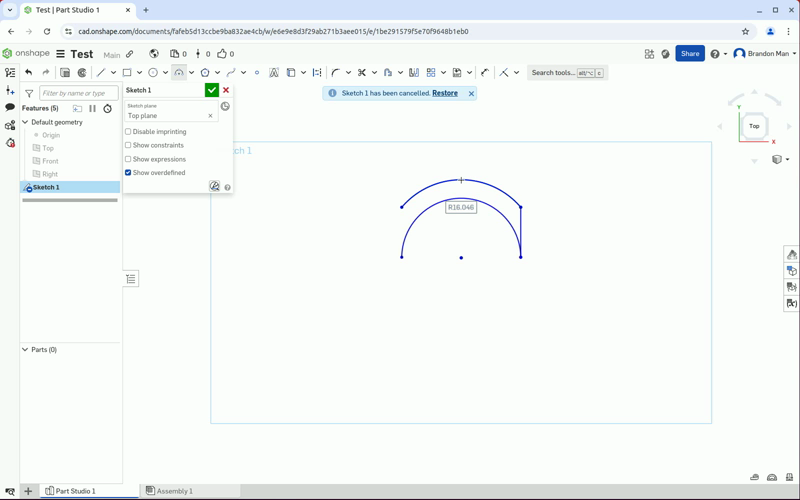
key(esc)
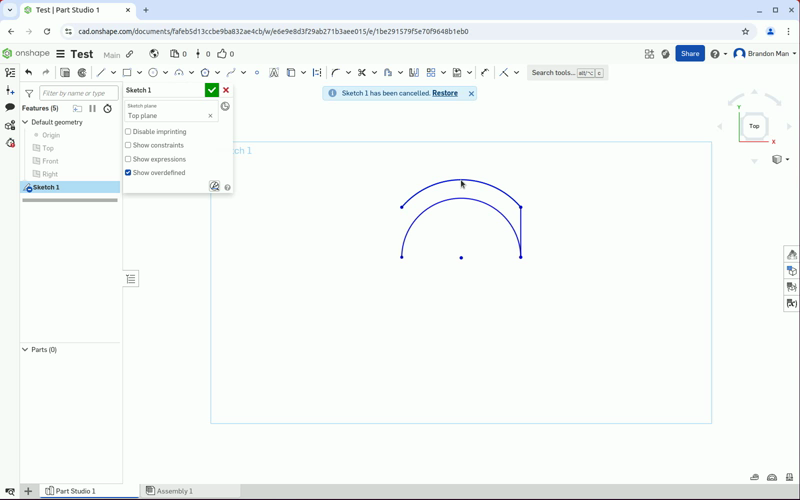
key(l)
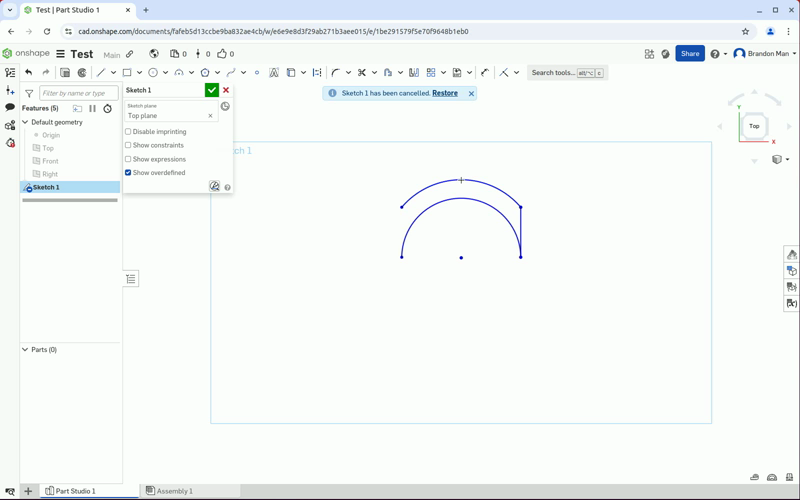
mouse_move(401, 207)
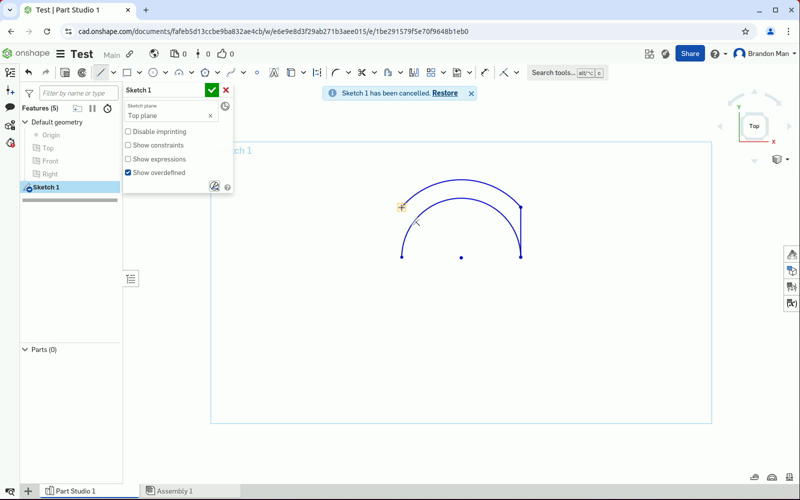
click(401, 207)
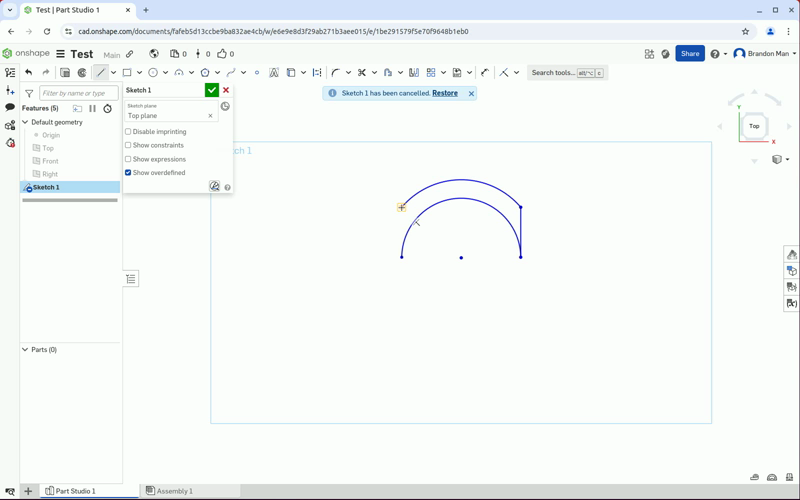
mouse_move(431, 207)
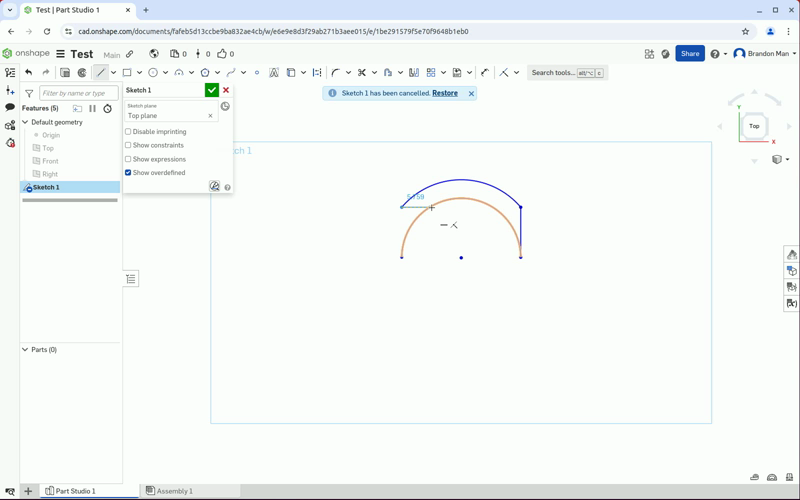
key_down(shift)
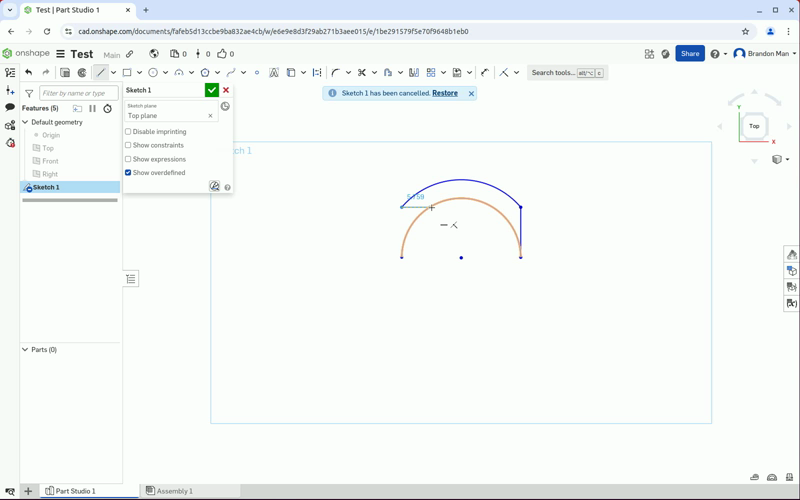
mouse_move(401, 257)
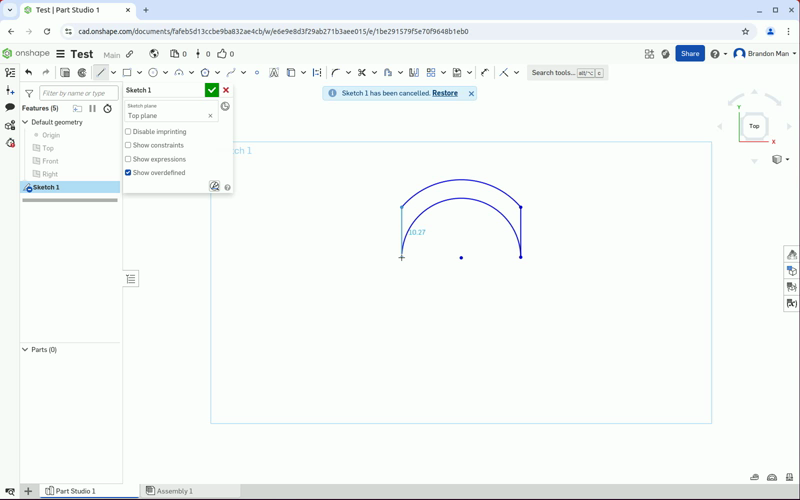
key_up(shift)
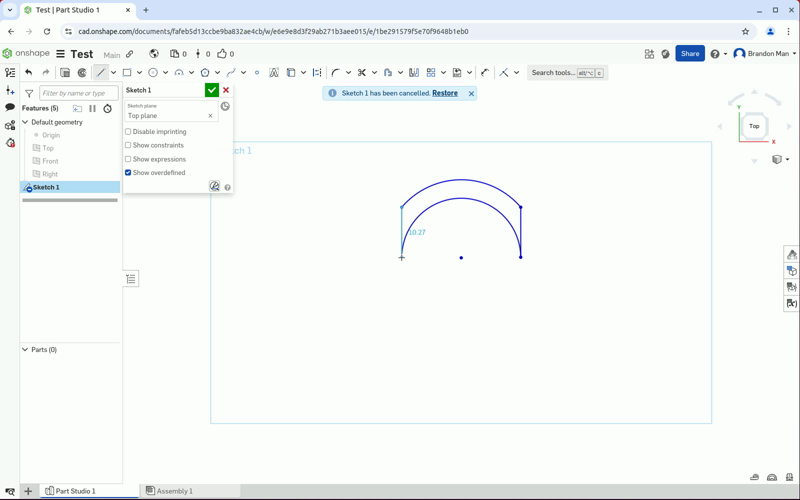
click(401, 257)
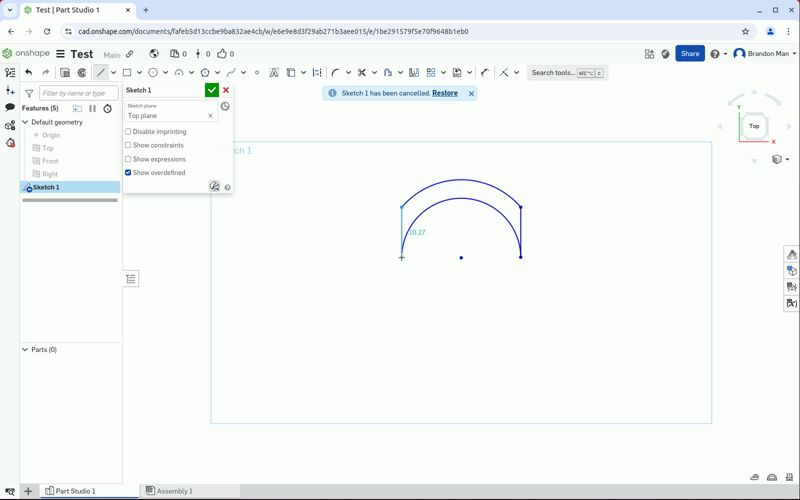
key(esc)
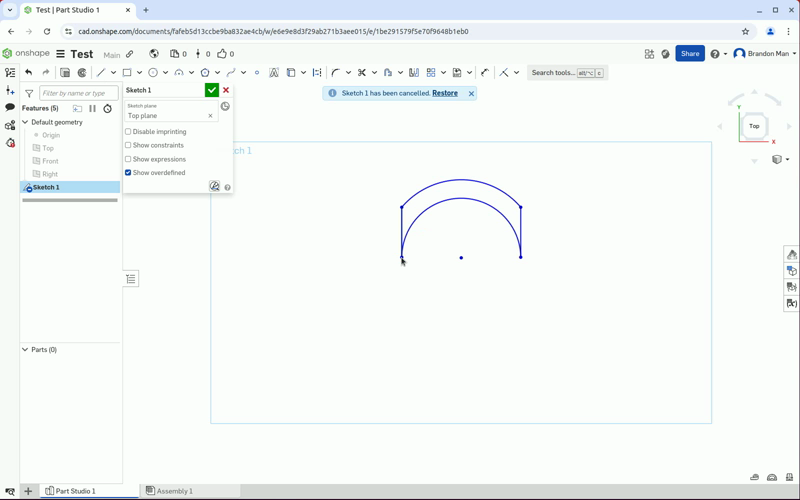
mouse_move(436, 214)
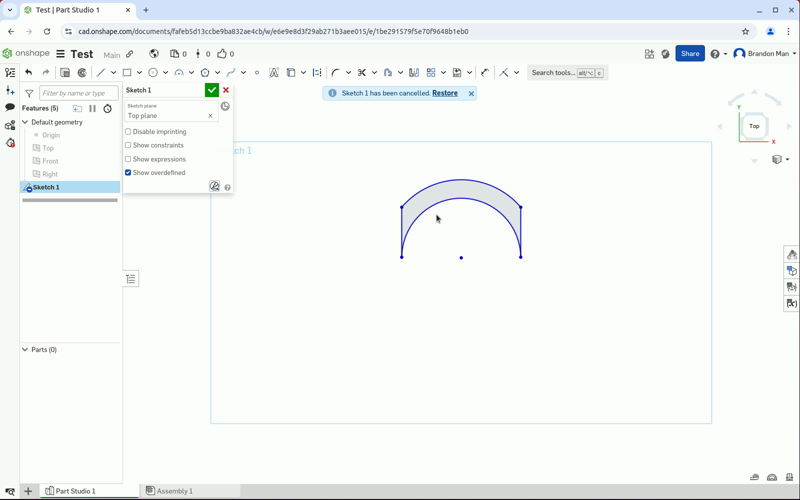
scroll(6)
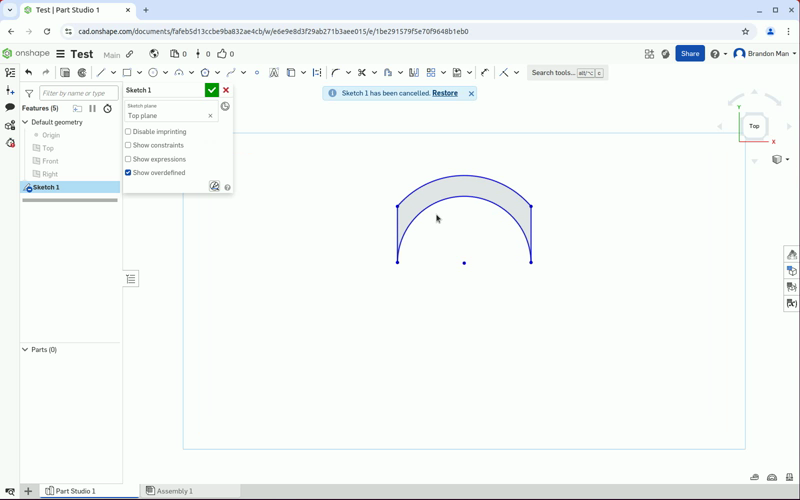
scroll(6)
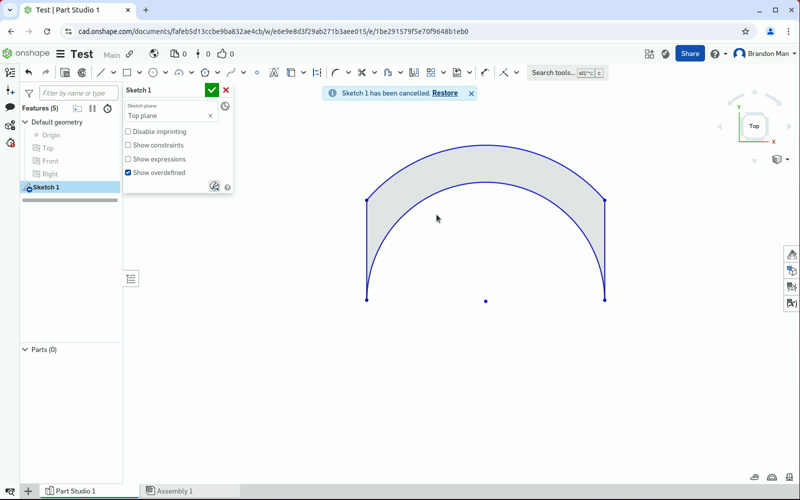
scroll(6)
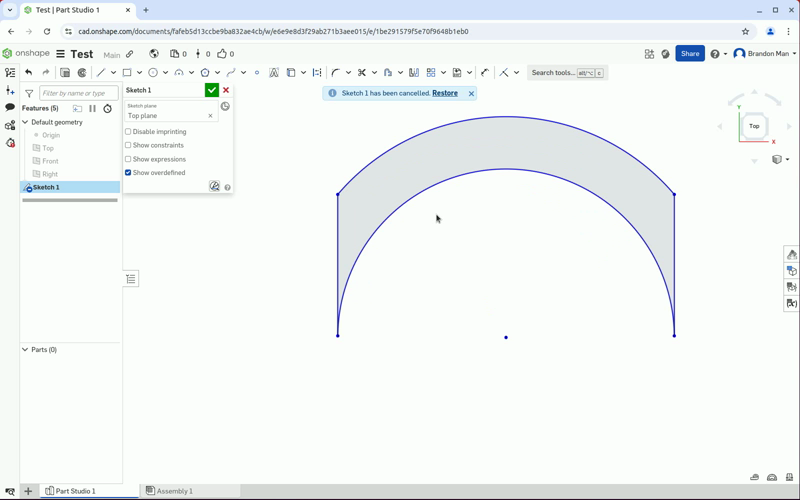
scroll(6)
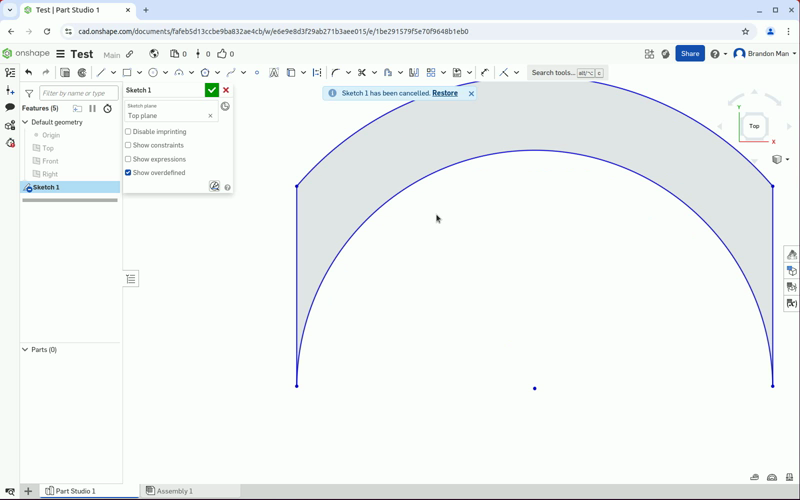
scroll(6)
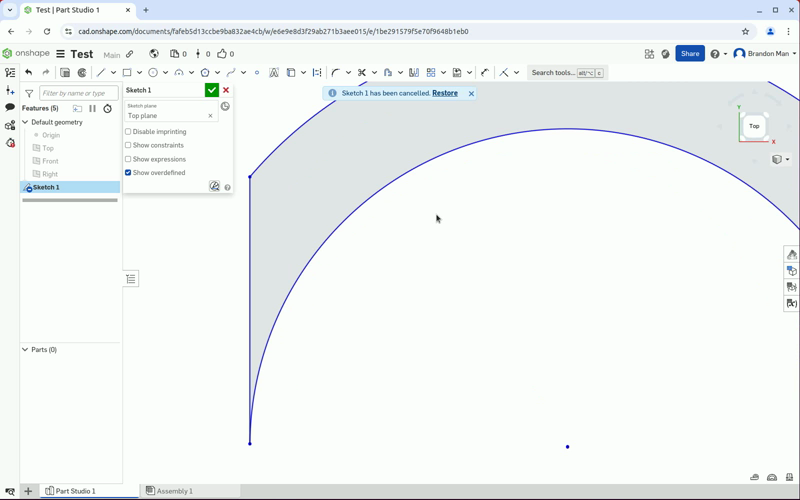
scroll(6)
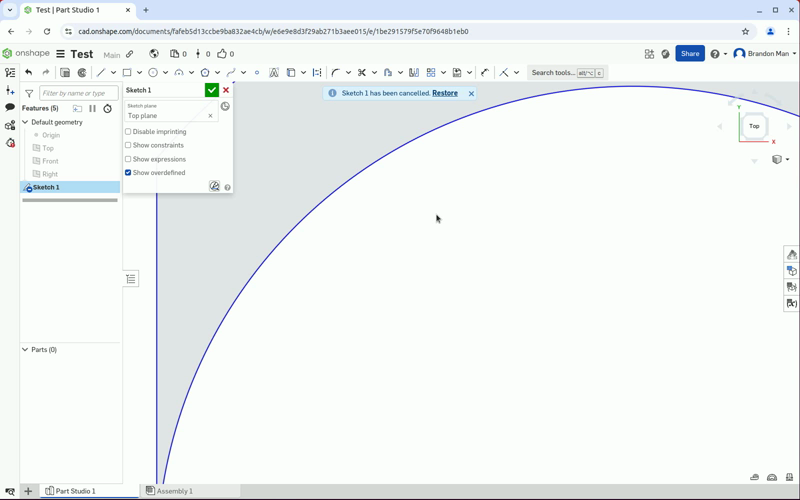
scroll(6)
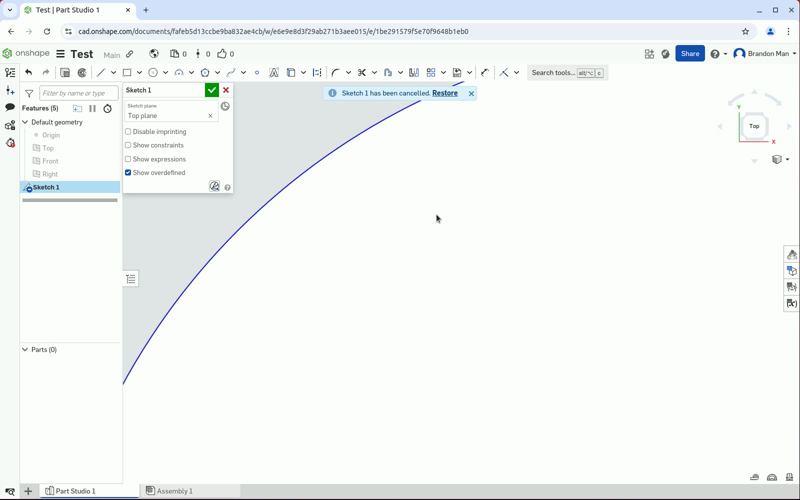
click(436, 214)
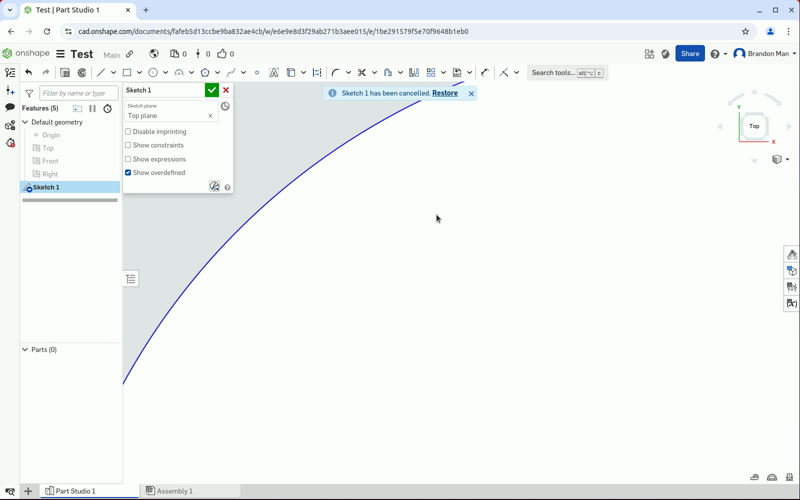
scroll(-6)
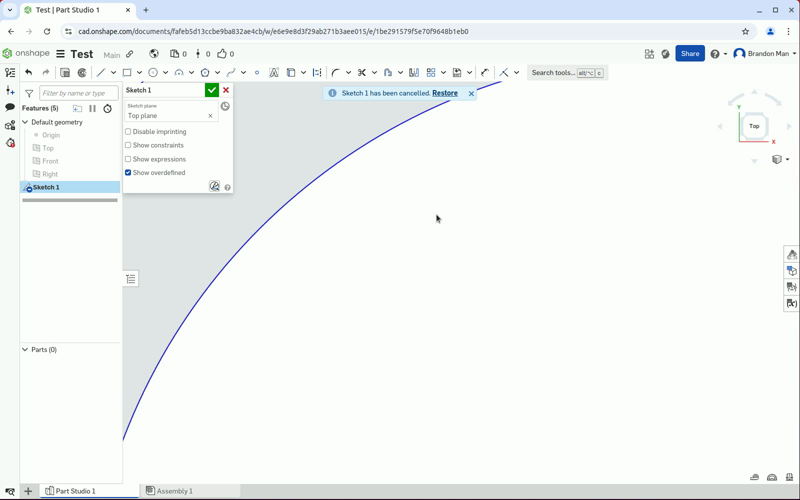
scroll(-6)
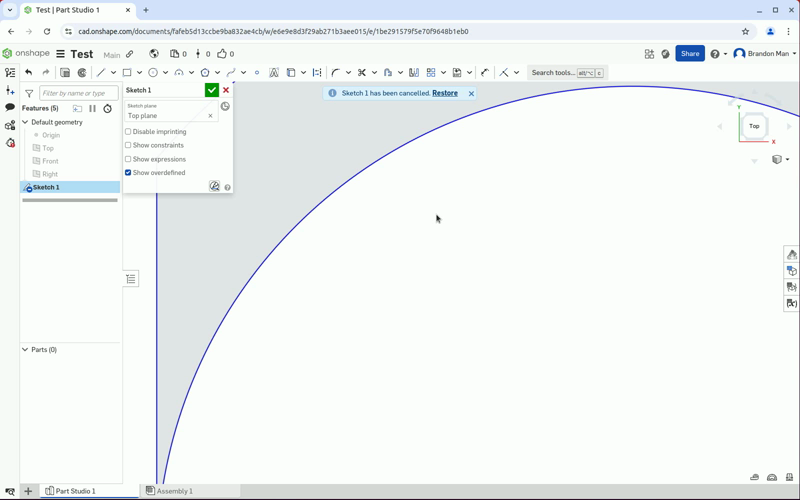
scroll(-6)
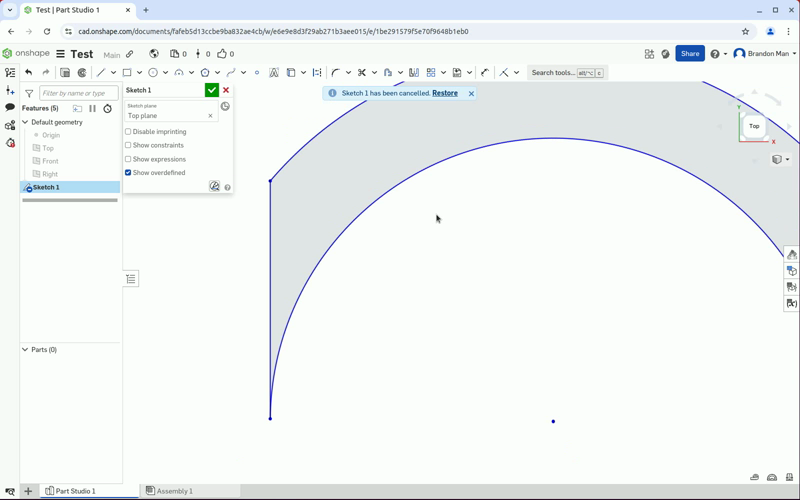
scroll(-6)
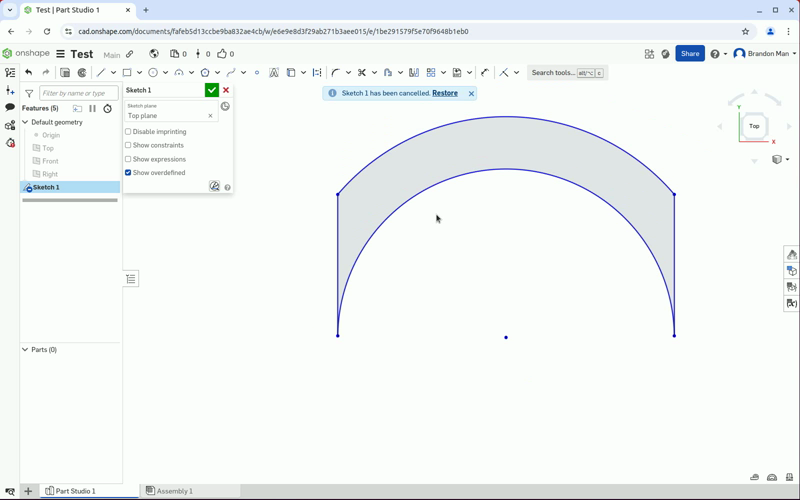
scroll(-6)
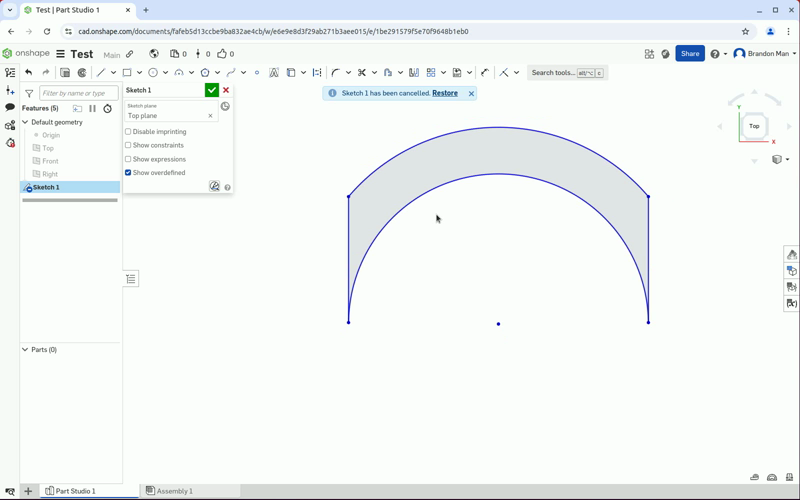
scroll(-6)
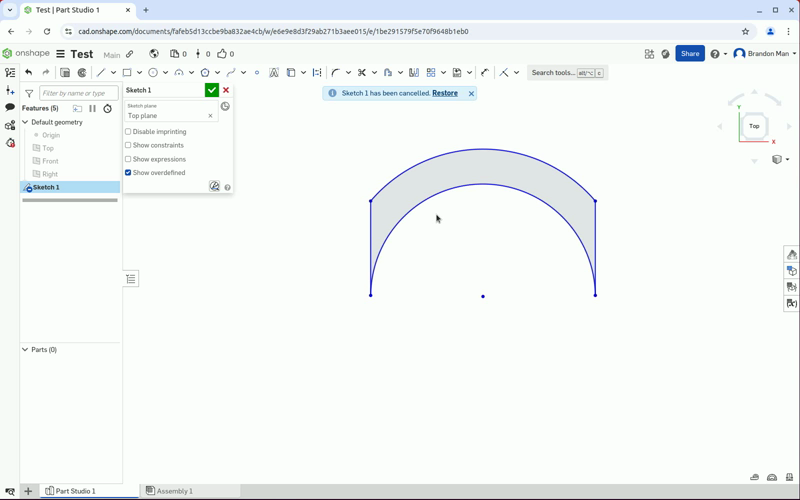
scroll(-6)
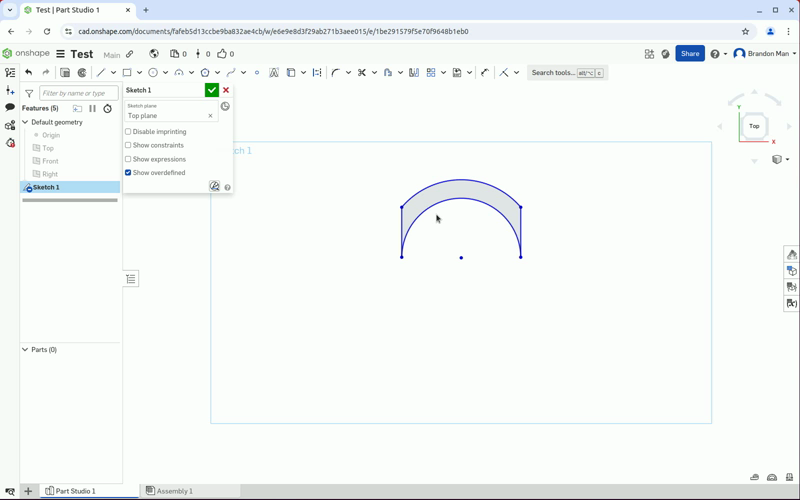
mouse_move(73, 352)
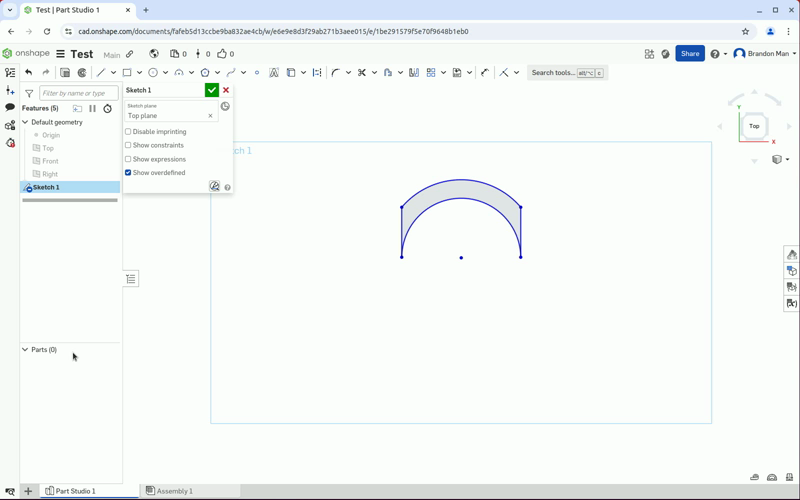
key(shift+y)
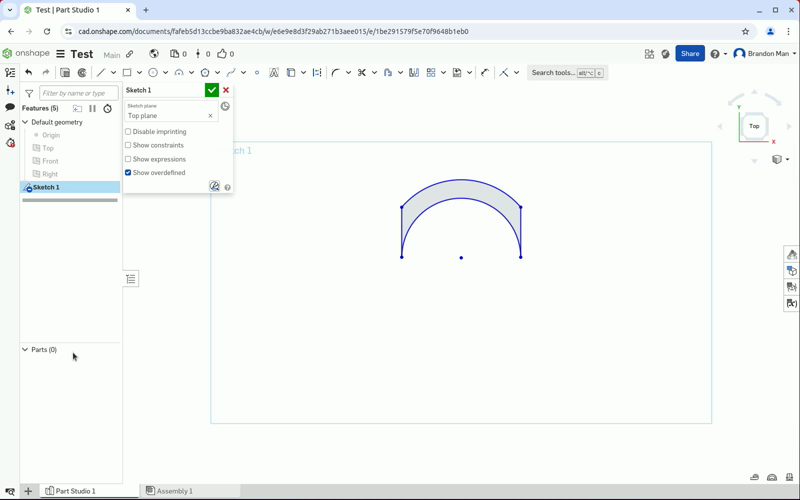
key(shift+e)
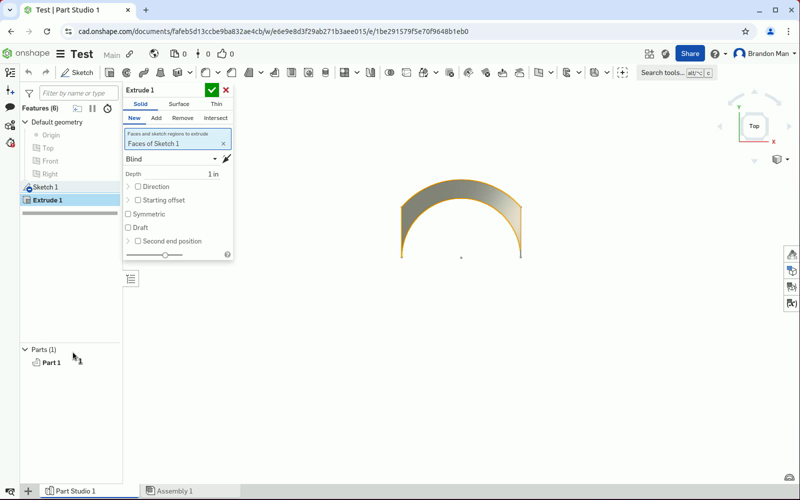
mouse_move(143, 106)
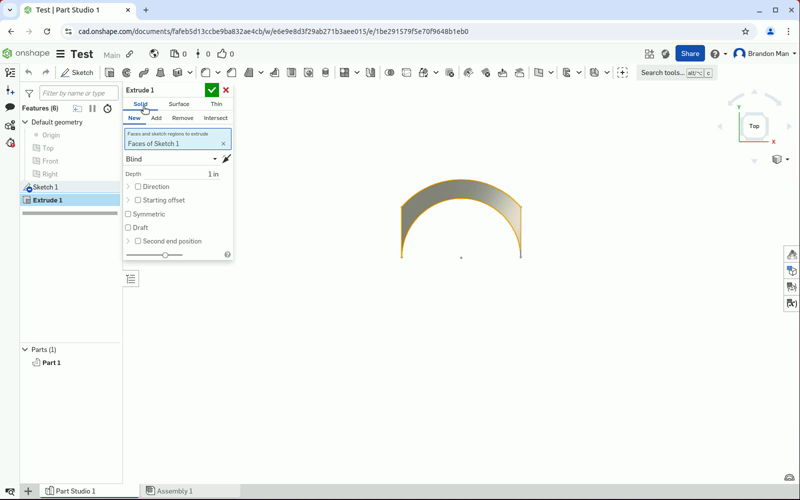
click(143, 106)
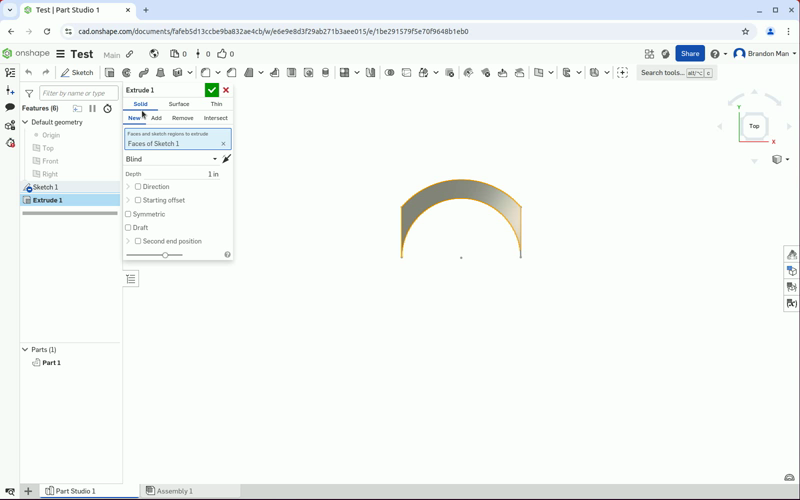
mouse_move(137, 120)
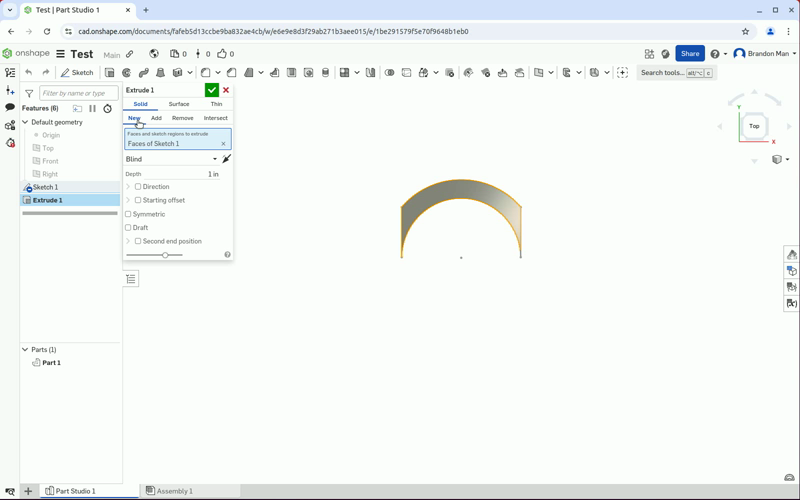
click(137, 120)
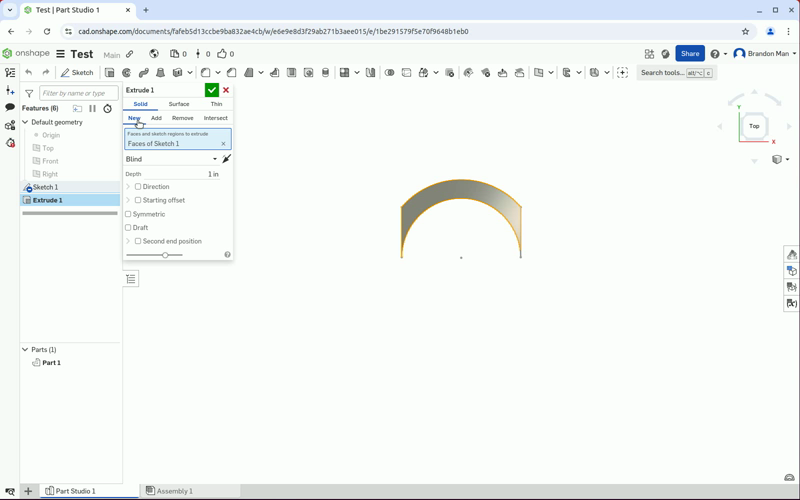
key(tab, 4)
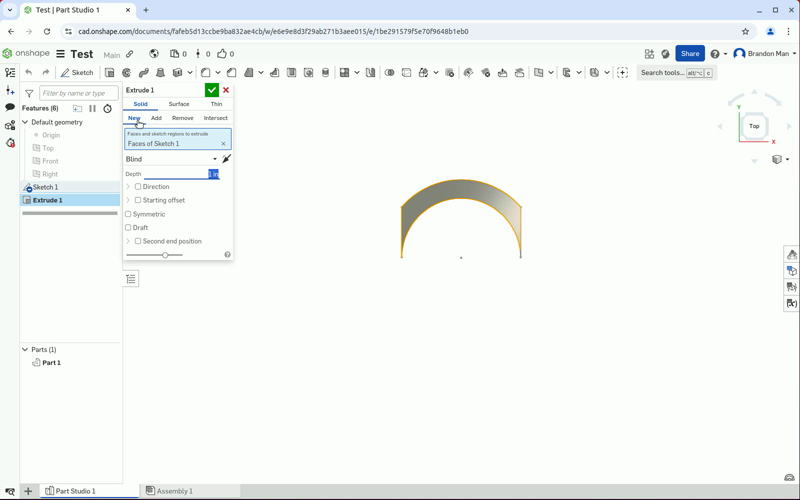
text(12.758)
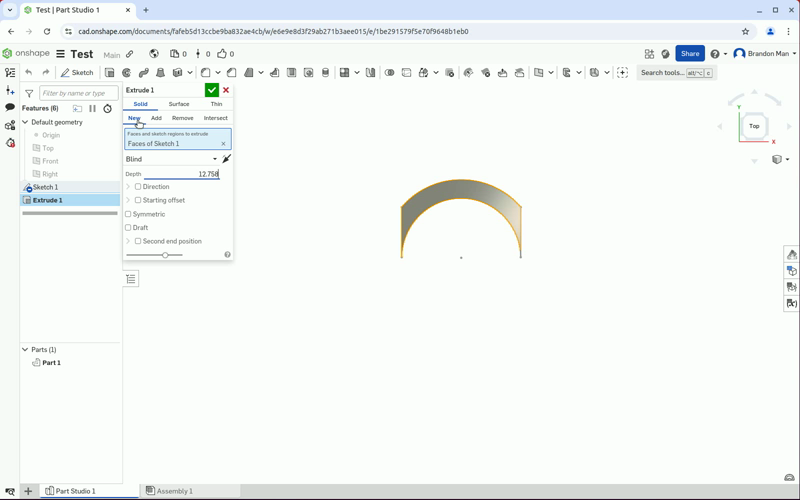
key(enter)
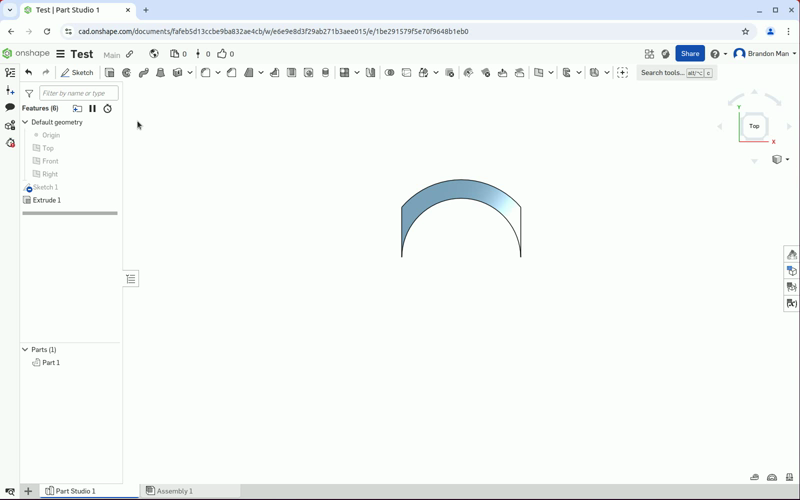
key(shift+h)
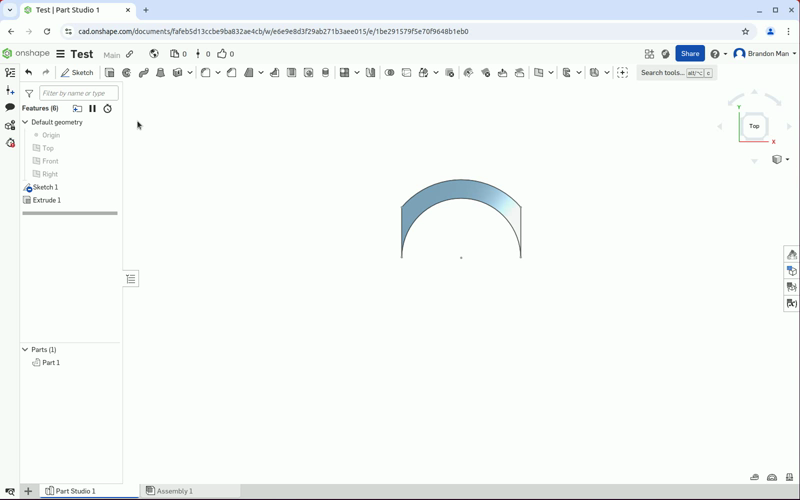
key(shift+h)
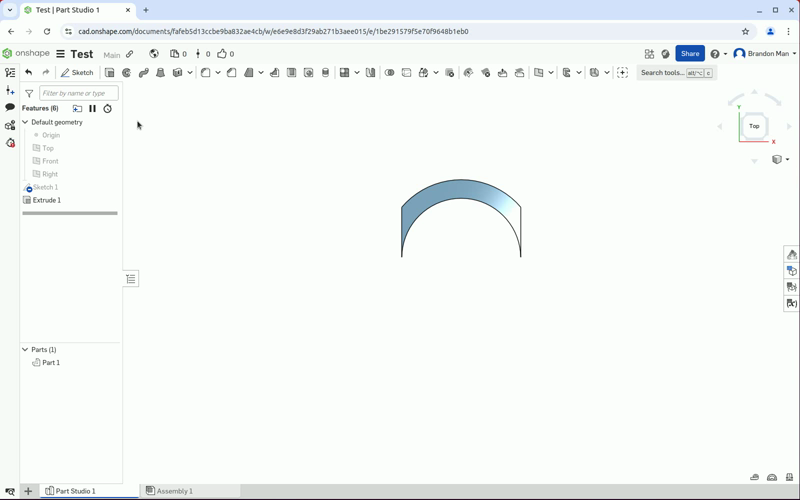
mouse_move(73, 189)
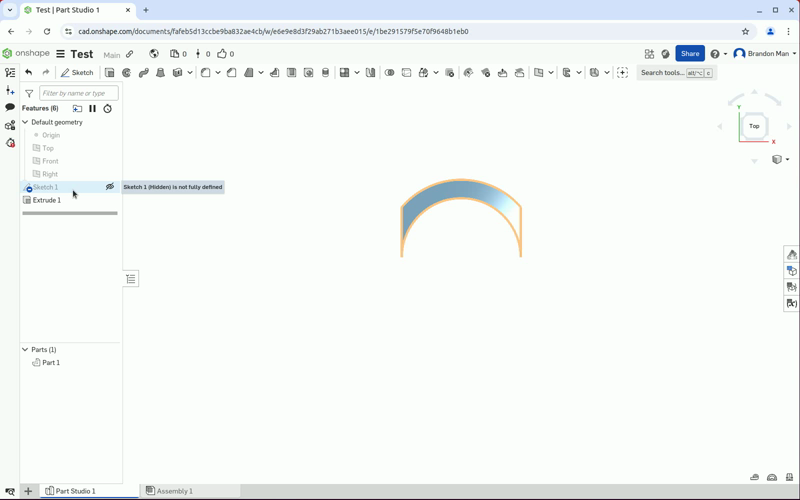
click(73, 189)
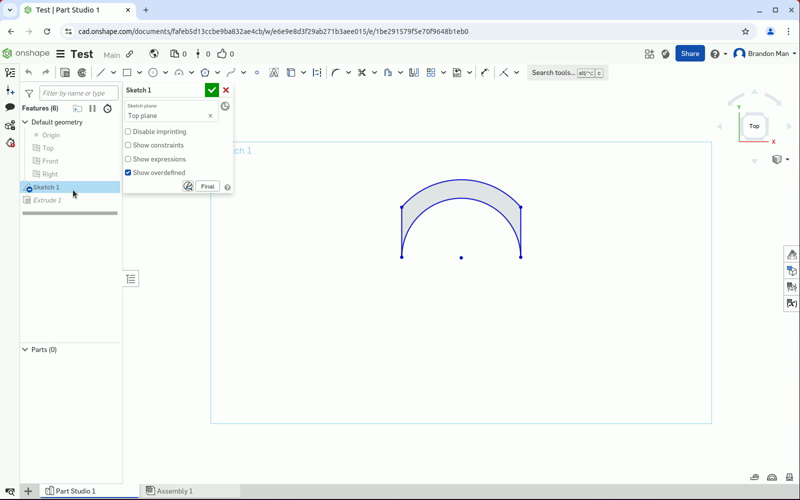
mouse_move(229, 92)
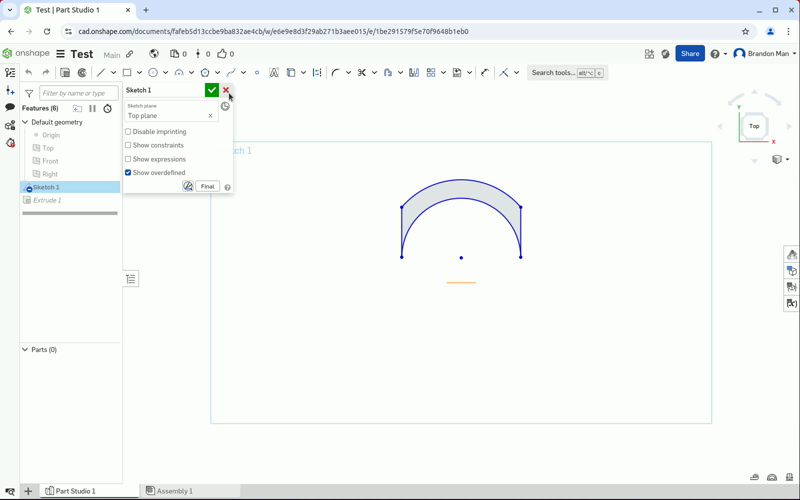
click(229, 92)
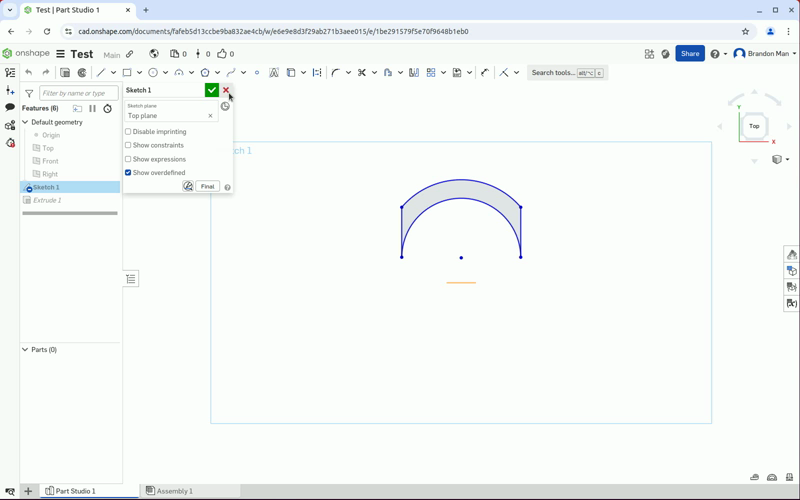
key(shift+s)
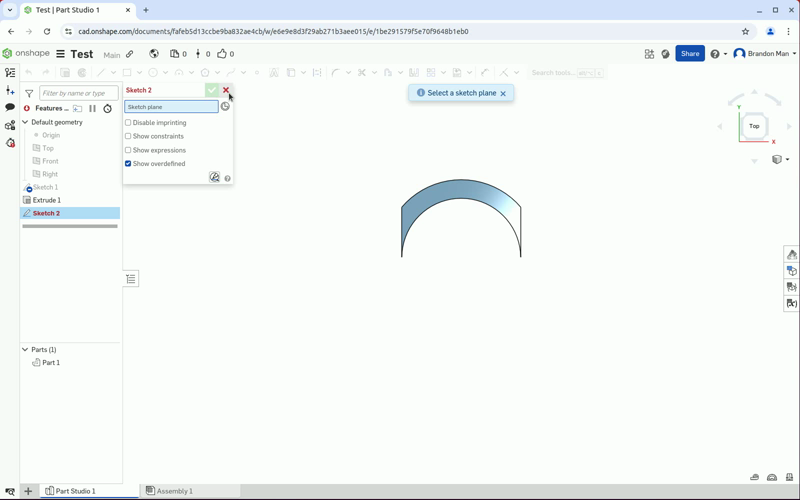
mouse_move(73, 150)
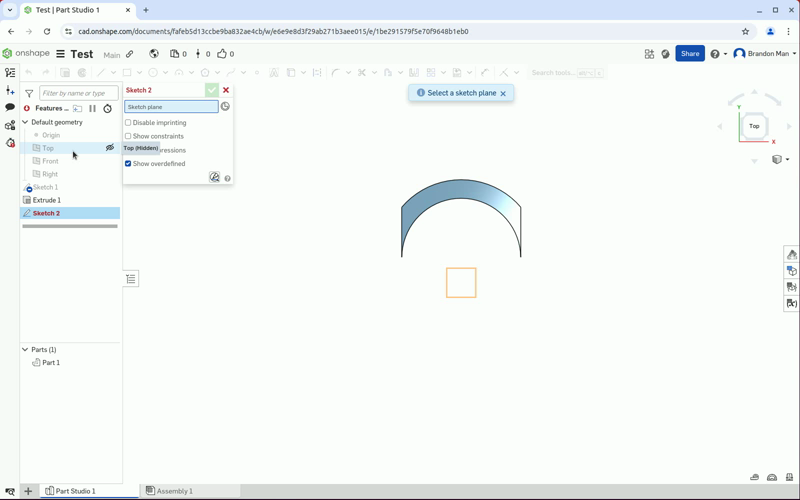
click(73, 150)
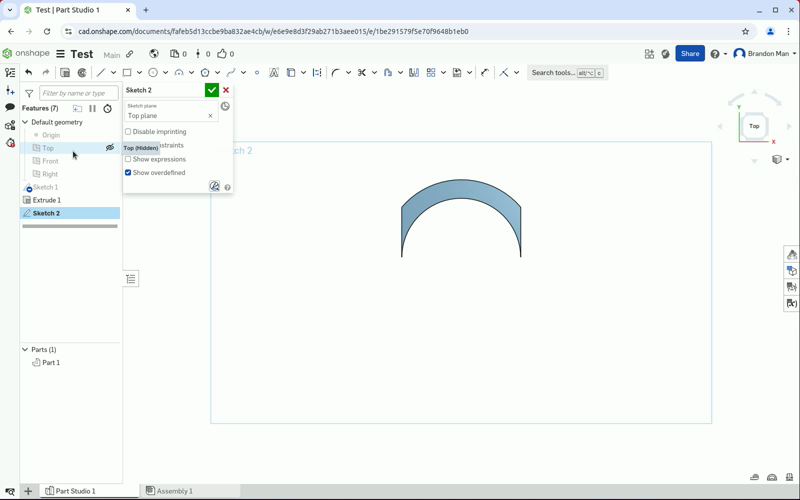
mouse_move(73, 352)
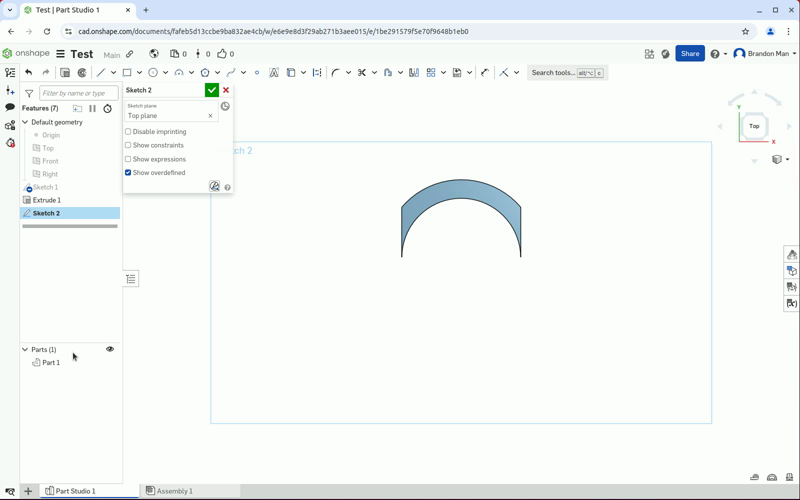
key(y)
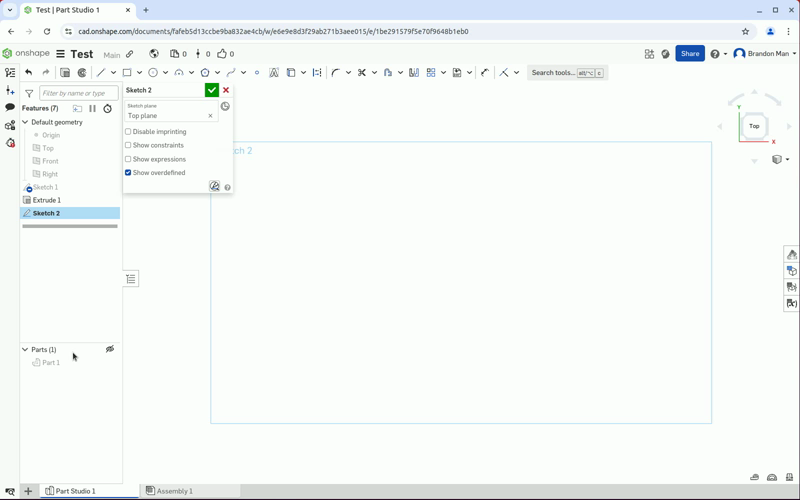
key(a)
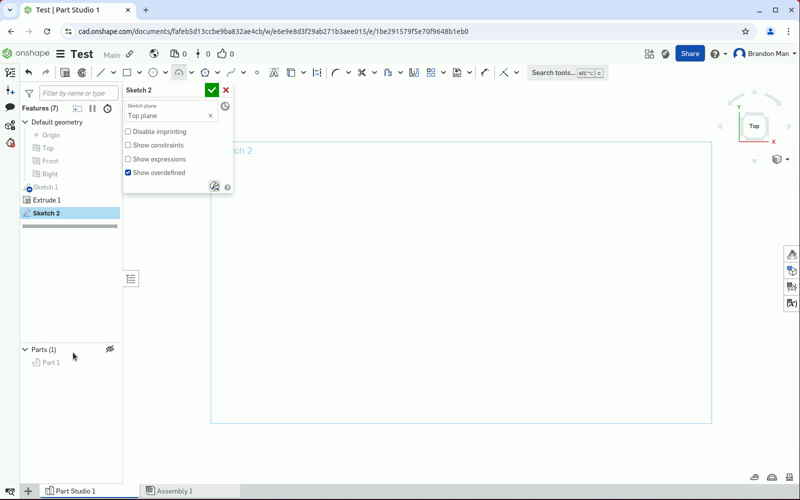
key_down(shift)
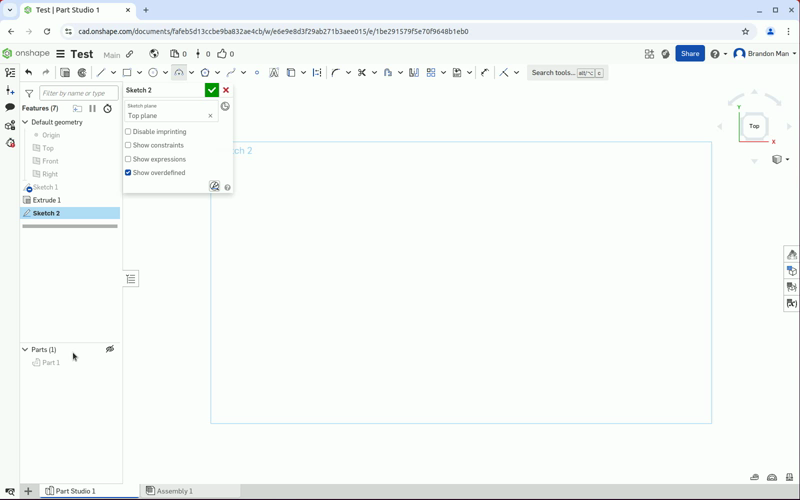
mouse_move(519, 206)
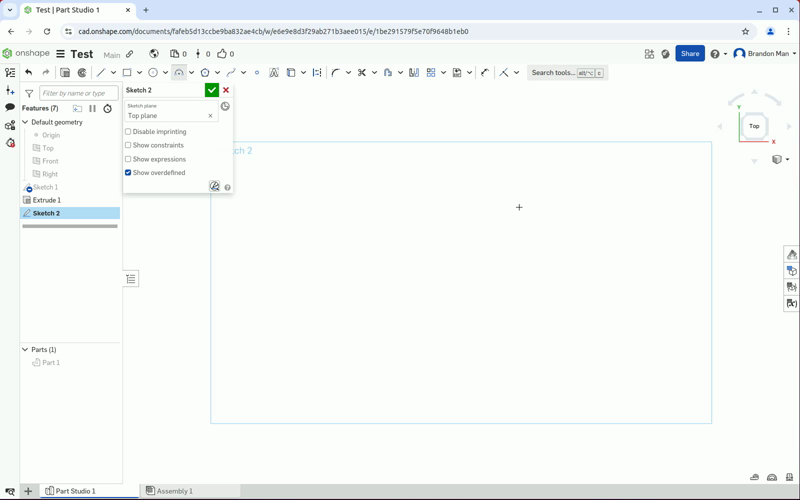
click(519, 206)
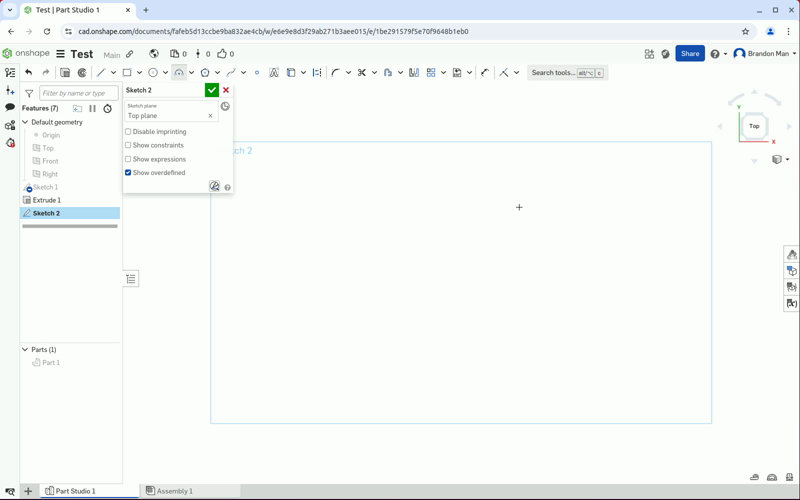
key_up(shift)
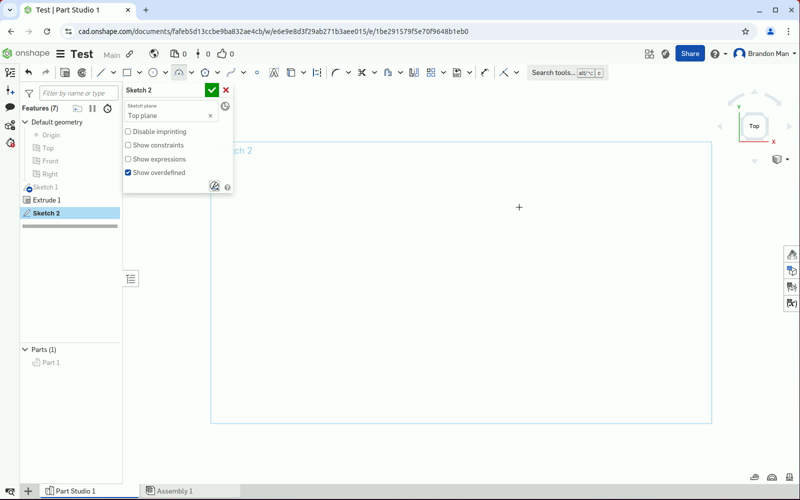
key_down(shift)
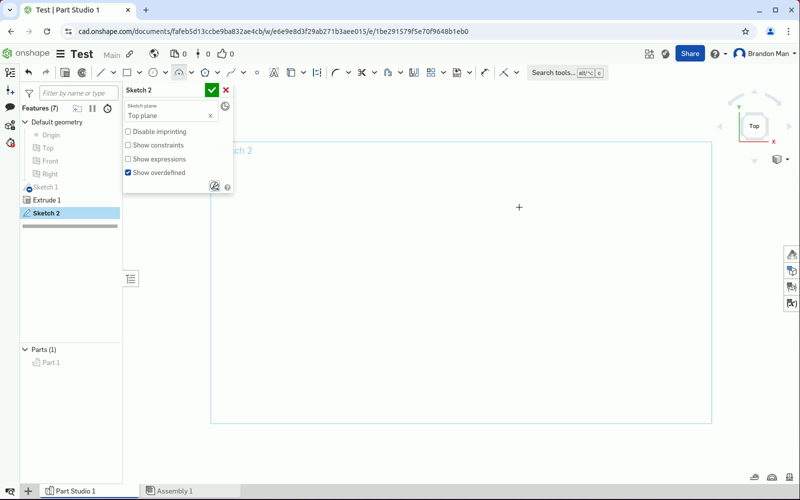
mouse_move(537, 256)
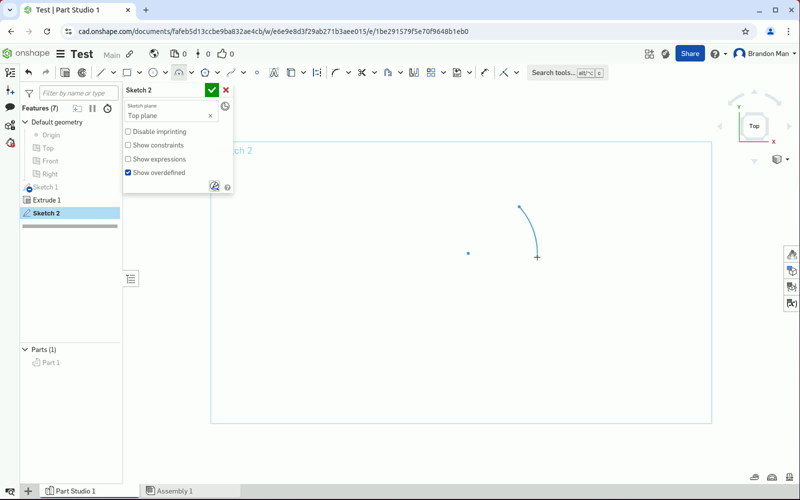
click(537, 256)
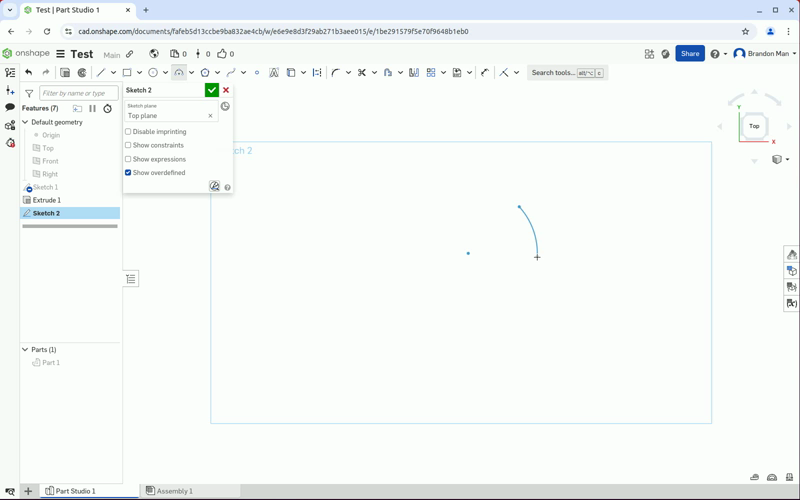
mouse_move(532, 230)
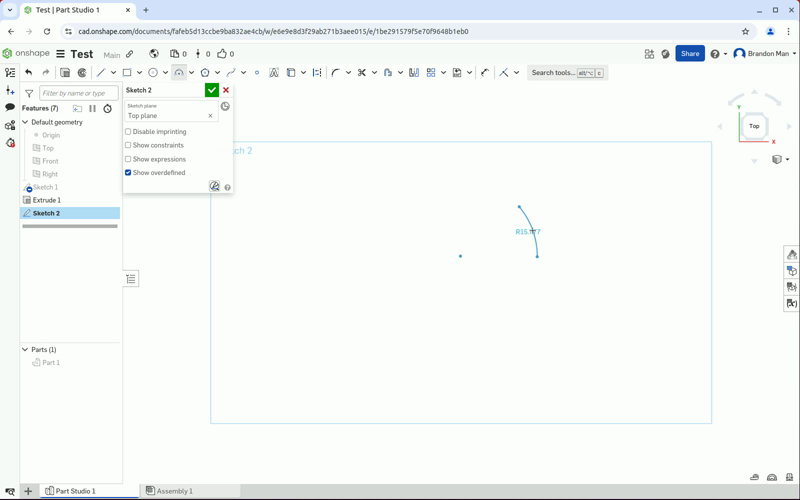
click(532, 230)
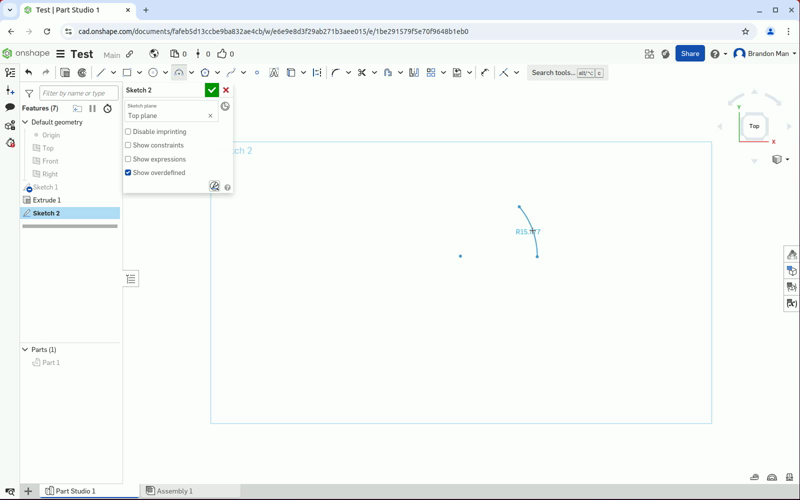
key_up(shift)
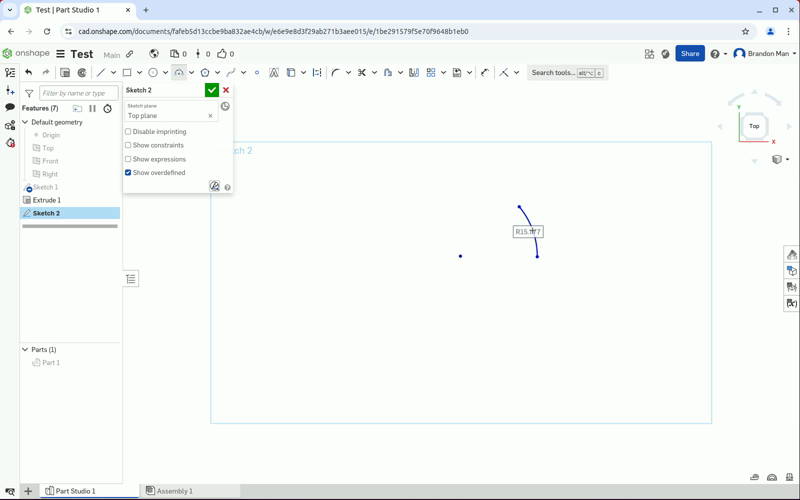
key(esc)
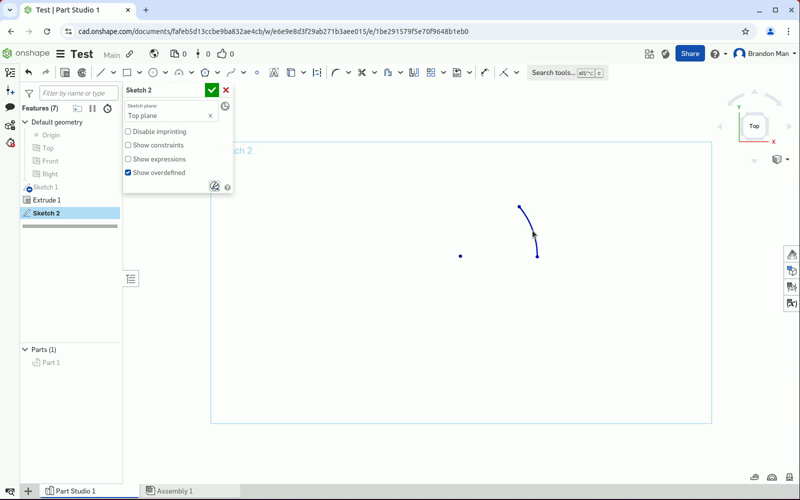
key(l)
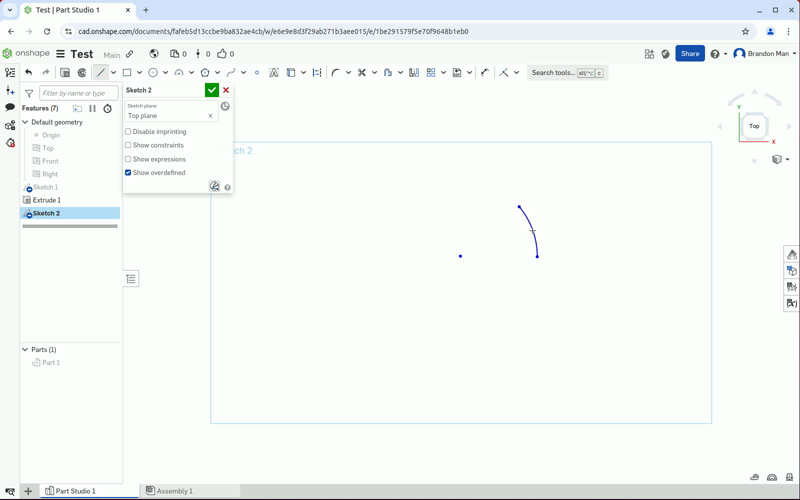
mouse_move(537, 256)
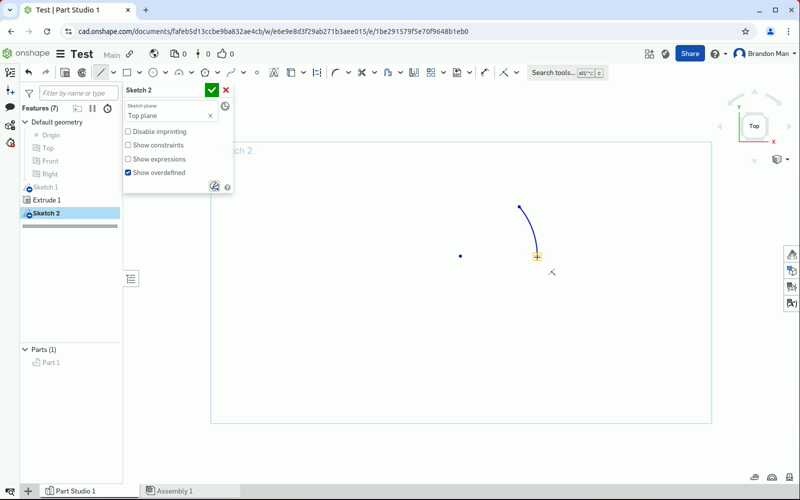
click(537, 256)
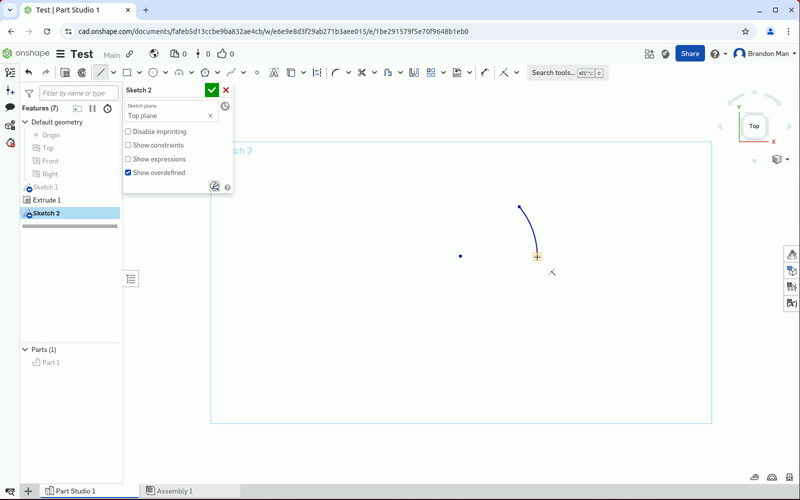
key_down(shift)
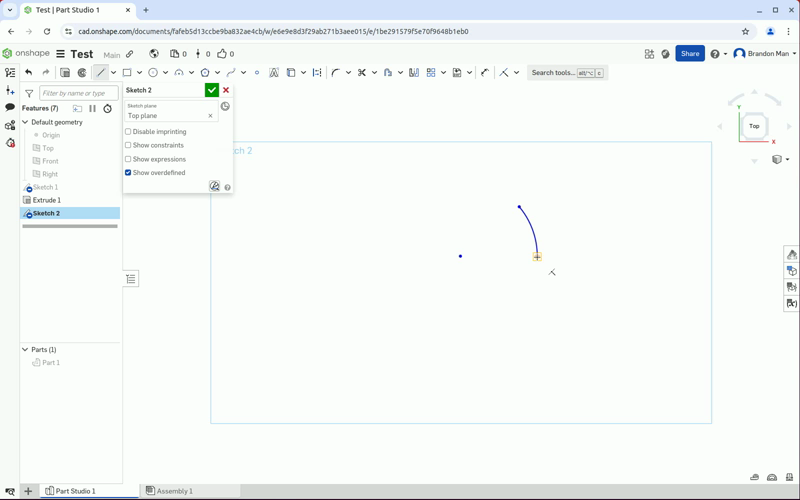
mouse_move(567, 256)
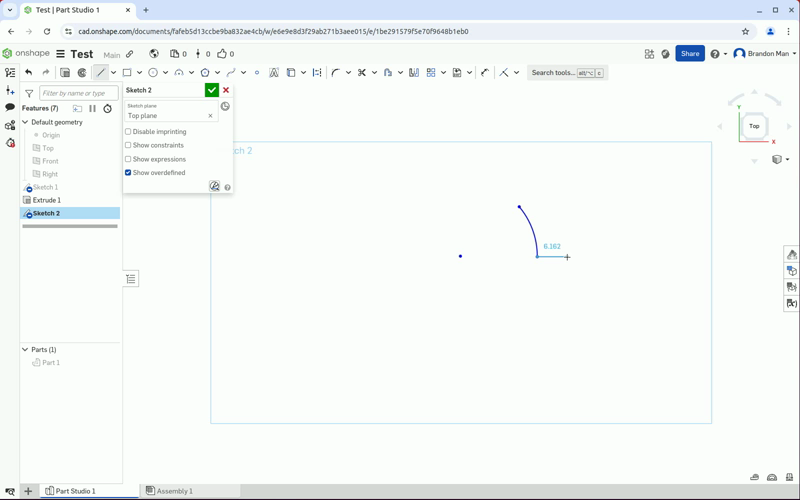
mouse_move(537, 206)
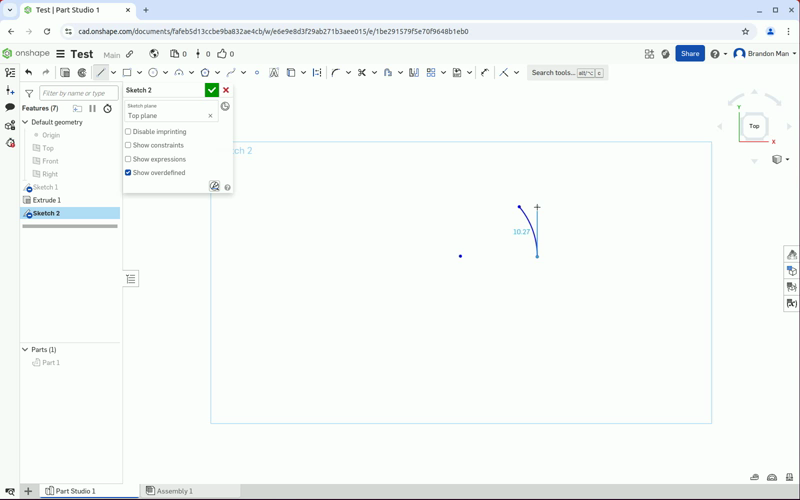
click(537, 206)
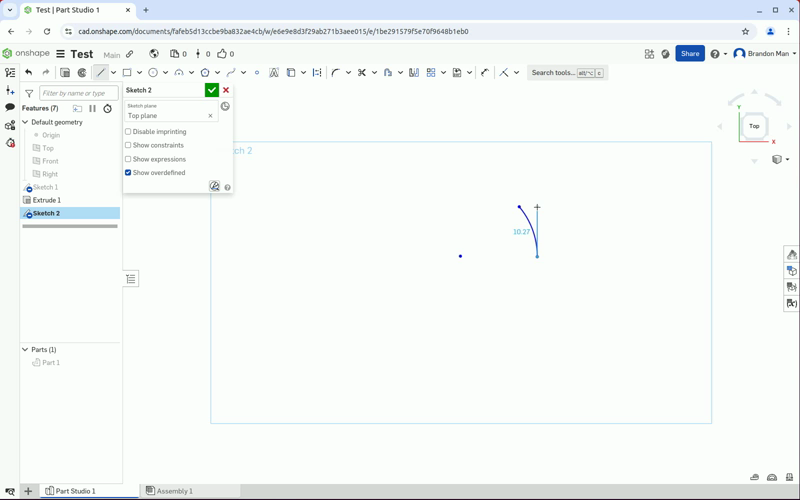
key_up(shift)
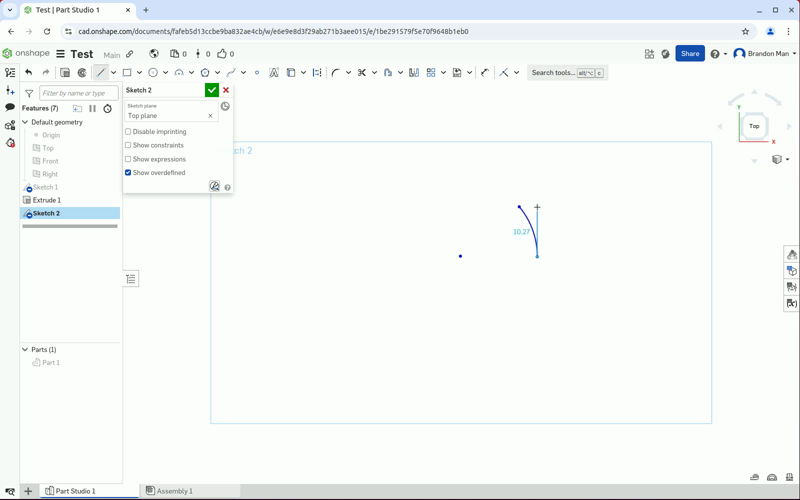
mouse_move(567, 206)
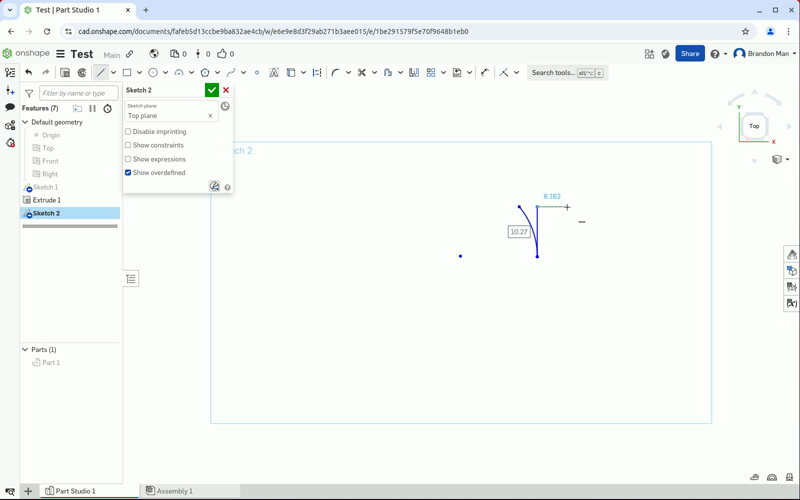
key_down(shift)
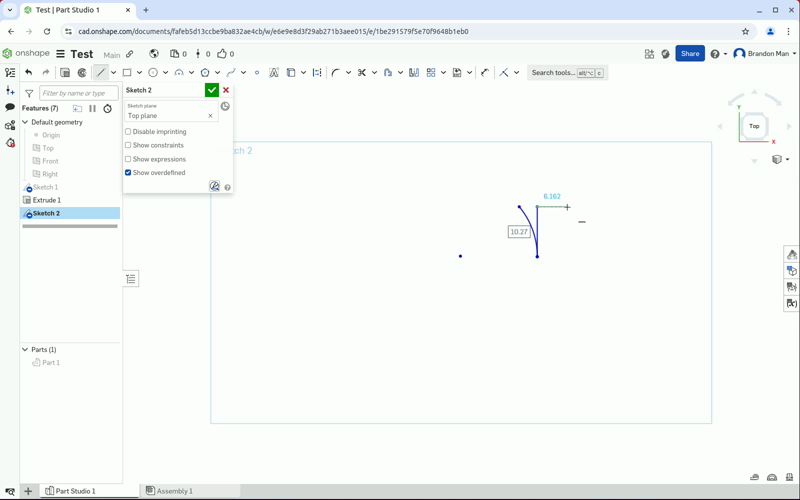
mouse_move(519, 206)
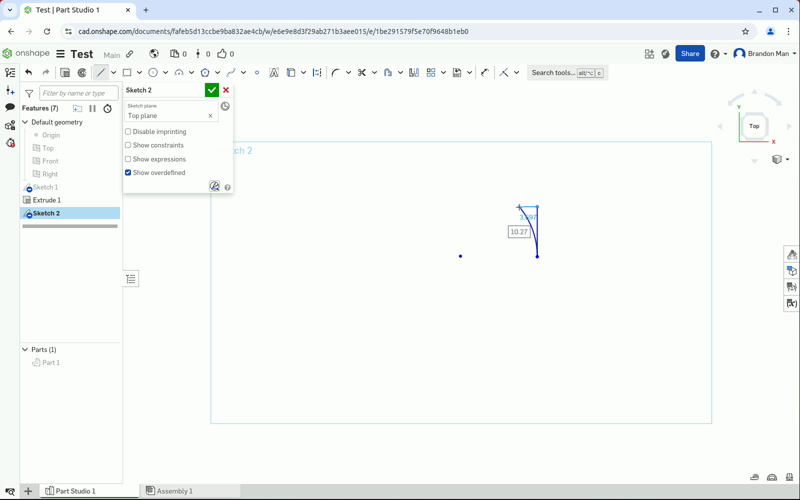
key_up(shift)
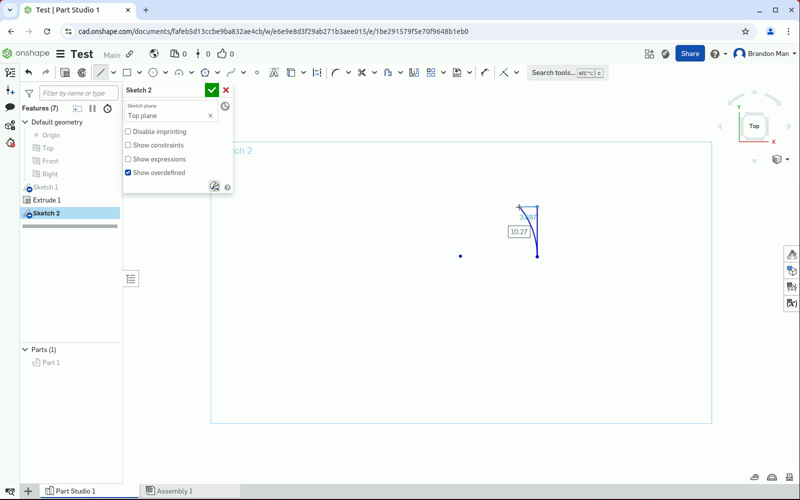
click(519, 206)
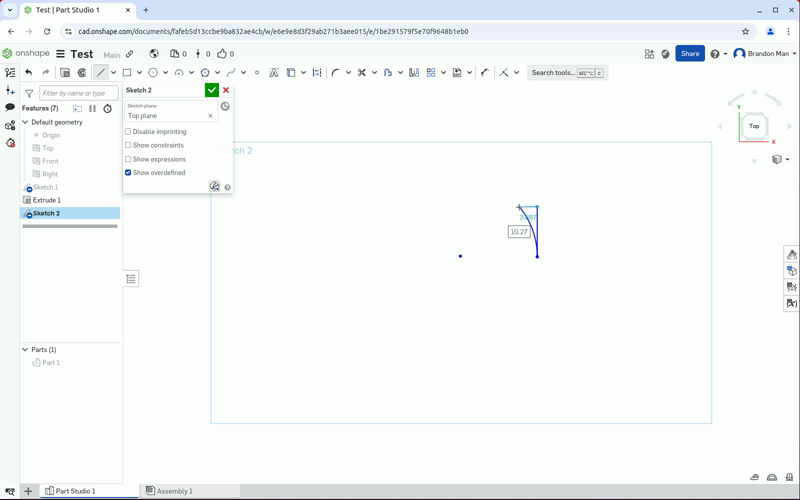
key(esc)
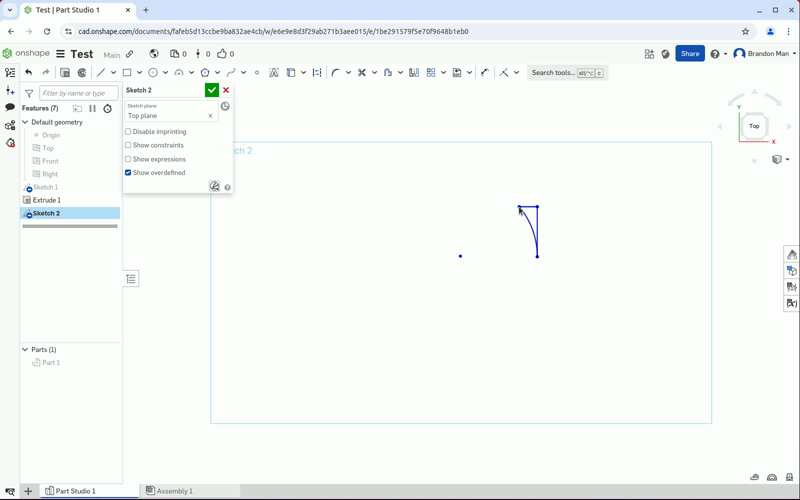
mouse_move(527, 216)
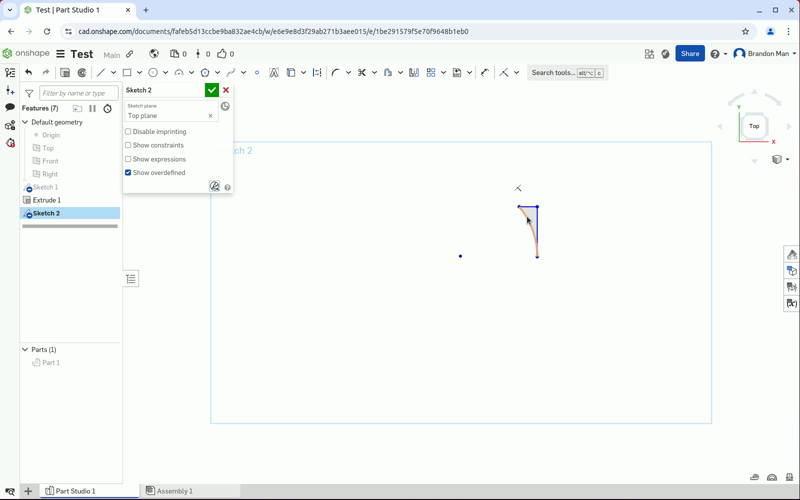
scroll(6)
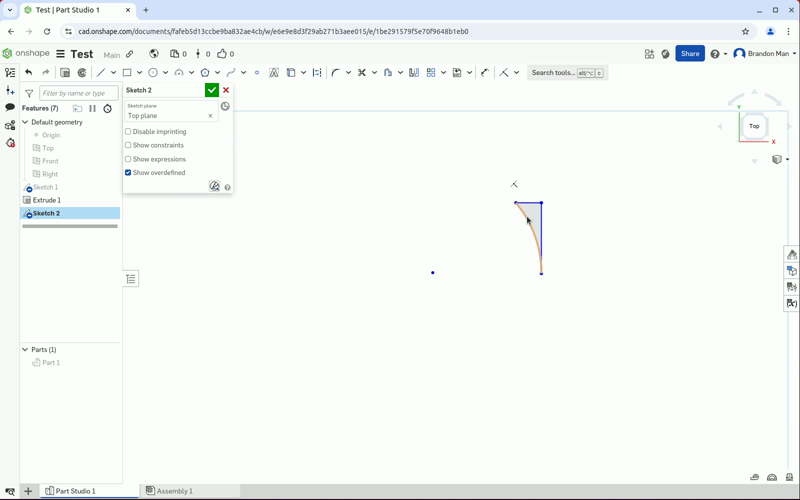
scroll(6)
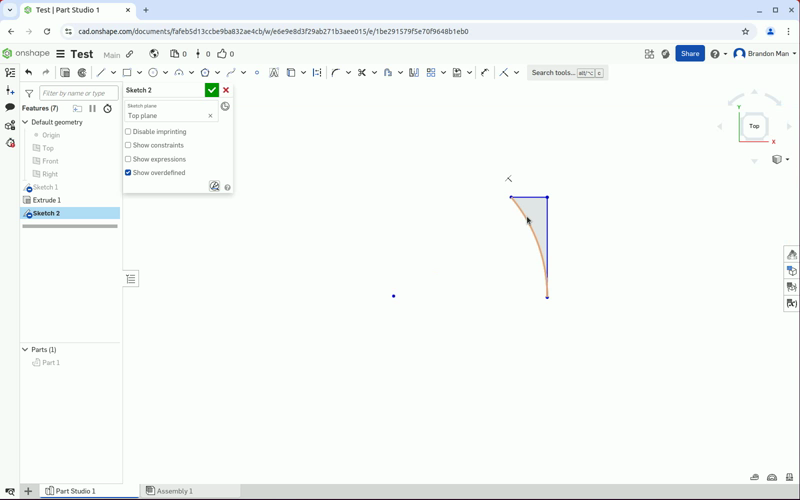
scroll(6)
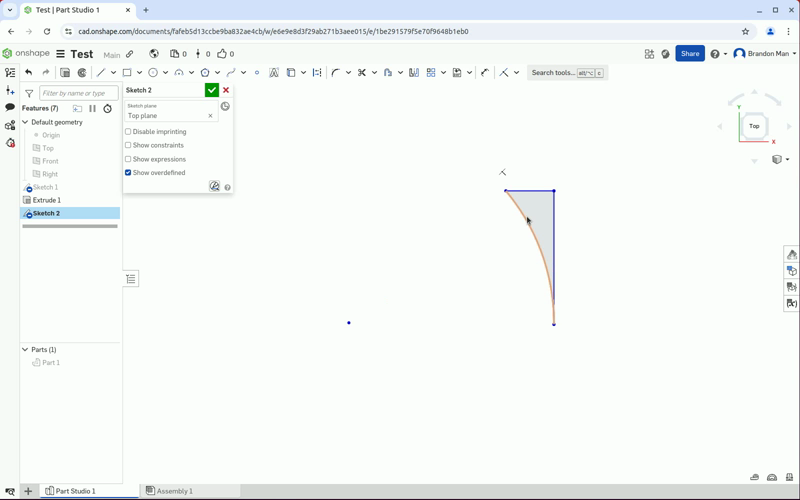
scroll(6)
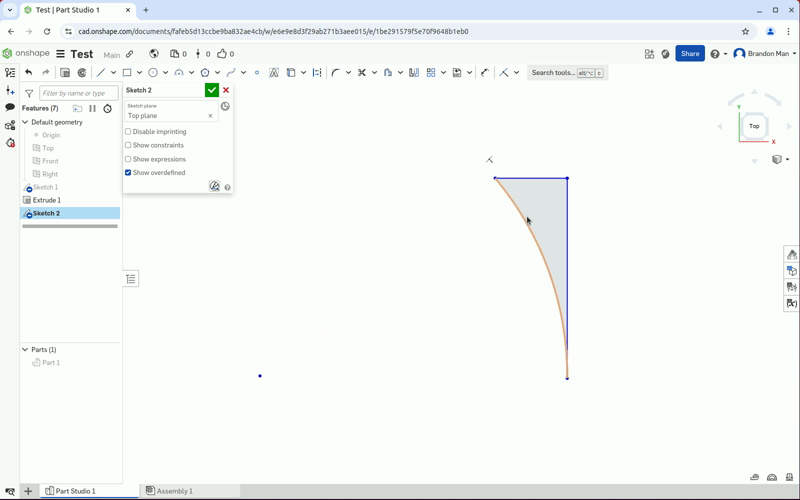
scroll(6)
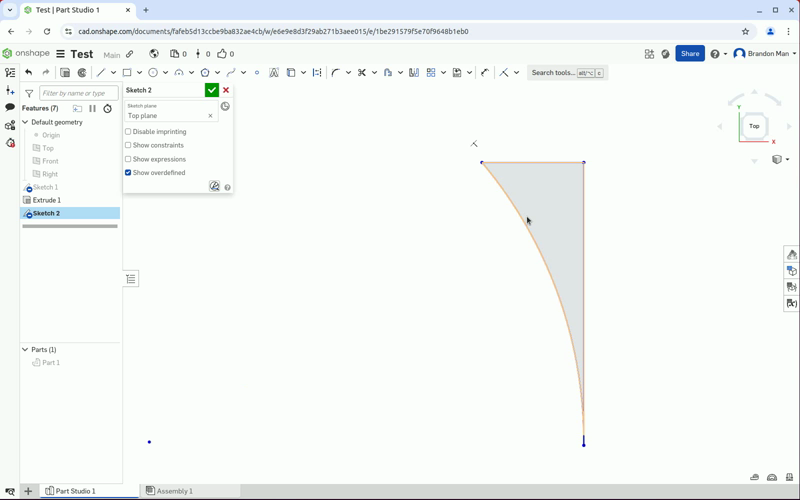
scroll(6)
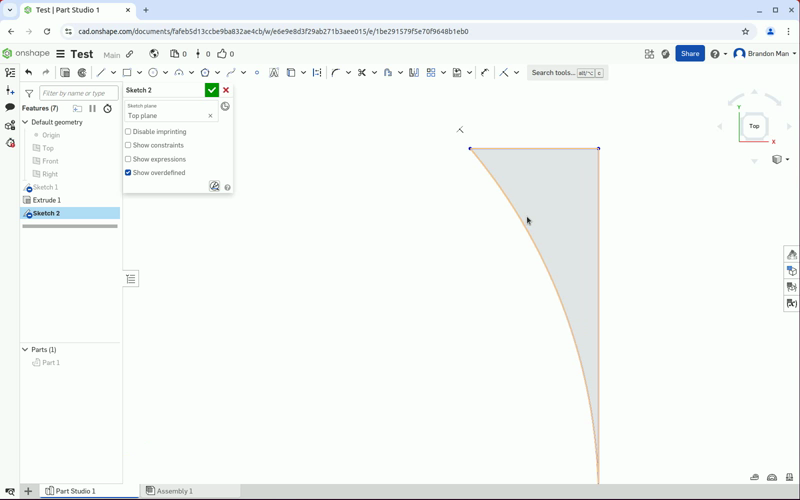
scroll(6)
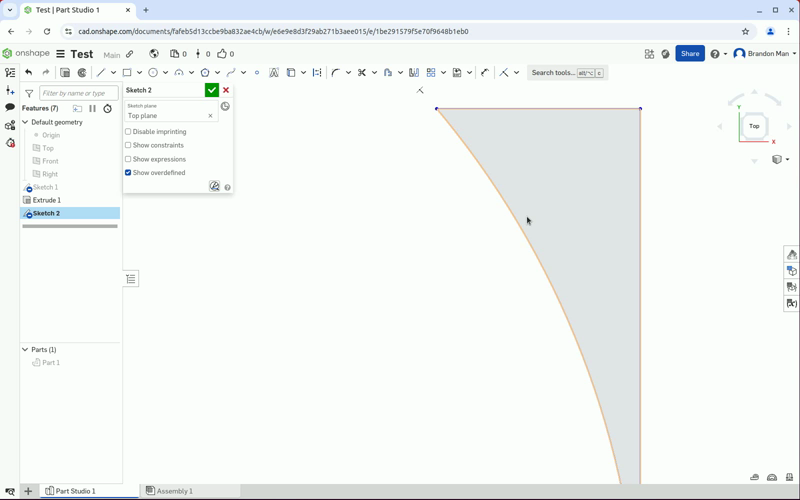
click(527, 216)
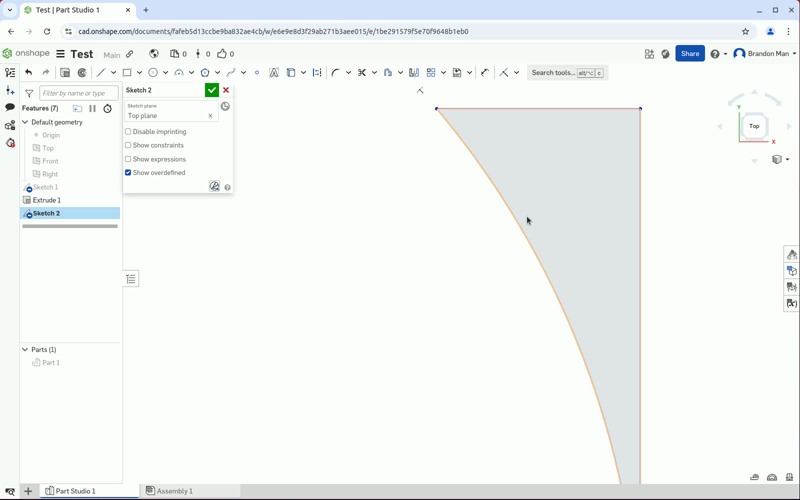
scroll(-6)
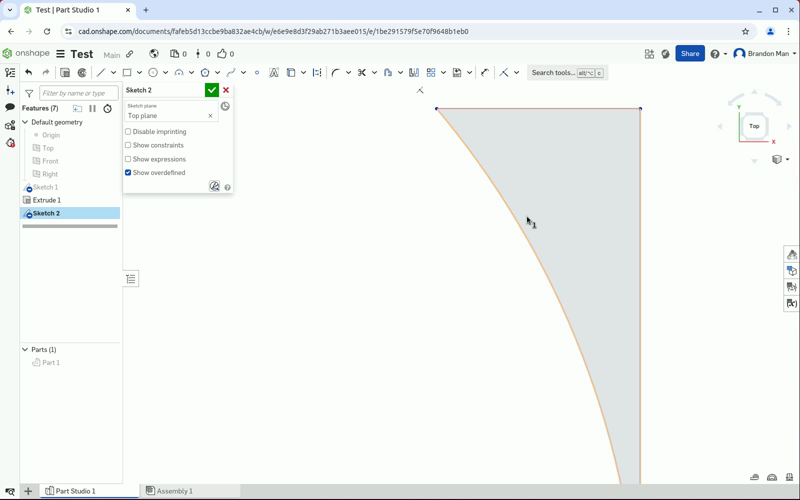
scroll(-6)
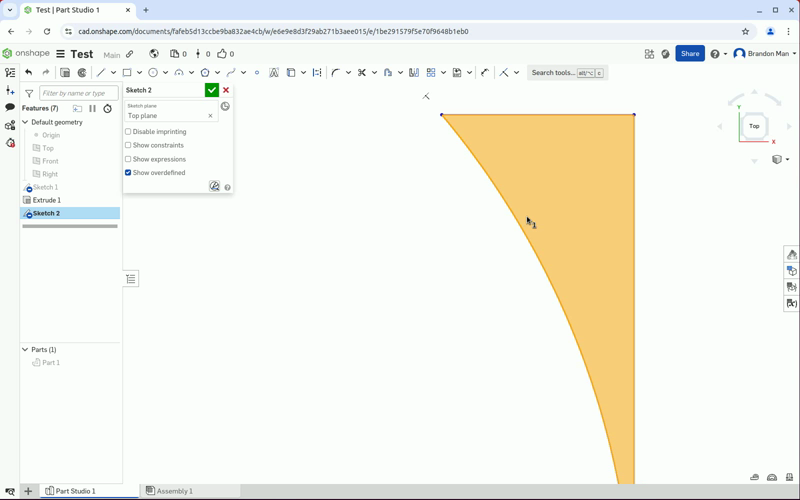
scroll(-6)
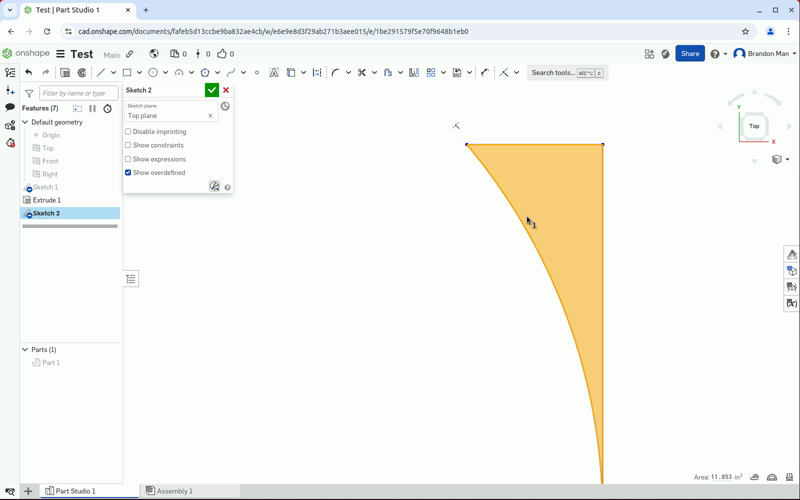
scroll(-6)
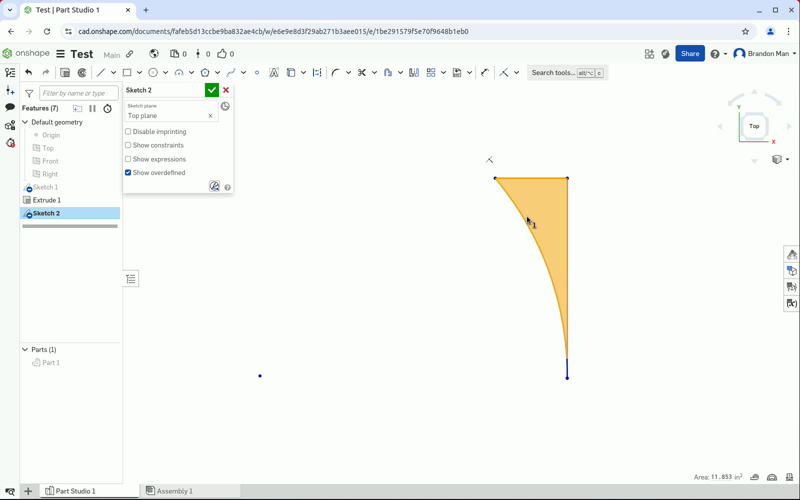
scroll(-6)
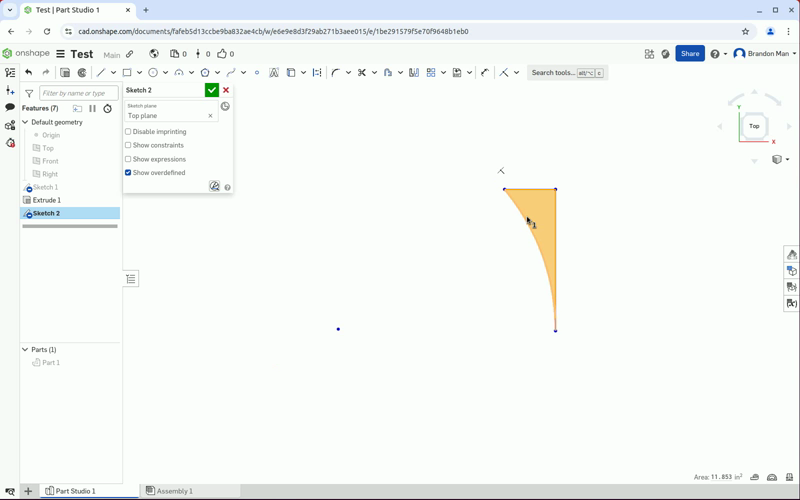
scroll(-6)
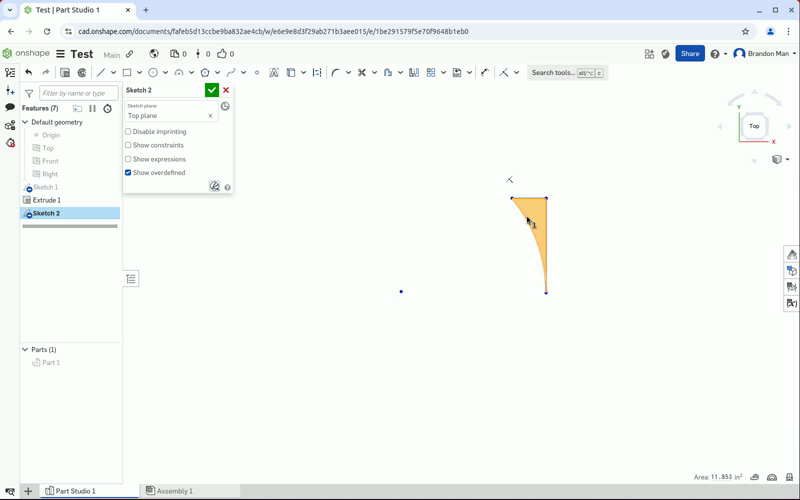
scroll(-6)
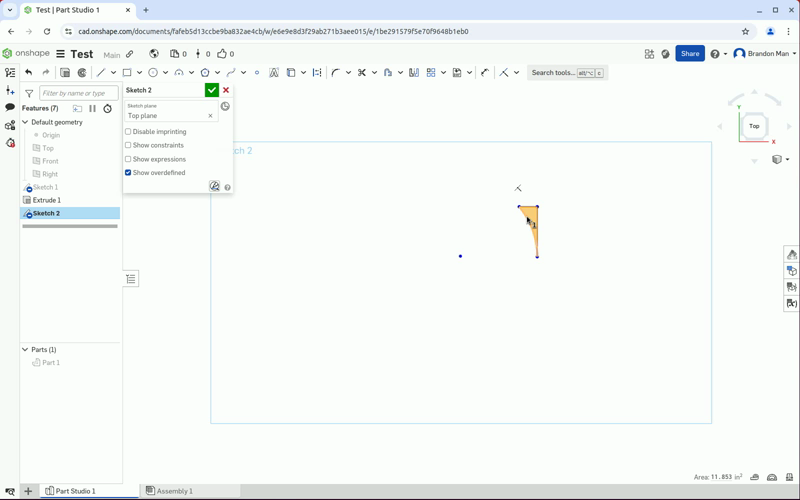
mouse_move(73, 352)
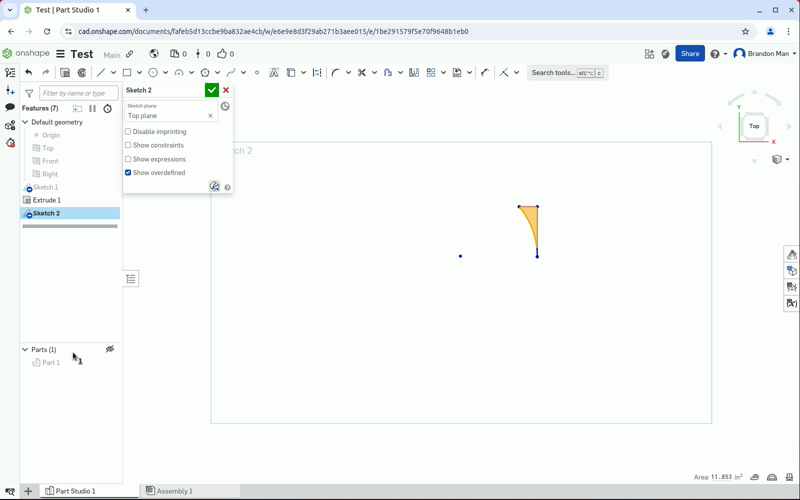
key(shift+y)
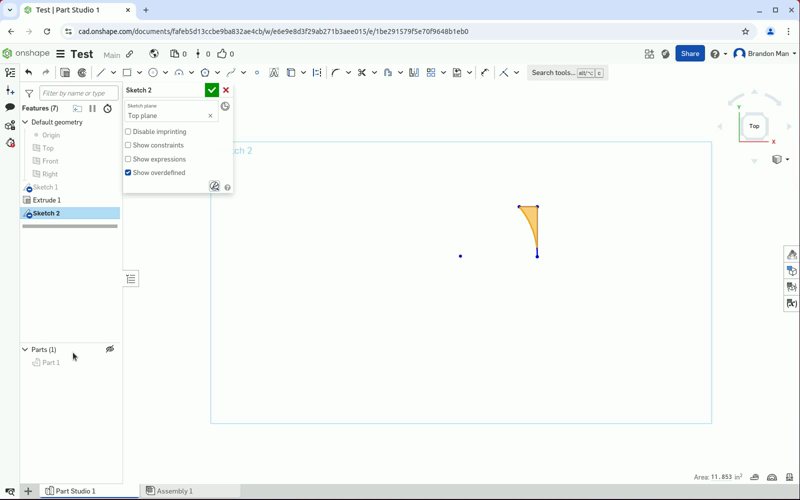
key(shift+e)
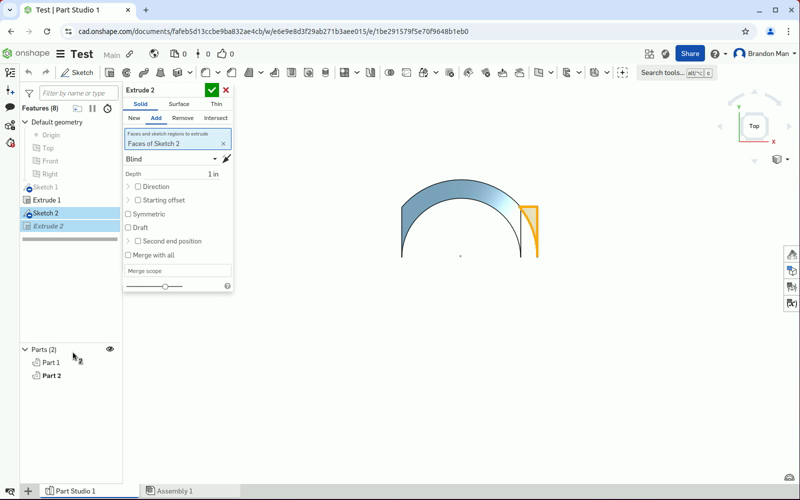
mouse_move(143, 106)
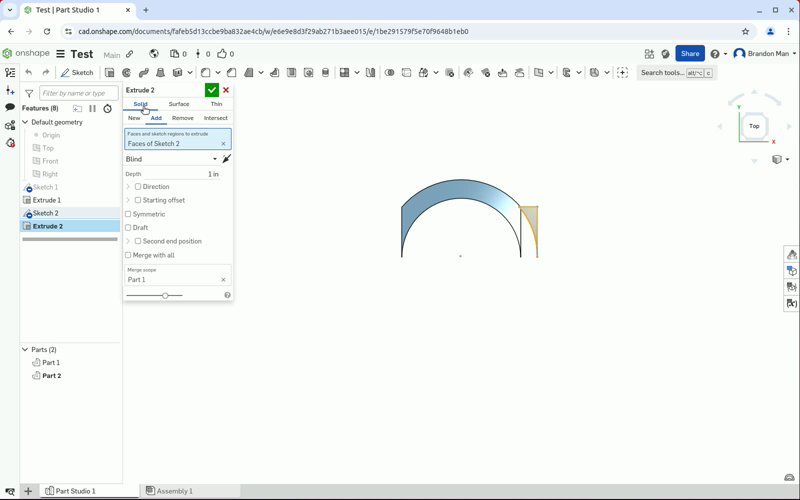
click(143, 106)
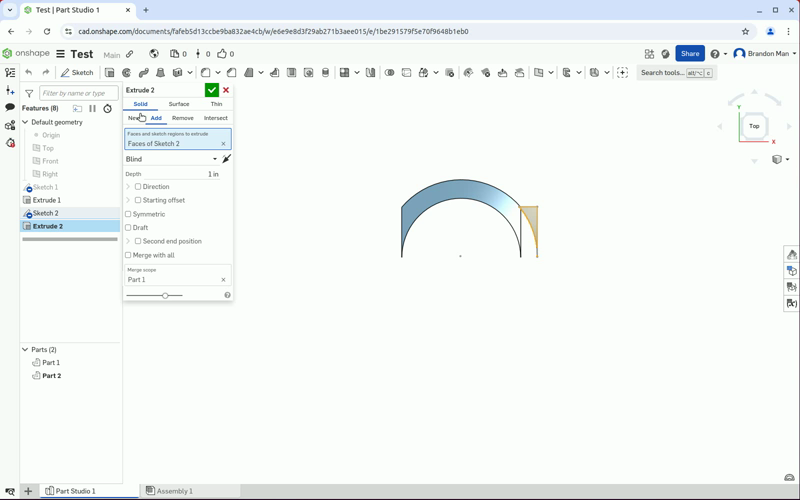
mouse_move(137, 120)
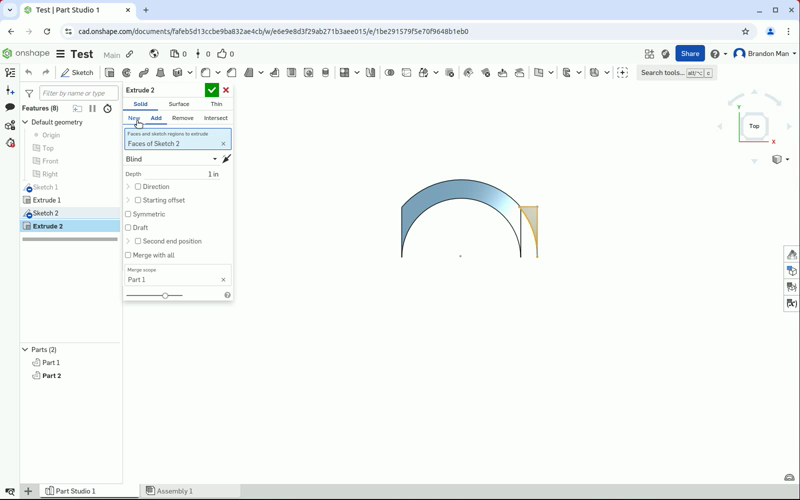
click(137, 120)
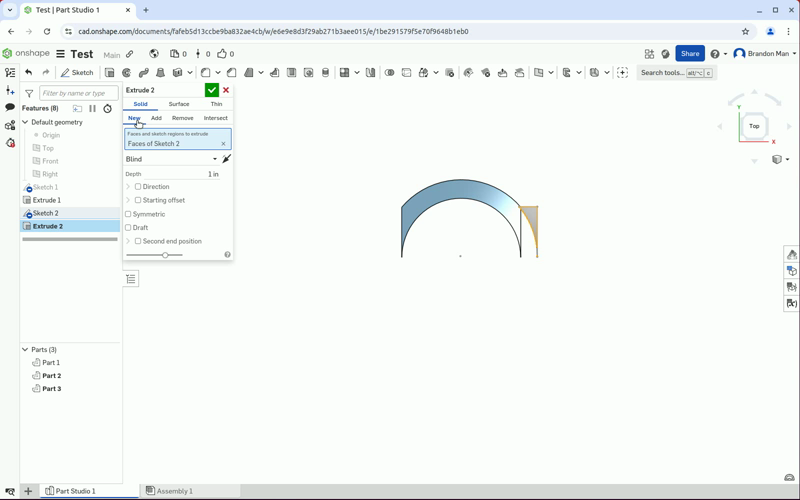
key(tab, 4)
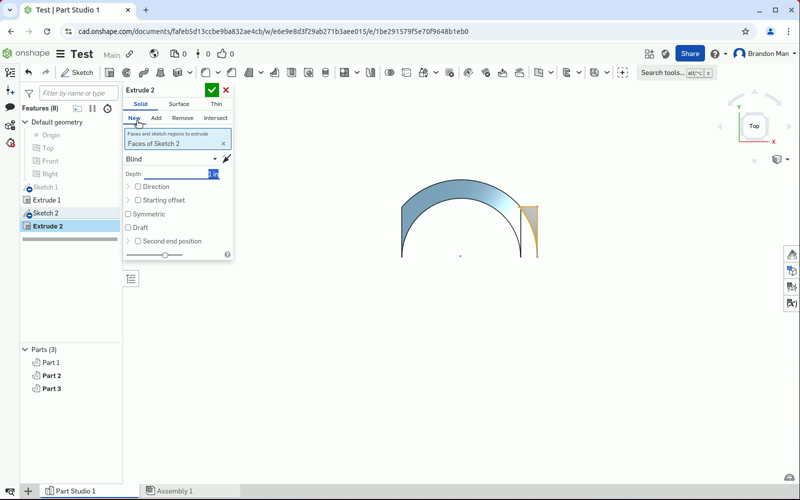
text(12.758)
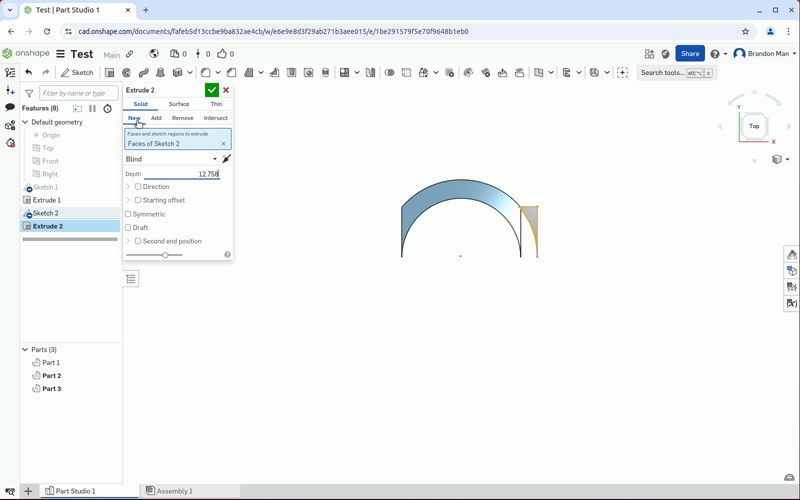
key(enter)
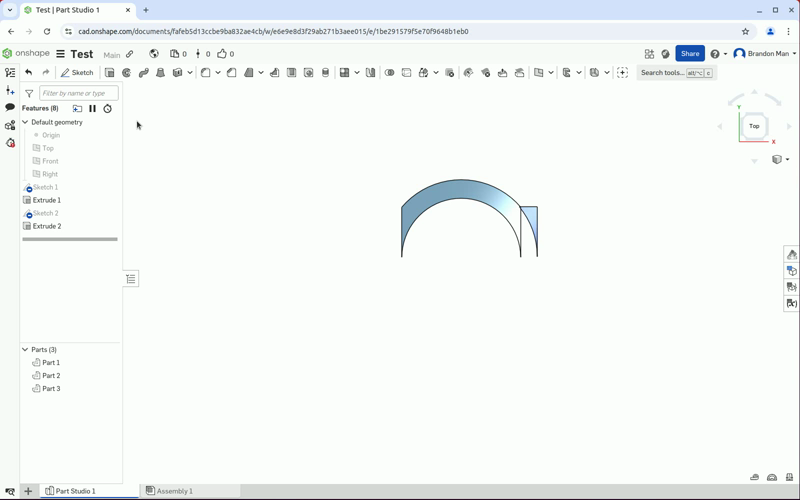
key(shift+h)
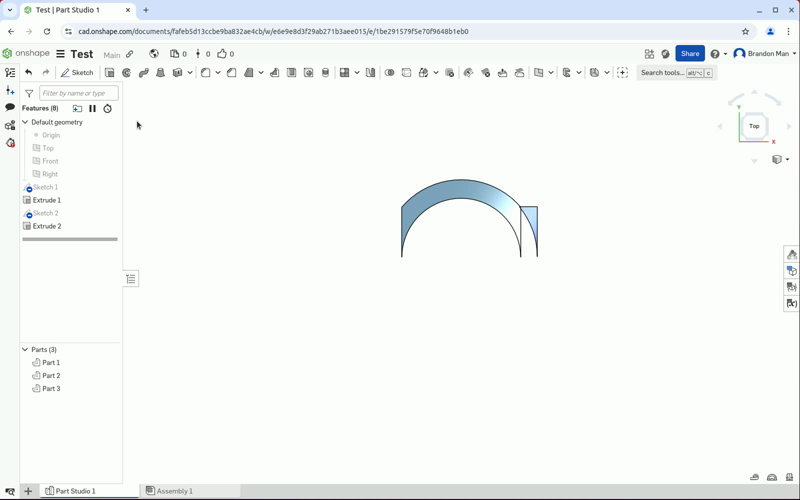
key(shift+h)
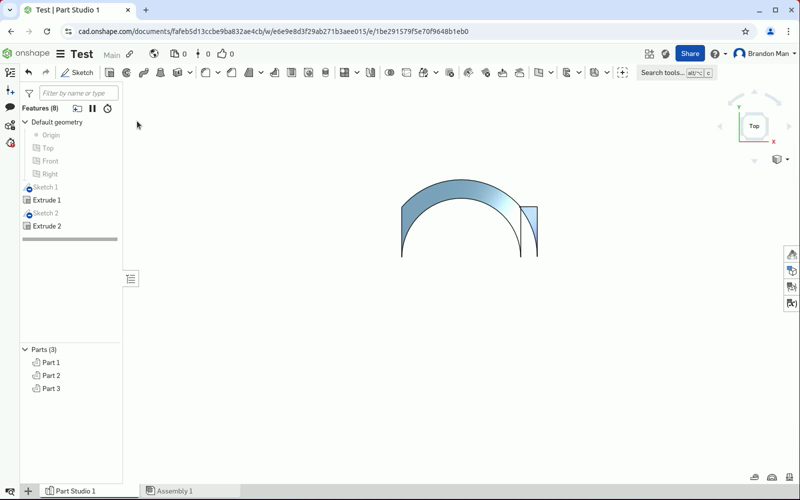
mouse_move(73, 189)
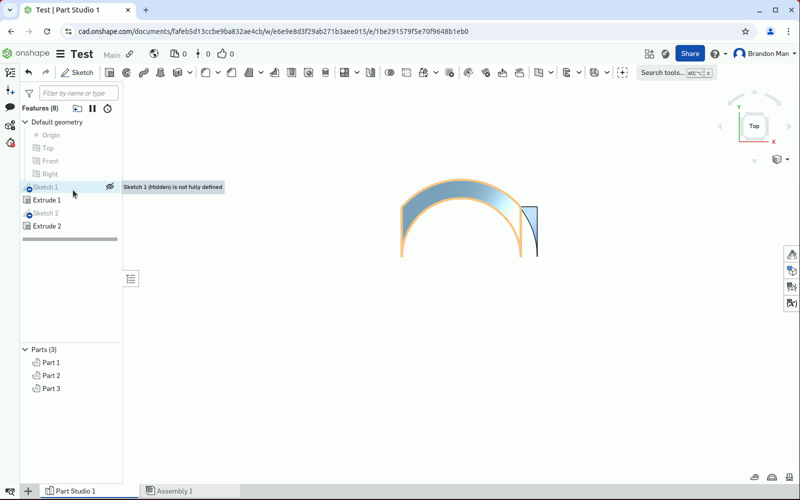
click(73, 189)
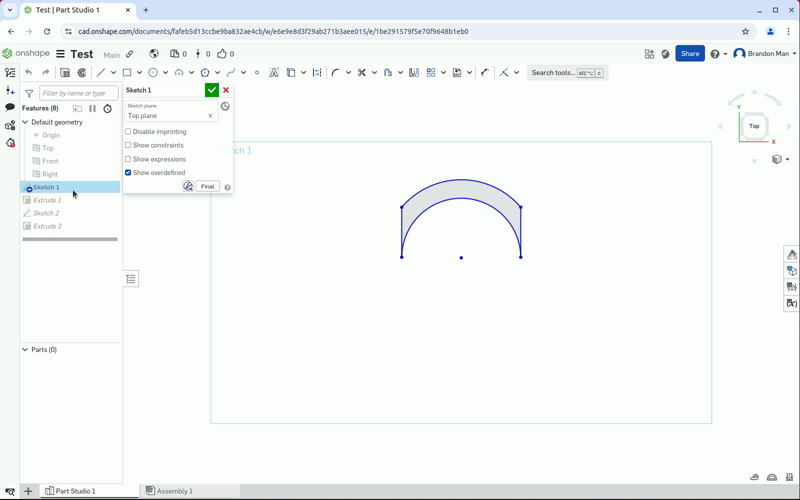
mouse_move(229, 92)
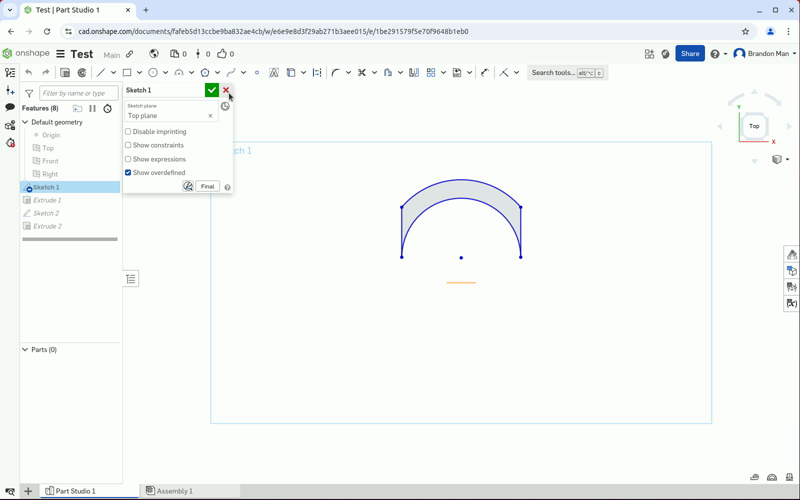
click(229, 92)
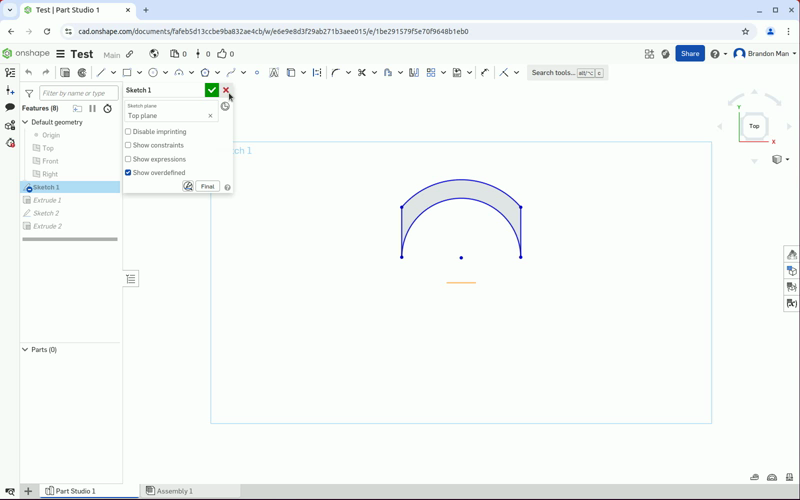
key(shift+s)
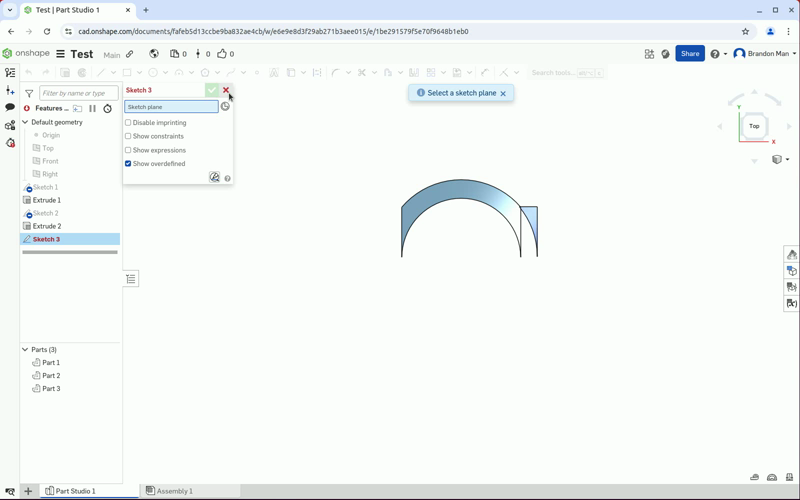
mouse_move(73, 150)
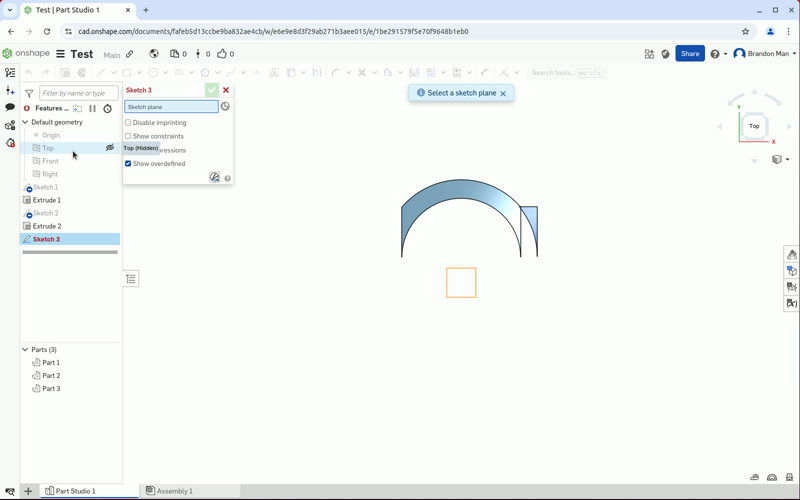
click(73, 150)
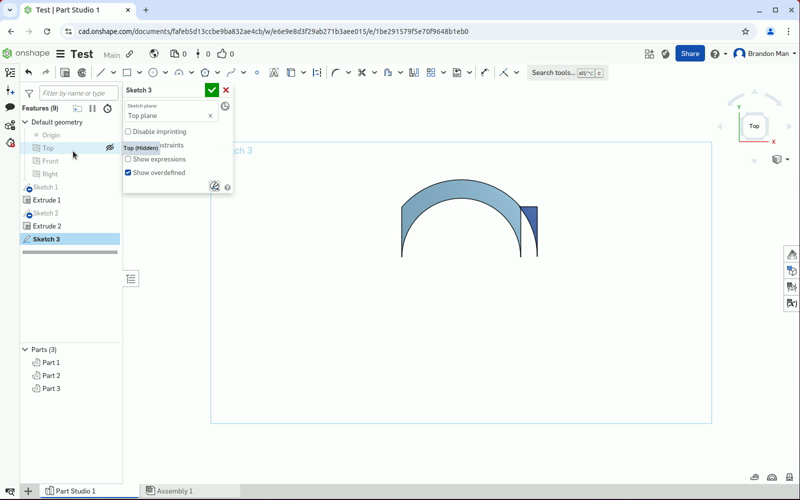
mouse_move(73, 352)
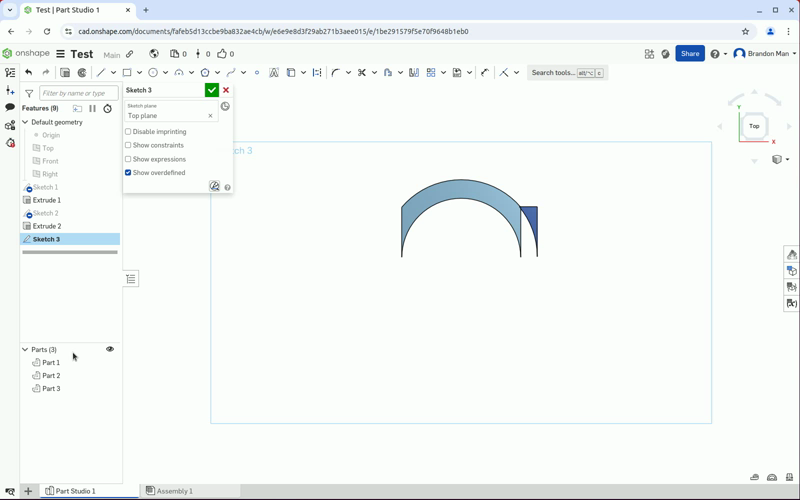
key(y)
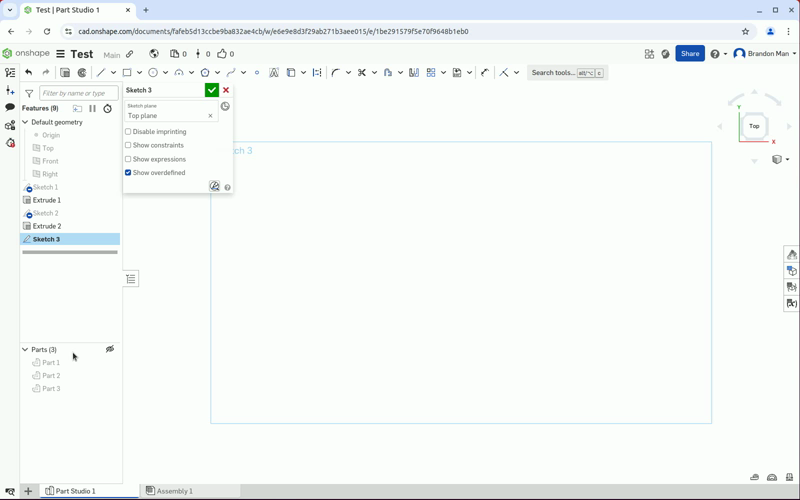
key(a)
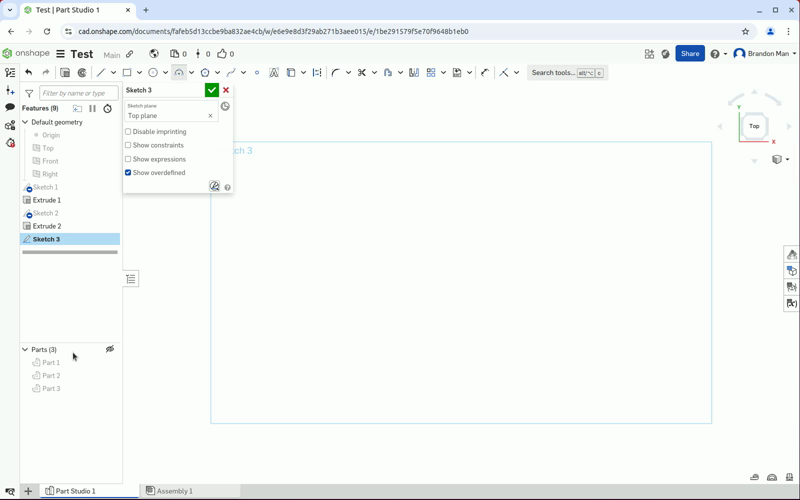
key_down(shift)
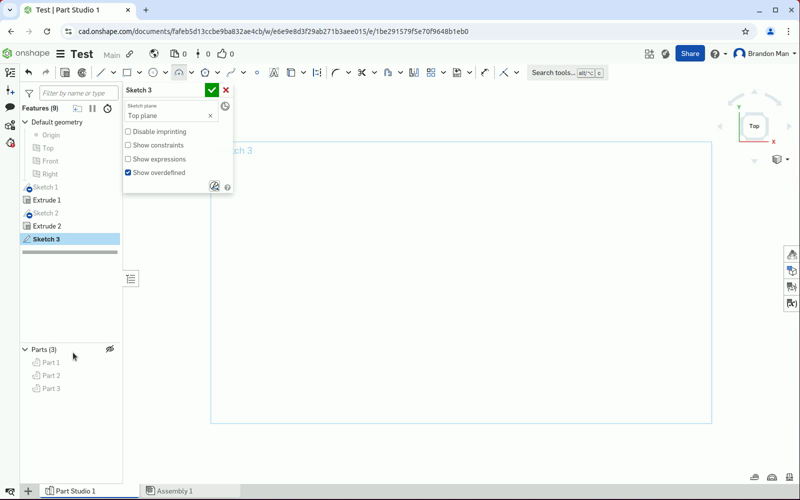
mouse_move(519, 306)
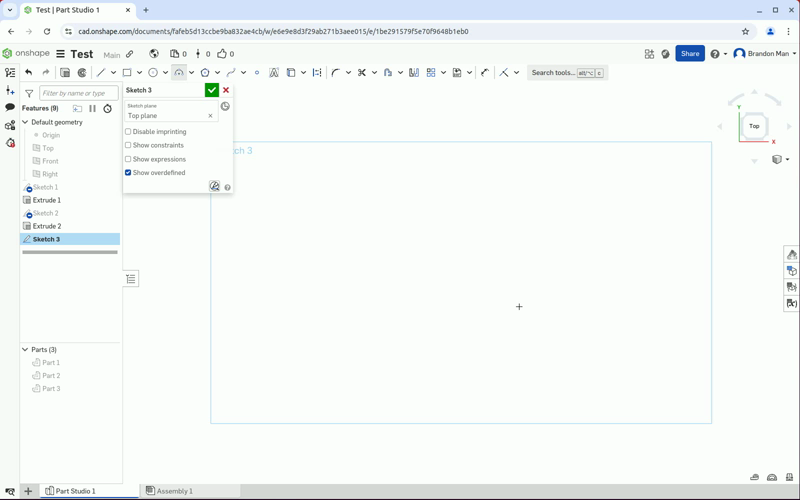
click(519, 306)
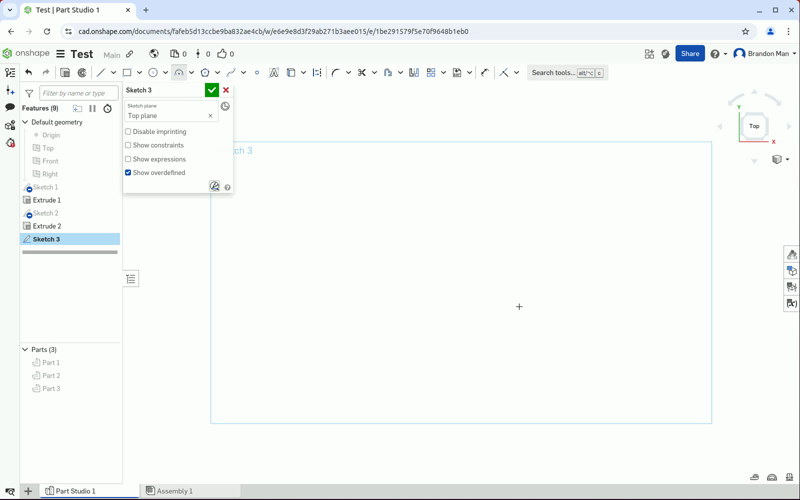
key_up(shift)
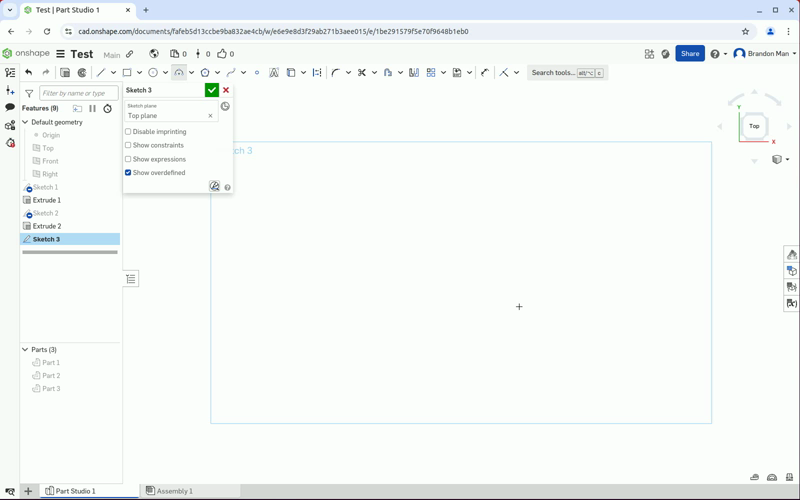
key_down(shift)
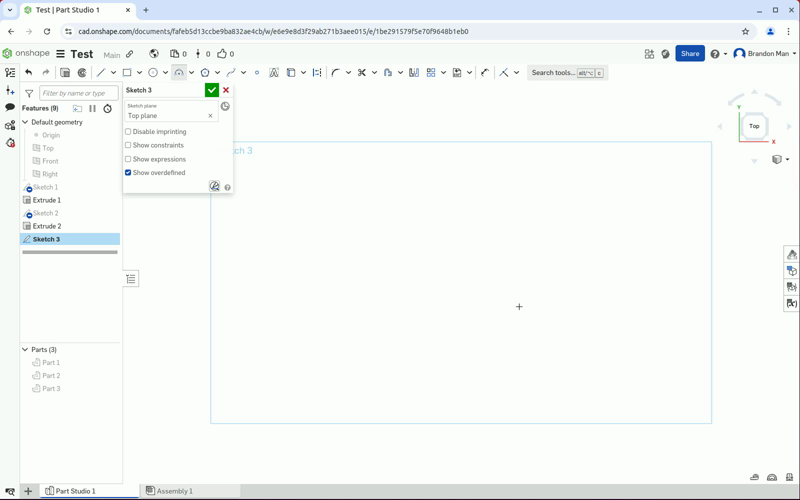
mouse_move(519, 207)
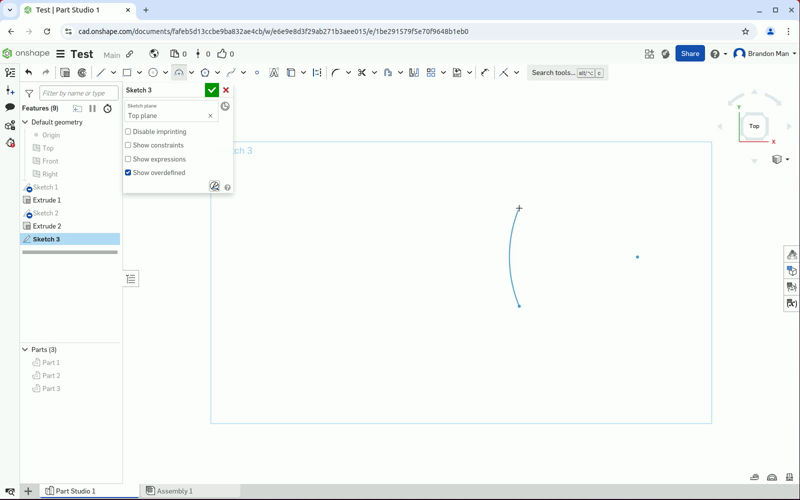
click(519, 207)
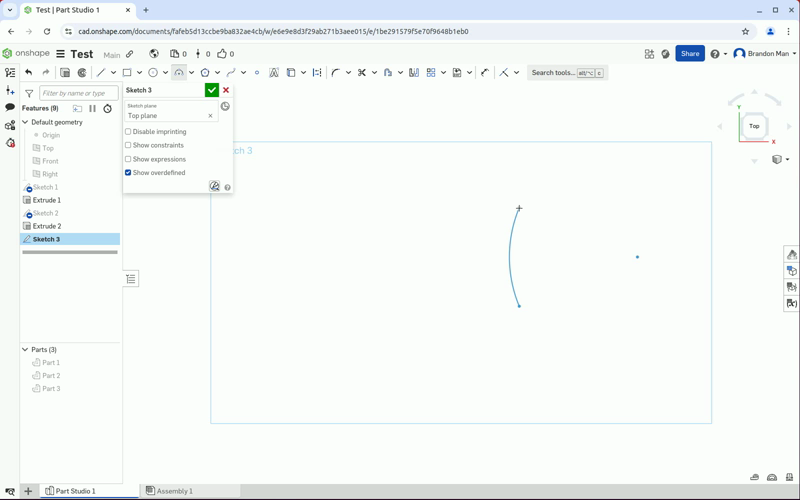
mouse_move(537, 257)
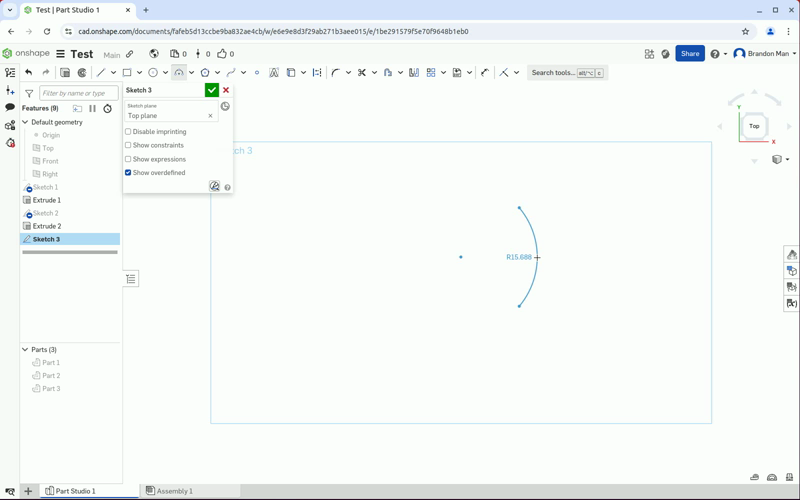
click(537, 257)
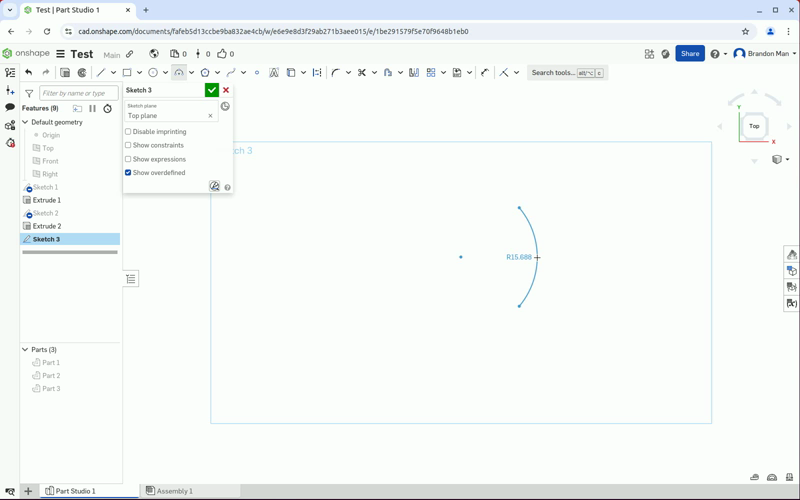
key_up(shift)
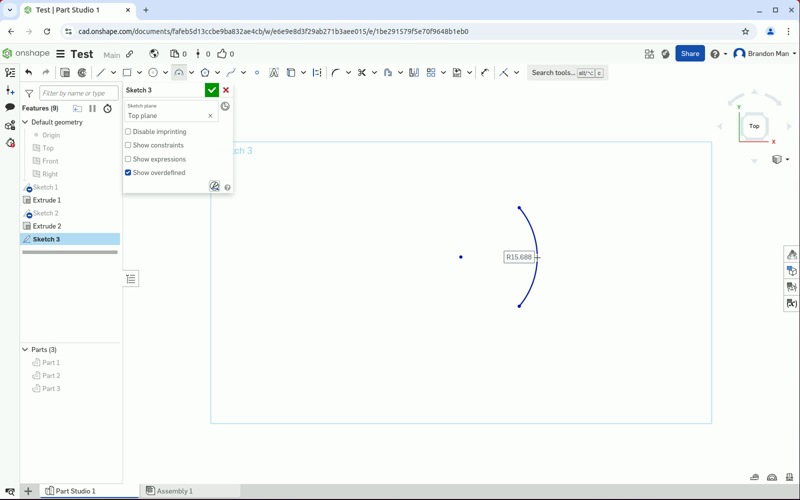
key(esc)
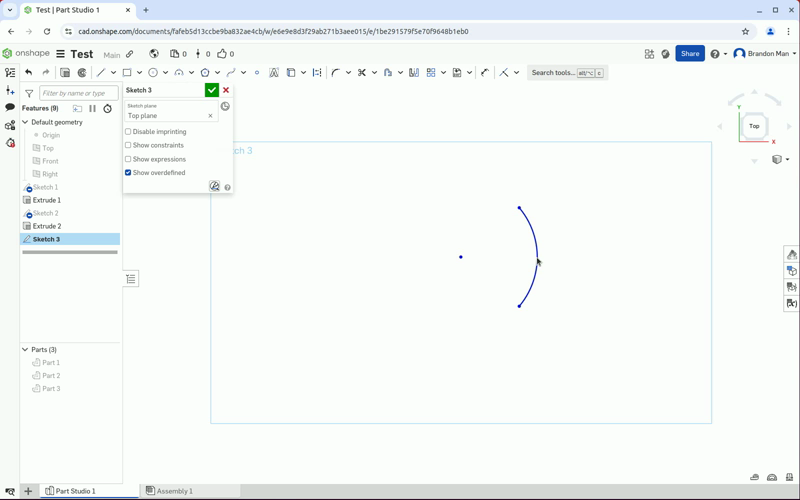
key(l)
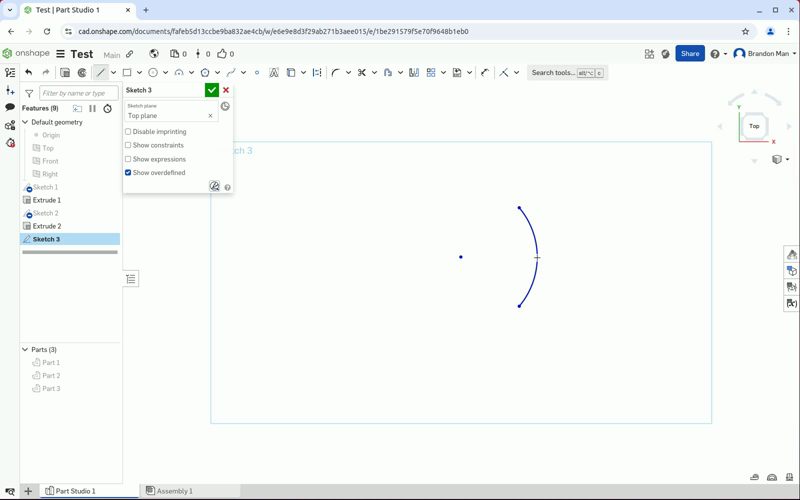
mouse_move(519, 207)
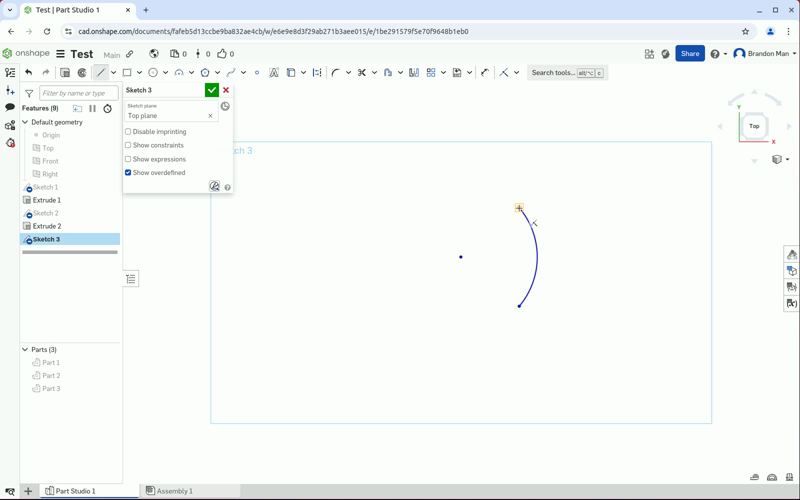
click(519, 207)
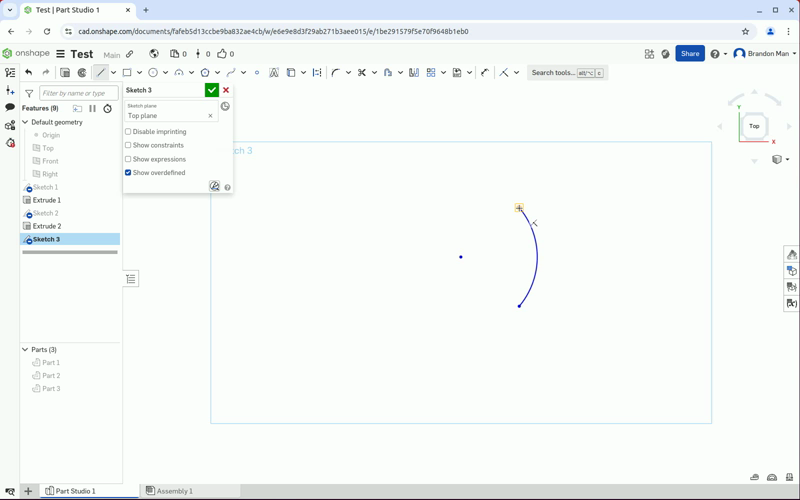
key_down(shift)
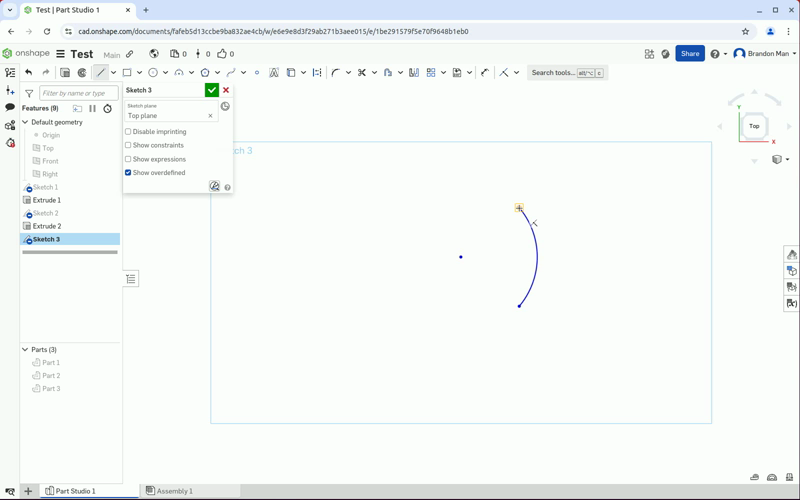
mouse_move(549, 207)
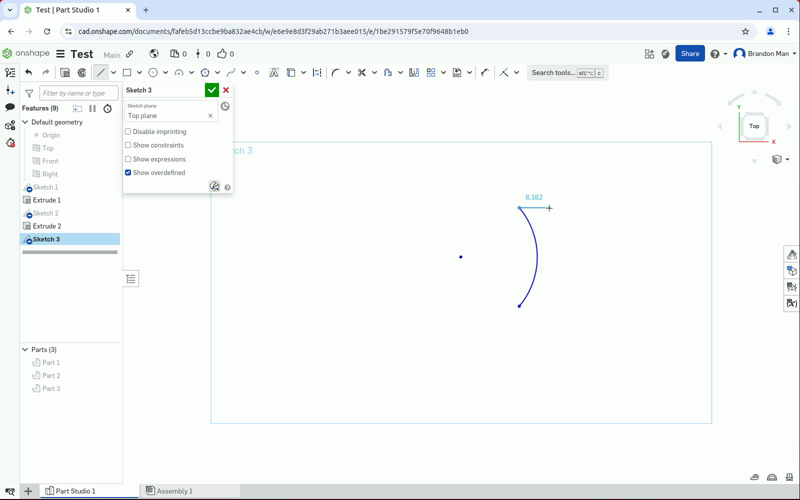
mouse_move(519, 257)
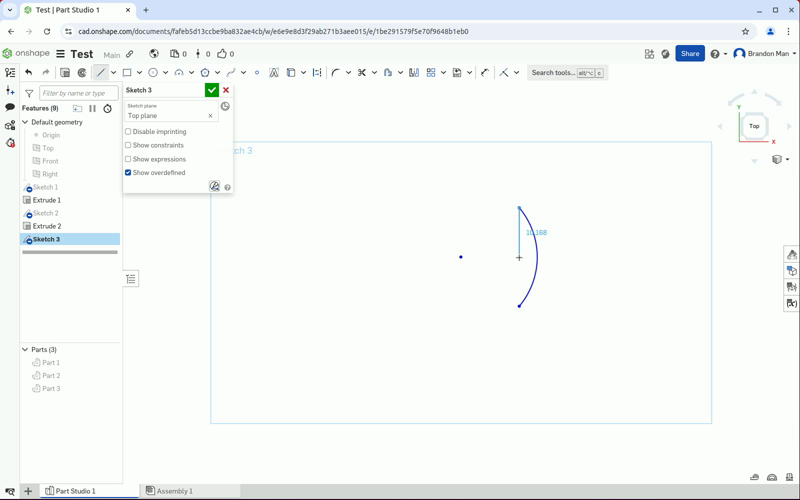
click(519, 257)
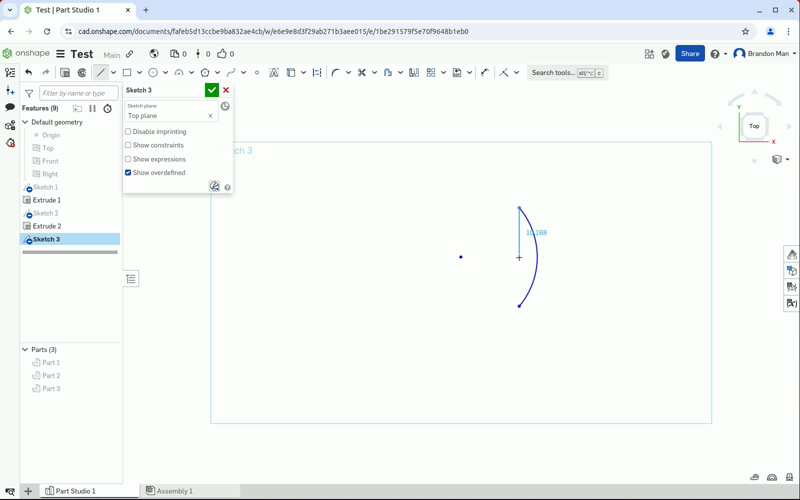
key_up(shift)
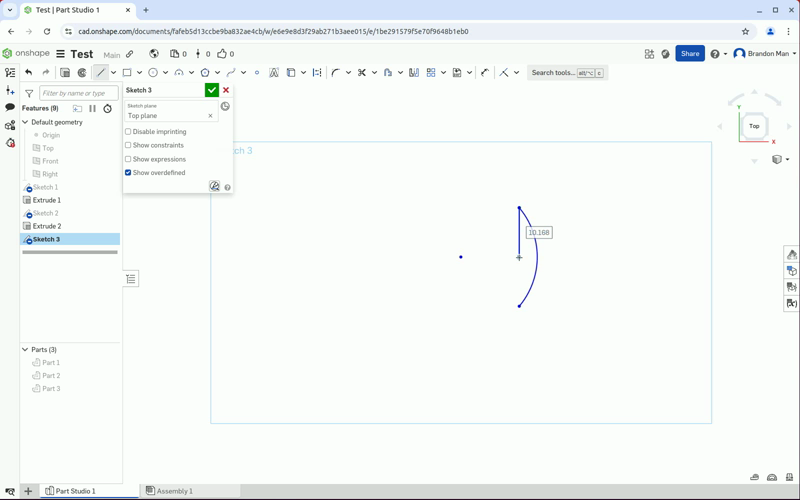
mouse_move(549, 257)
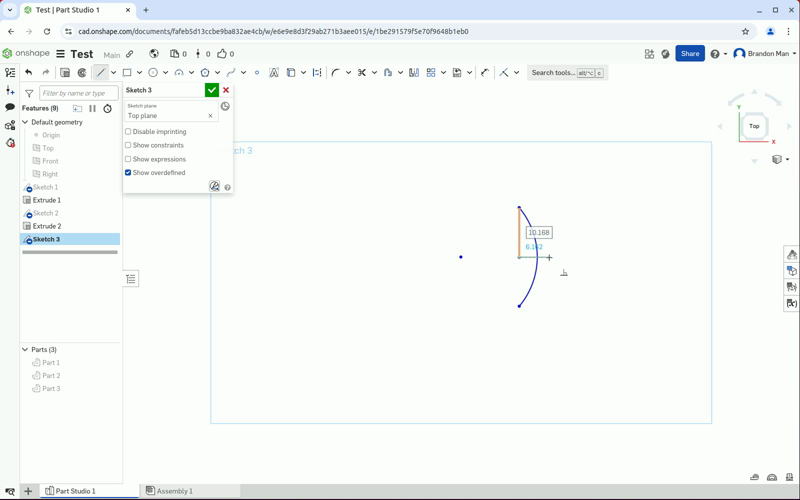
key_down(shift)
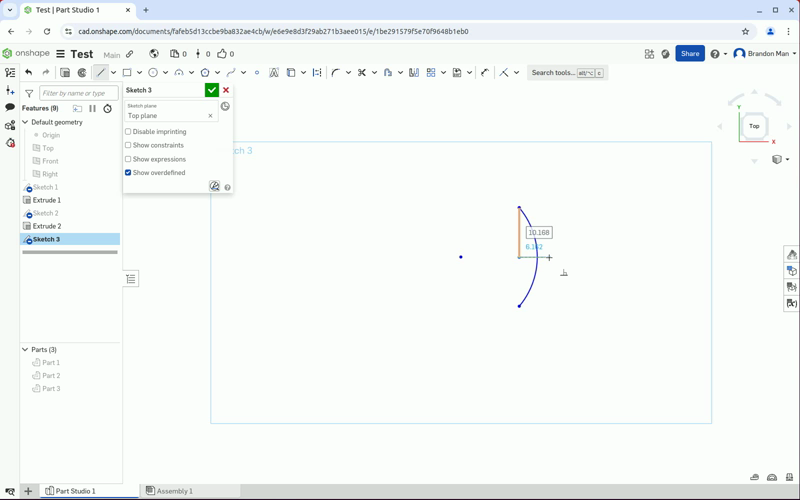
mouse_move(519, 306)
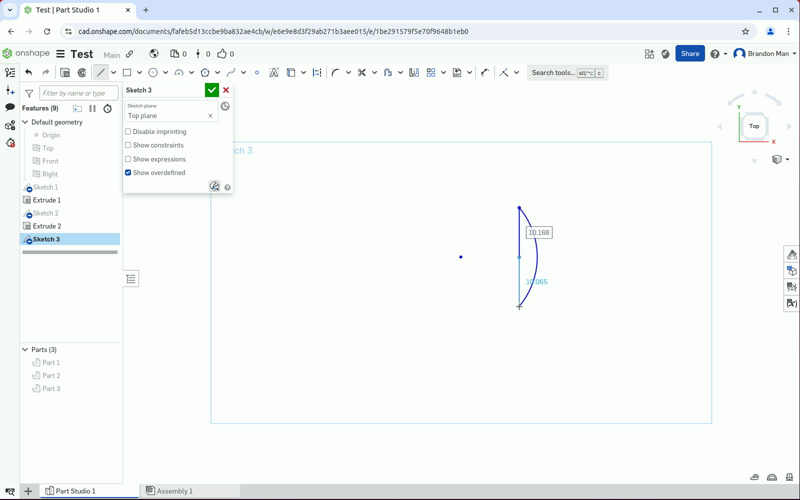
key_up(shift)
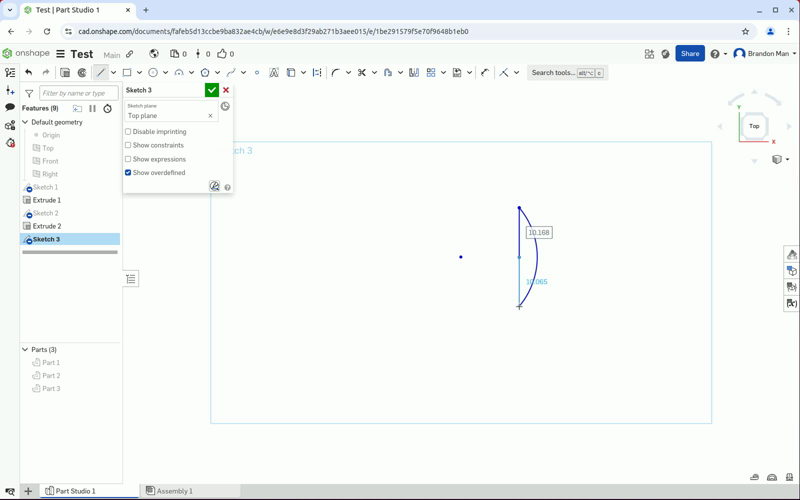
click(519, 306)
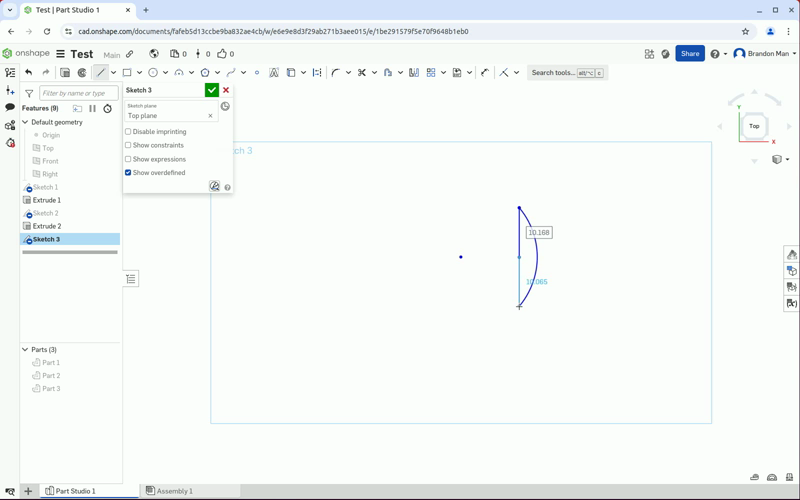
key(esc)
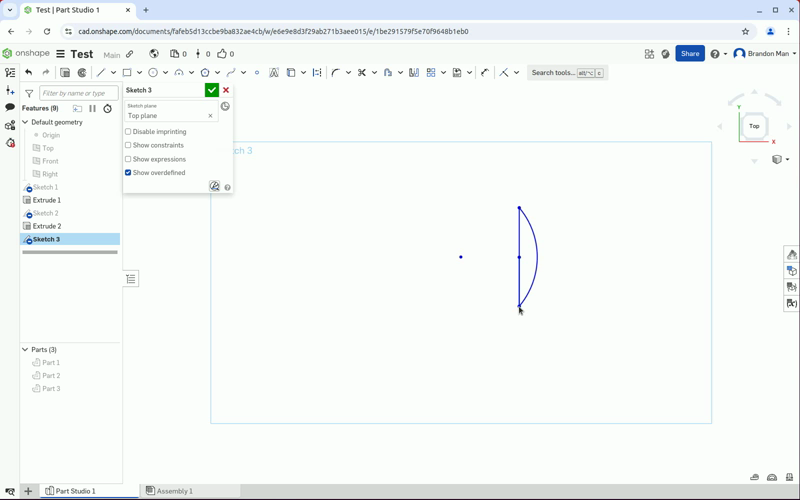
mouse_move(528, 226)
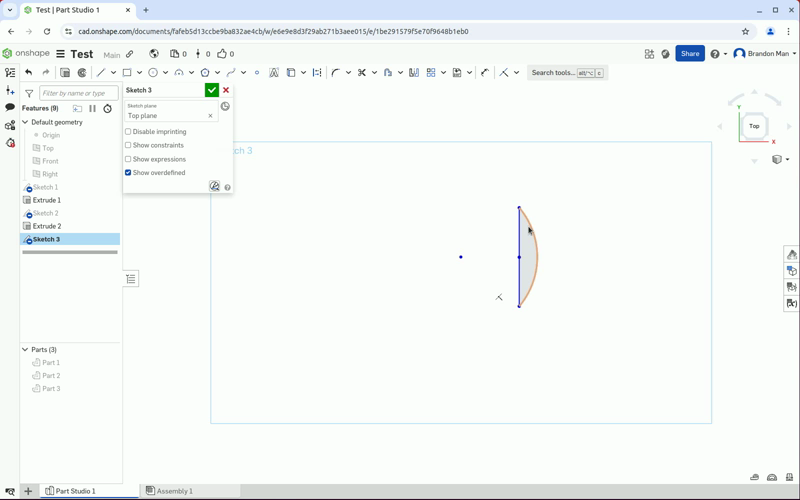
scroll(6)
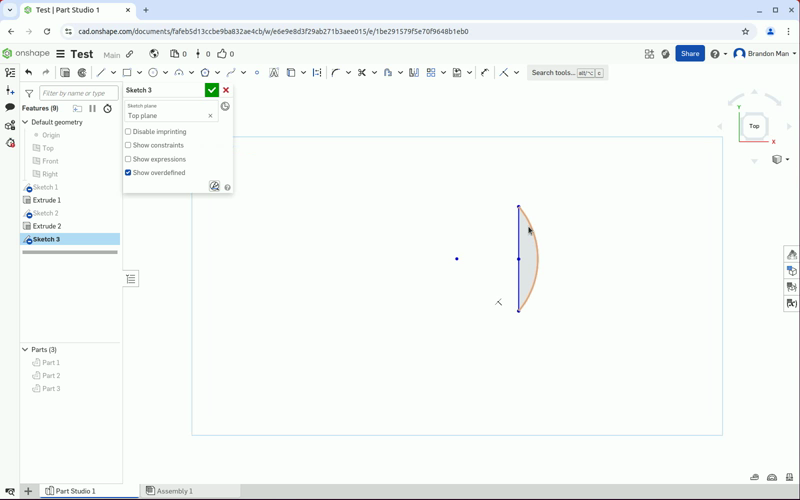
scroll(6)
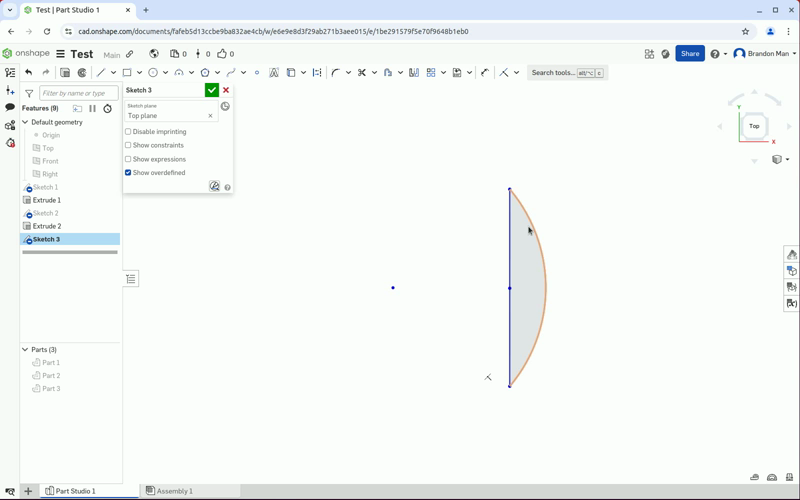
scroll(6)
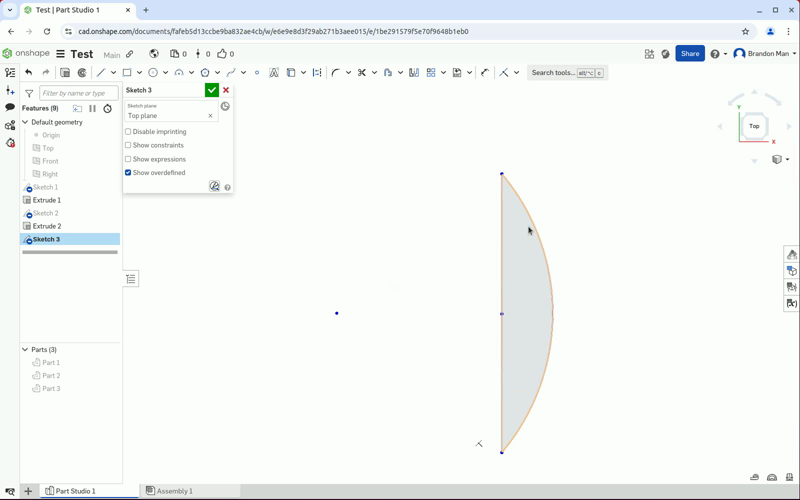
scroll(6)
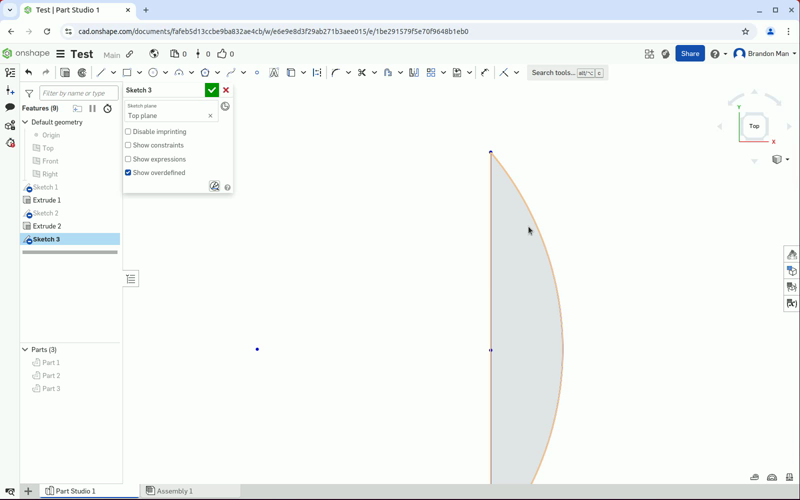
scroll(6)
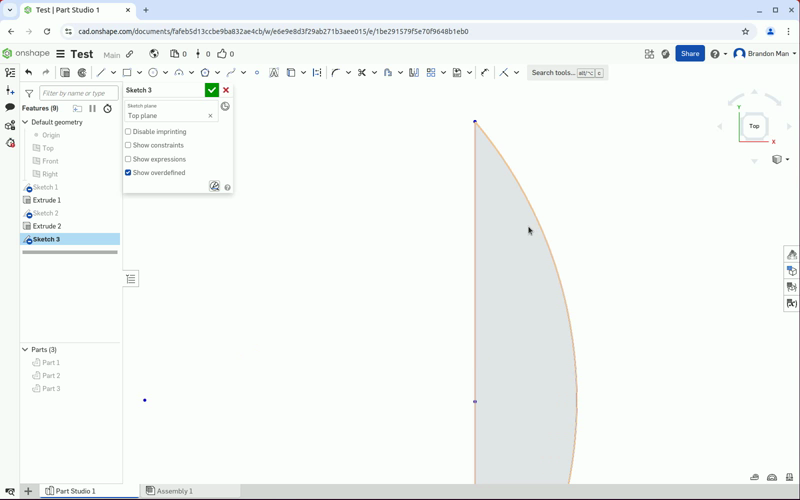
scroll(6)
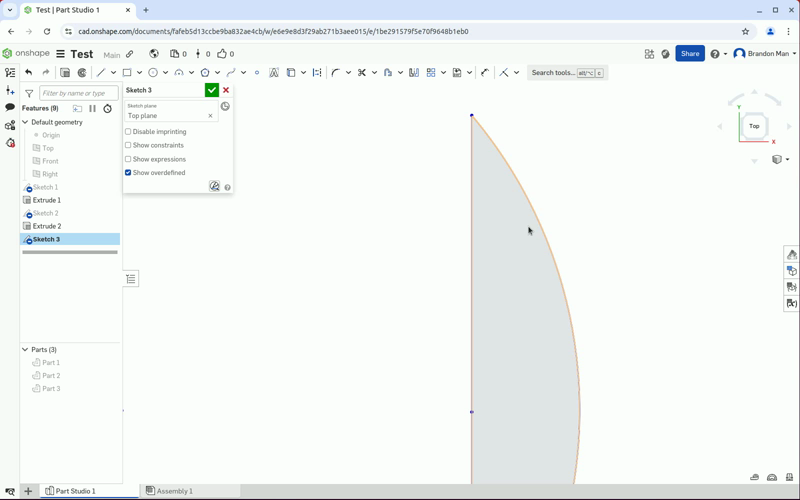
scroll(6)
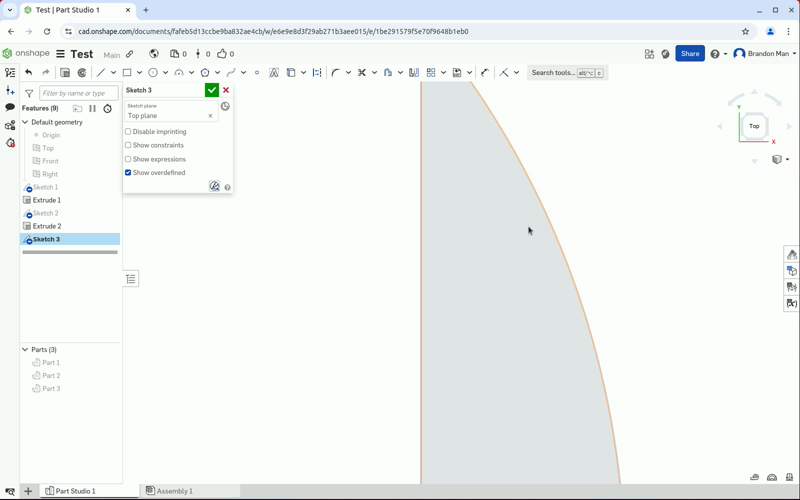
click(528, 226)
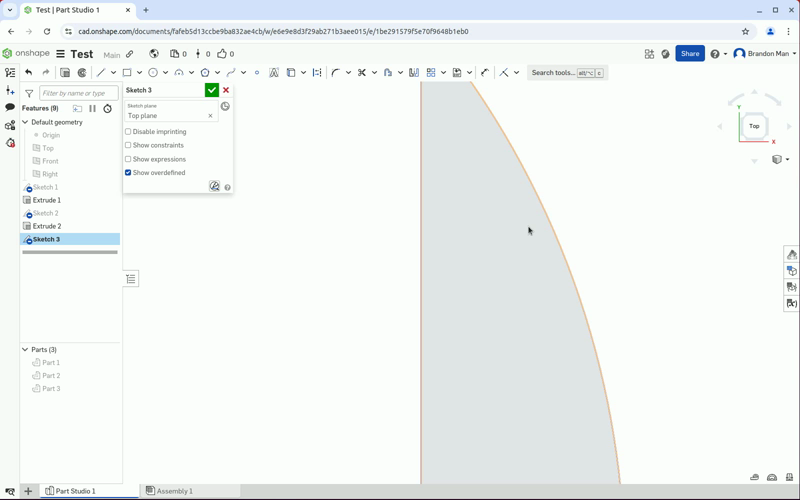
scroll(-6)
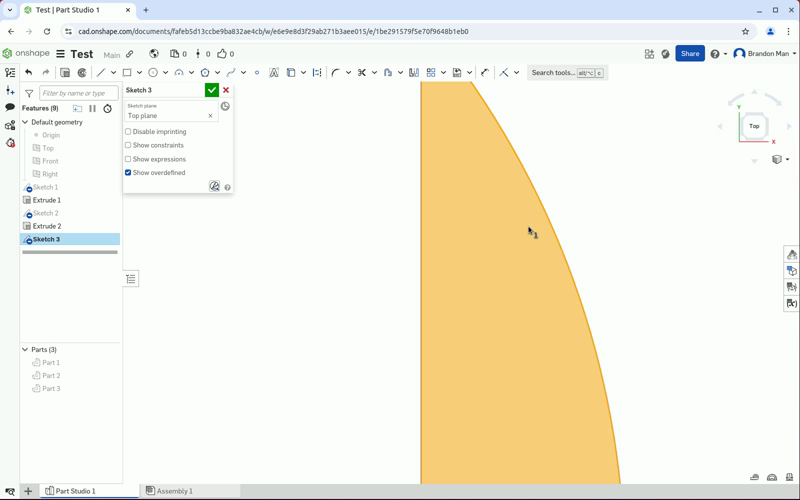
scroll(-6)
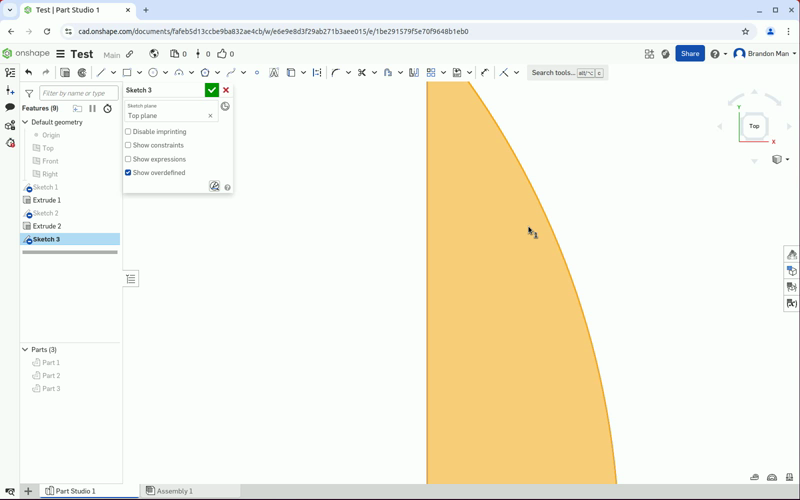
scroll(-6)
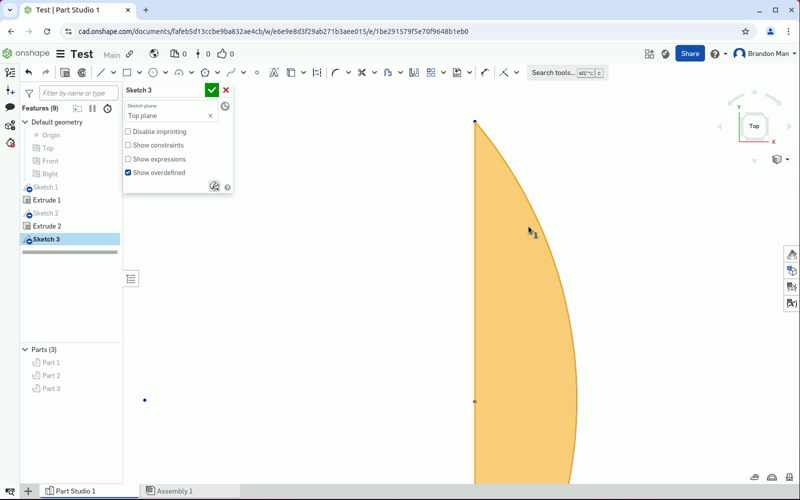
scroll(-6)
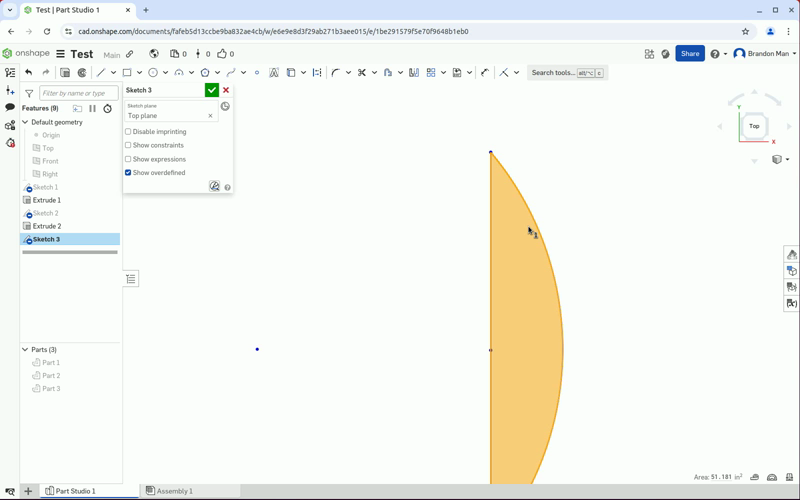
scroll(-6)
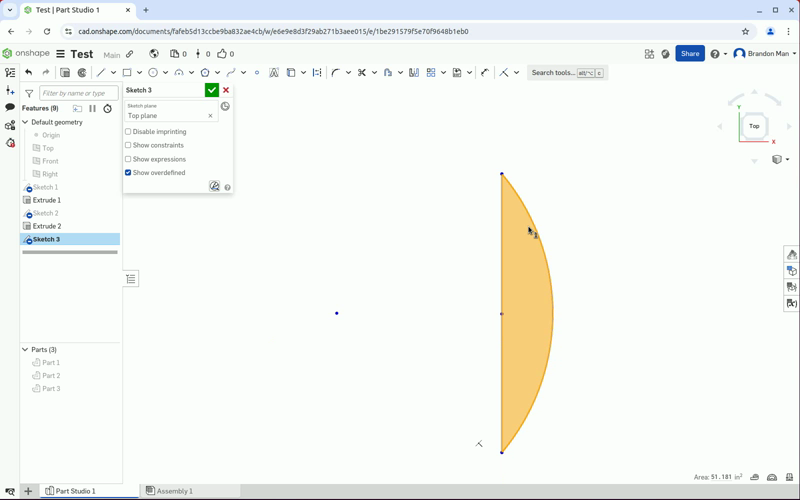
scroll(-6)
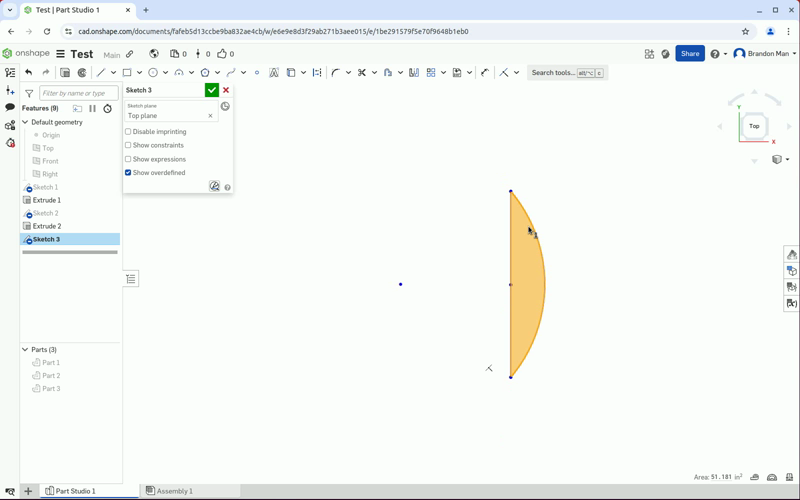
scroll(-6)
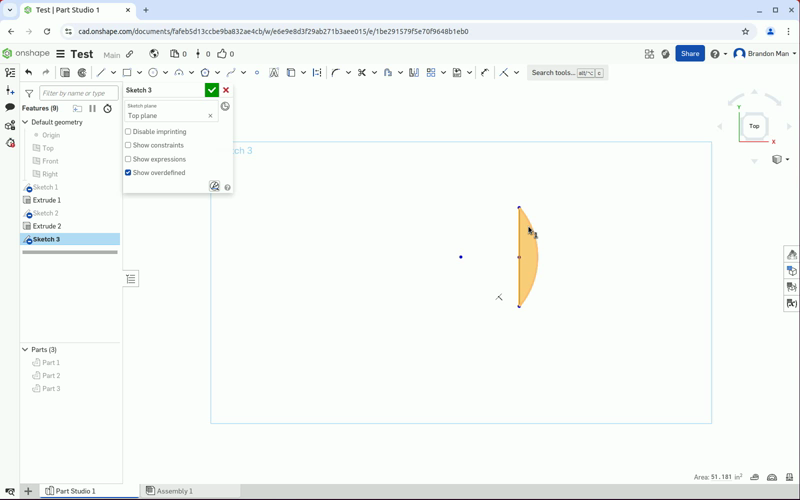
mouse_move(73, 352)
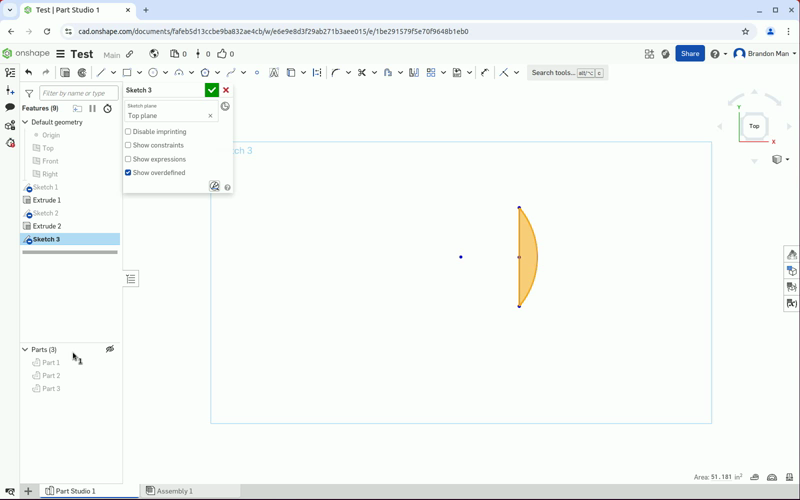
key(shift+y)
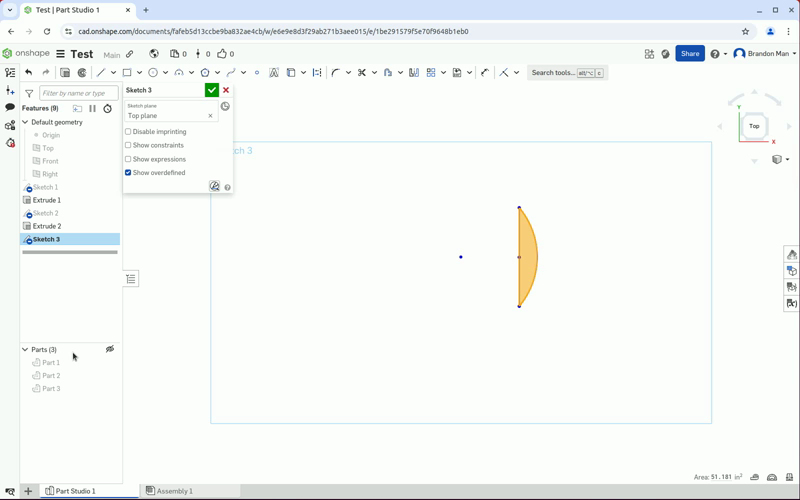
key(shift+e)
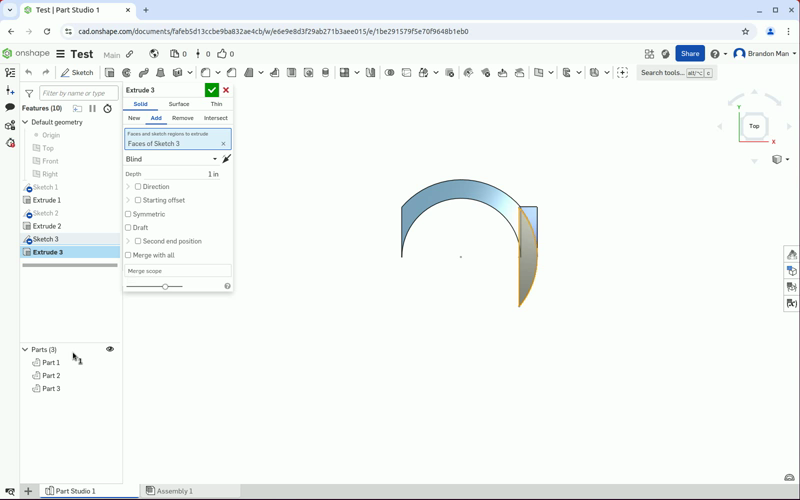
mouse_move(143, 106)
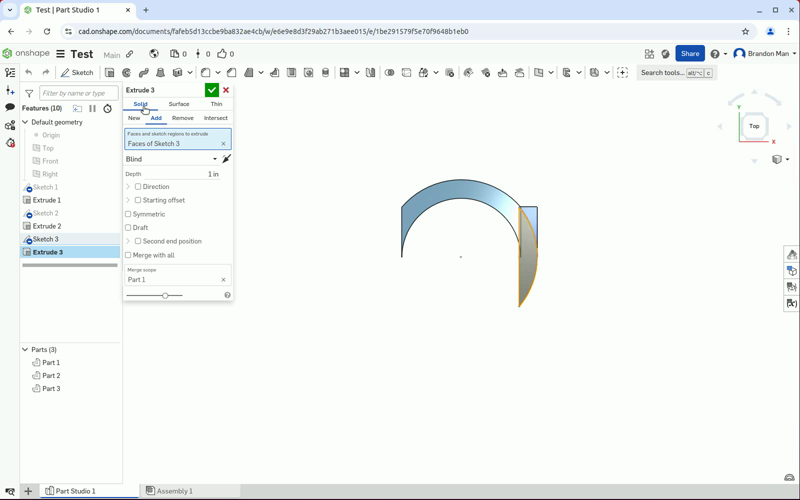
click(143, 106)
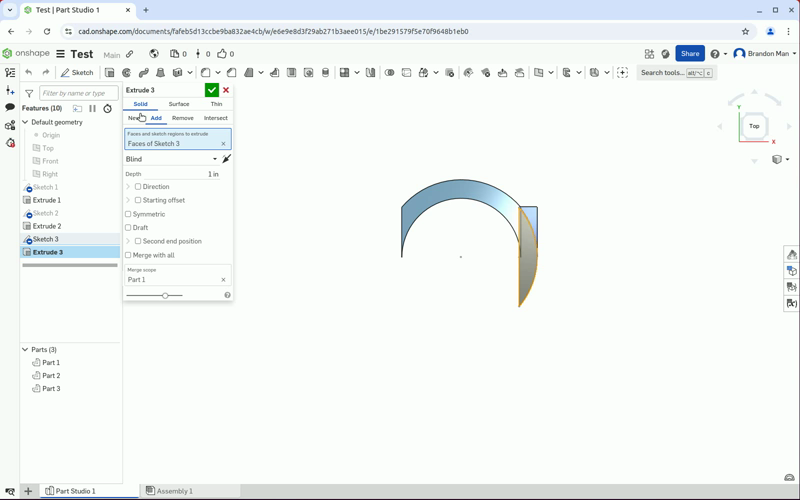
mouse_move(137, 120)
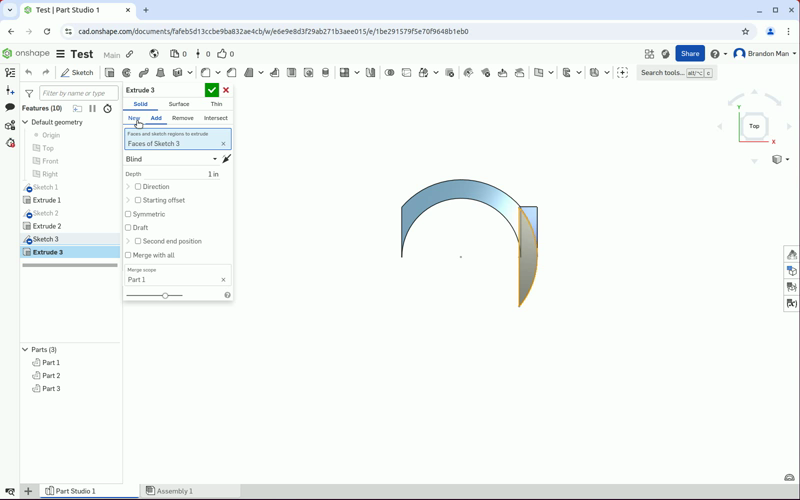
click(137, 120)
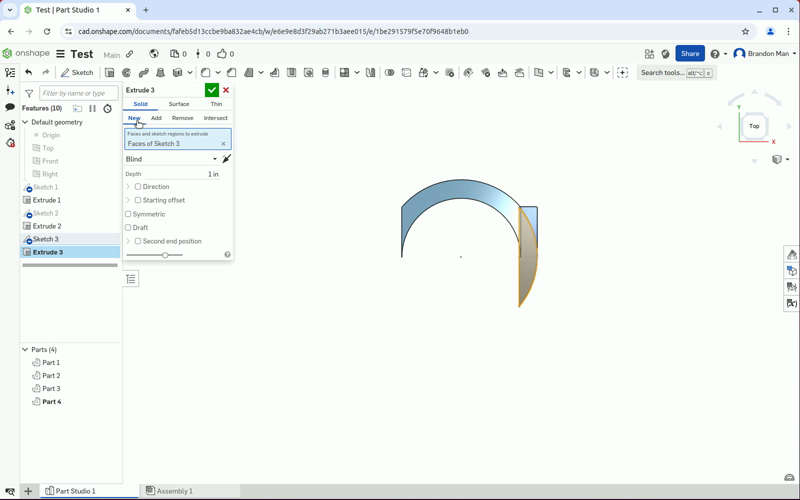
key(tab, 4)
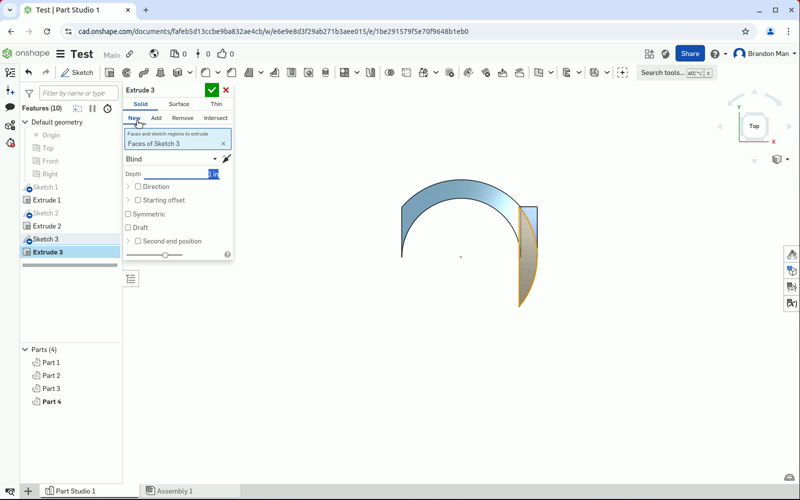
text(12.758)
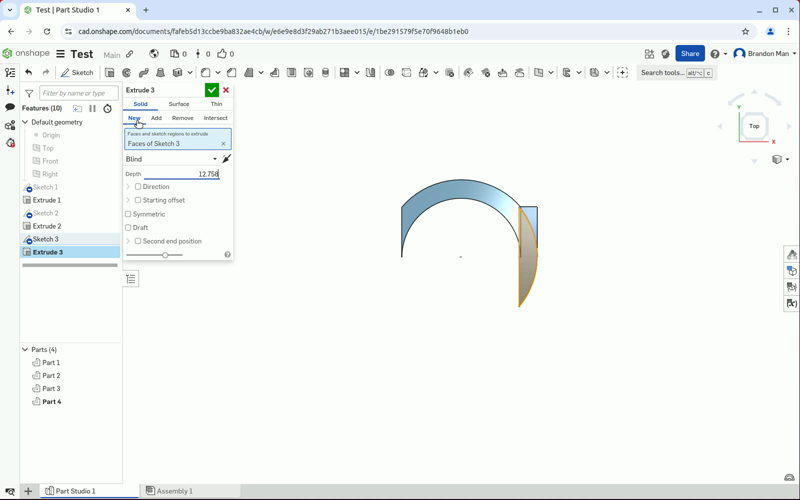
key(enter)
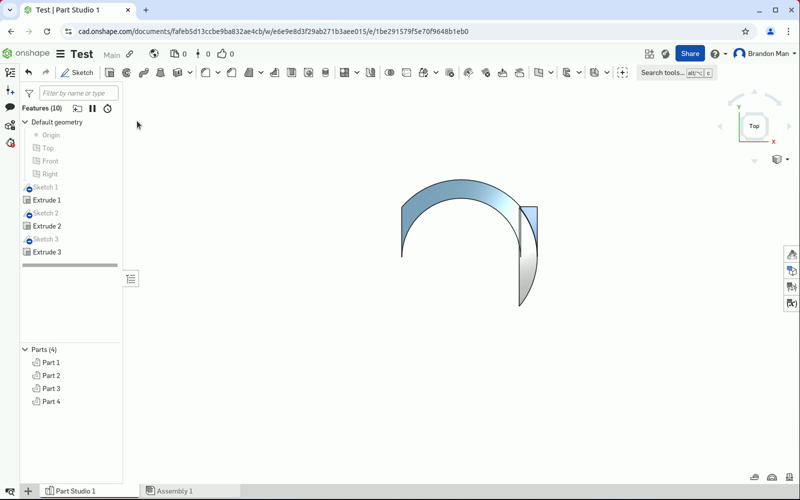
key(shift+h)
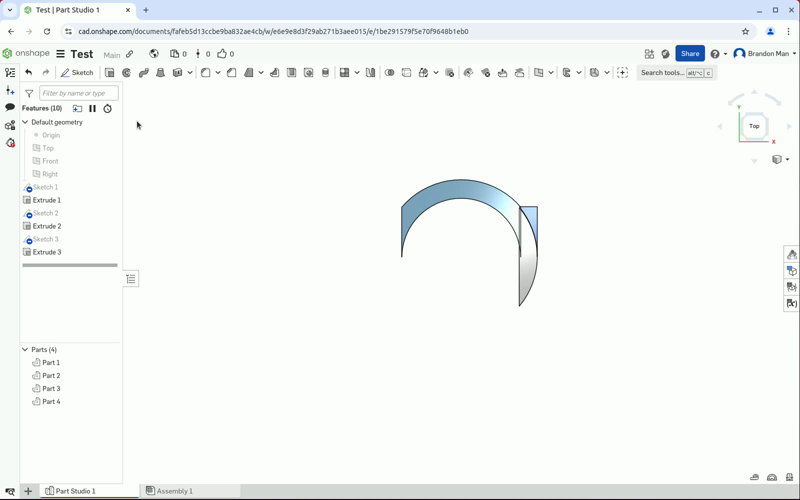
key(shift+h)
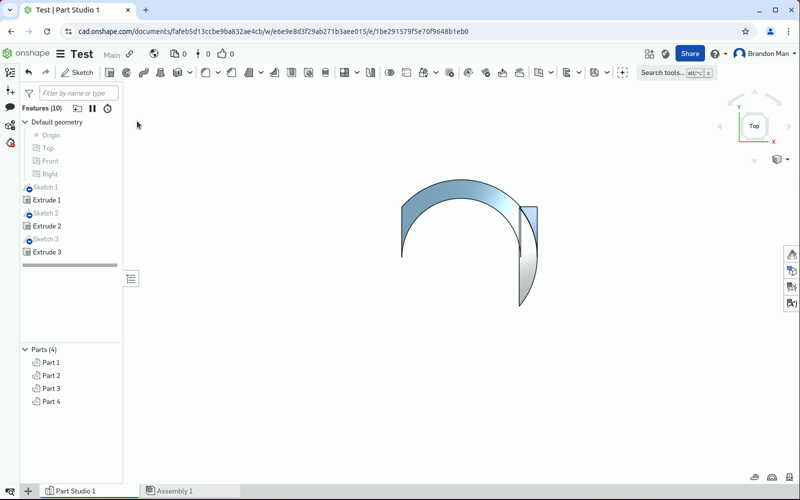
mouse_move(73, 189)
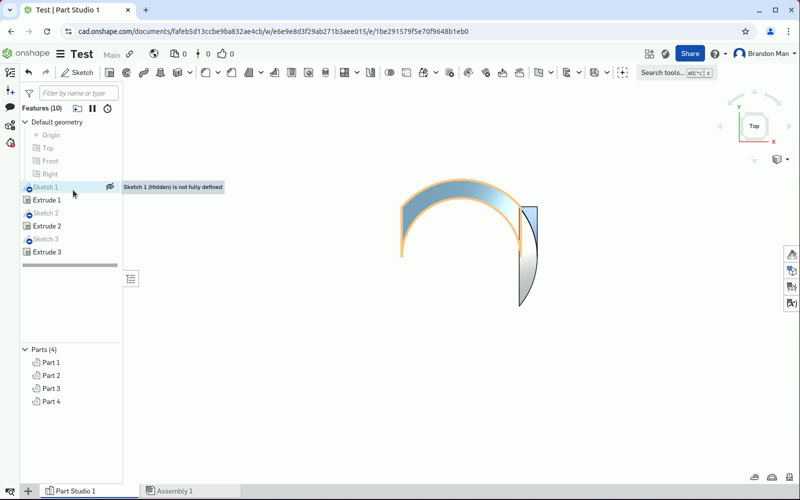
click(73, 189)
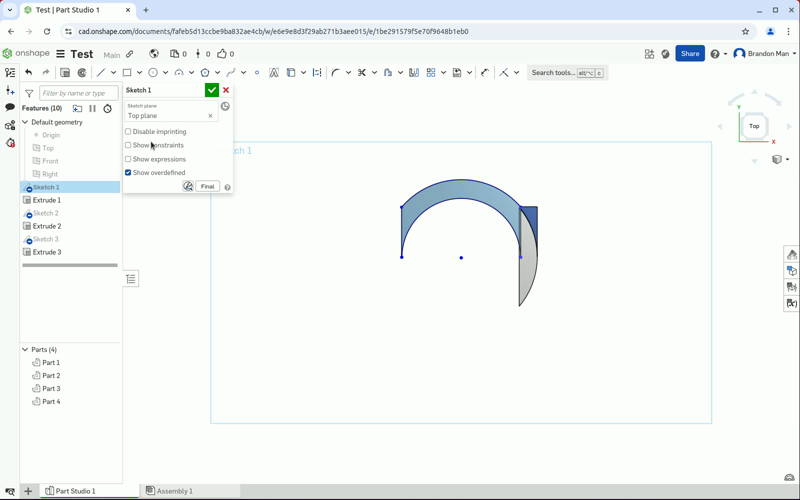
mouse_move(229, 92)
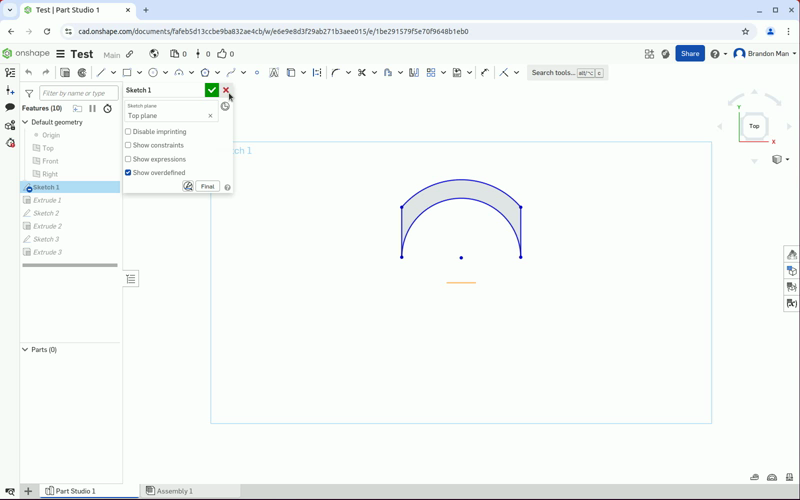
click(229, 92)
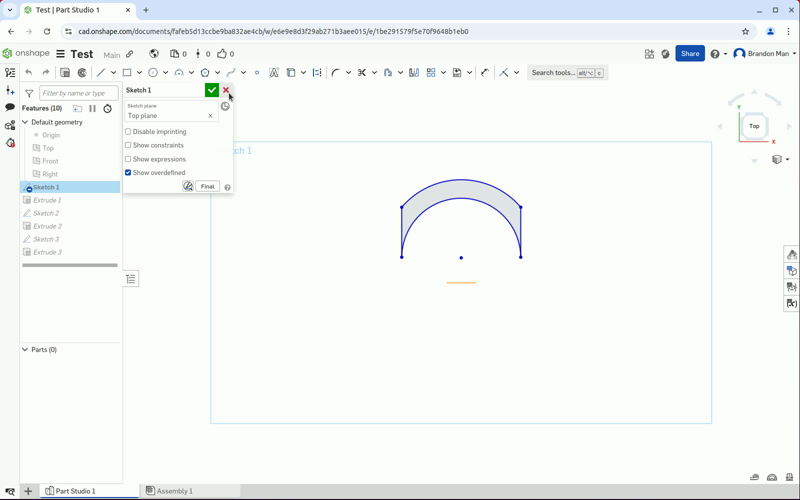
key(shift+s)
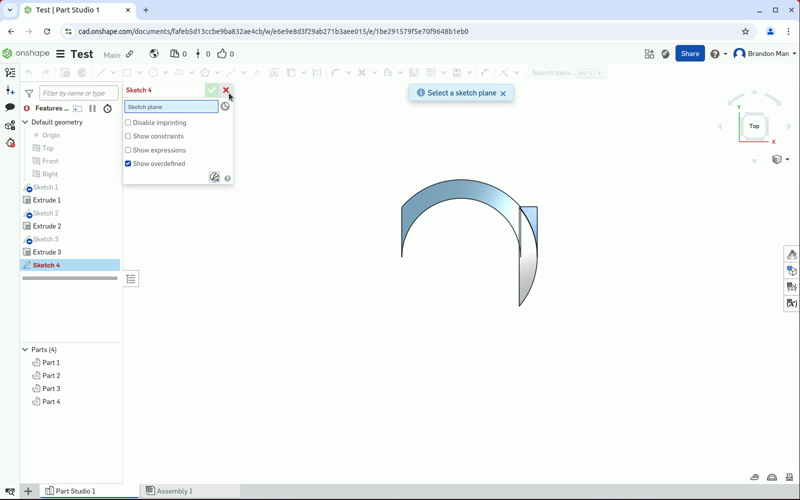
mouse_move(73, 150)
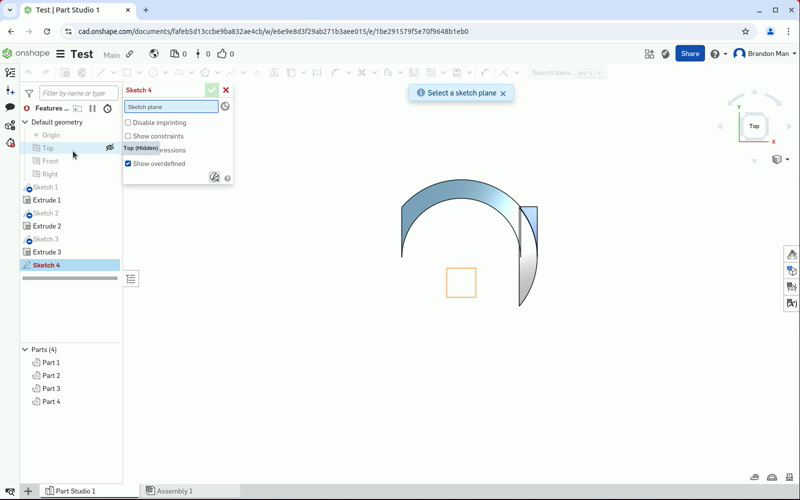
click(73, 150)
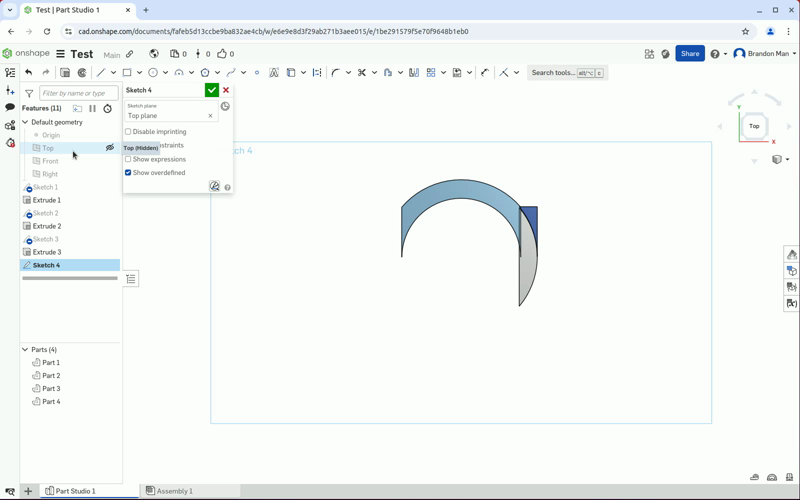
mouse_move(73, 352)
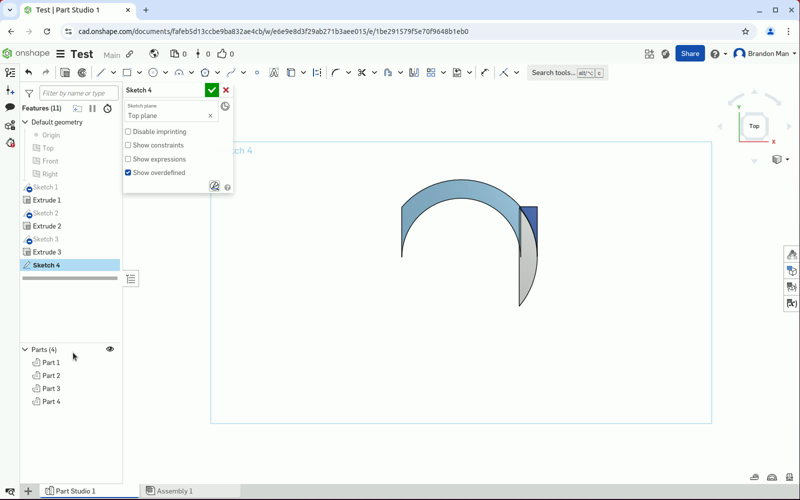
key(y)
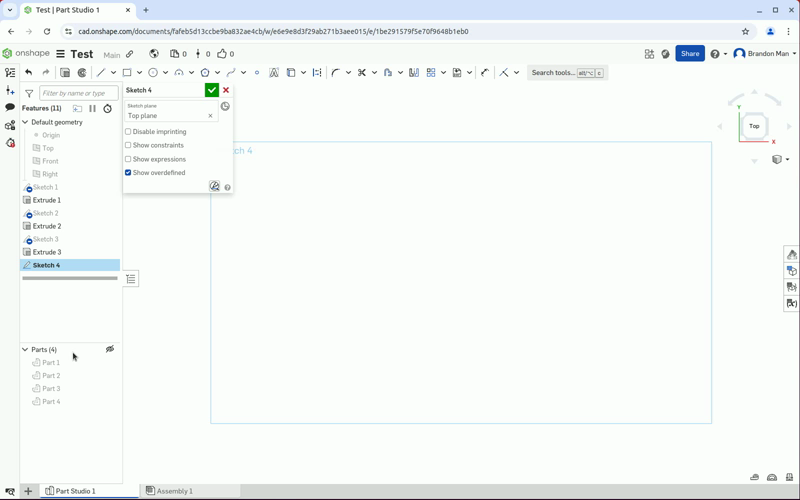
key(l)
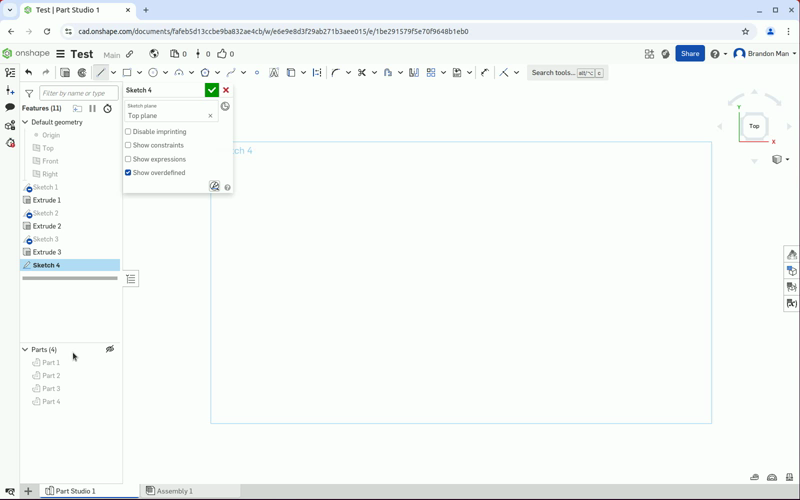
key_down(shift)
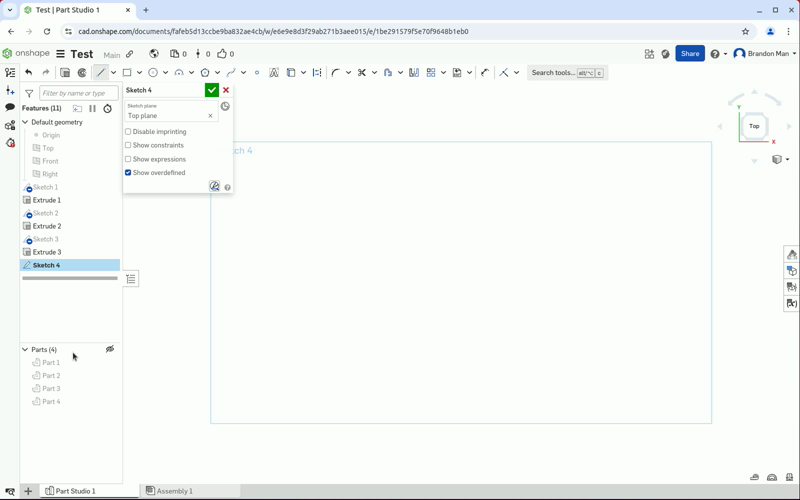
mouse_move(401, 306)
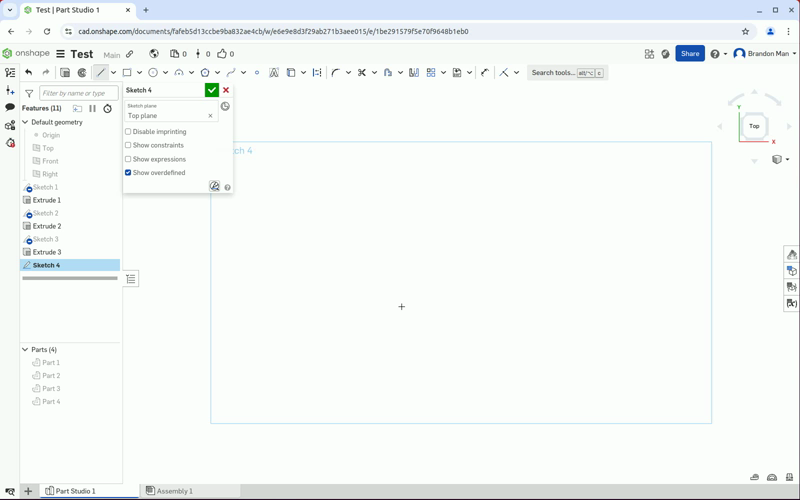
click(401, 306)
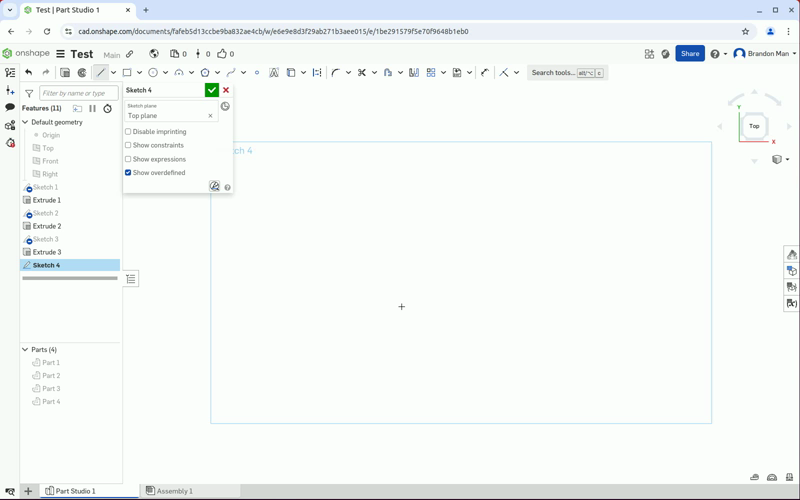
key_up(shift)
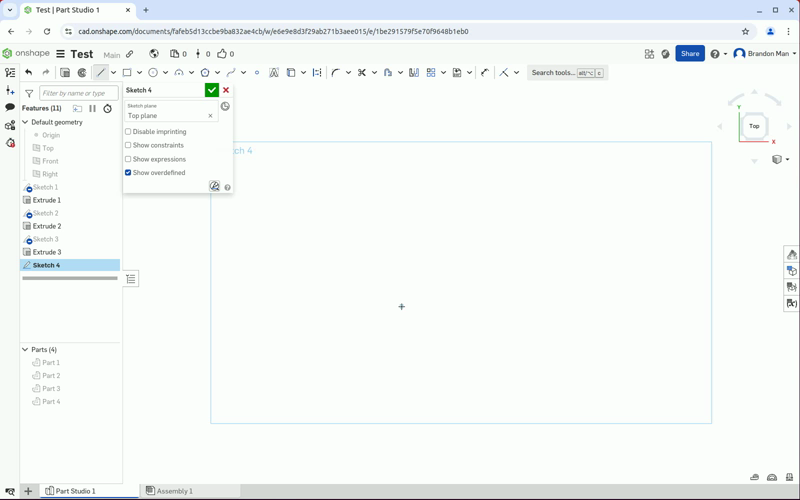
key_down(shift)
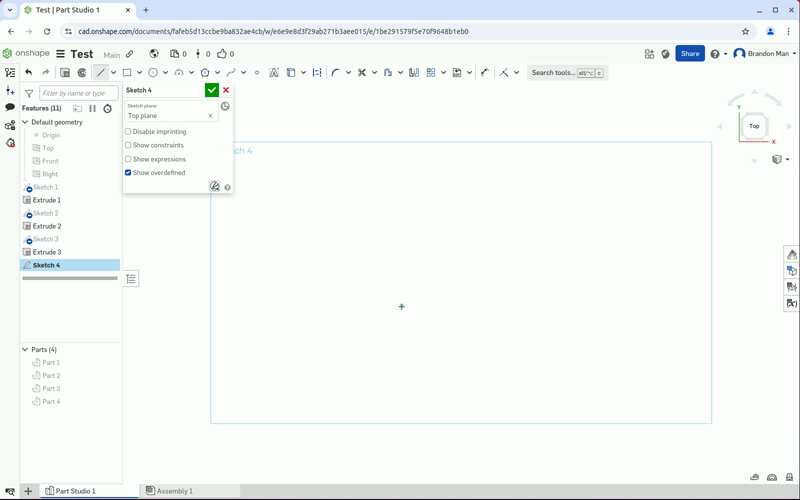
mouse_move(431, 306)
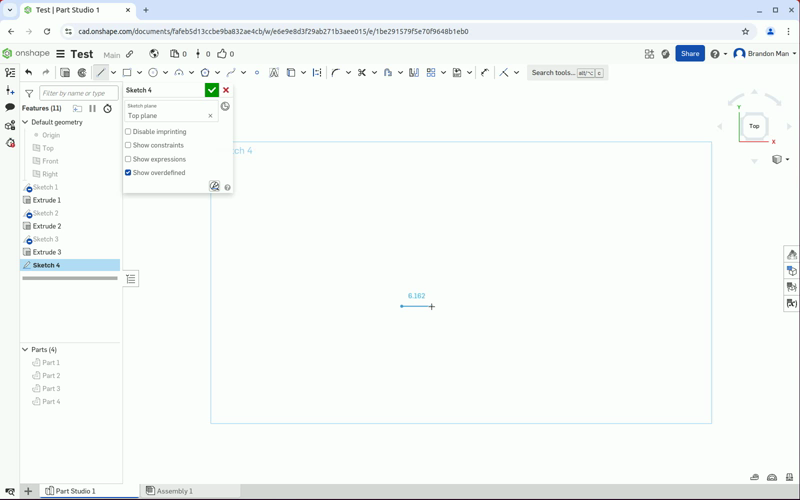
mouse_move(401, 256)
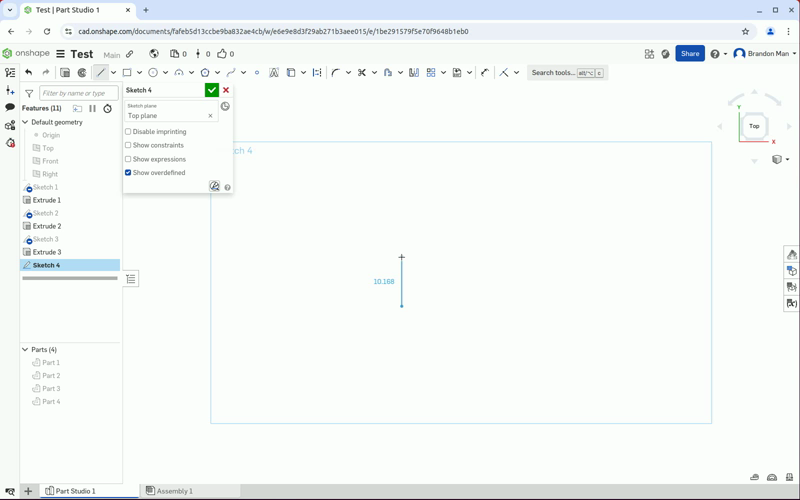
click(401, 256)
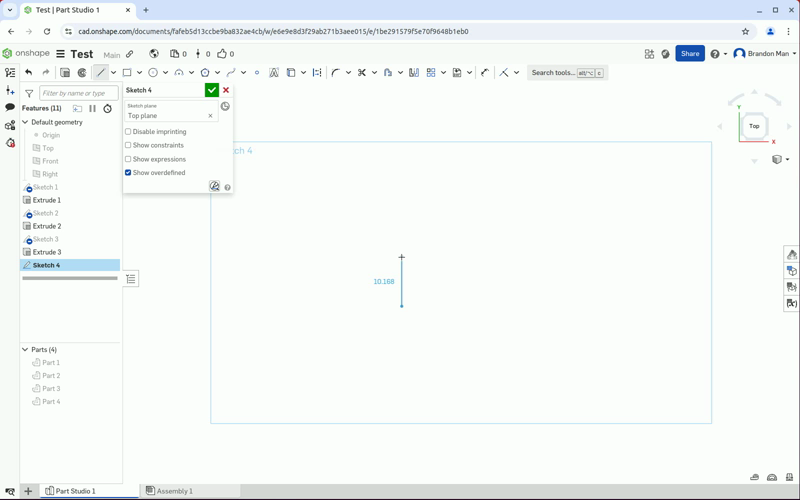
key_up(shift)
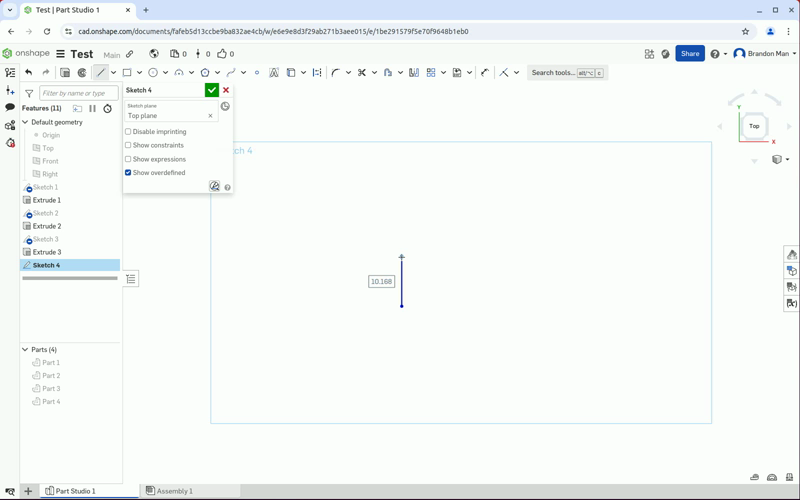
key_down(shift)
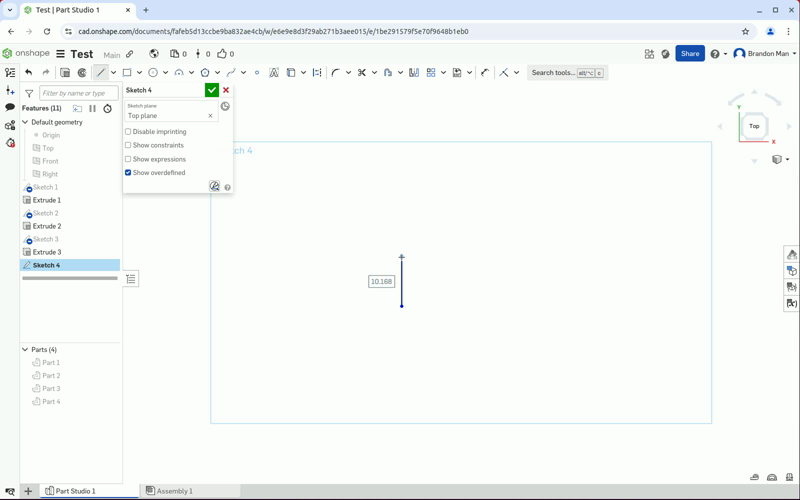
mouse_move(431, 256)
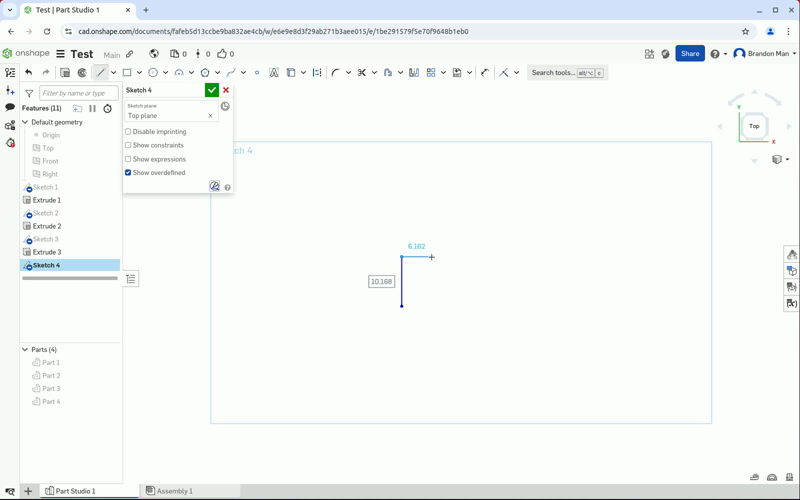
mouse_move(401, 207)
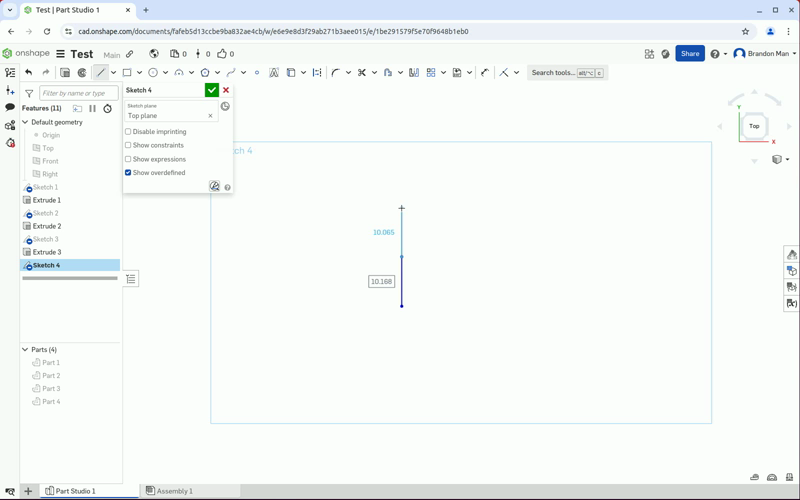
click(401, 207)
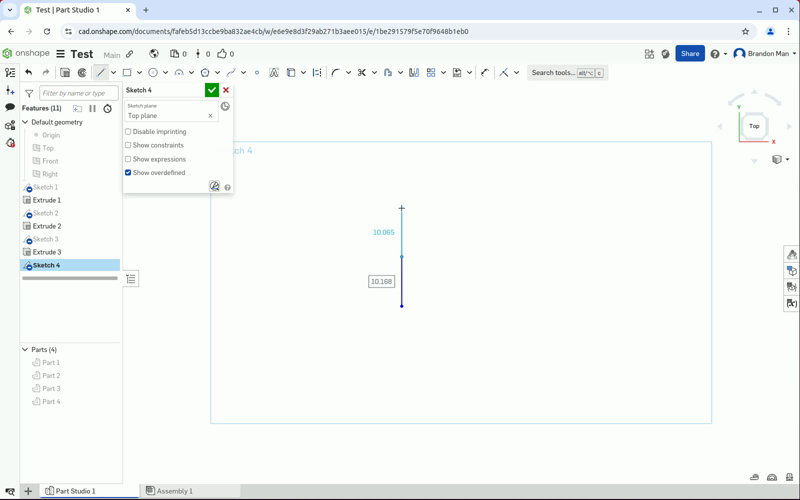
key_up(shift)
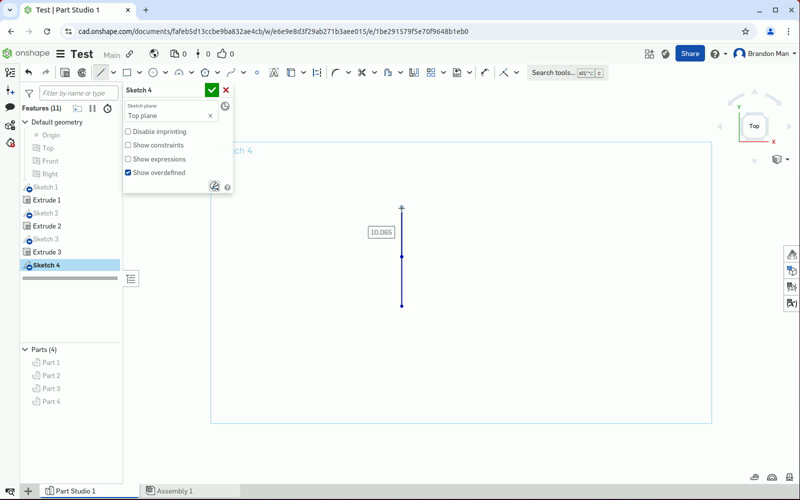
key(esc)
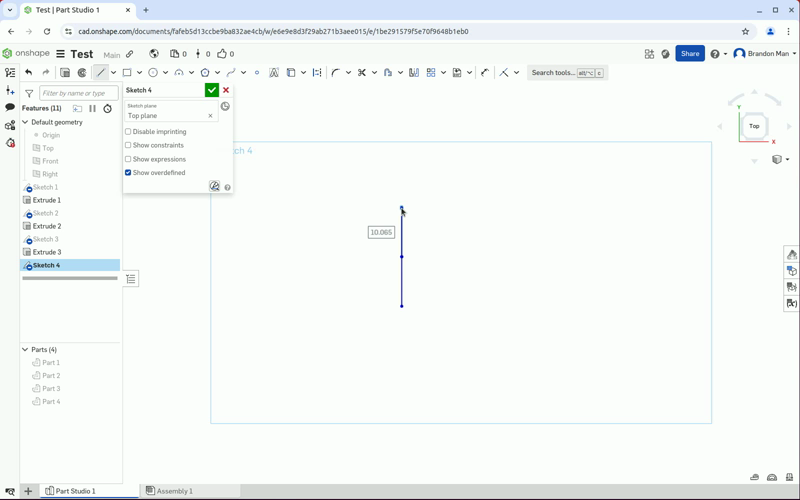
key(a)
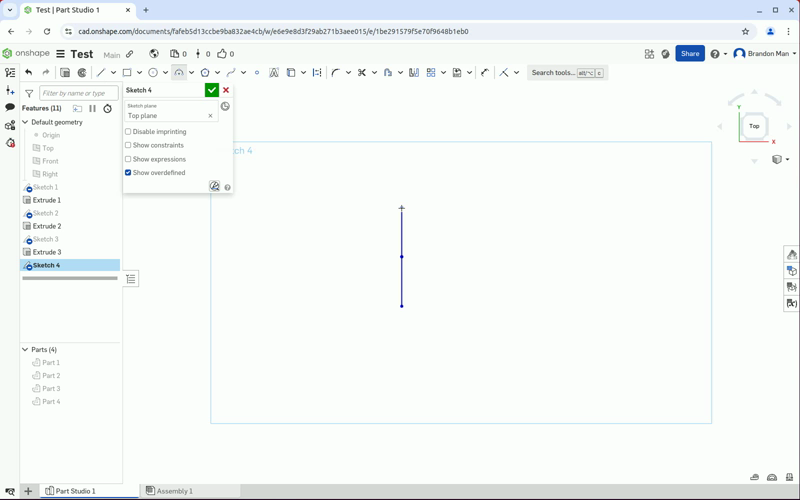
mouse_move(401, 207)
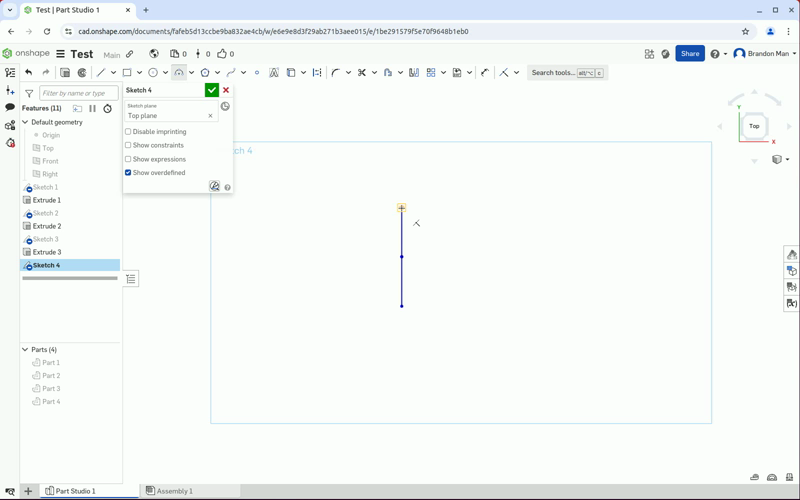
click(401, 207)
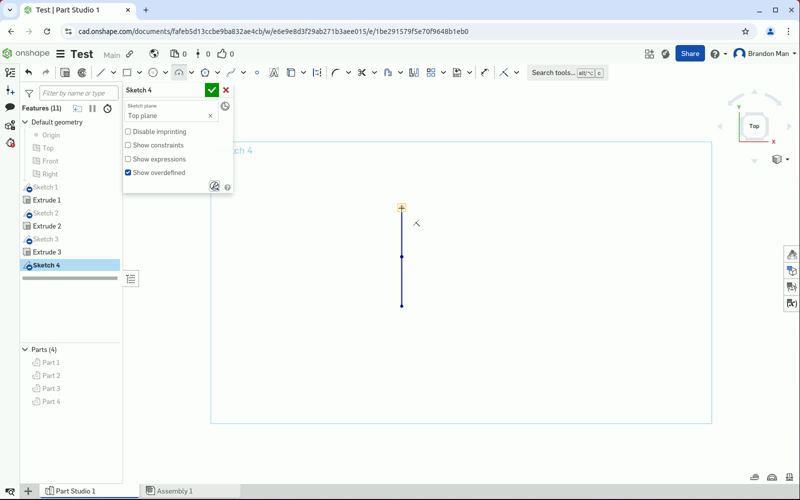
mouse_move(401, 306)
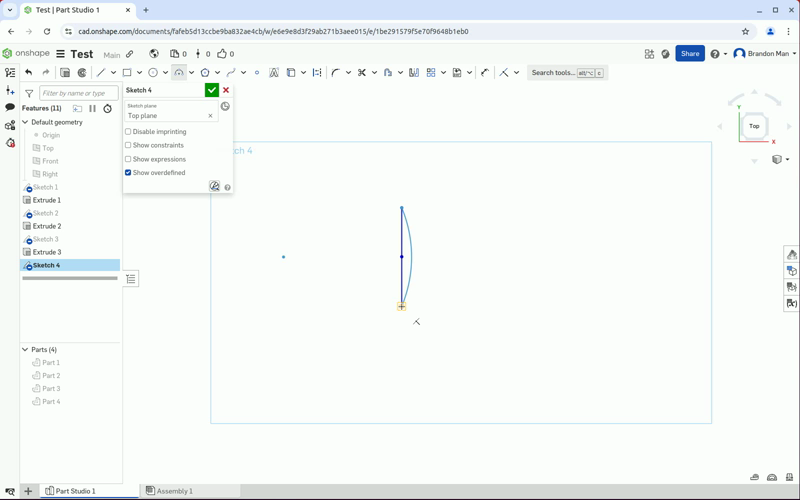
click(401, 306)
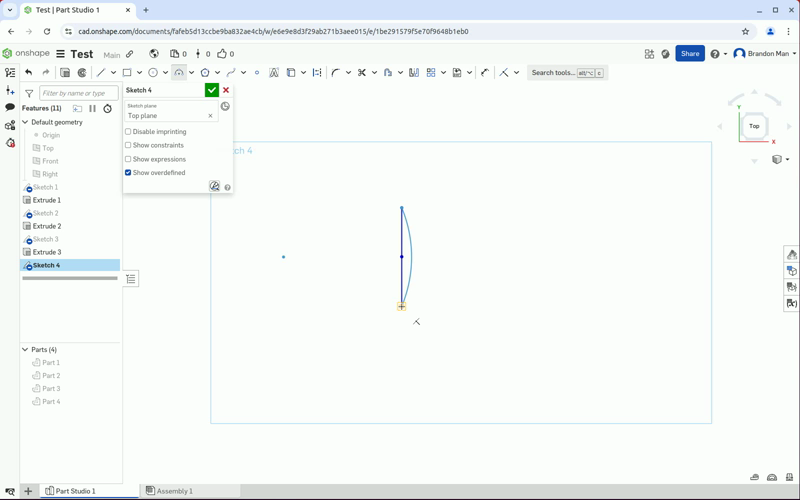
key_down(shift)
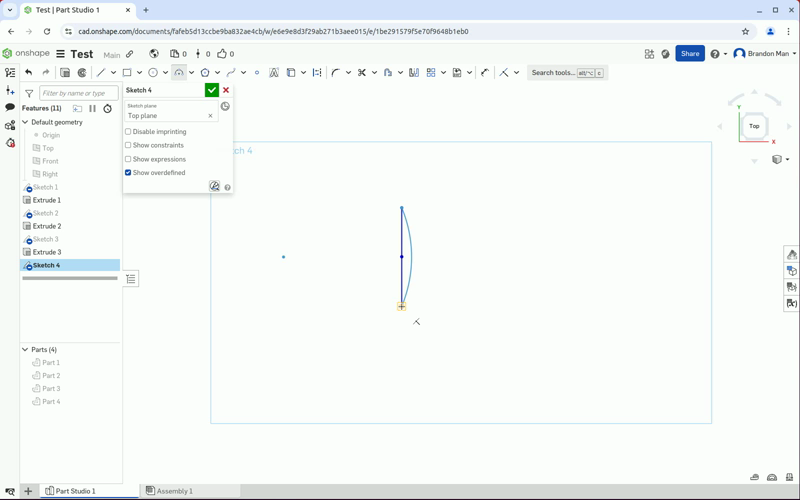
mouse_move(384, 257)
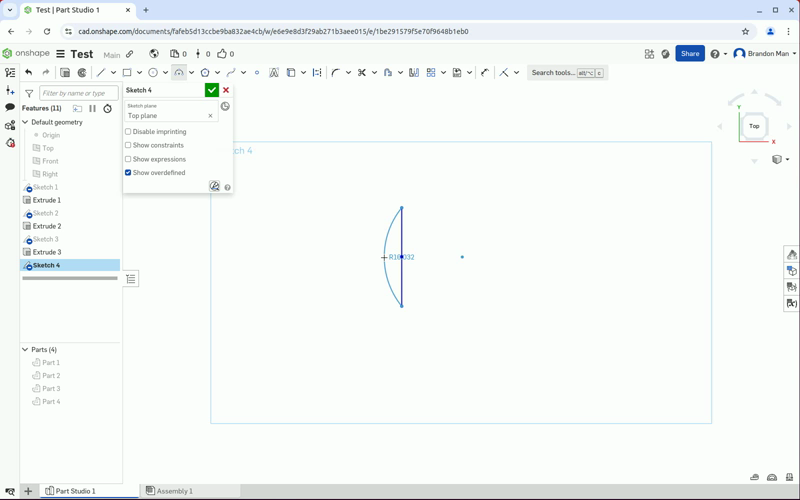
click(384, 257)
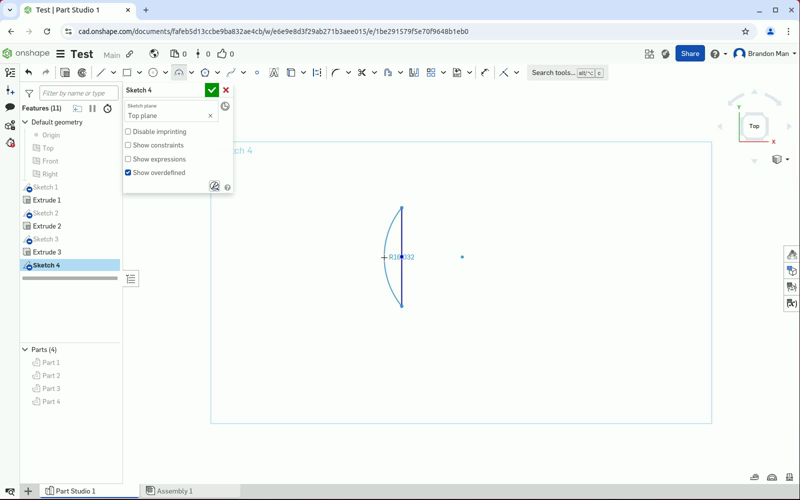
key_up(shift)
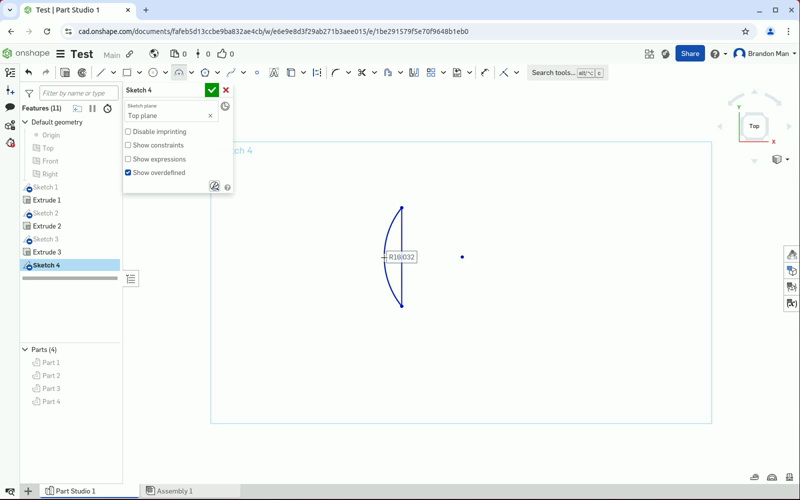
key(esc)
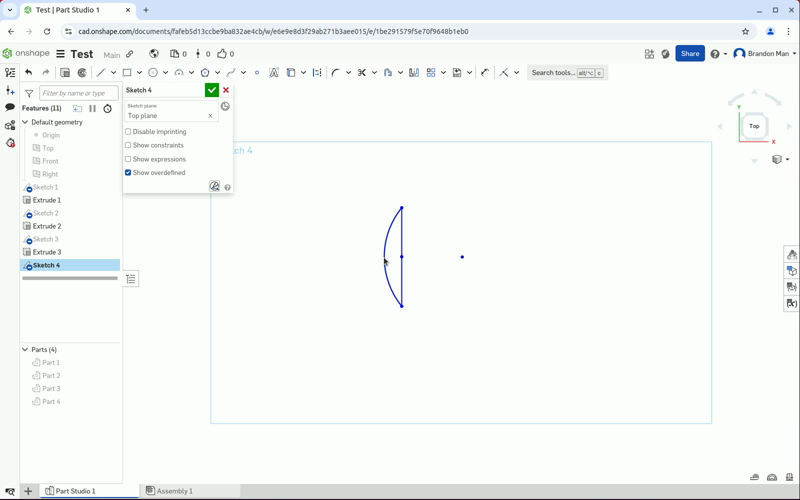
mouse_move(386, 245)
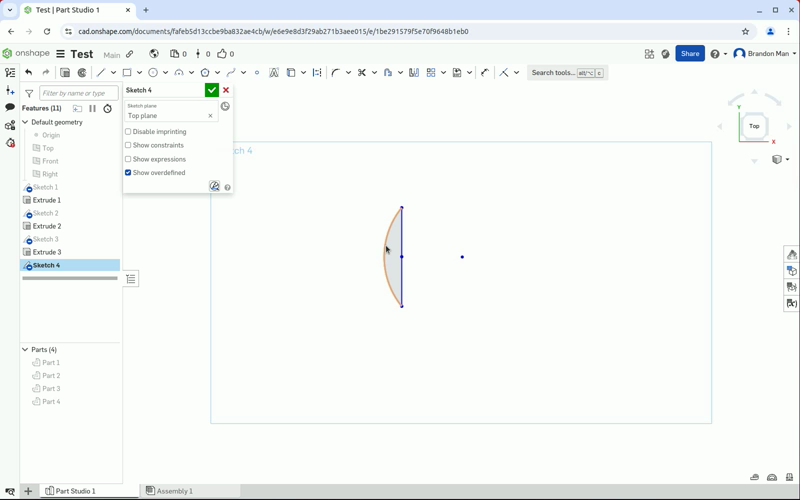
scroll(6)
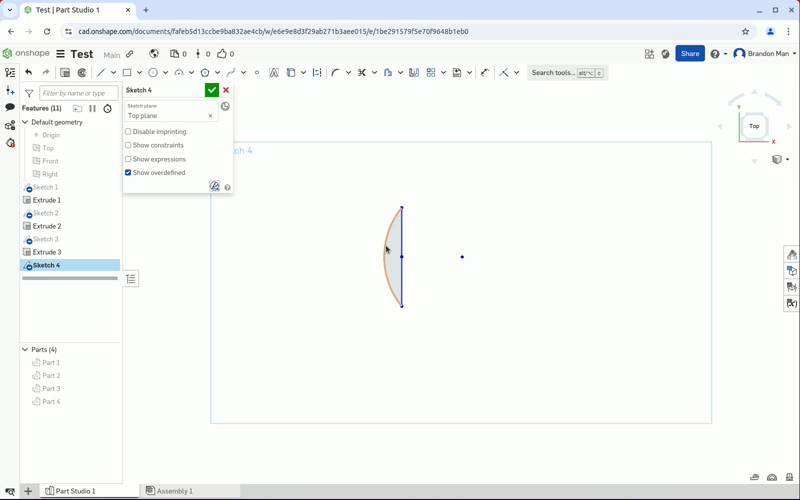
scroll(6)
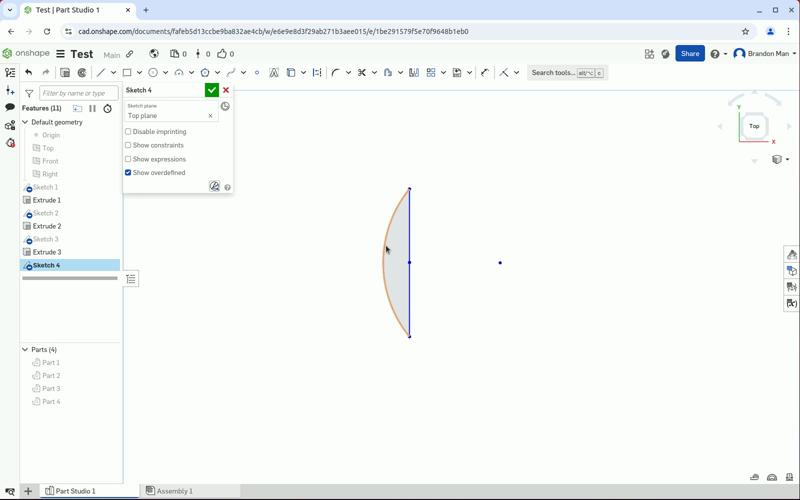
scroll(6)
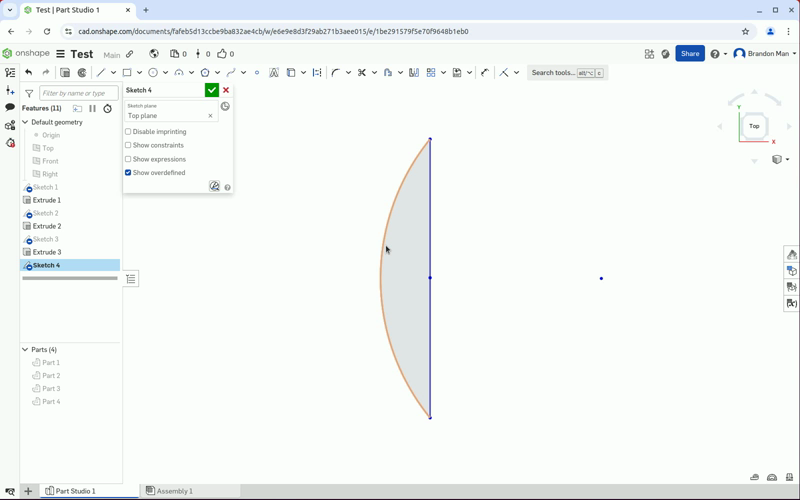
scroll(6)
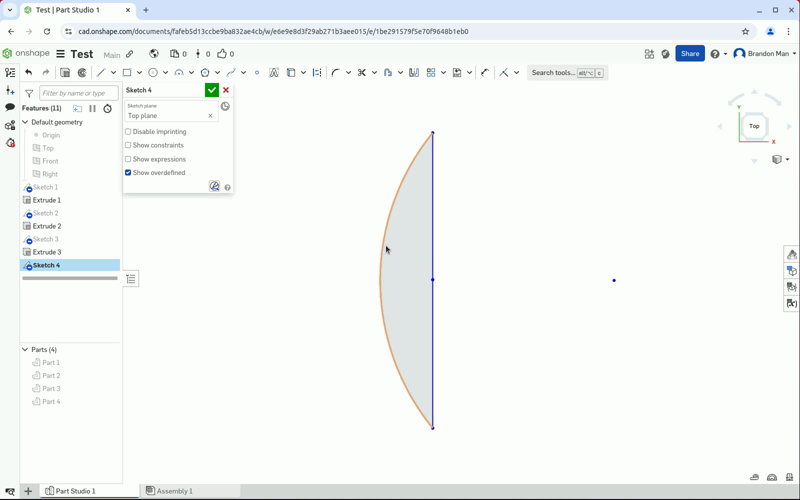
scroll(6)
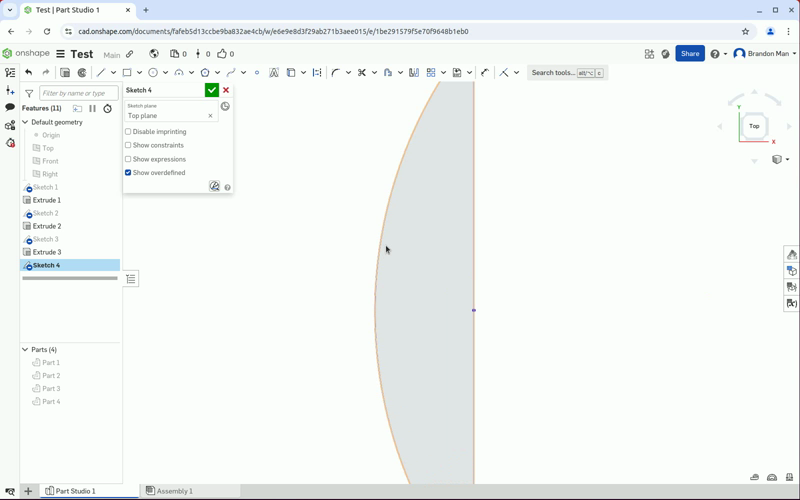
scroll(6)
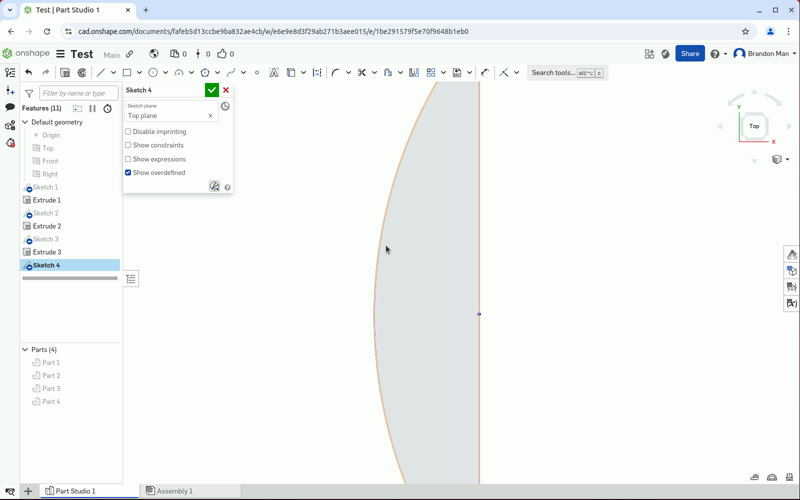
scroll(6)
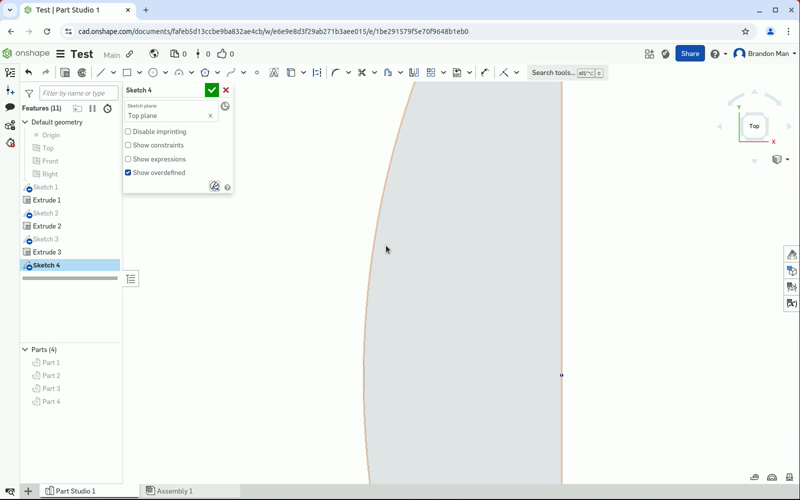
click(386, 245)
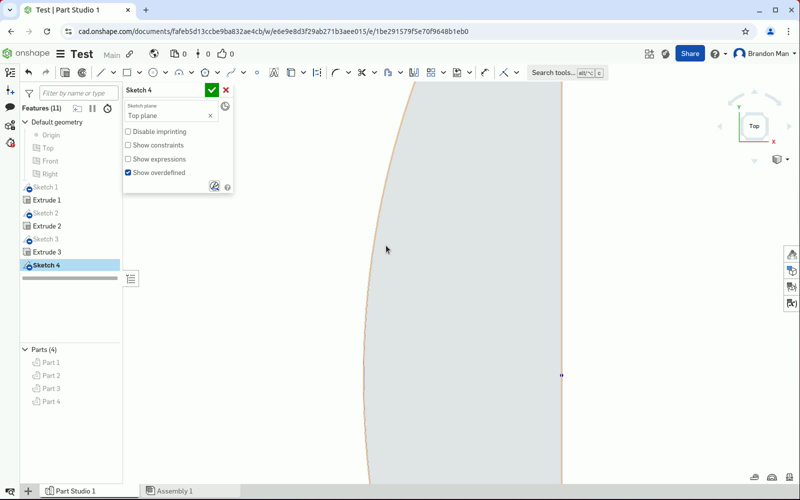
scroll(-6)
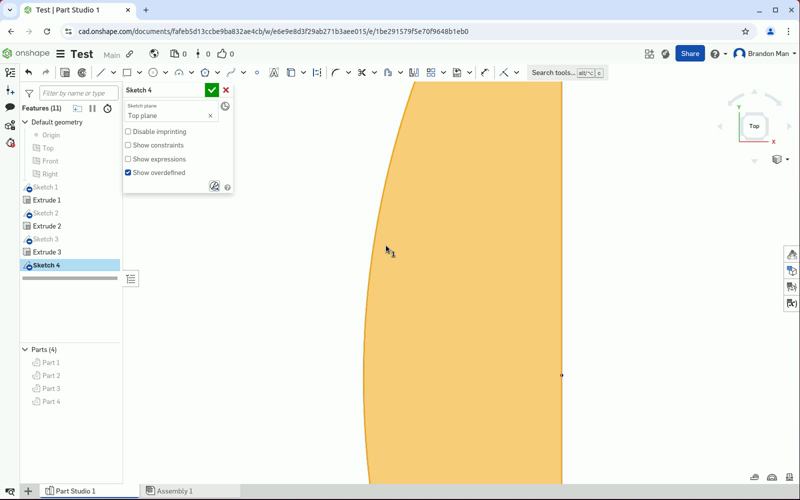
scroll(-6)
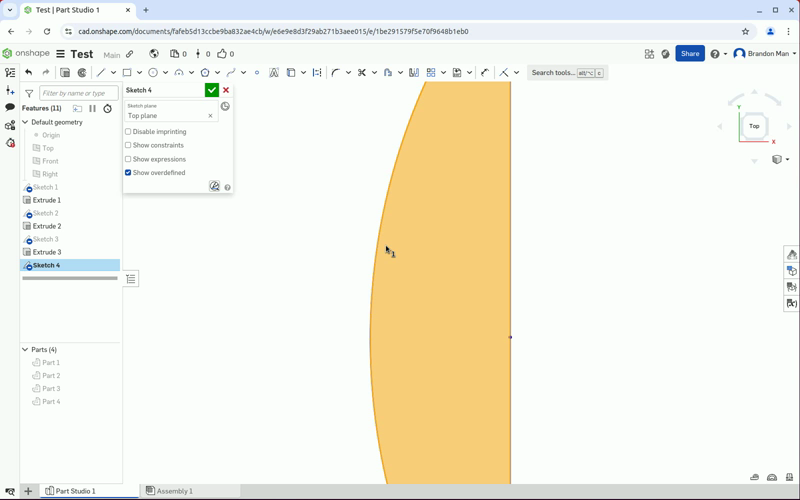
scroll(-6)
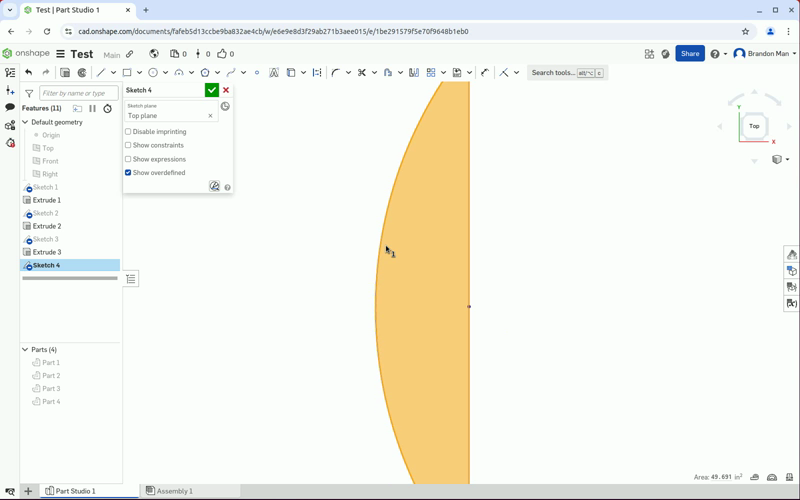
scroll(-6)
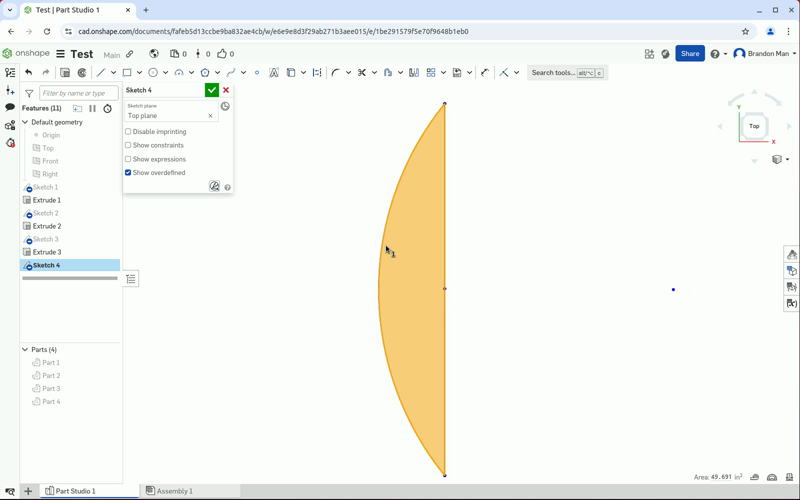
scroll(-6)
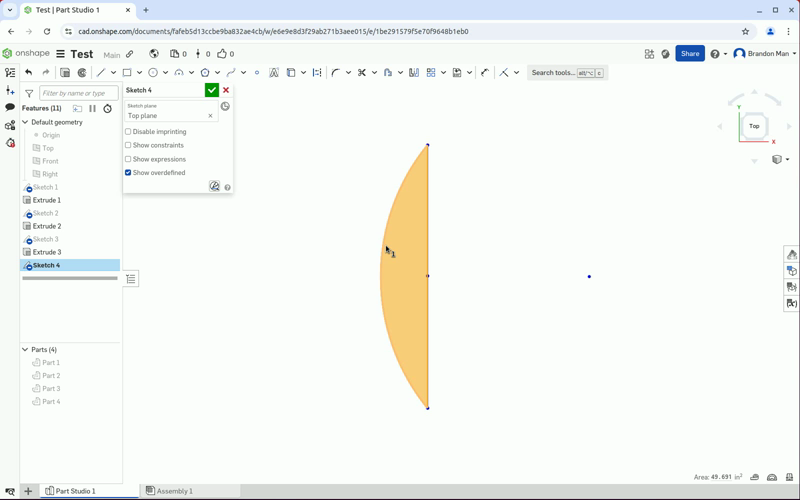
scroll(-6)
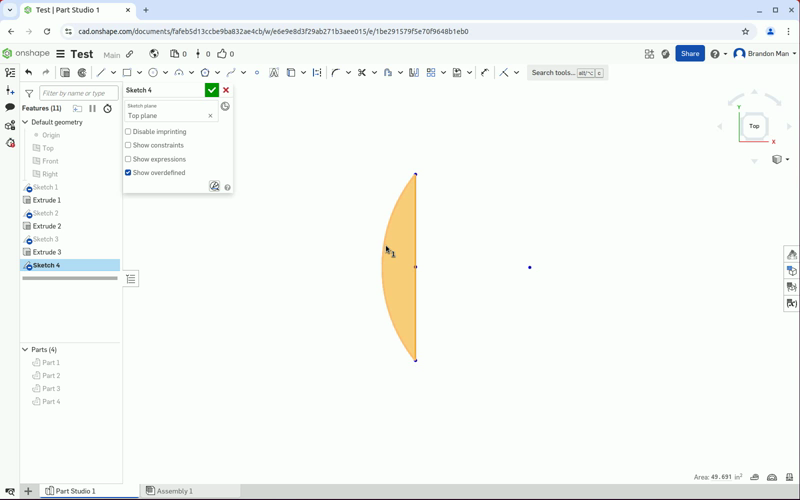
scroll(-6)
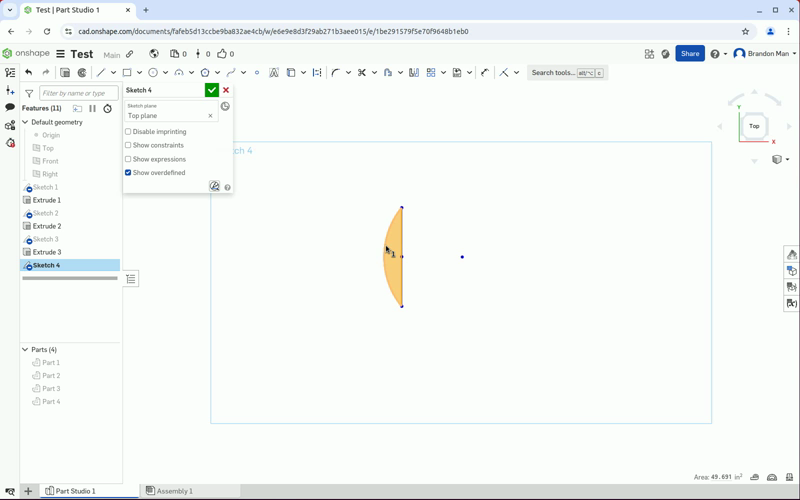
mouse_move(73, 352)
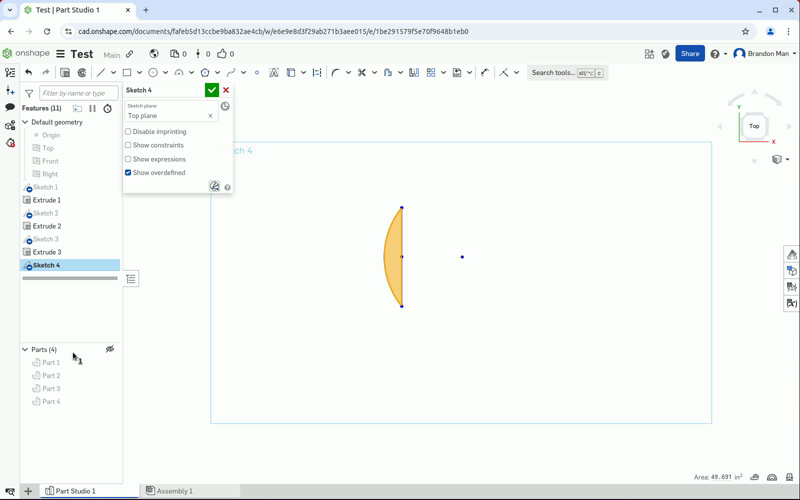
key(shift+y)
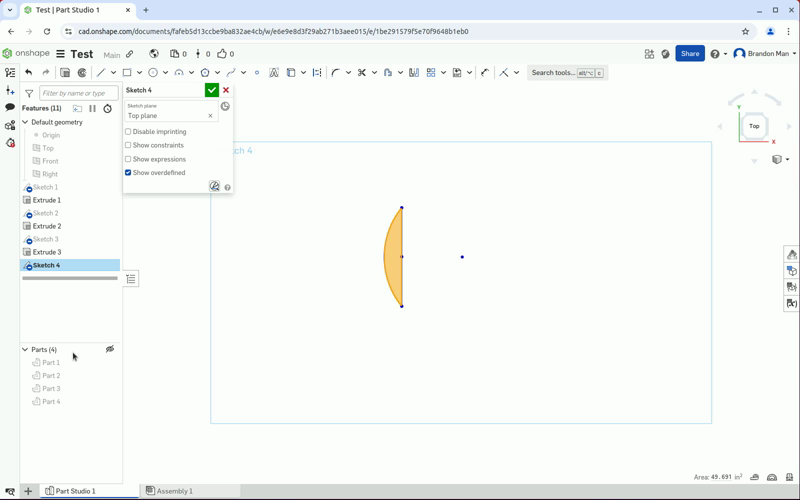
key(shift+e)
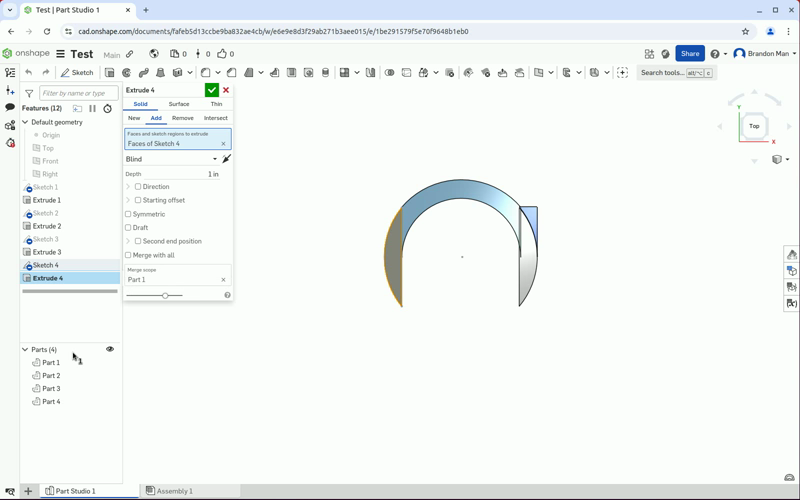
mouse_move(143, 106)
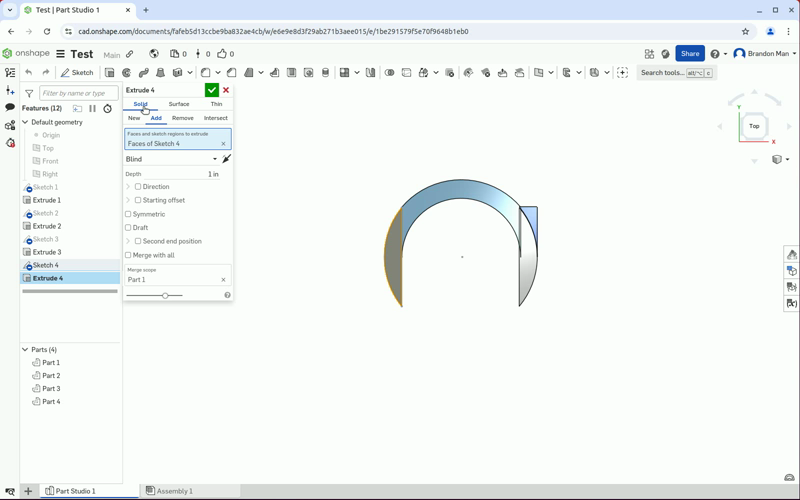
click(143, 106)
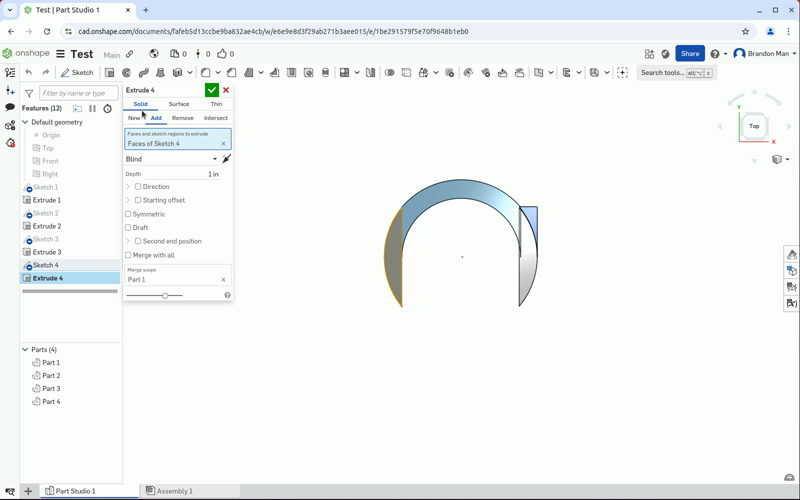
mouse_move(137, 120)
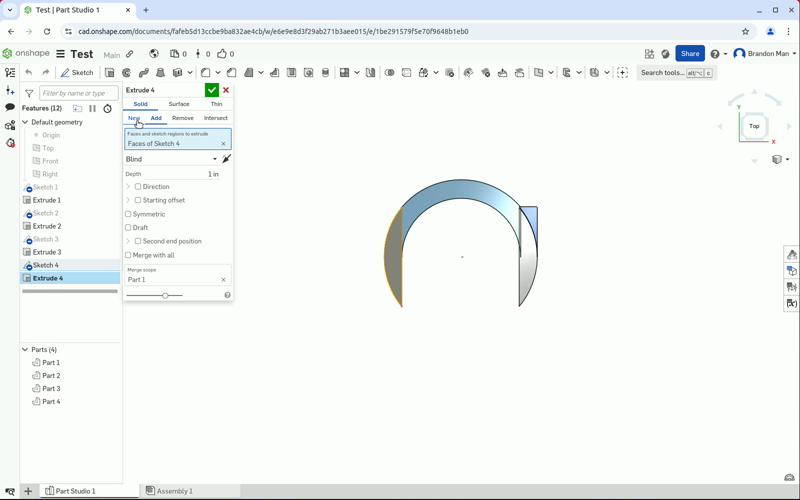
click(137, 120)
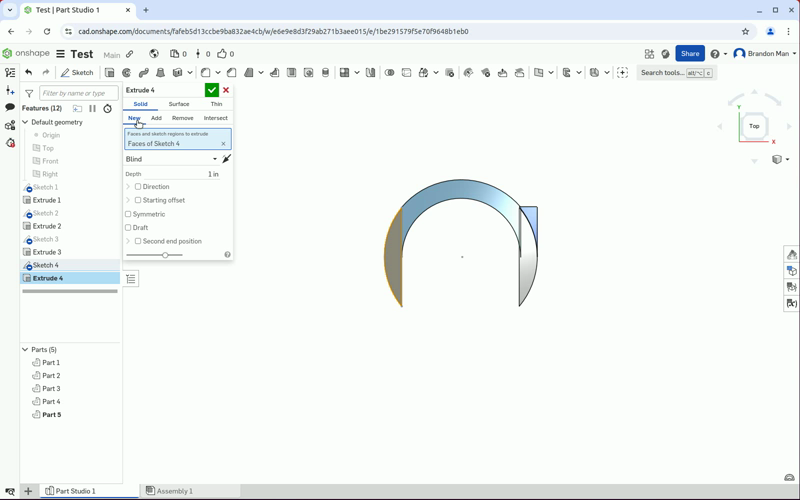
key(tab, 4)
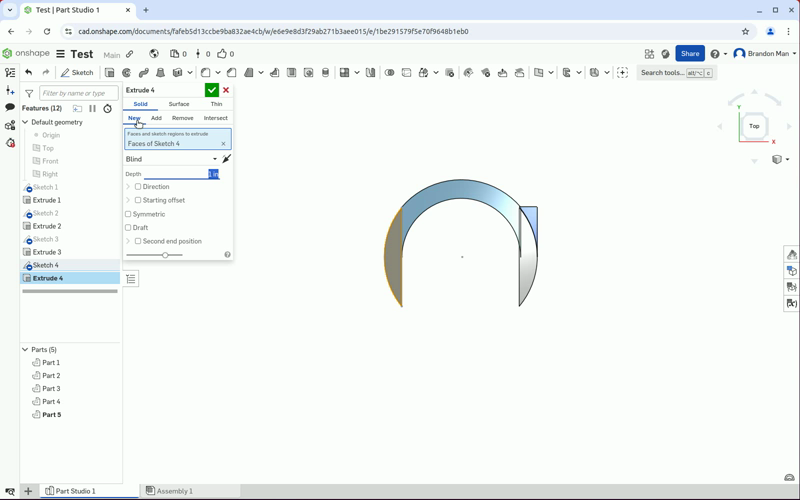
text(12.758)
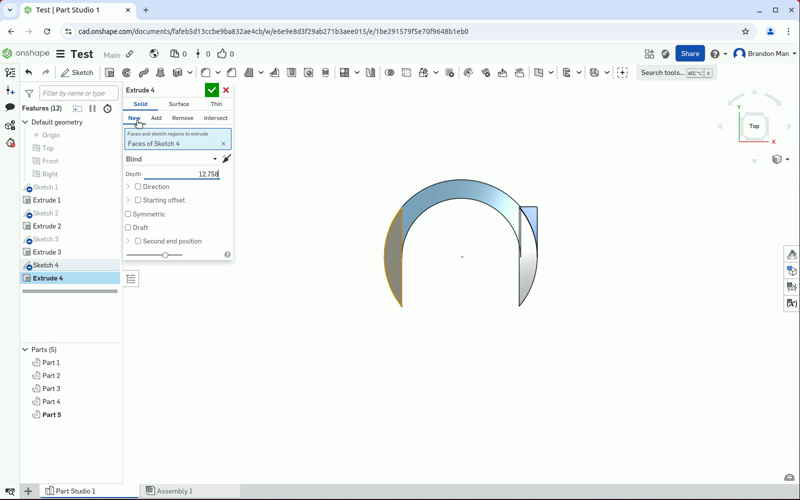
key(enter)
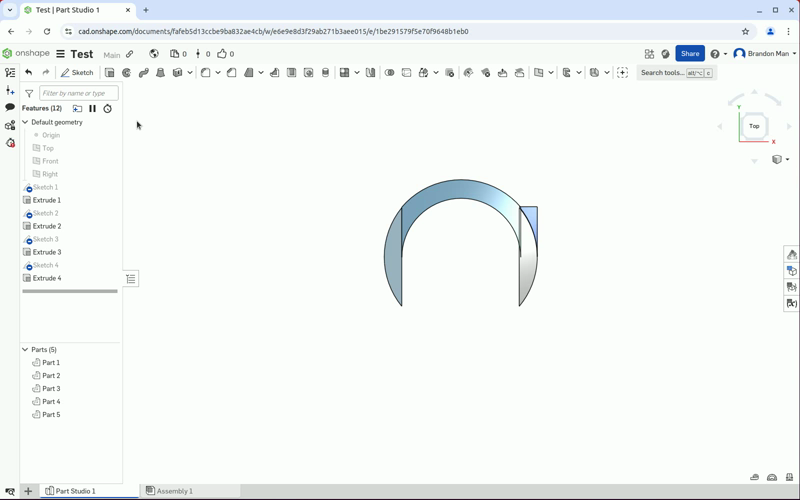
key(shift+h)
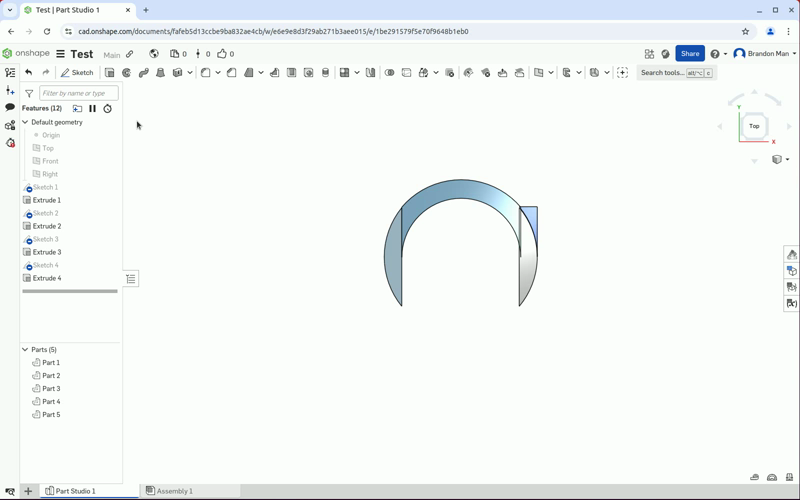
key(shift+h)
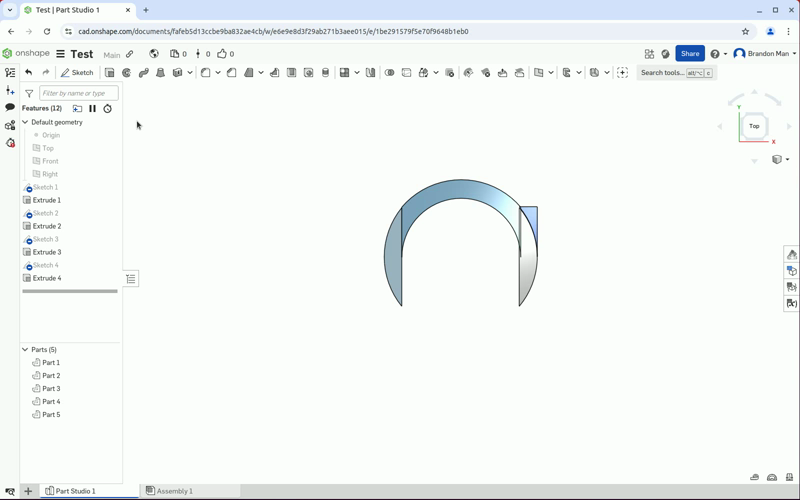
mouse_move(73, 189)
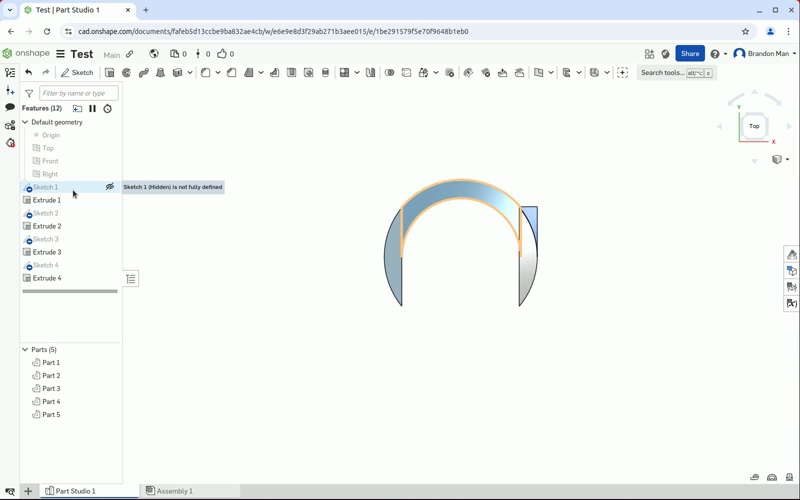
click(73, 189)
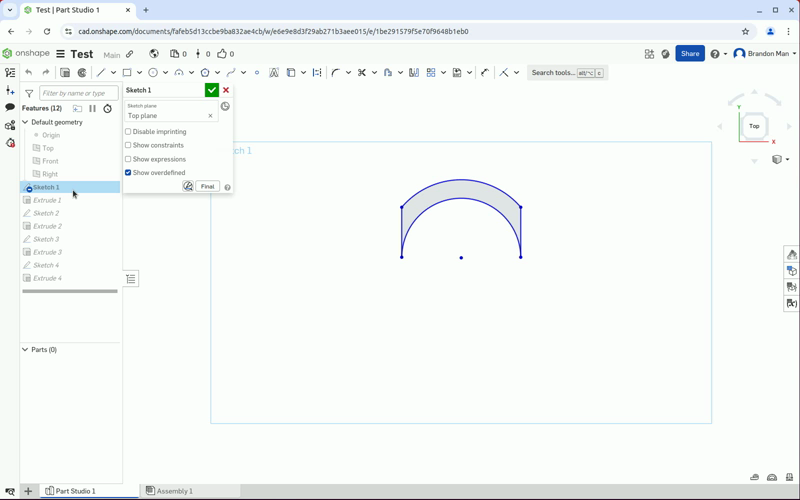
mouse_move(229, 92)
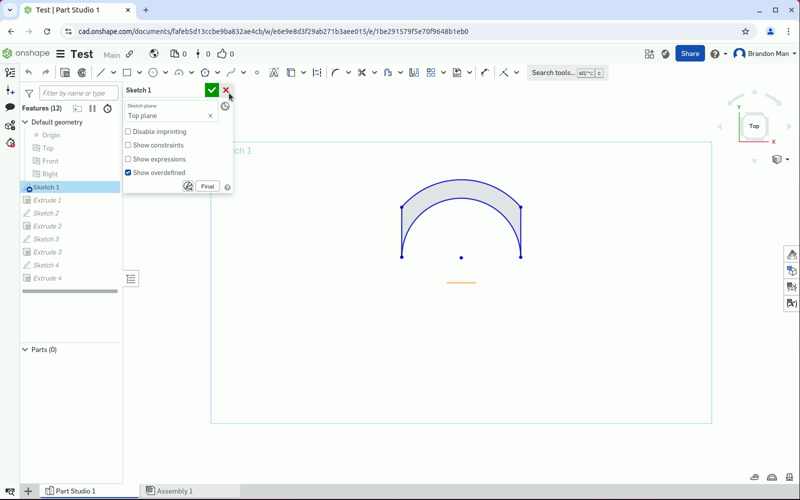
click(229, 92)
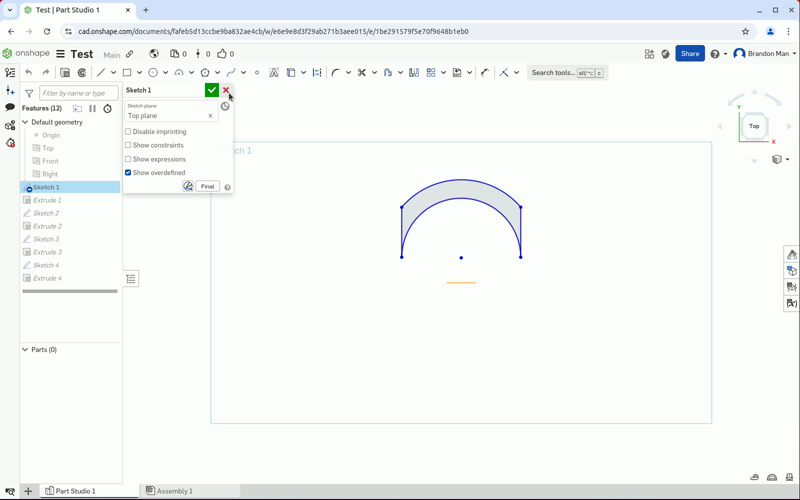
key(shift+s)
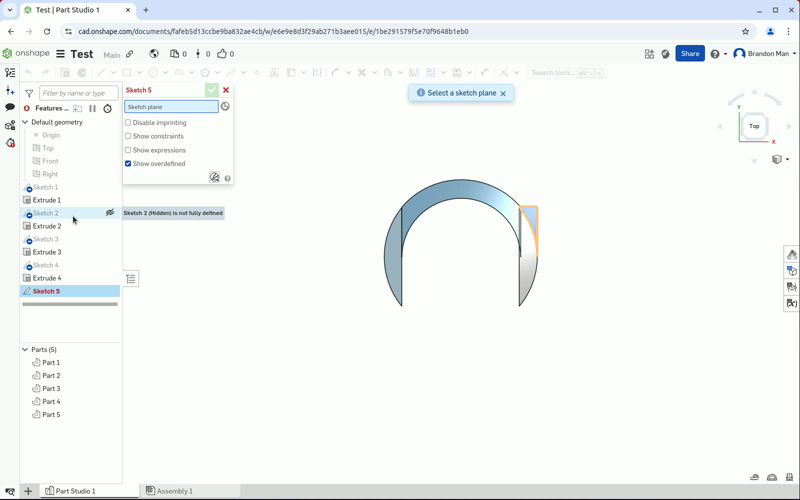
scroll(3)
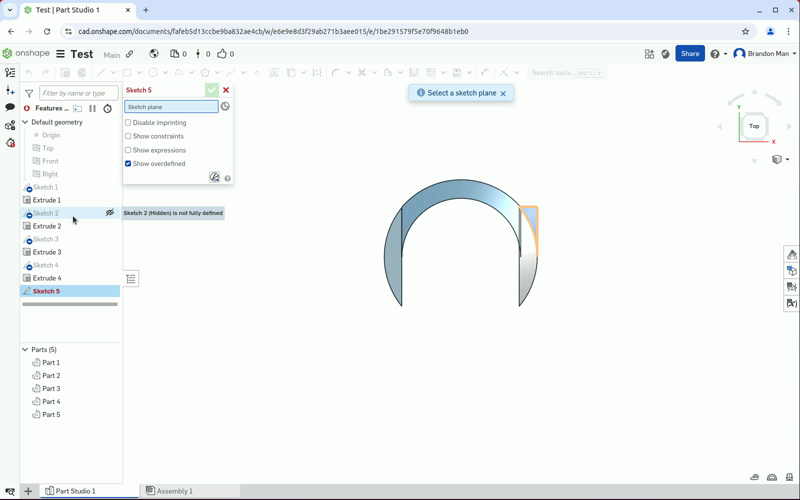
mouse_move(73, 150)
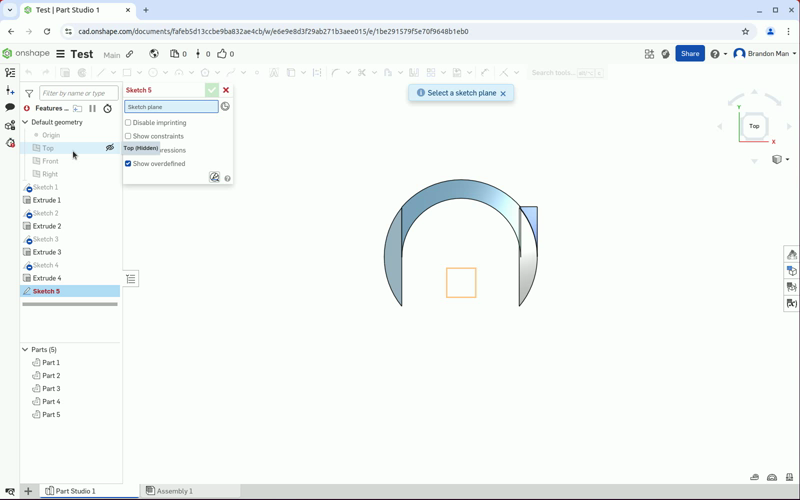
click(73, 150)
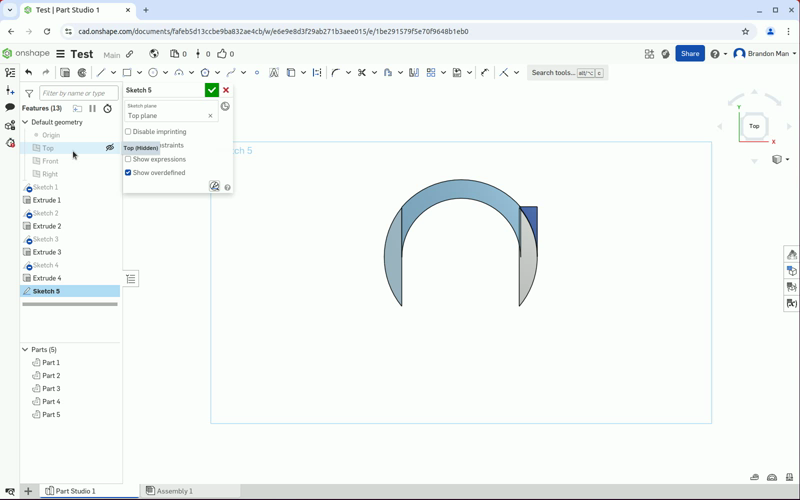
mouse_move(73, 352)
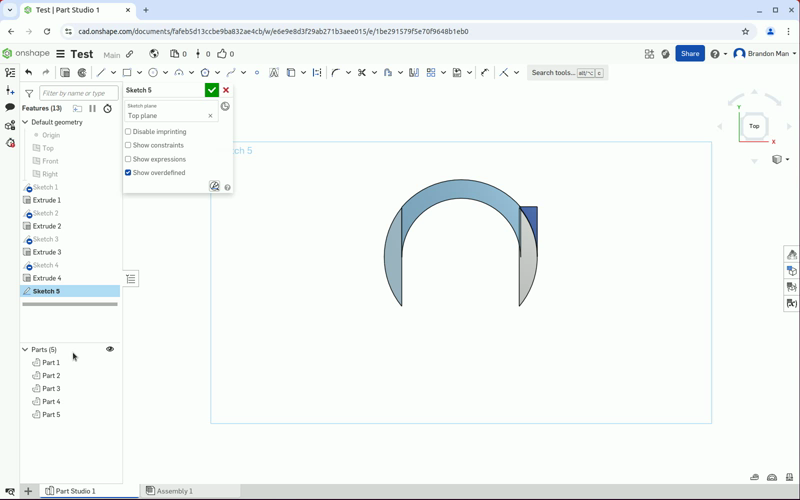
key(y)
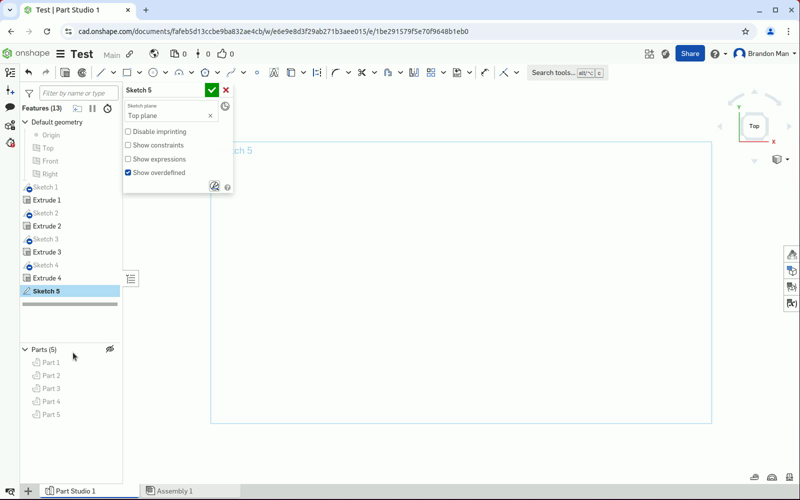
key(a)
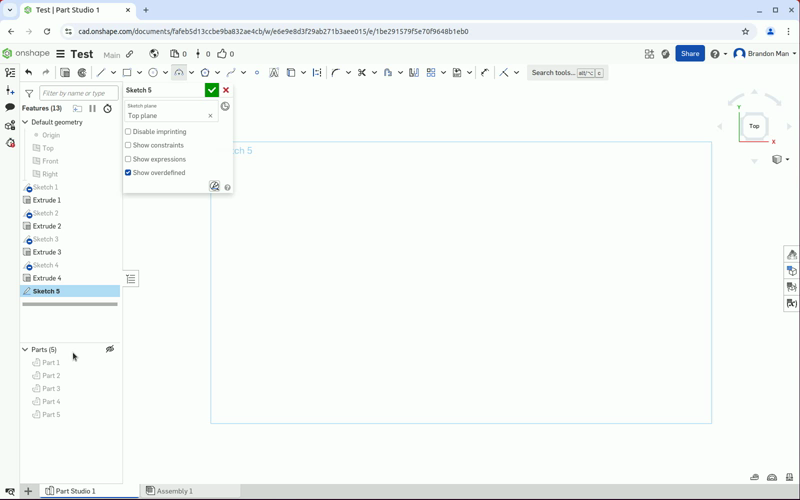
key_down(shift)
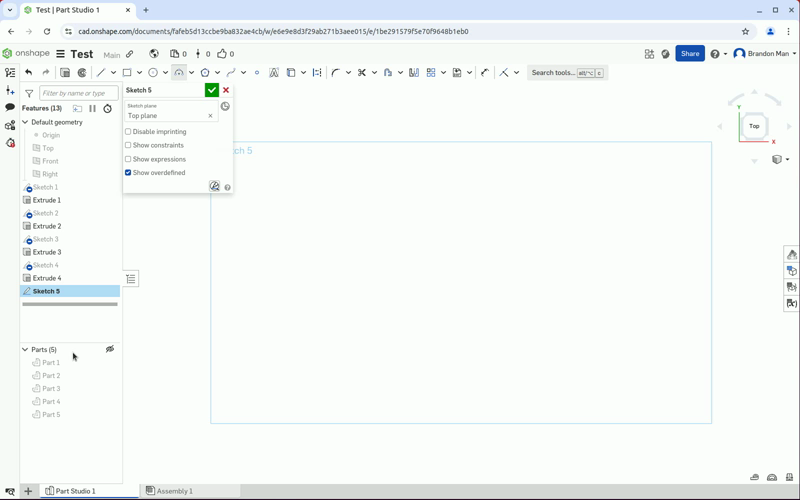
mouse_move(383, 257)
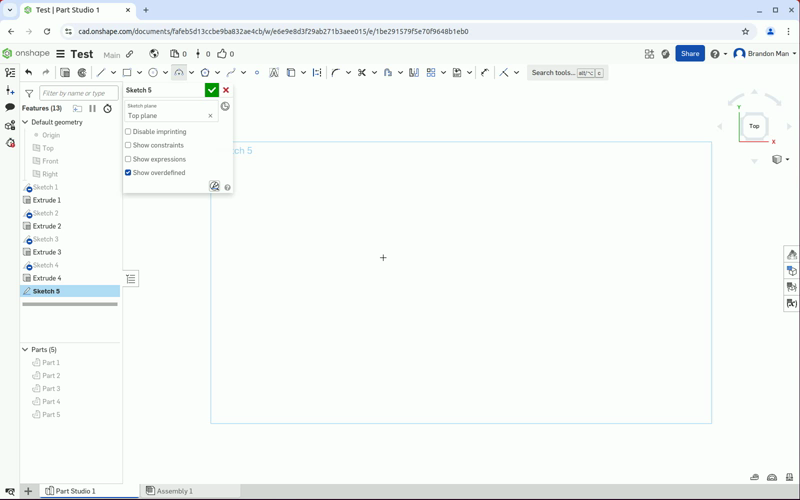
click(383, 257)
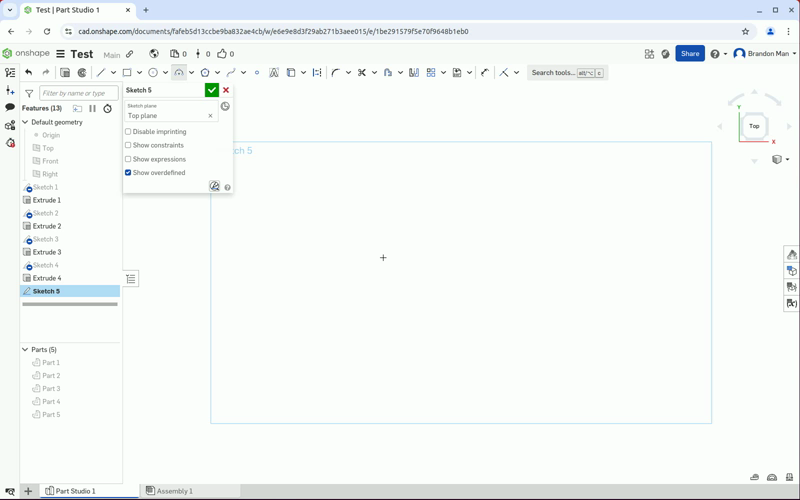
key_up(shift)
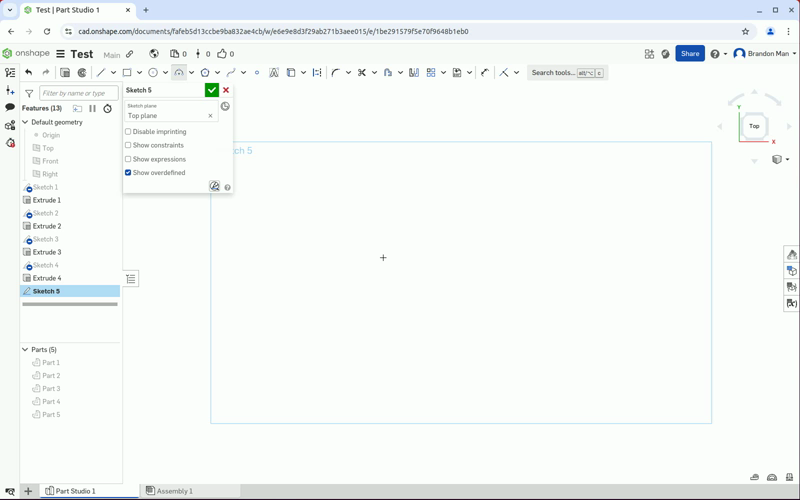
key_down(shift)
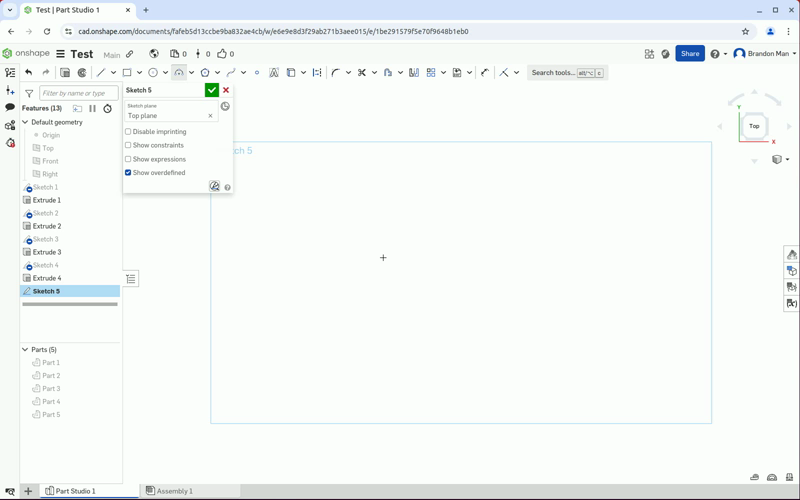
mouse_move(401, 207)
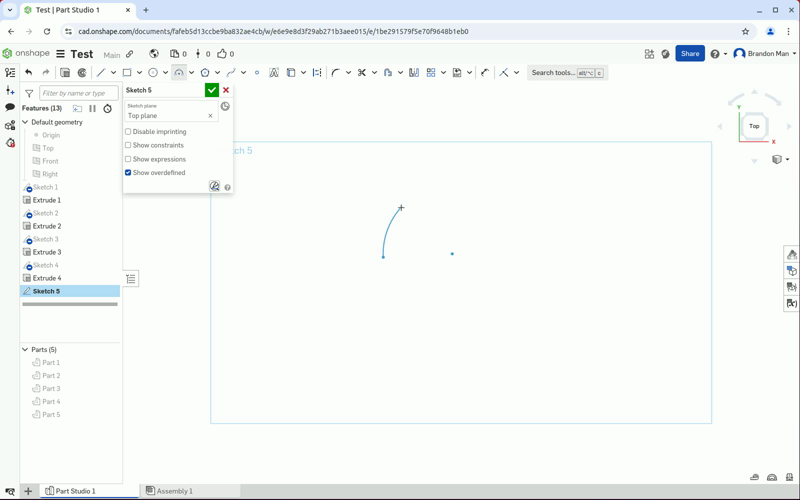
click(401, 207)
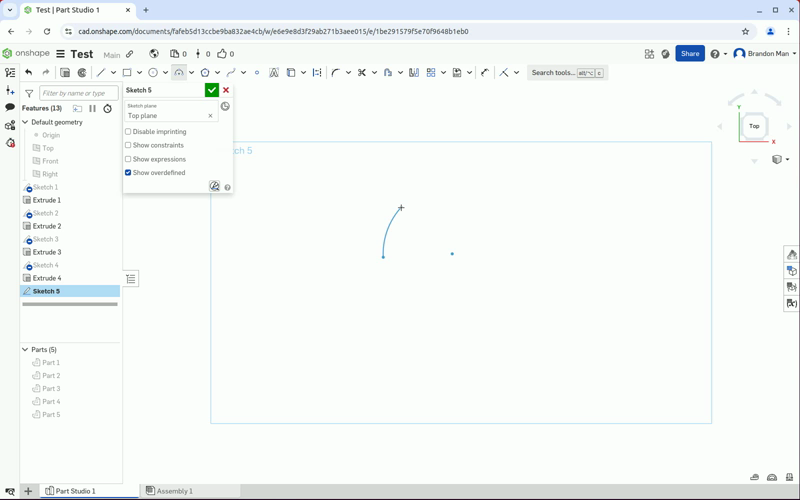
mouse_move(387, 230)
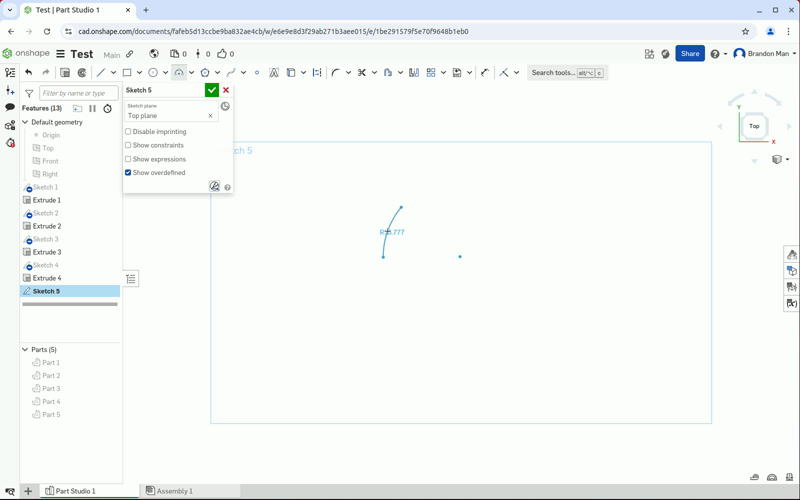
click(387, 230)
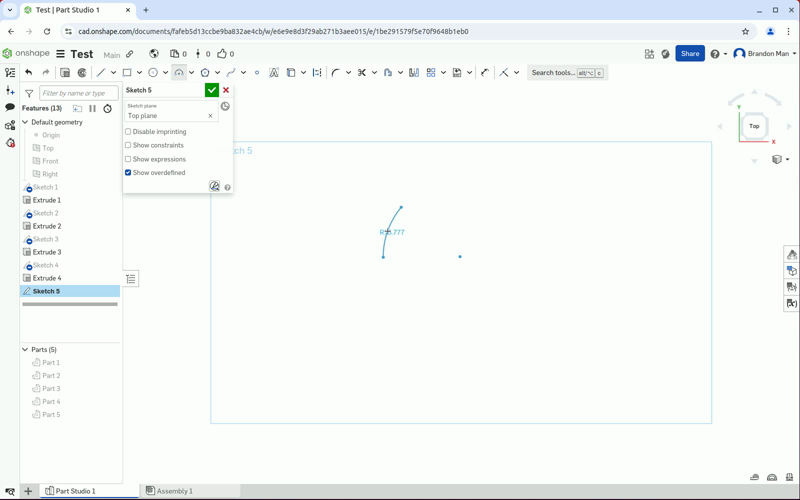
key_up(shift)
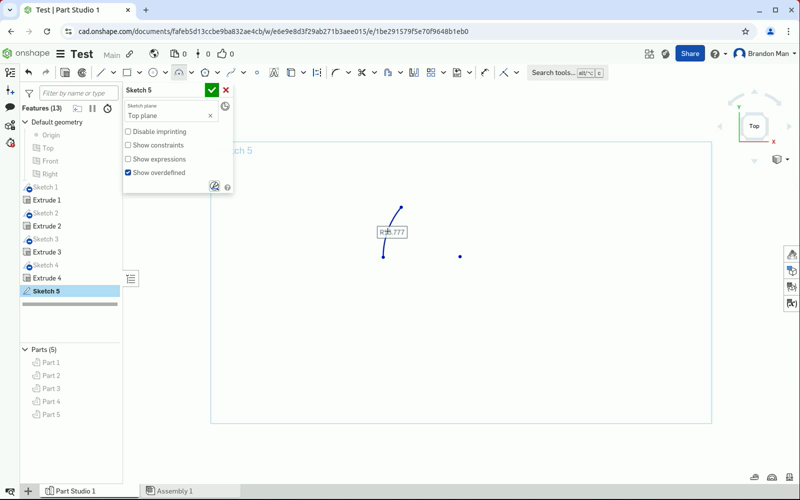
key(esc)
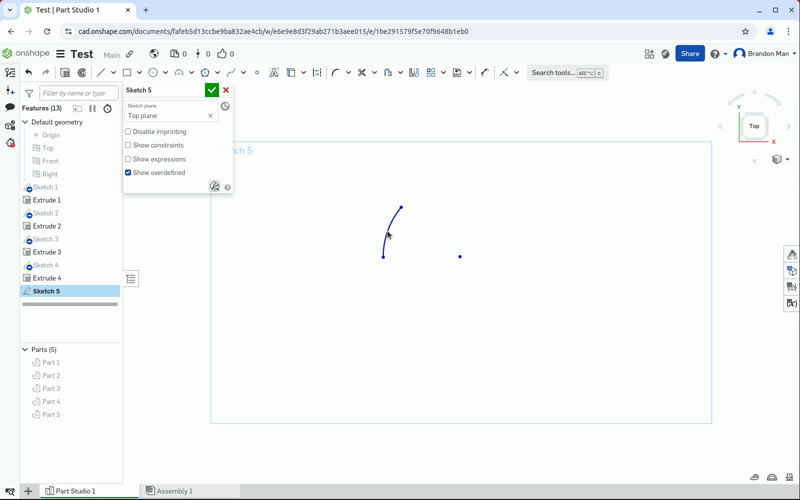
key(l)
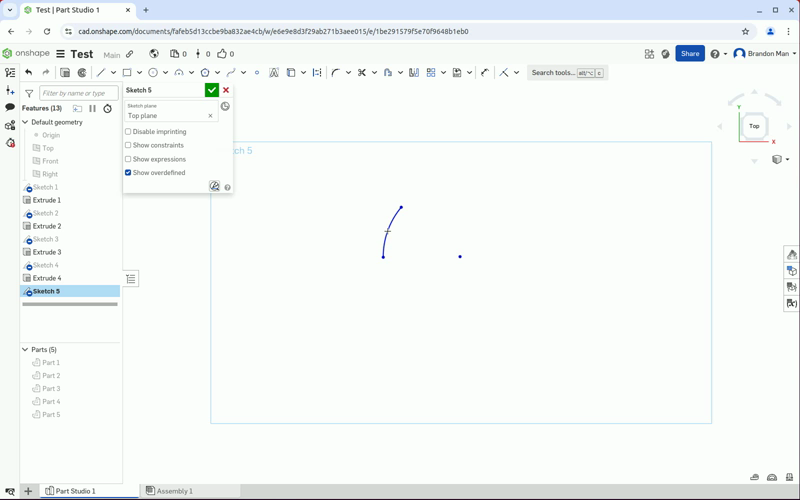
mouse_move(401, 207)
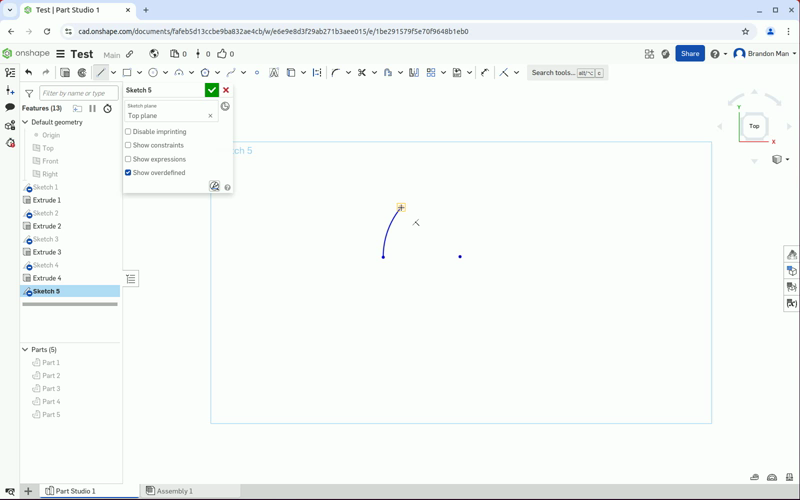
click(401, 207)
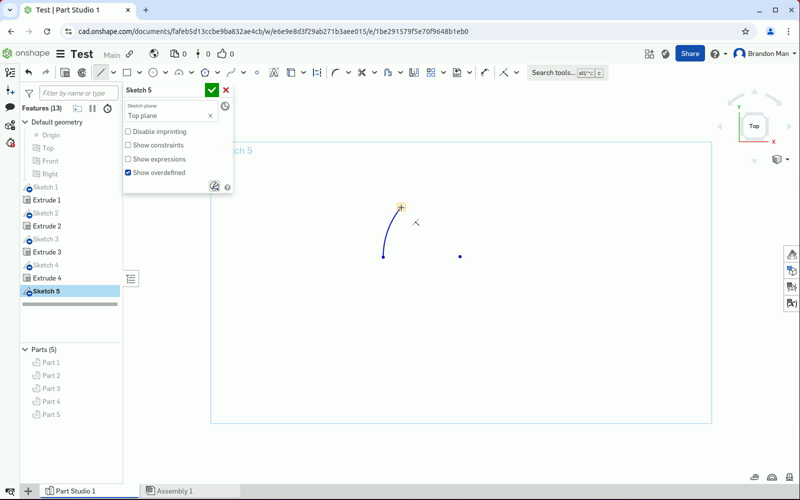
key_down(shift)
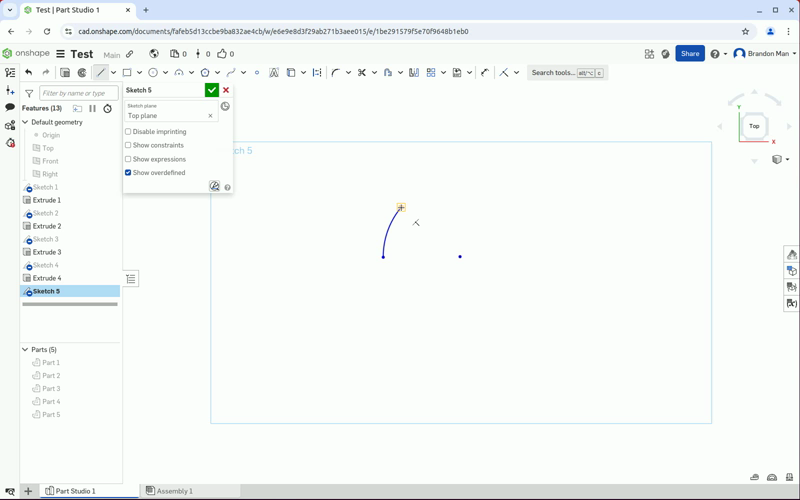
mouse_move(431, 207)
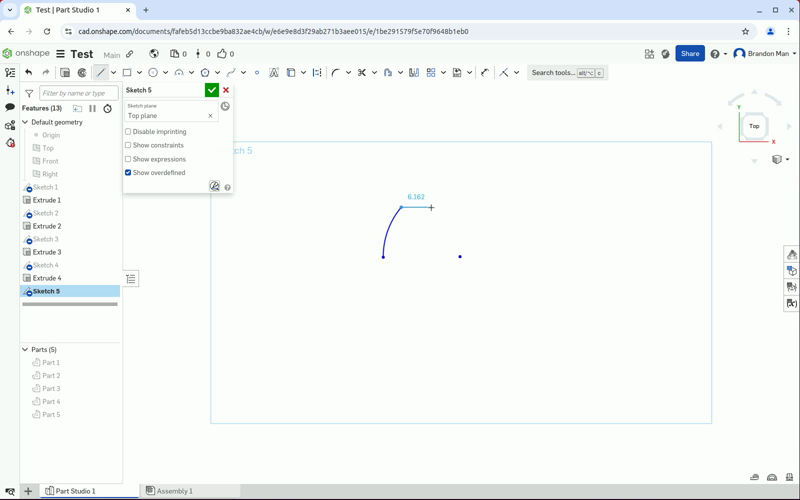
mouse_move(383, 207)
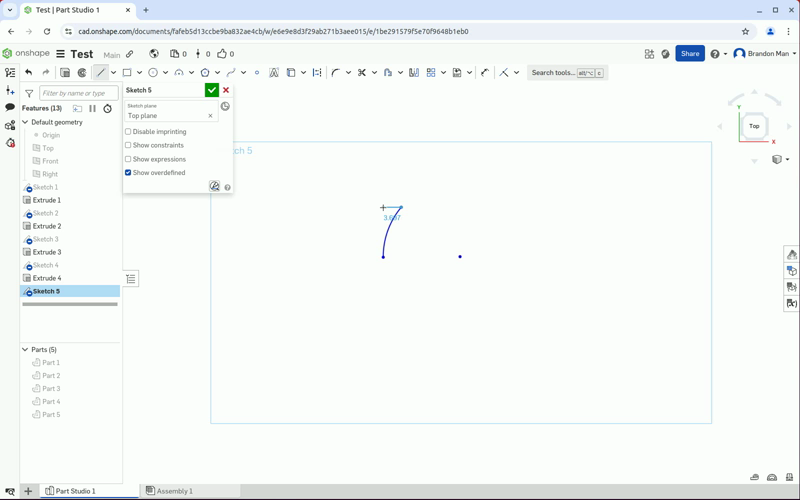
click(383, 207)
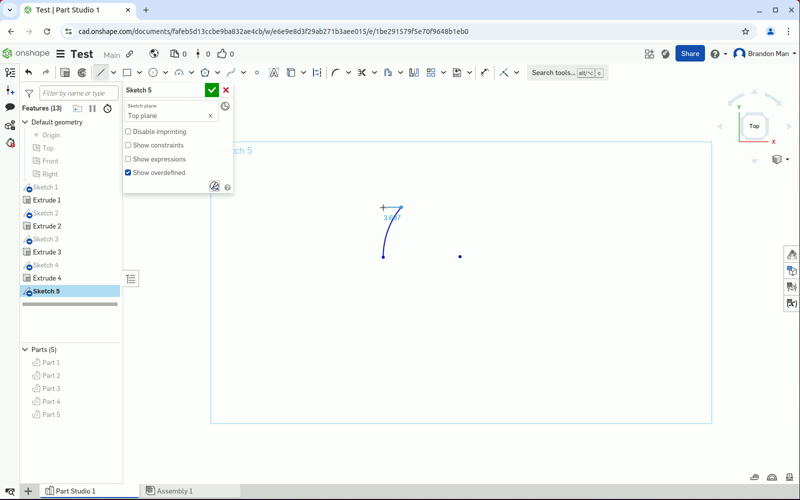
key_up(shift)
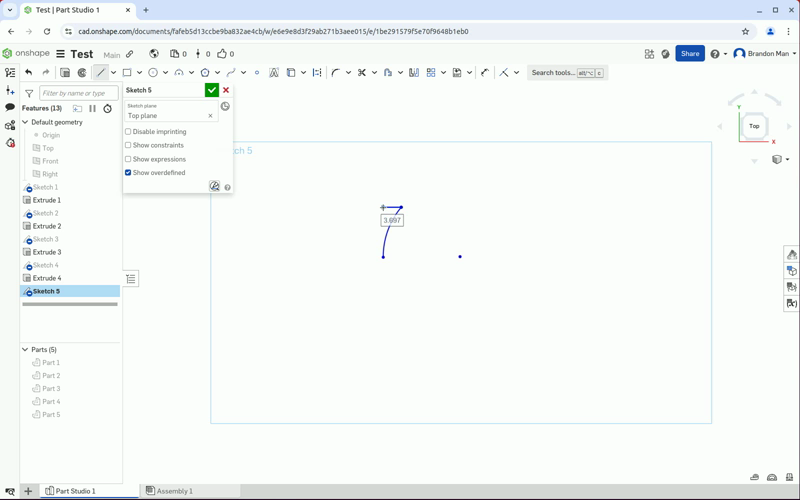
mouse_move(413, 207)
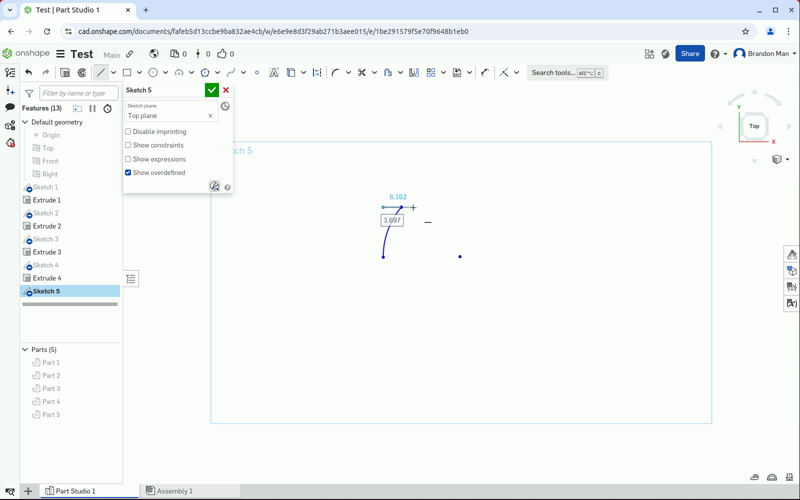
key_down(shift)
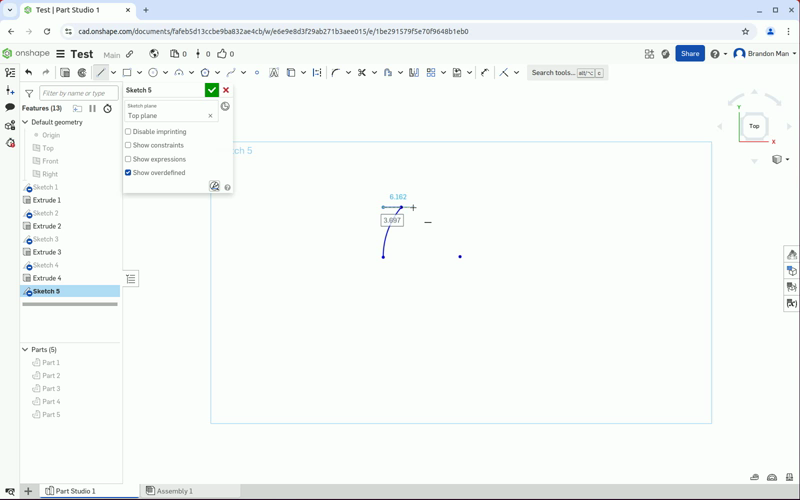
mouse_move(383, 257)
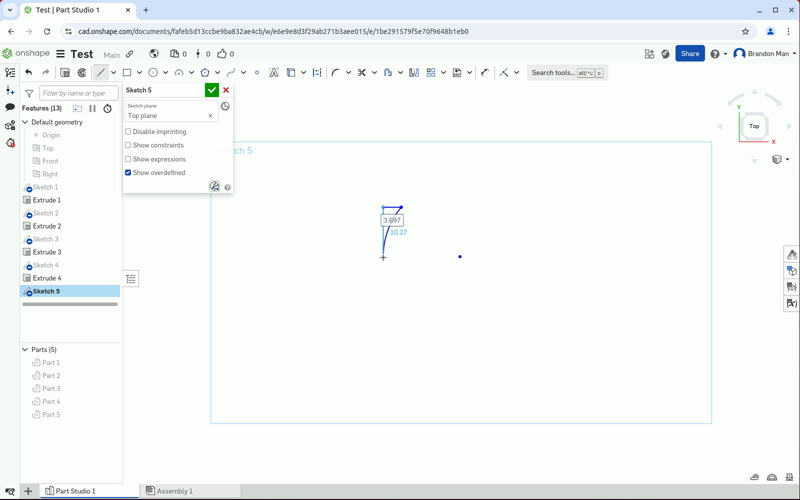
key_up(shift)
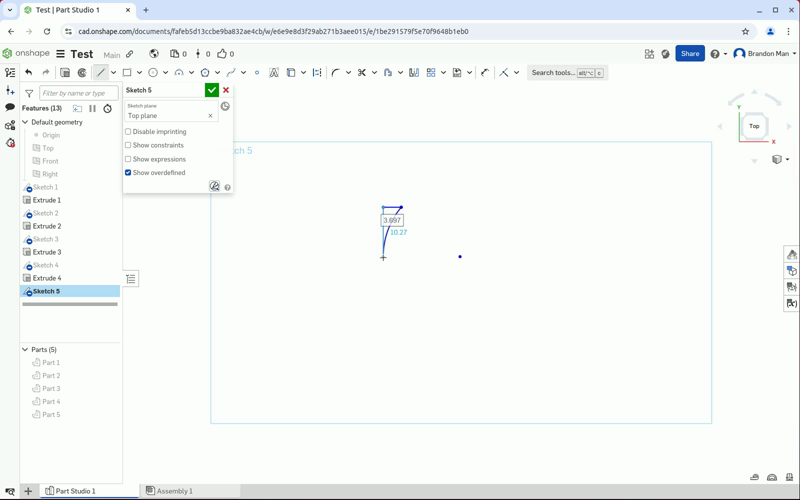
click(383, 257)
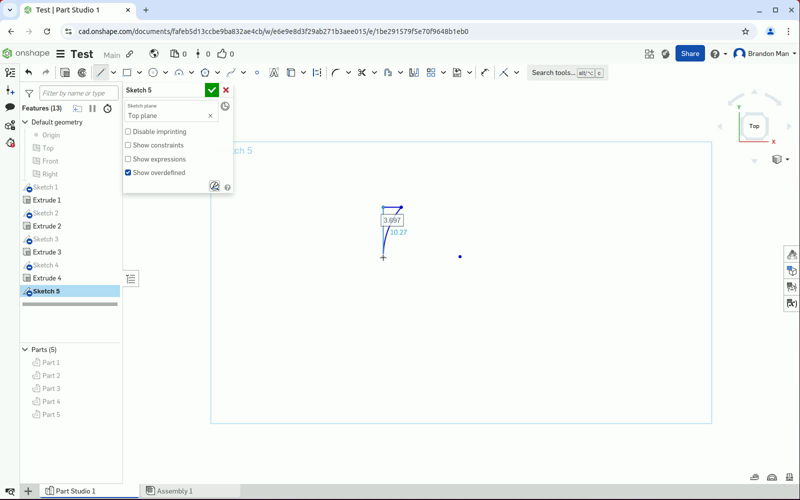
key(esc)
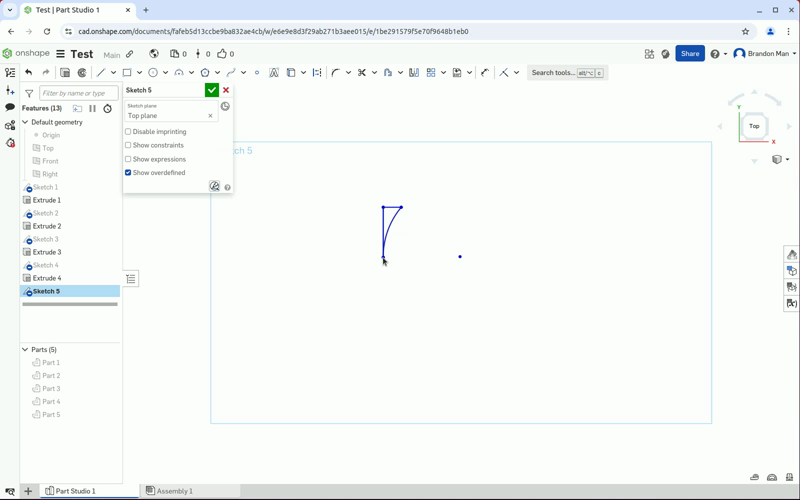
mouse_move(392, 215)
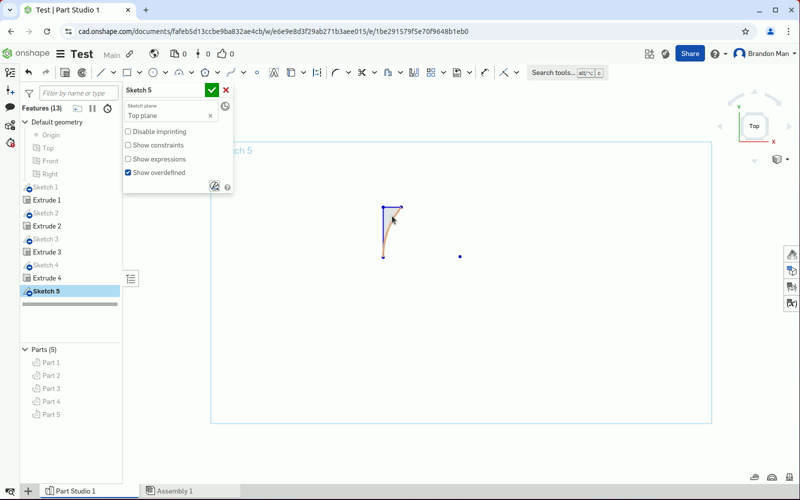
scroll(6)
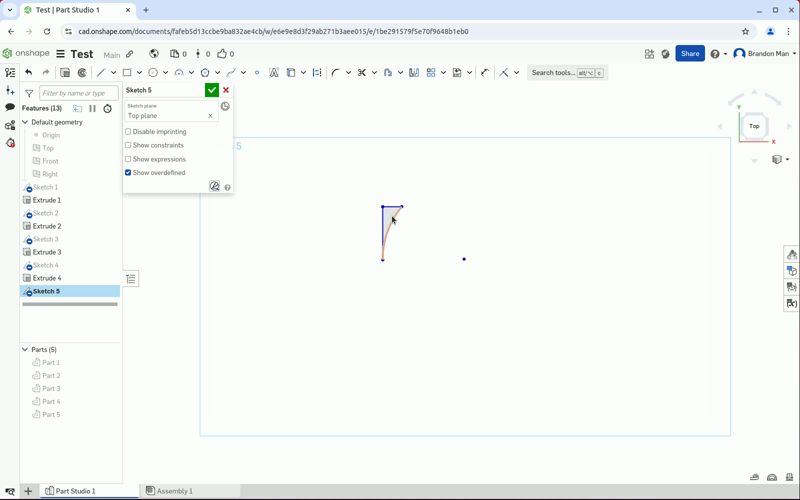
scroll(6)
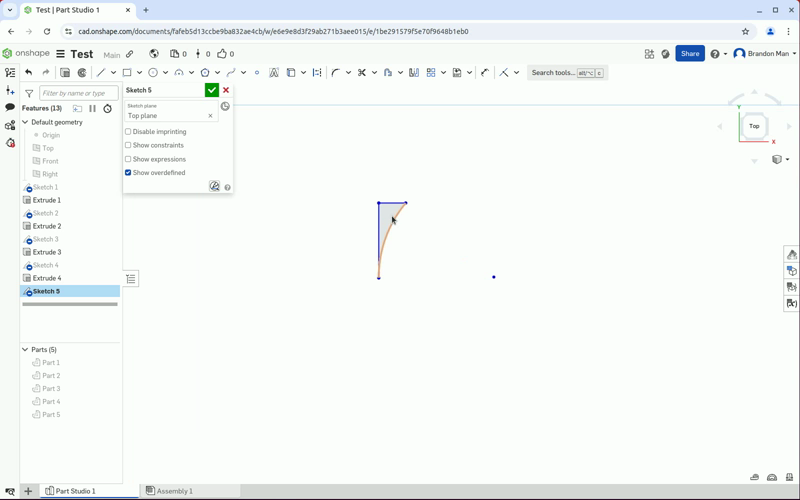
scroll(6)
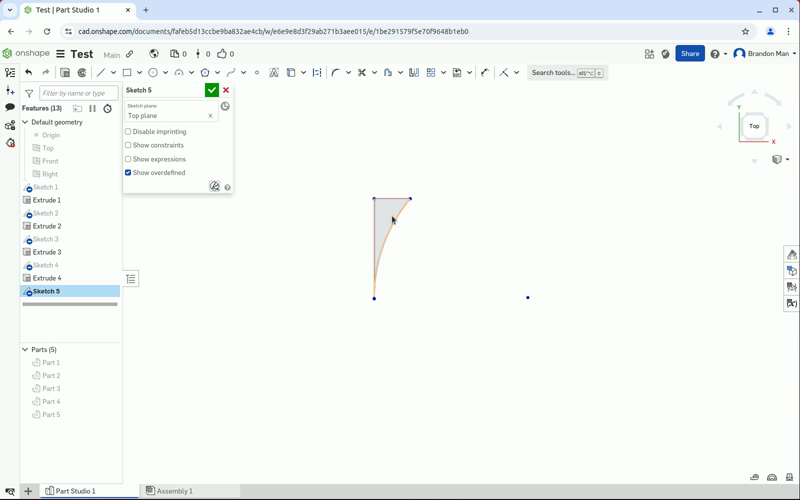
scroll(6)
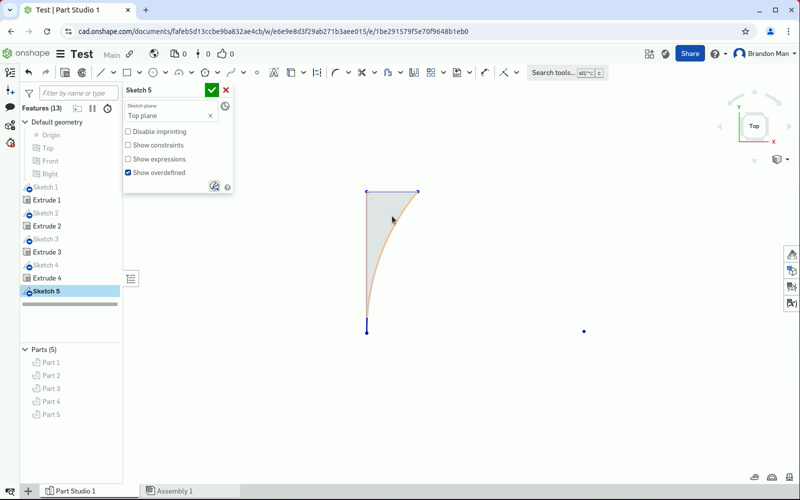
scroll(6)
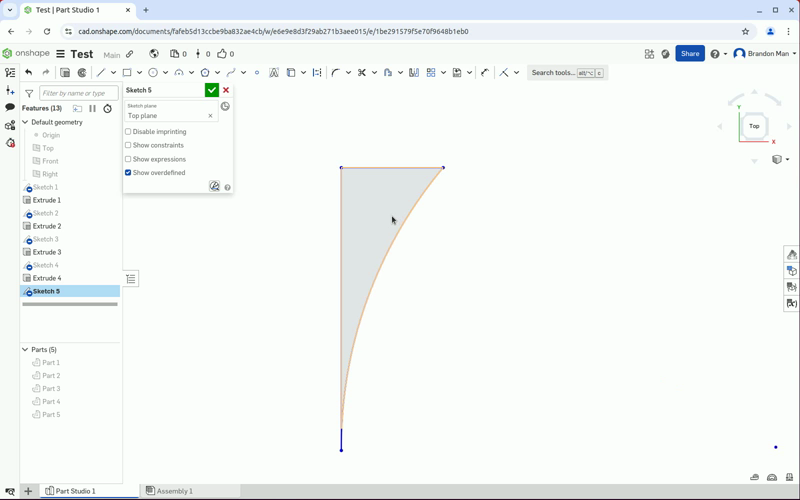
scroll(6)
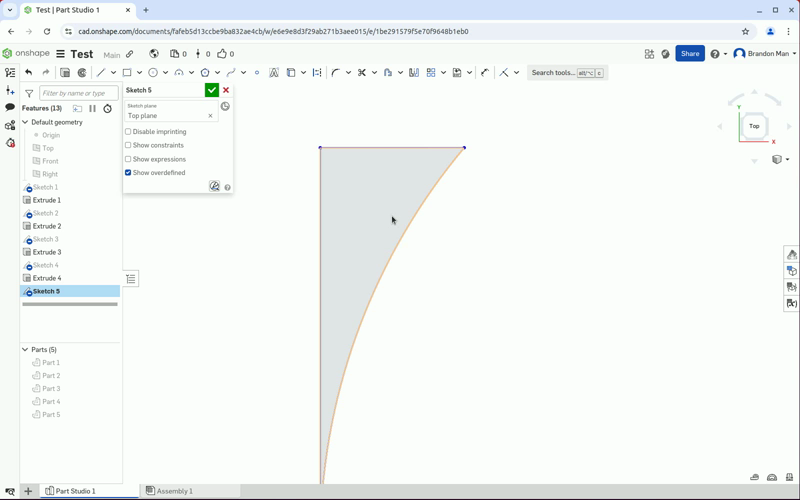
scroll(6)
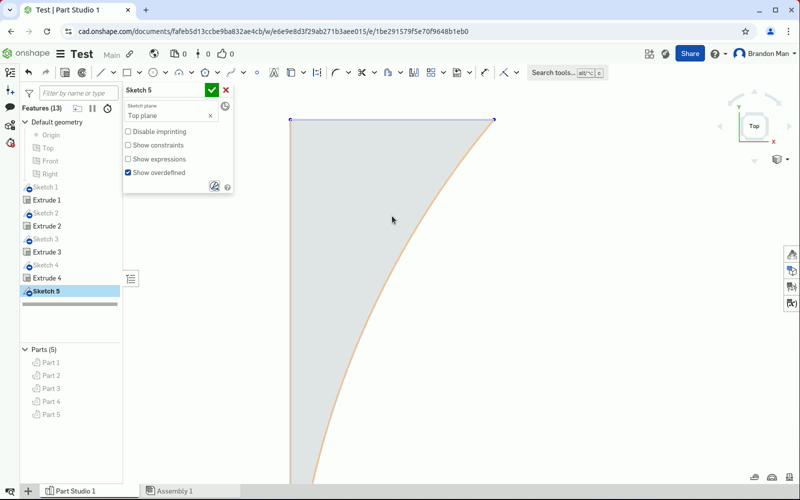
click(392, 215)
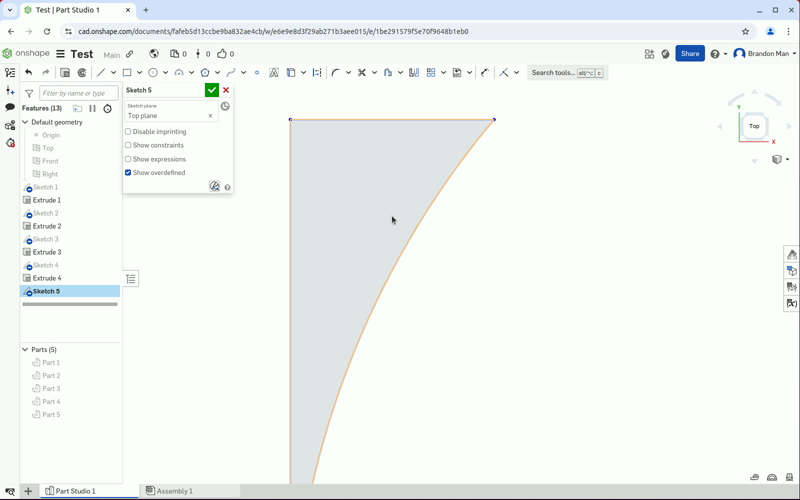
scroll(-6)
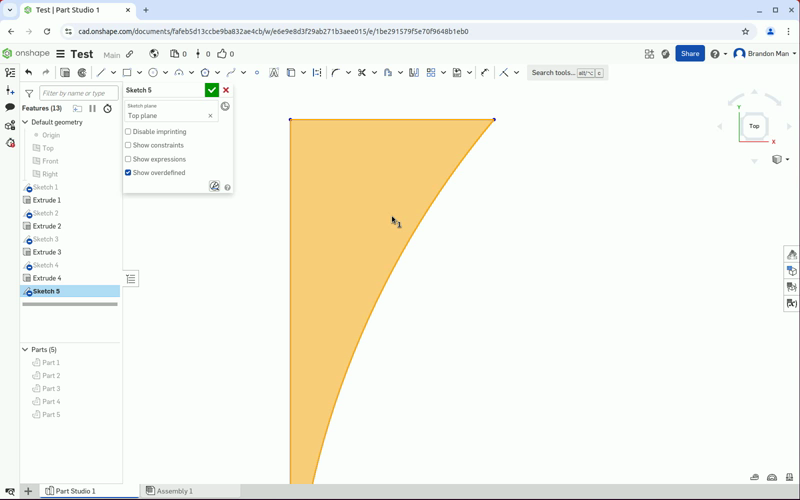
scroll(-6)
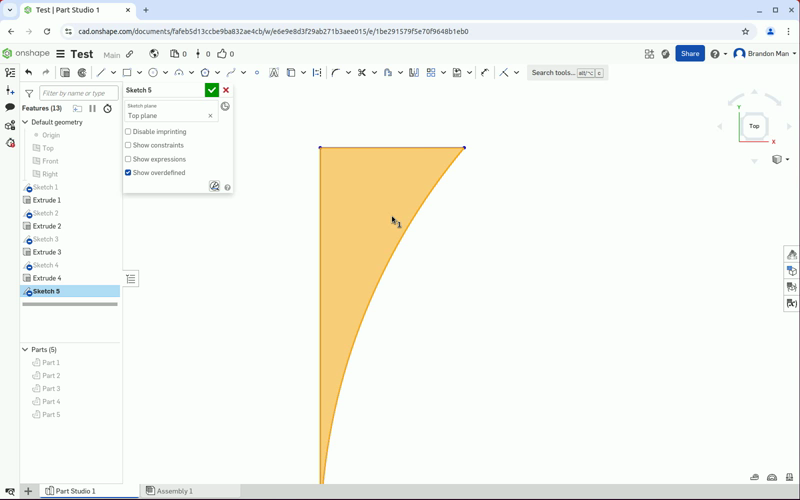
scroll(-6)
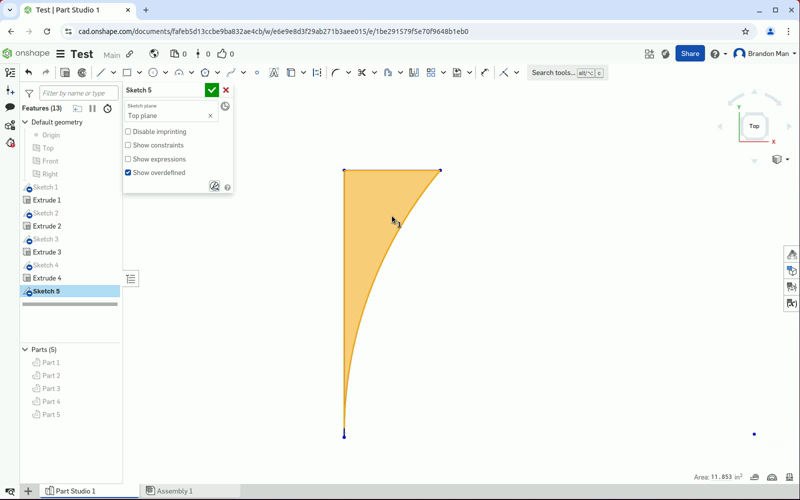
scroll(-6)
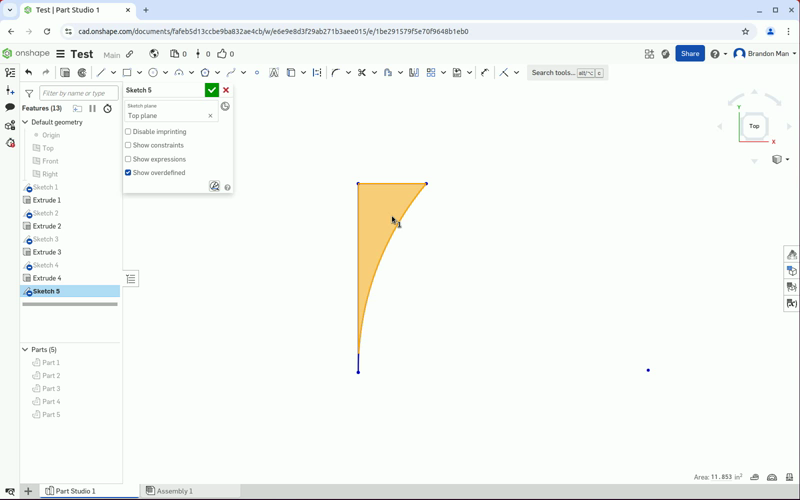
scroll(-6)
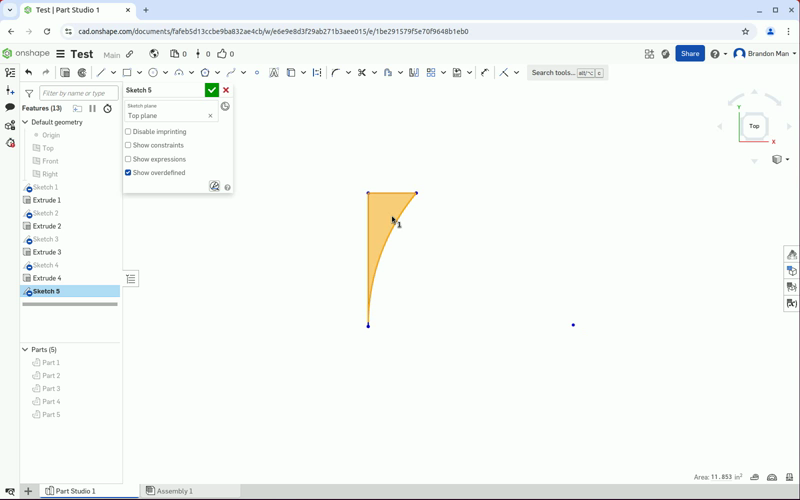
scroll(-6)
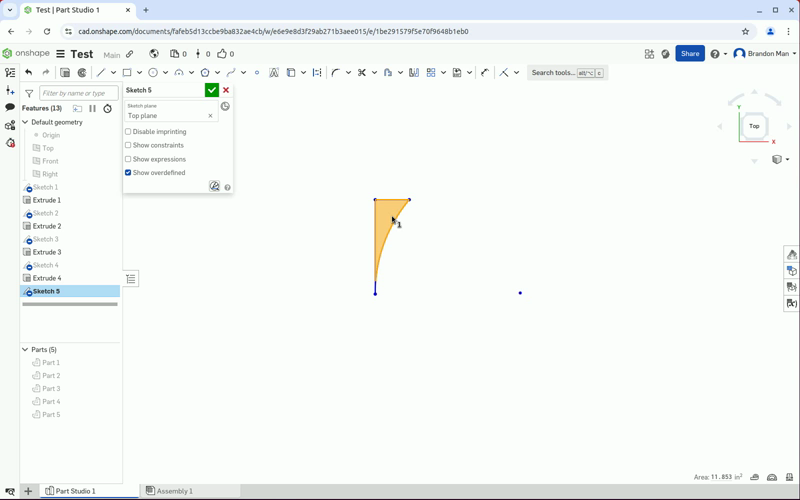
scroll(-6)
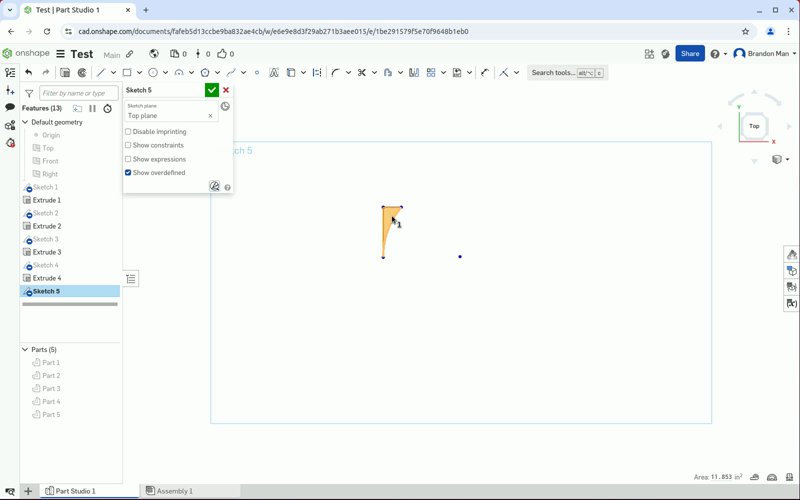
mouse_move(73, 352)
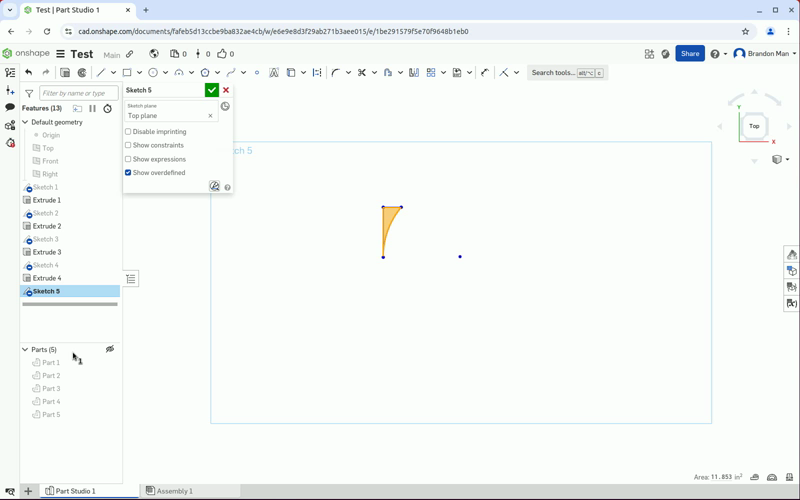
key(shift+y)
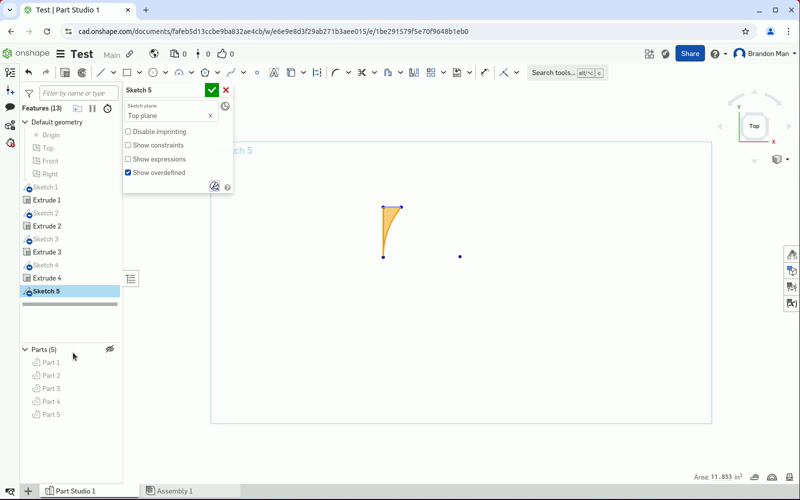
key(shift+e)
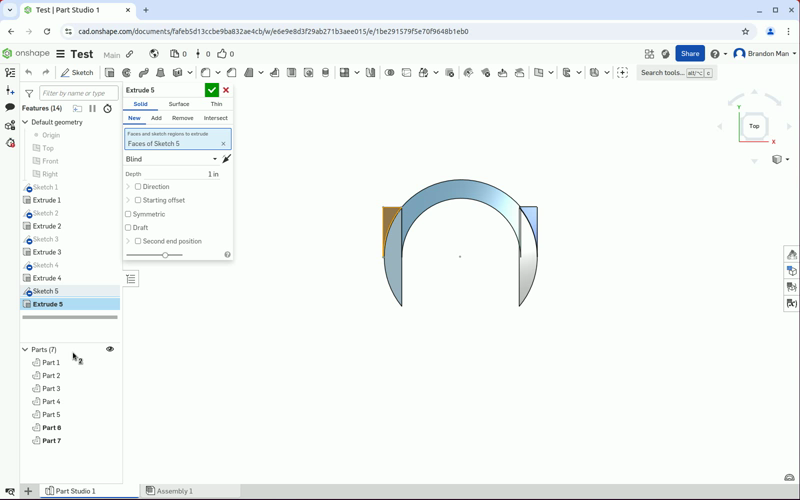
mouse_move(143, 106)
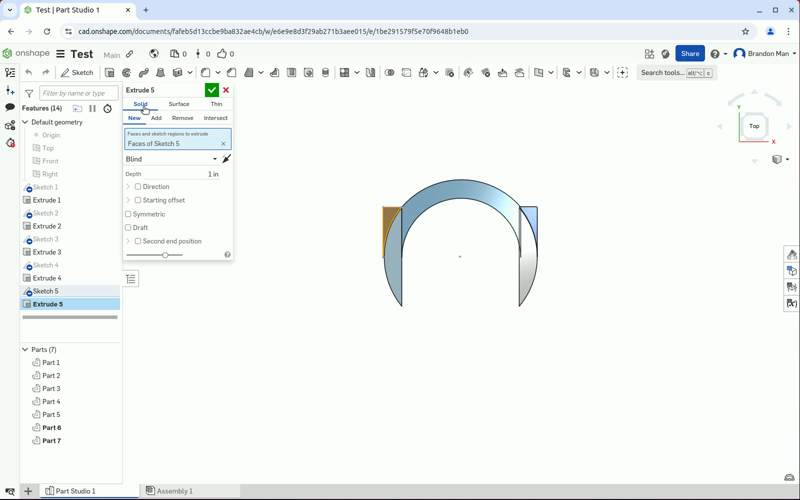
click(143, 106)
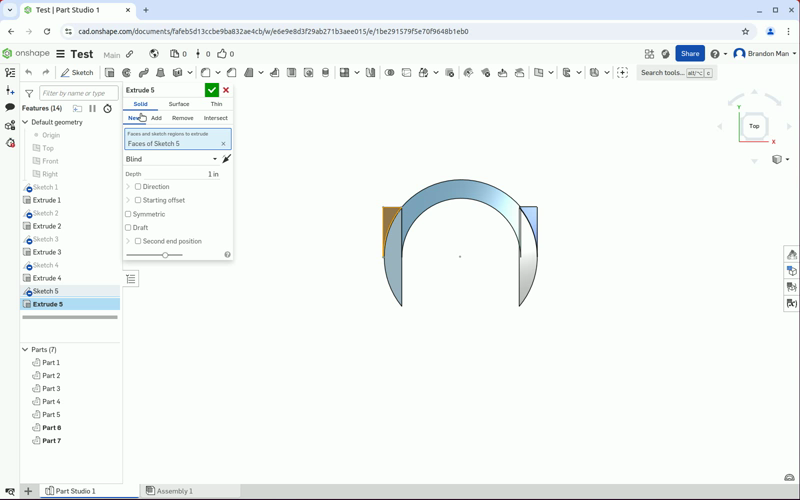
mouse_move(137, 120)
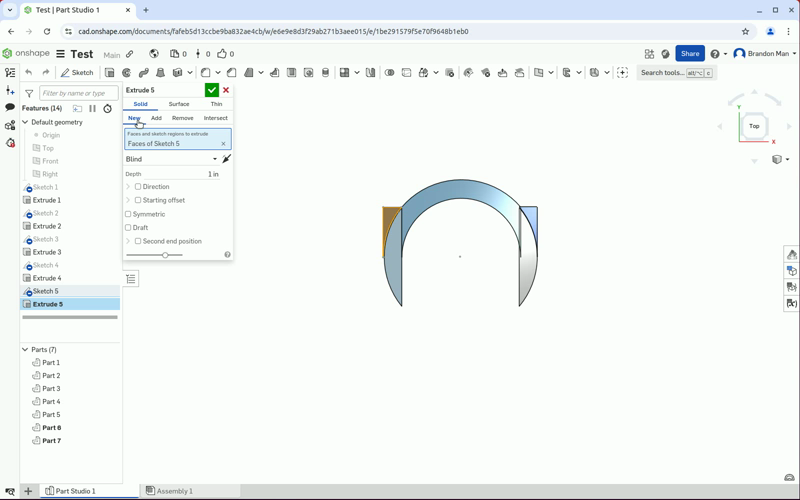
click(137, 120)
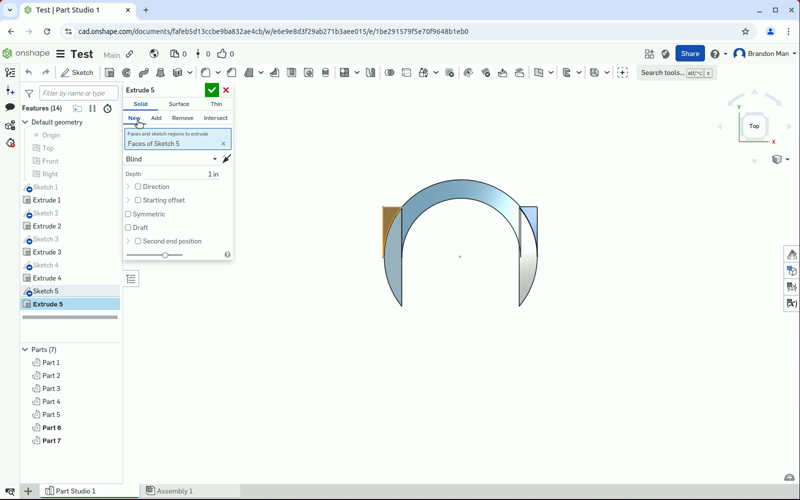
key(tab, 4)
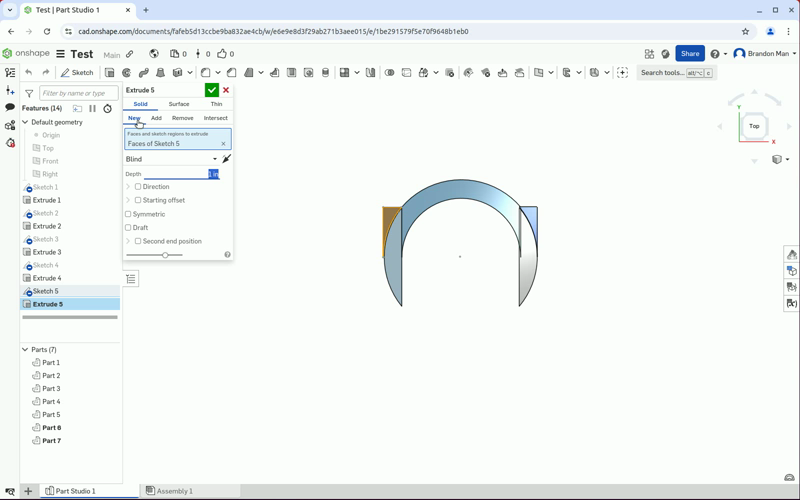
text(12.758)
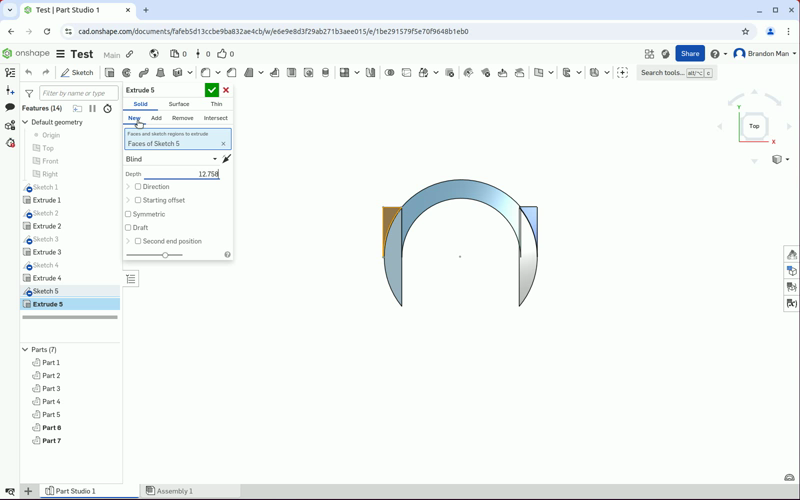
key(enter)
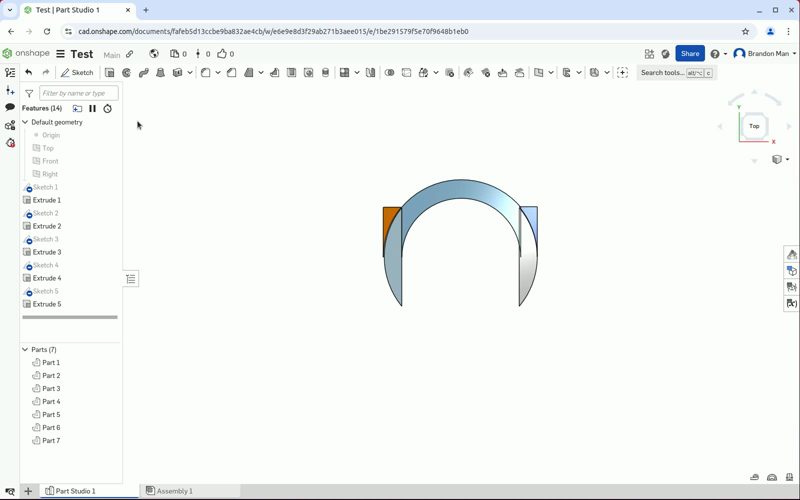
key(shift+h)
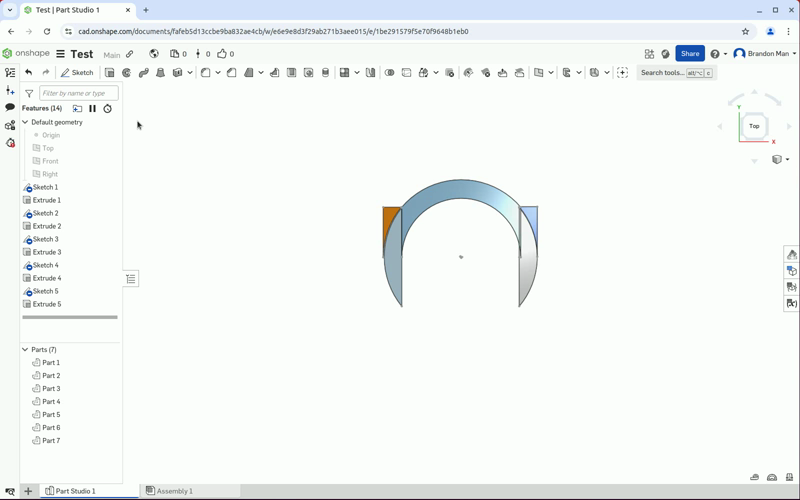
key(shift+h)
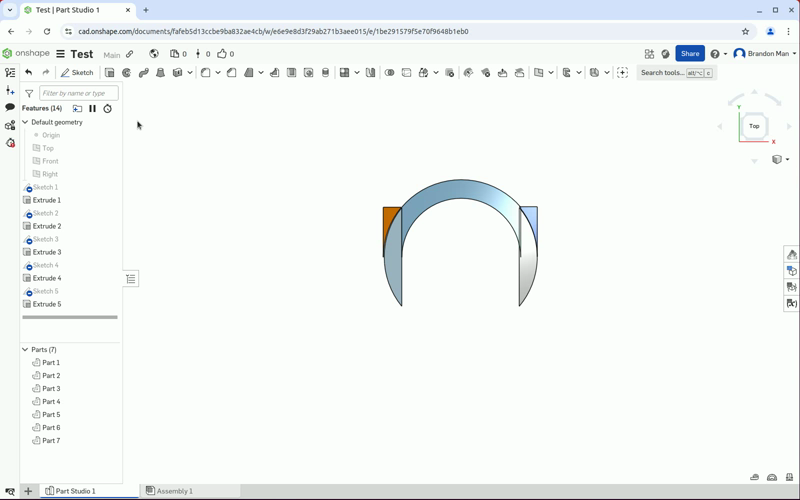
mouse_move(73, 189)
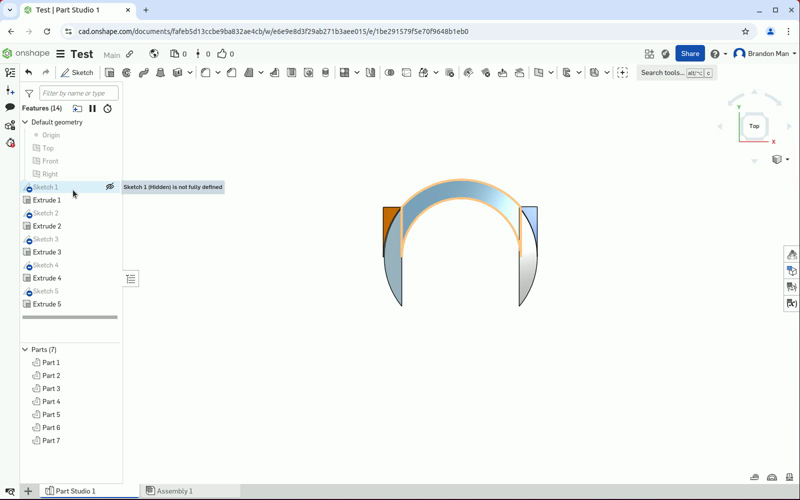
click(73, 189)
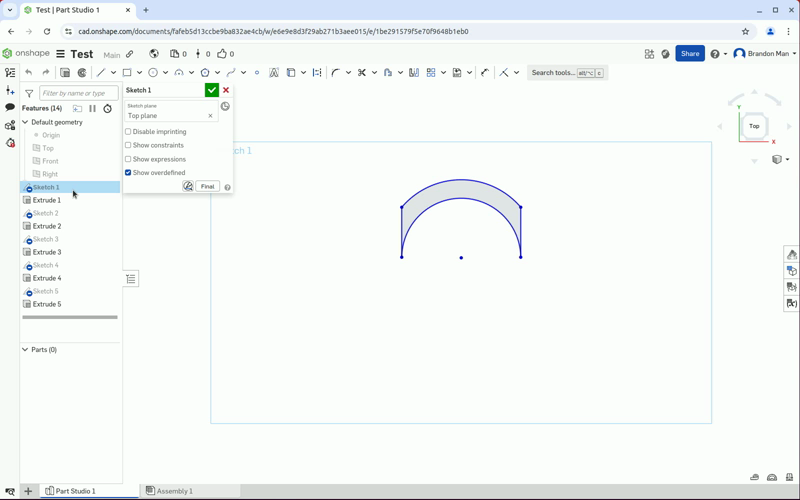
mouse_move(229, 92)
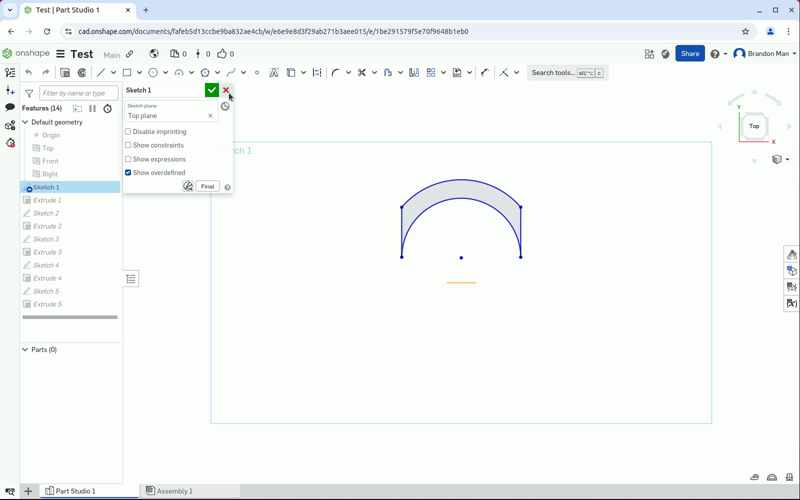
click(229, 92)
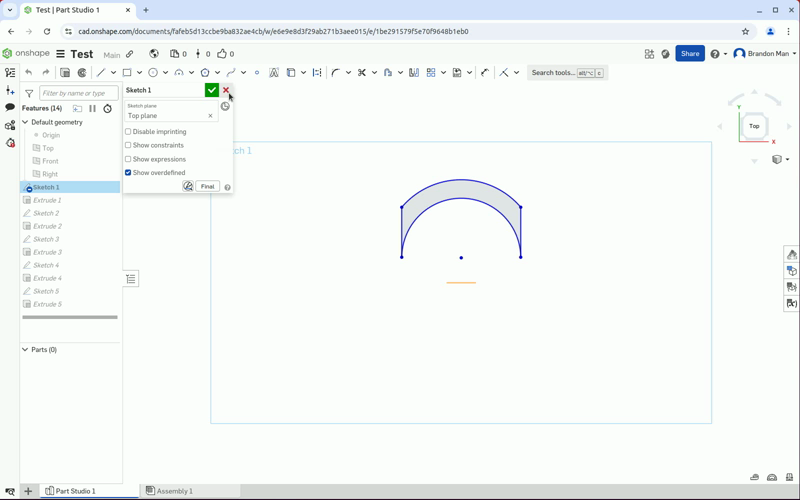
key(shift+s)
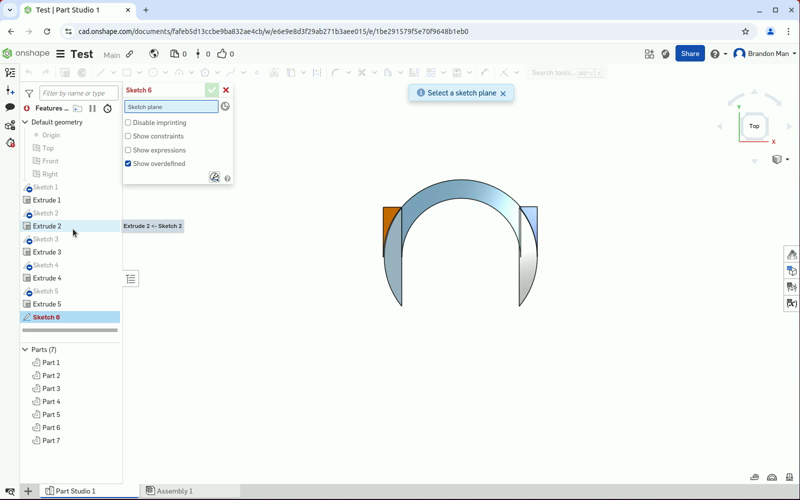
scroll(3)
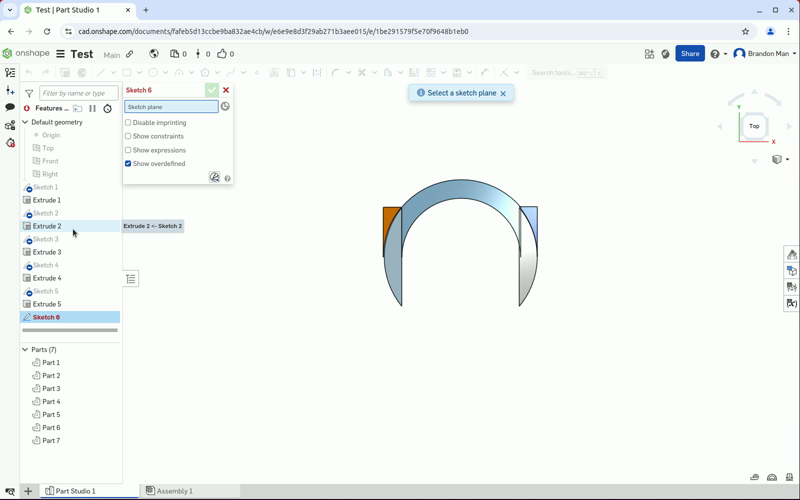
mouse_move(73, 150)
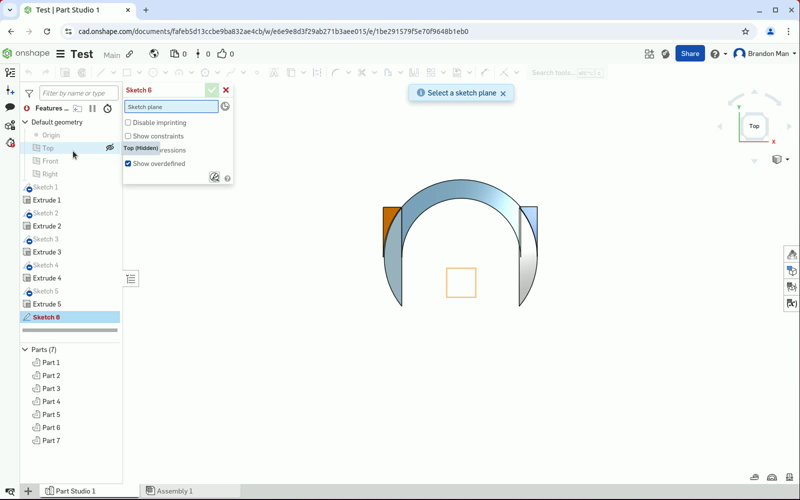
click(73, 150)
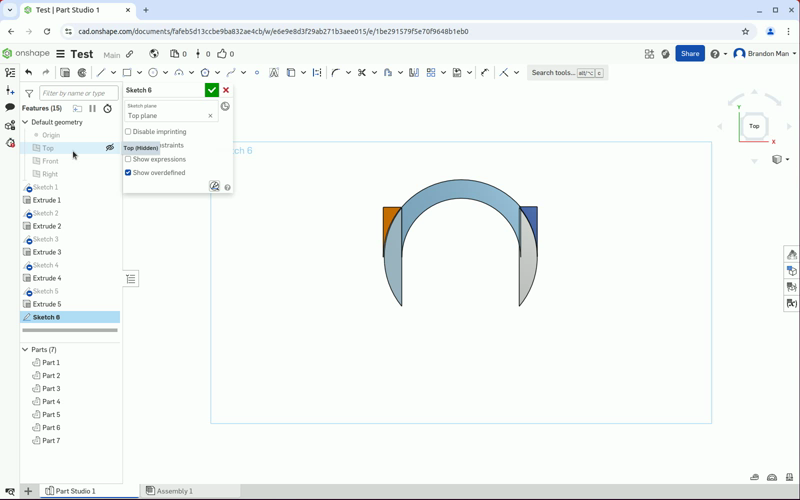
mouse_move(73, 352)
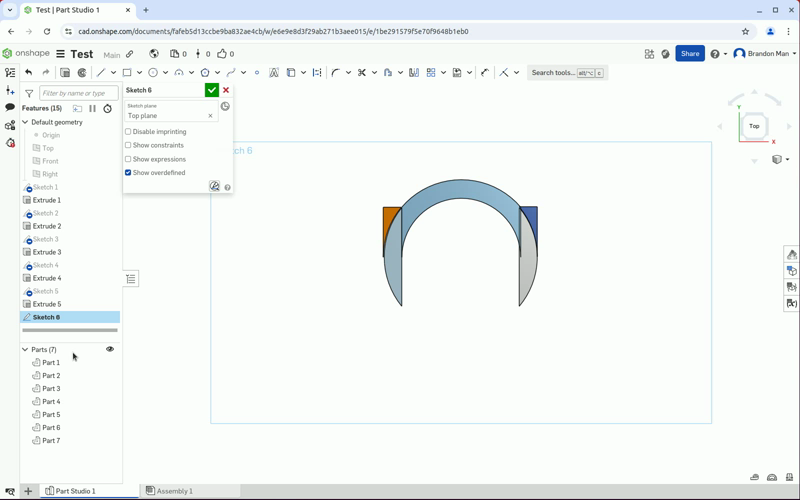
key(y)
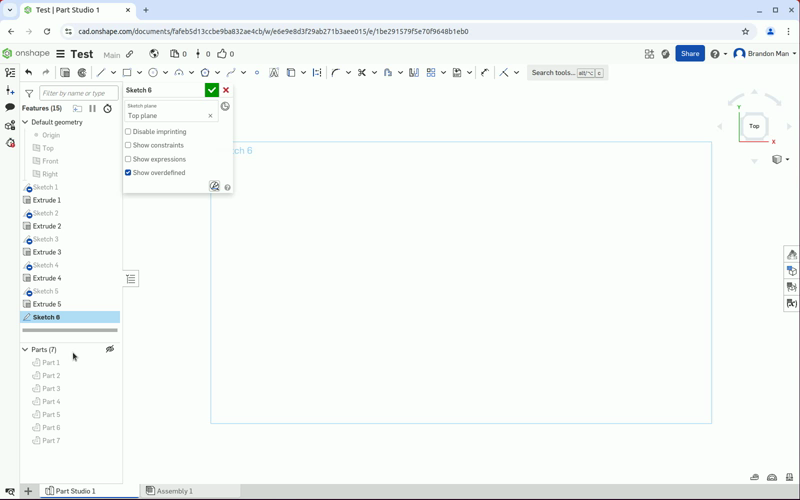
key(l)
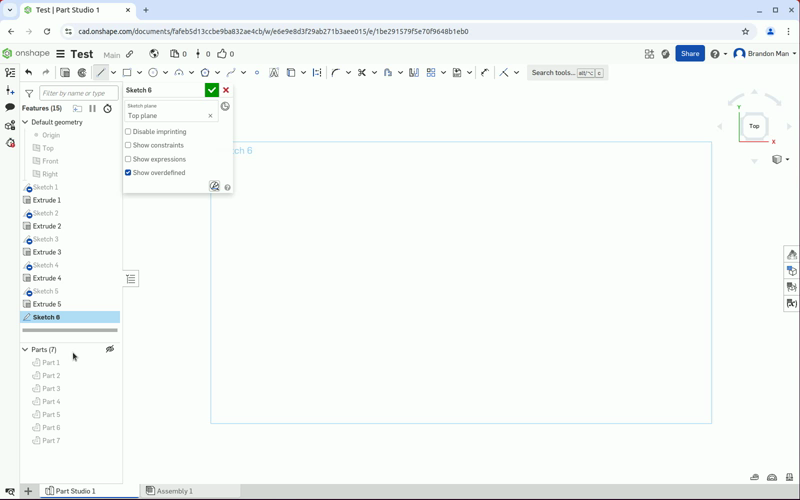
key_down(shift)
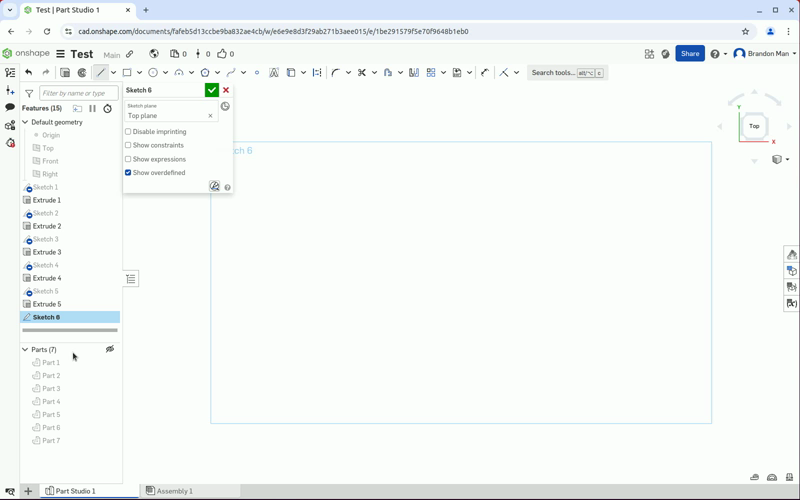
mouse_move(383, 306)
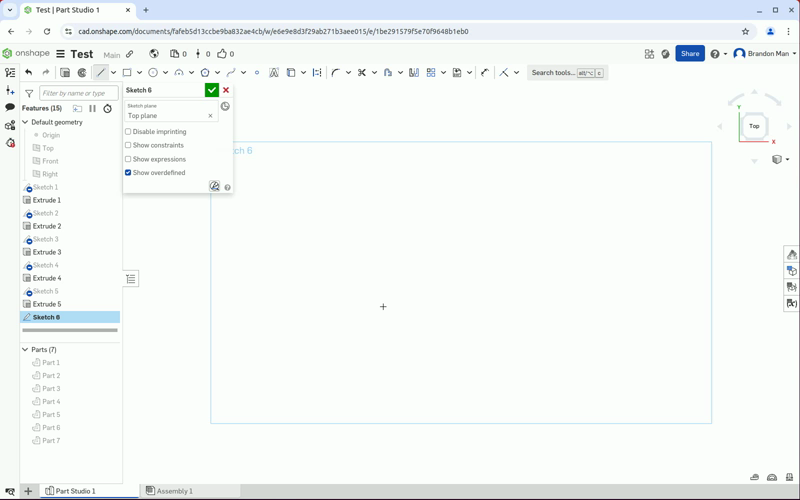
click(383, 306)
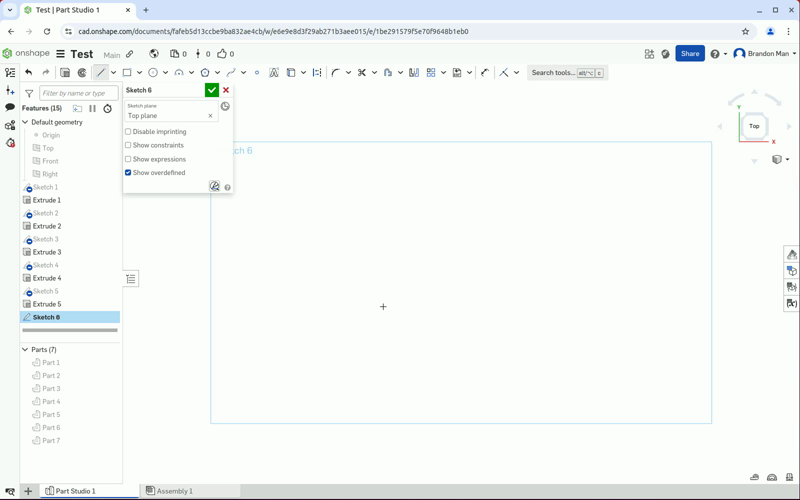
key_up(shift)
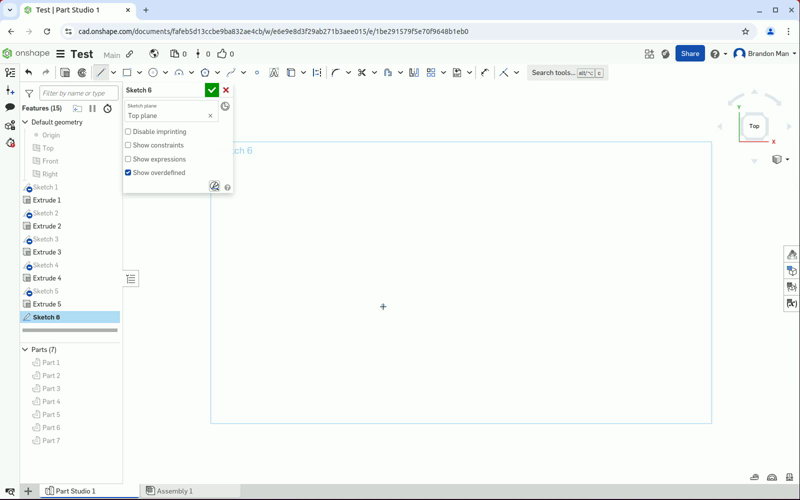
key_down(shift)
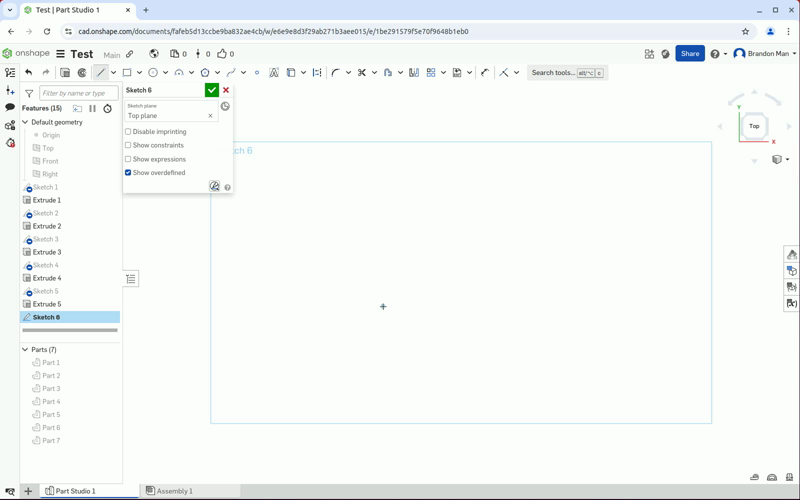
mouse_move(413, 306)
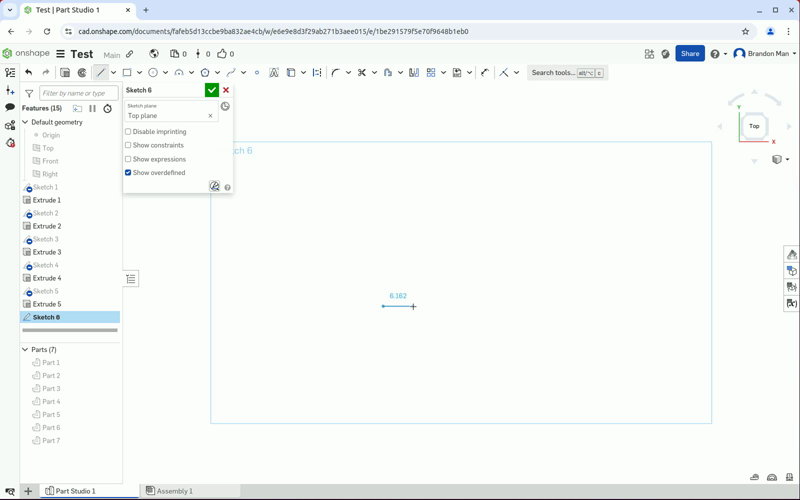
mouse_move(401, 306)
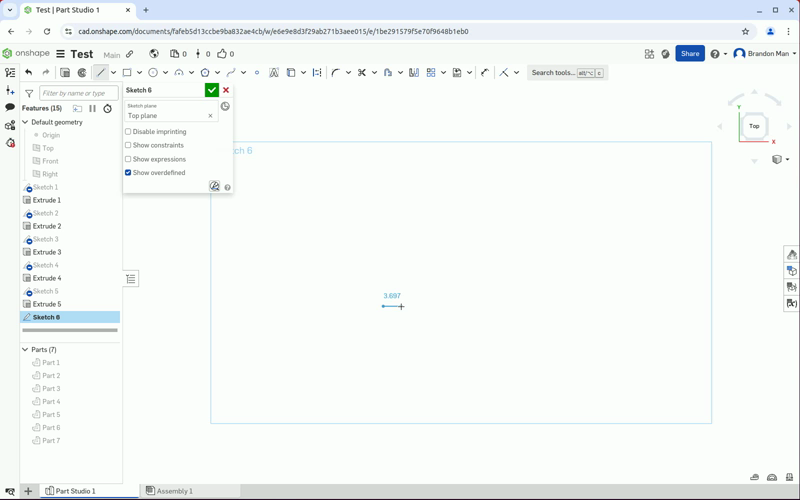
click(401, 306)
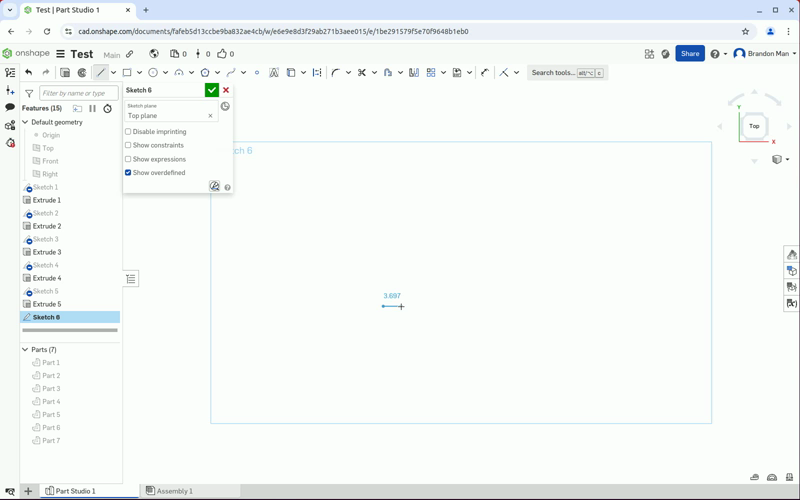
key_up(shift)
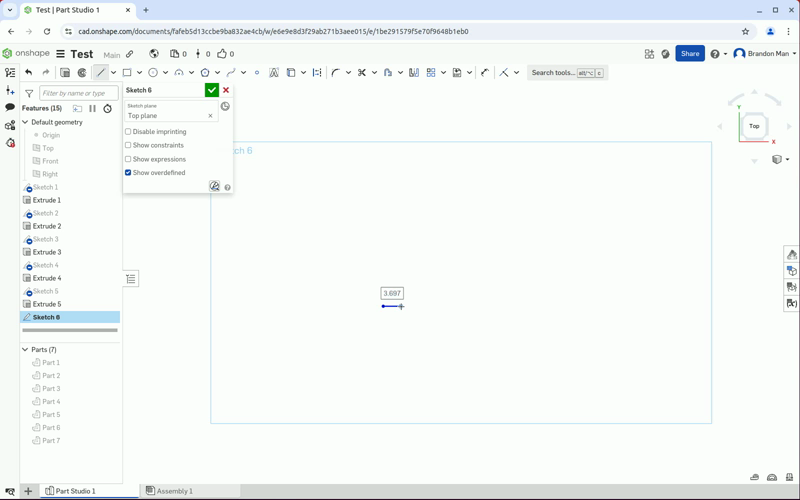
key(esc)
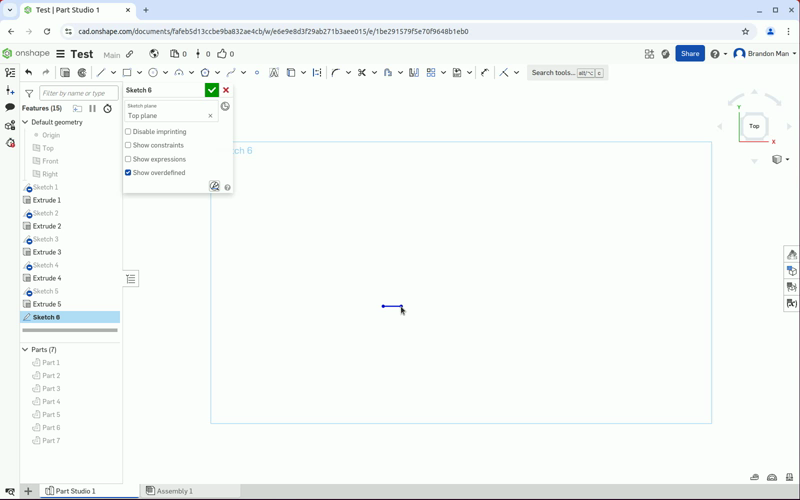
key(a)
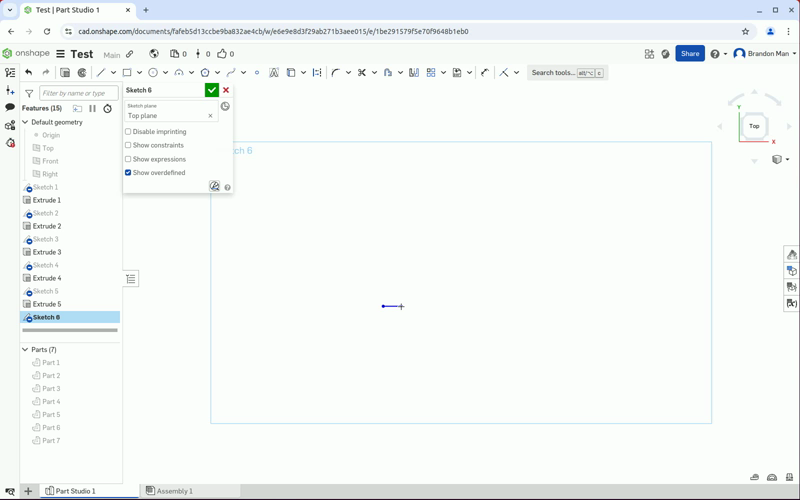
mouse_move(401, 306)
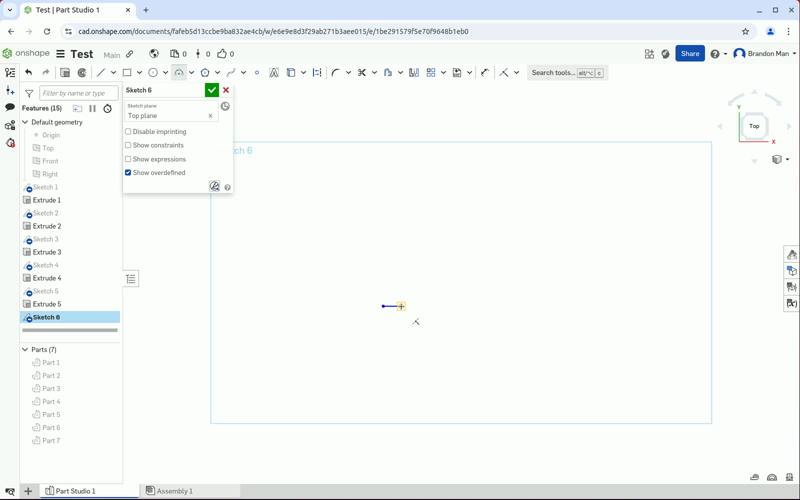
click(401, 306)
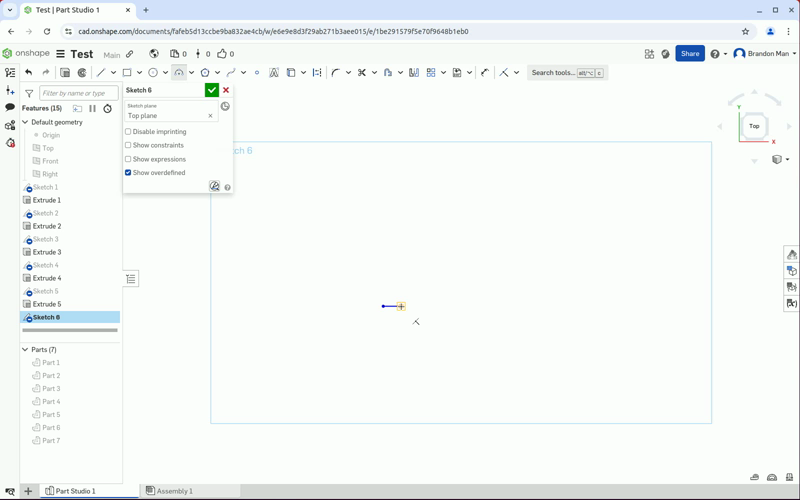
key_down(shift)
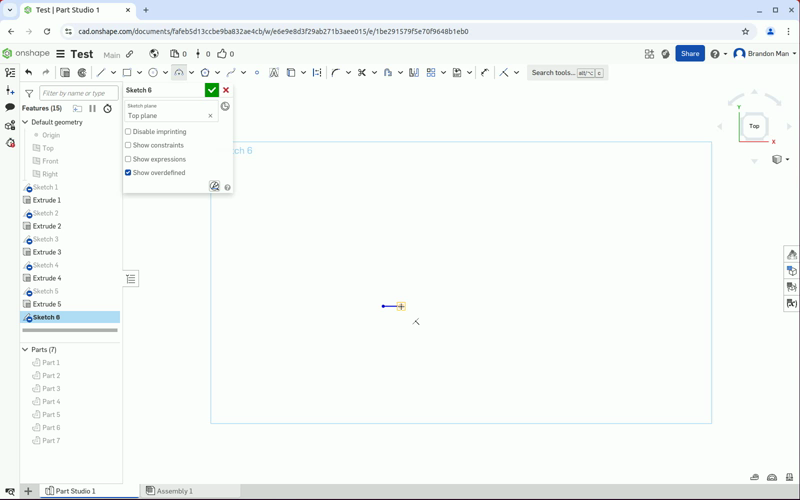
mouse_move(383, 256)
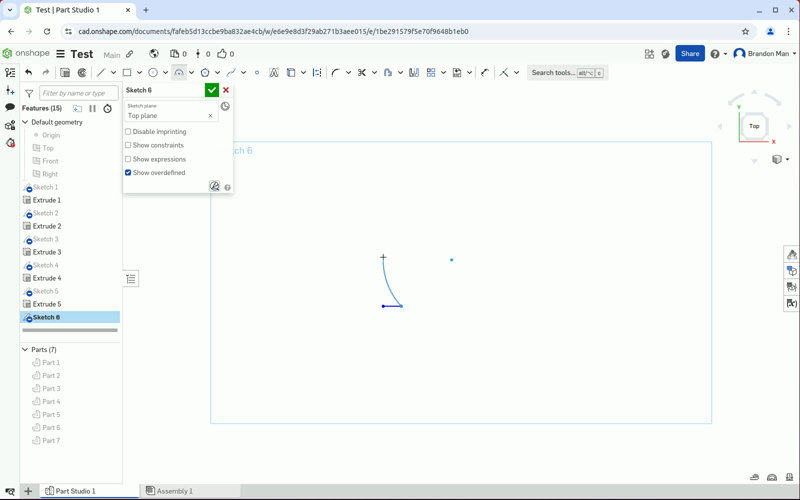
click(383, 256)
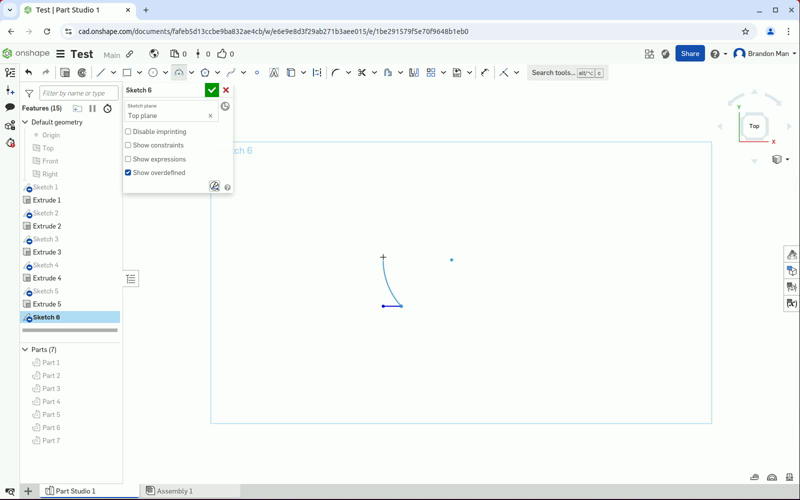
mouse_move(387, 282)
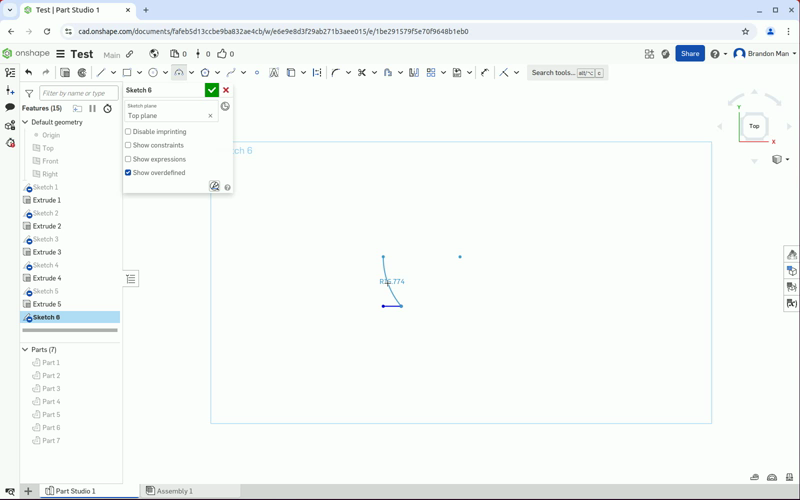
click(387, 282)
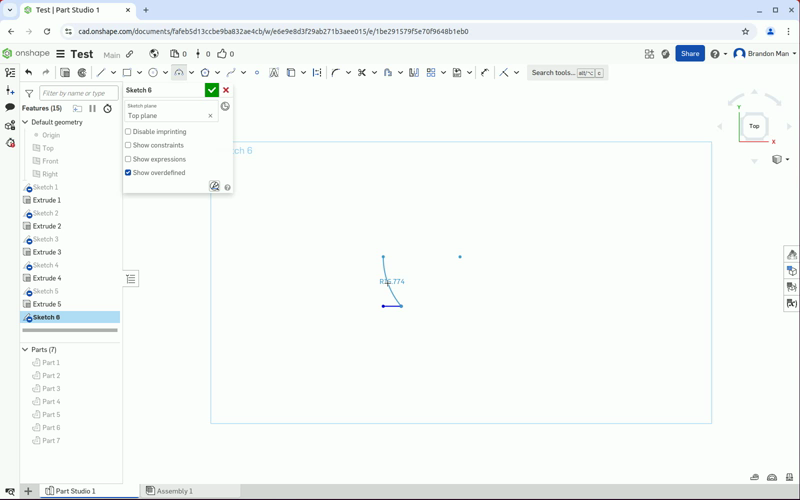
key_up(shift)
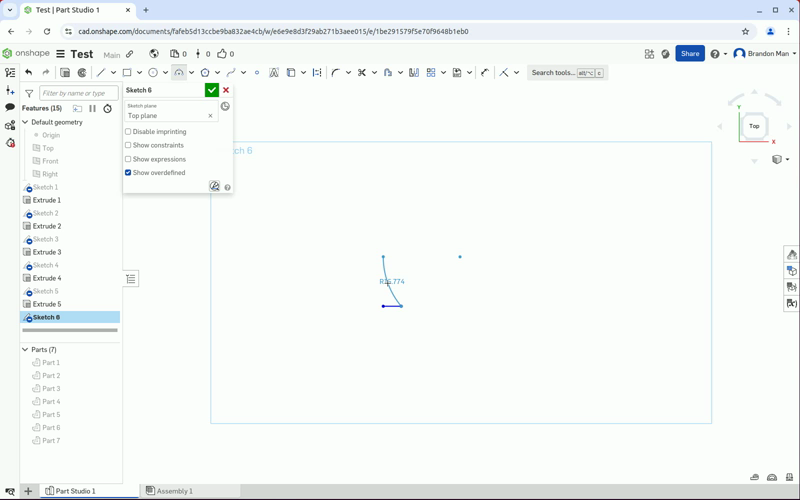
key(esc)
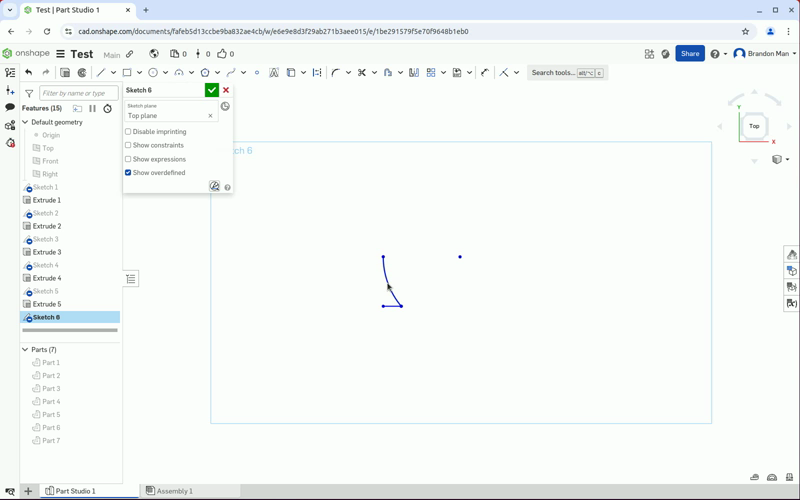
key(l)
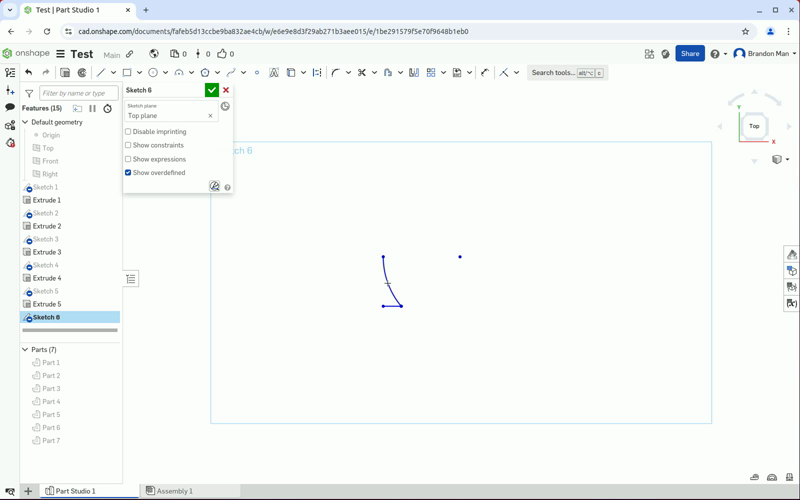
mouse_move(383, 256)
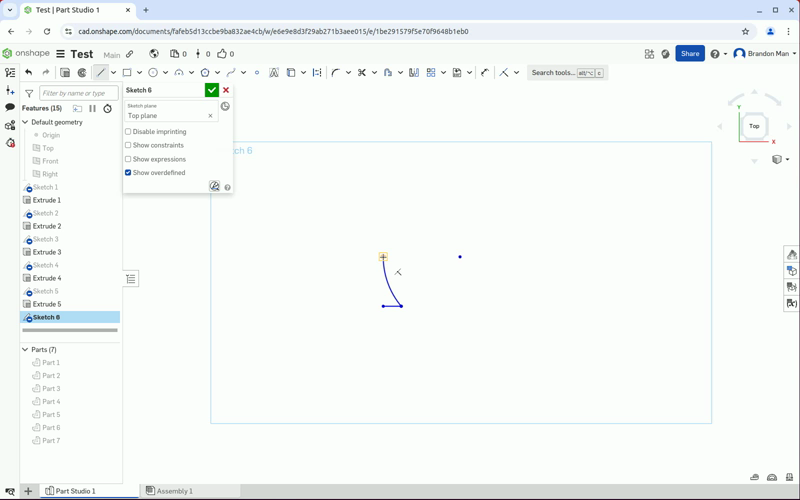
click(383, 256)
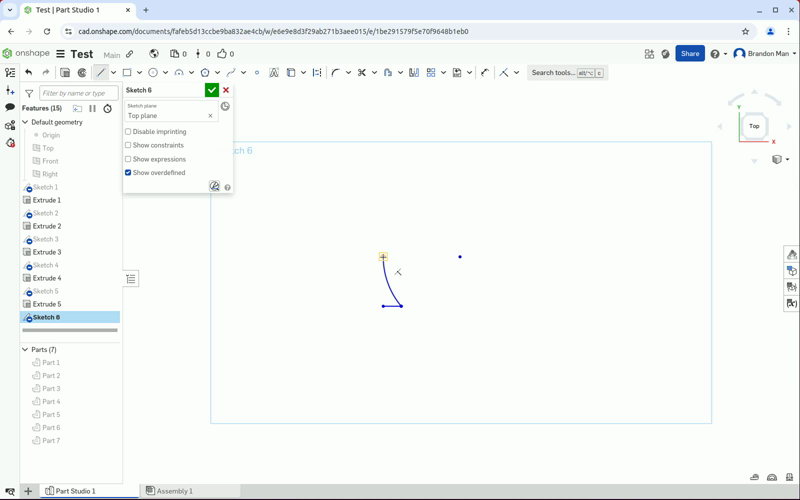
mouse_move(413, 256)
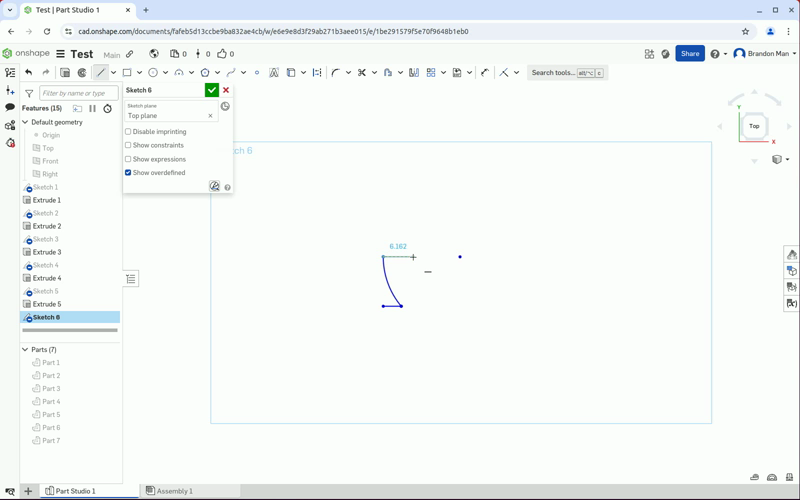
key_down(shift)
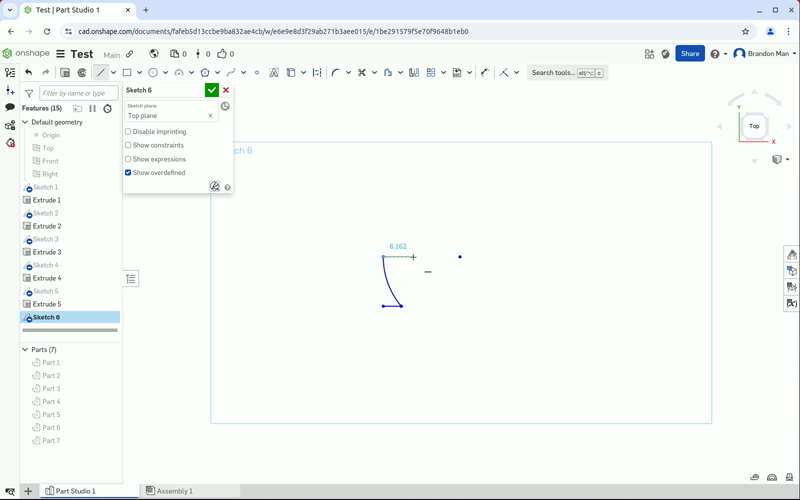
mouse_move(383, 306)
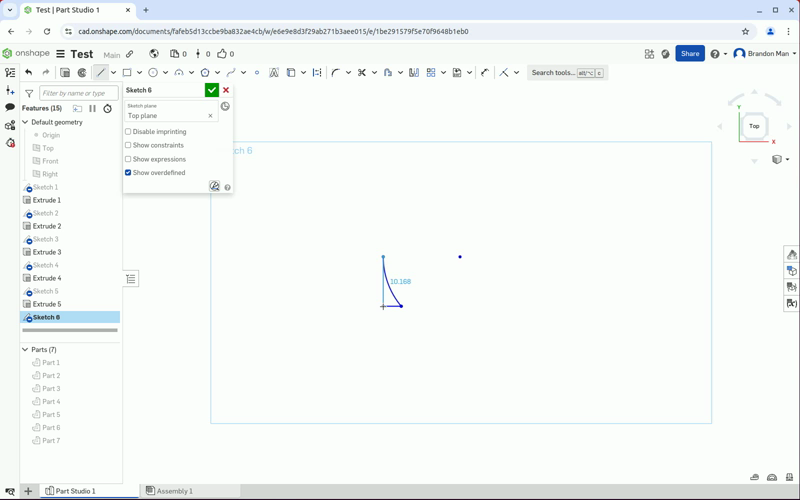
key_up(shift)
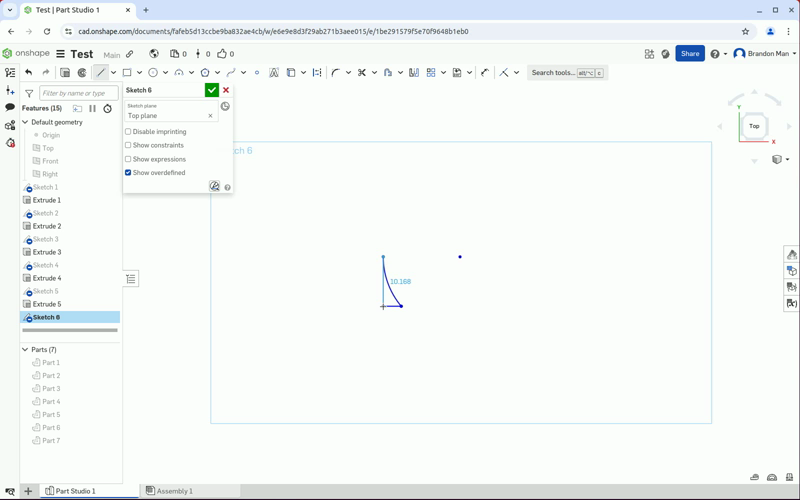
click(383, 306)
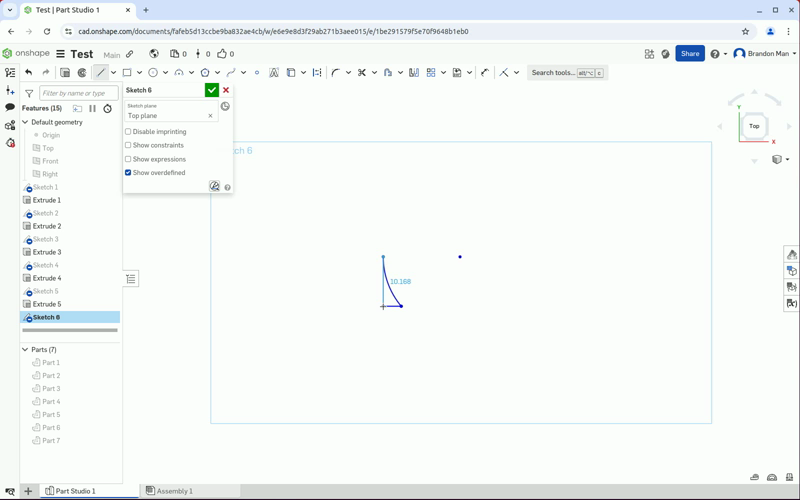
key(esc)
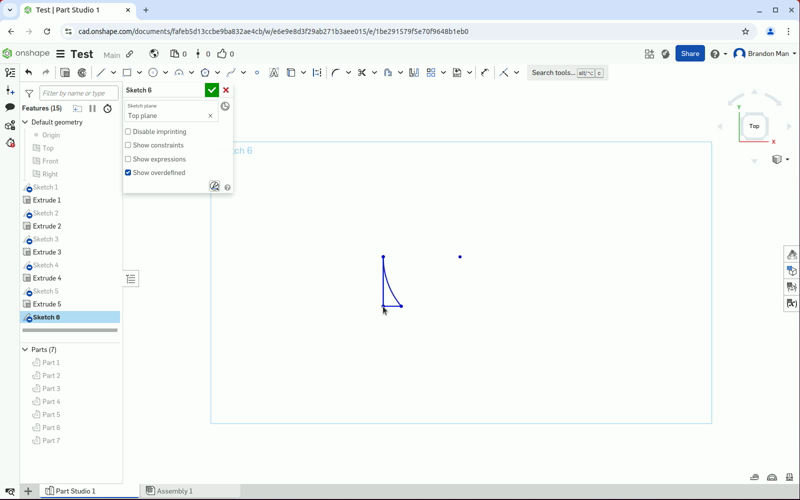
mouse_move(383, 293)
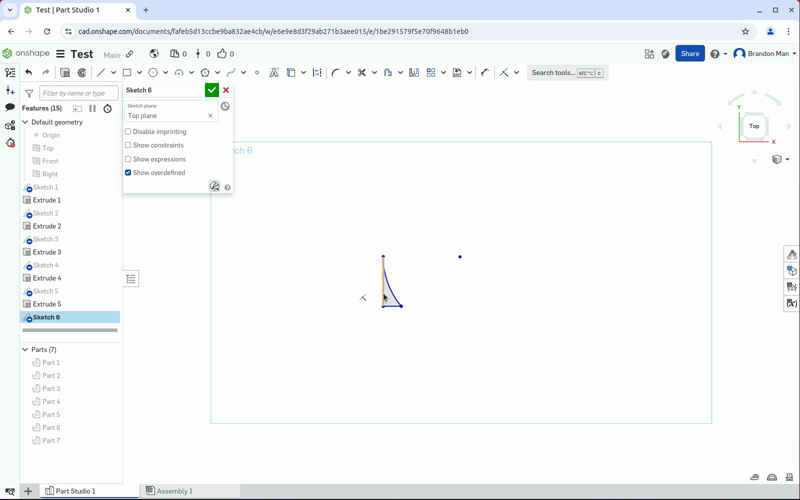
scroll(6)
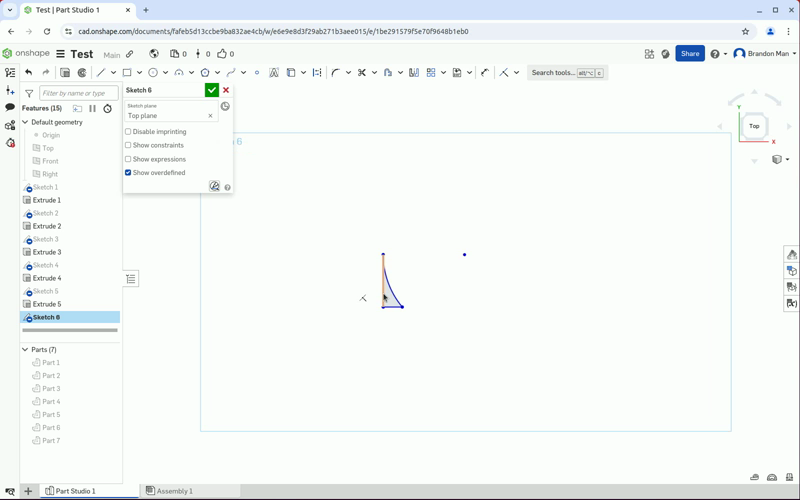
scroll(6)
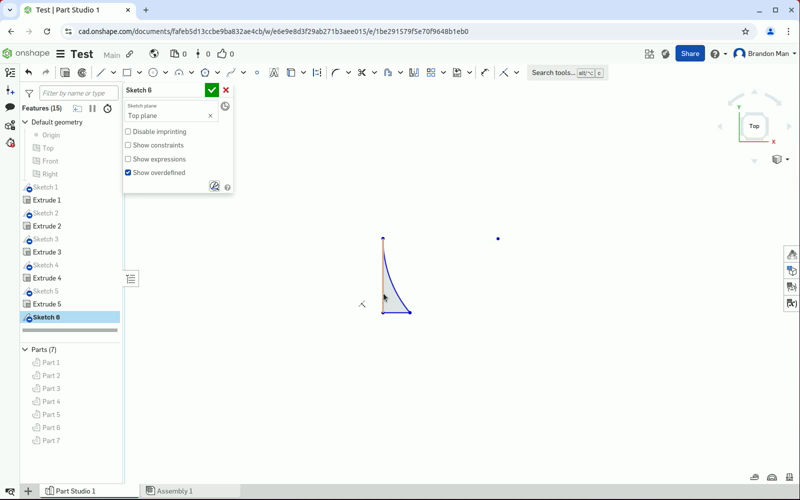
scroll(6)
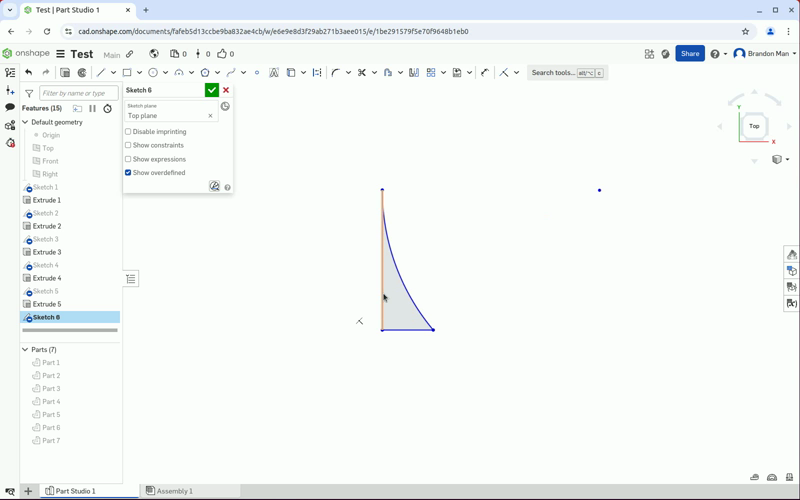
scroll(6)
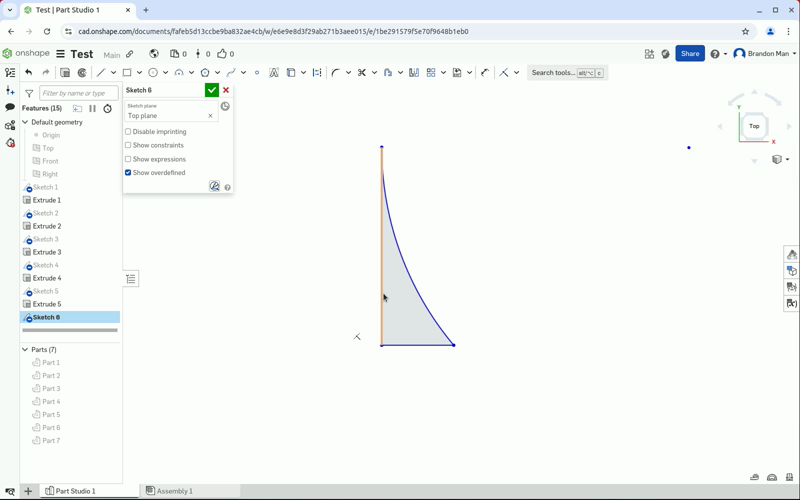
scroll(6)
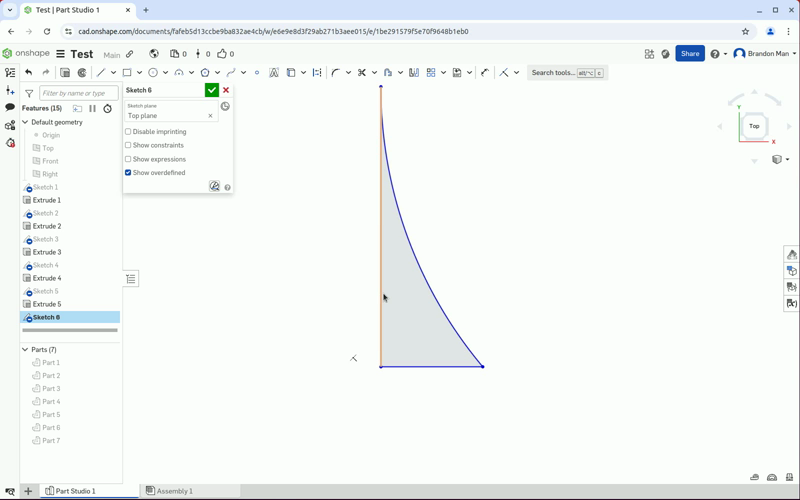
scroll(6)
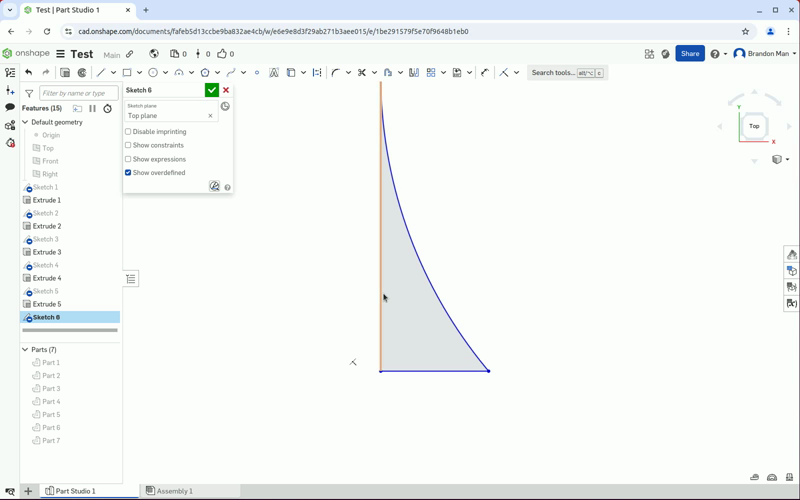
scroll(6)
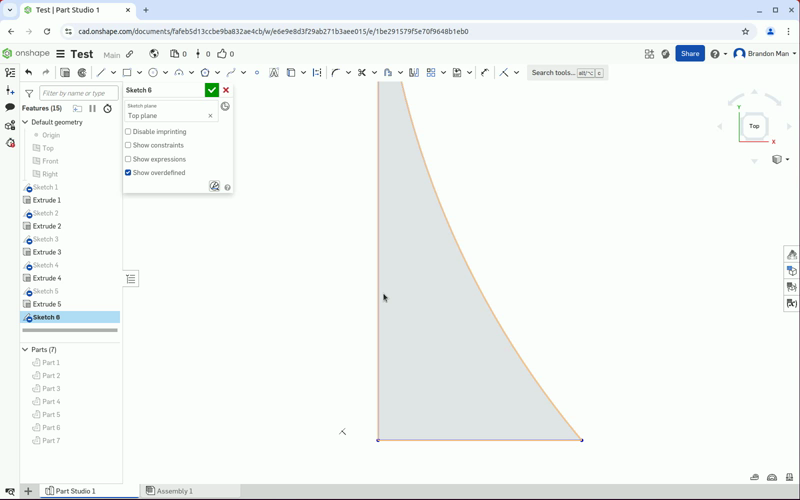
click(383, 293)
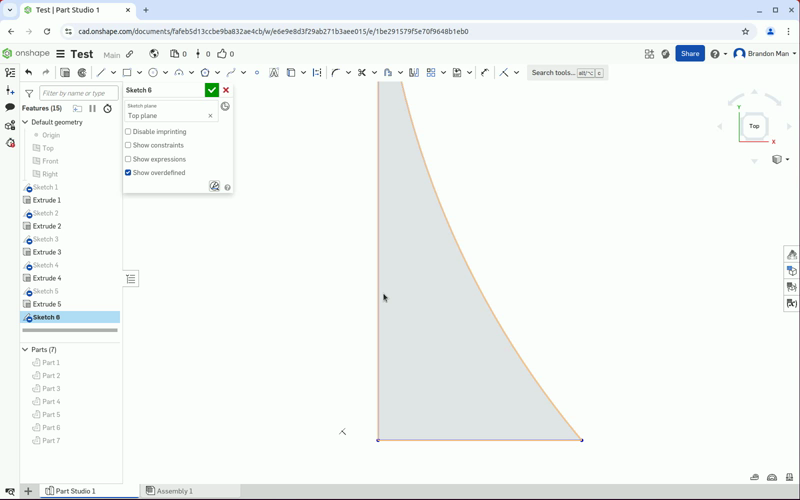
scroll(-6)
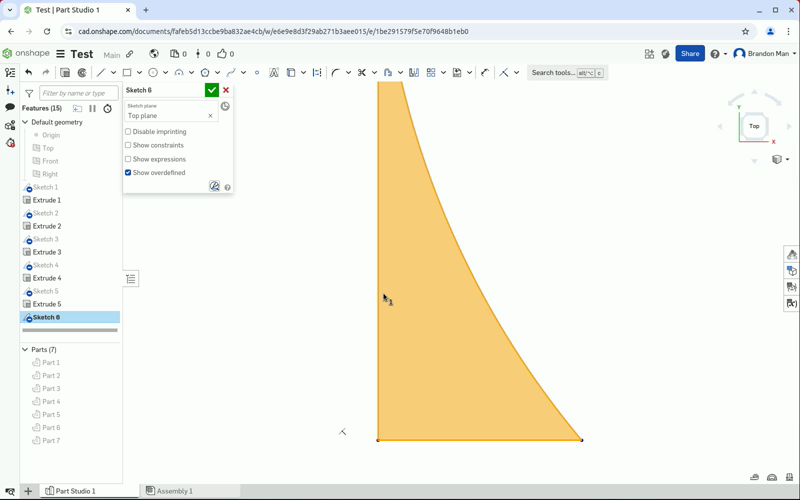
scroll(-6)
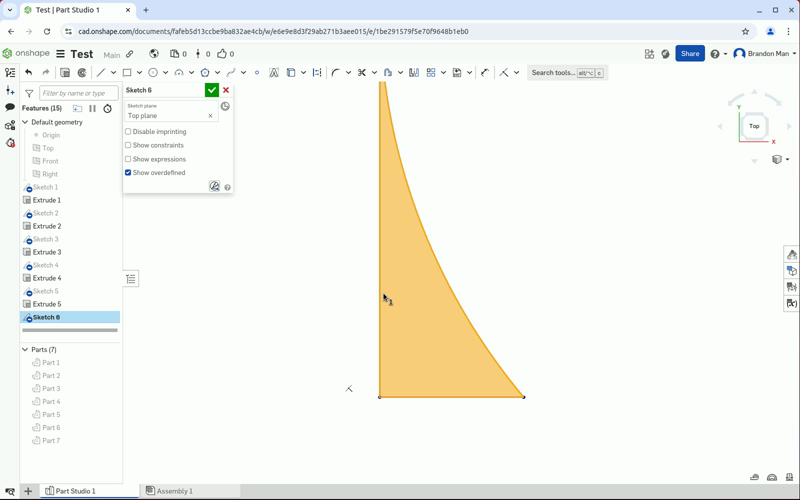
scroll(-6)
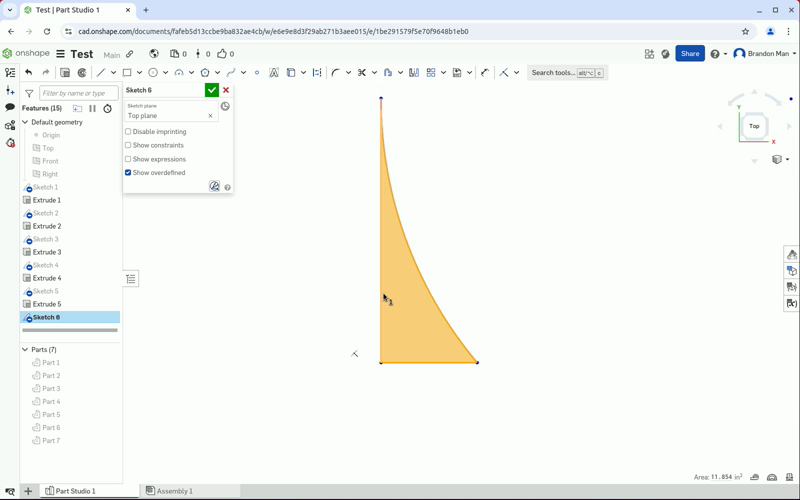
scroll(-6)
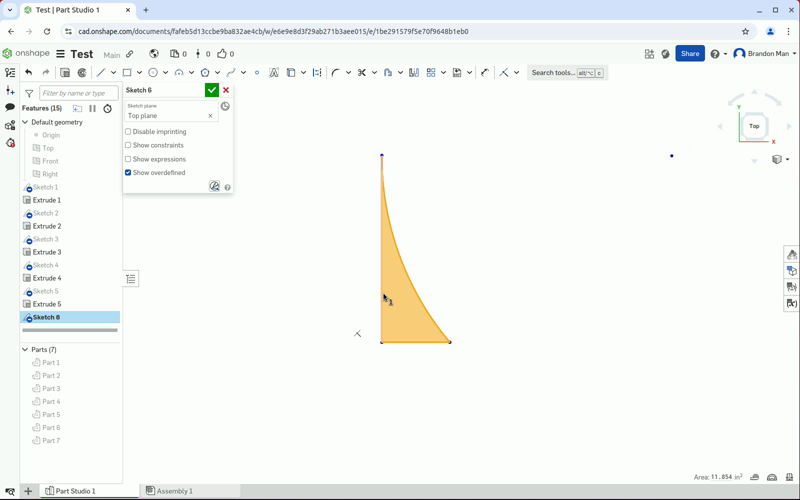
scroll(-6)
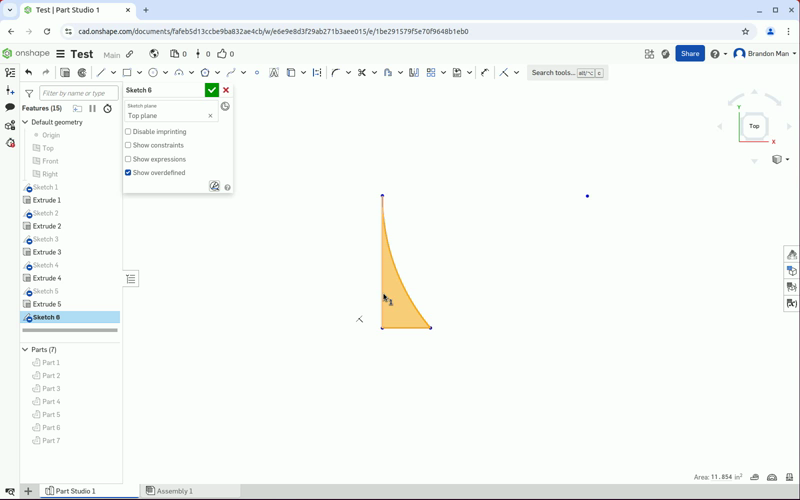
scroll(-6)
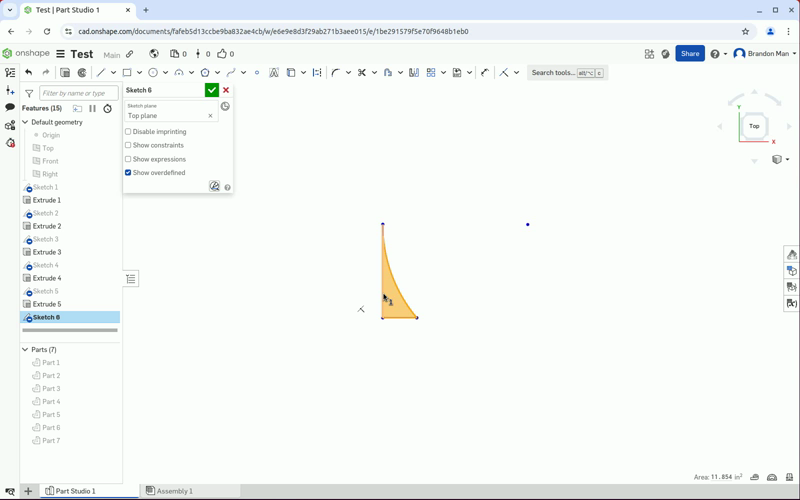
scroll(-6)
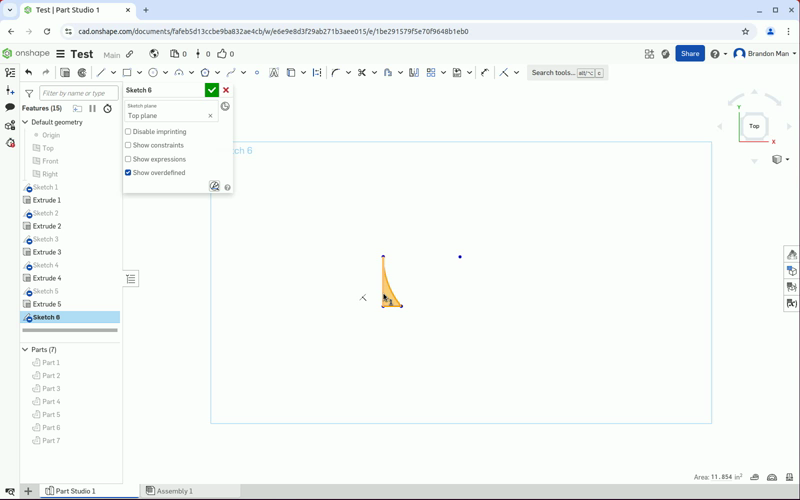
mouse_move(73, 352)
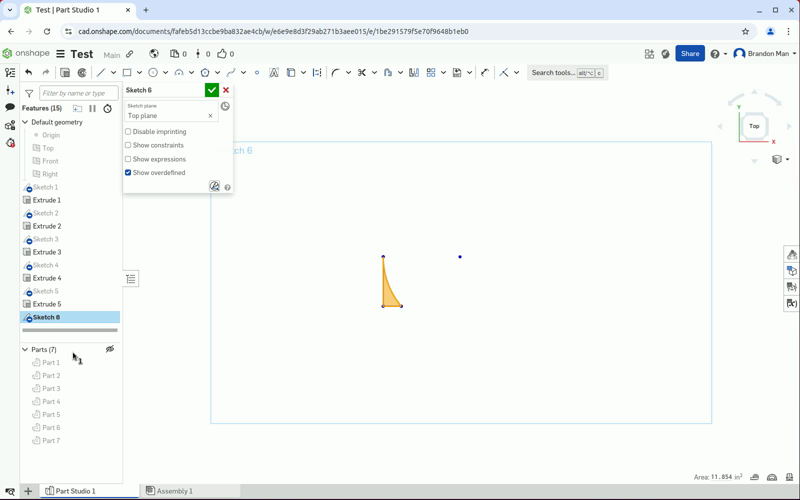
key(shift+y)
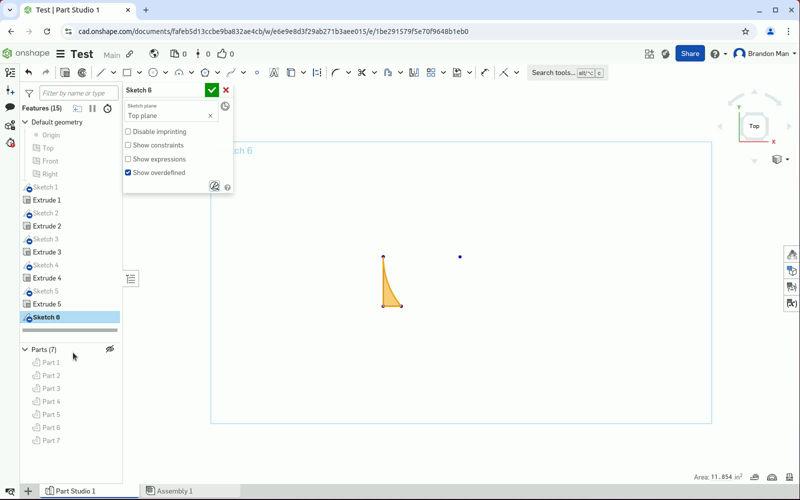
key(shift+e)
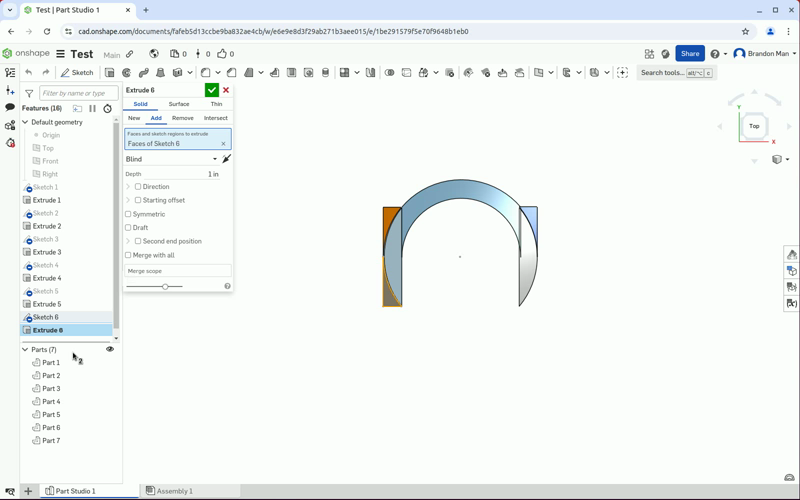
mouse_move(143, 106)
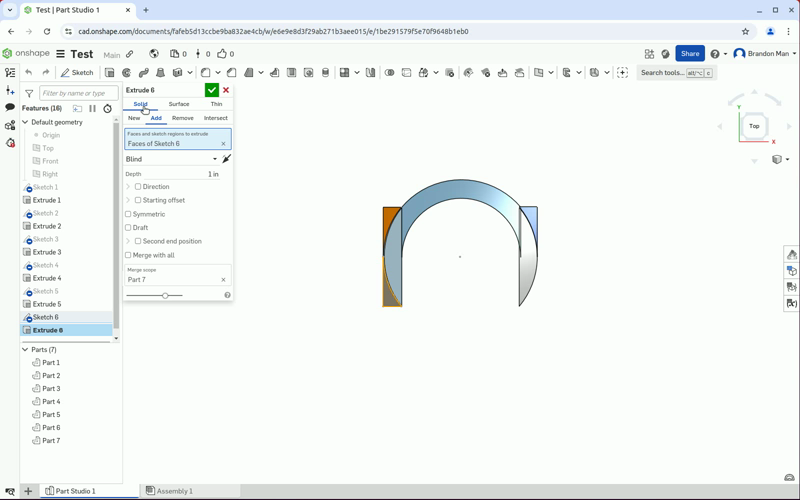
click(143, 106)
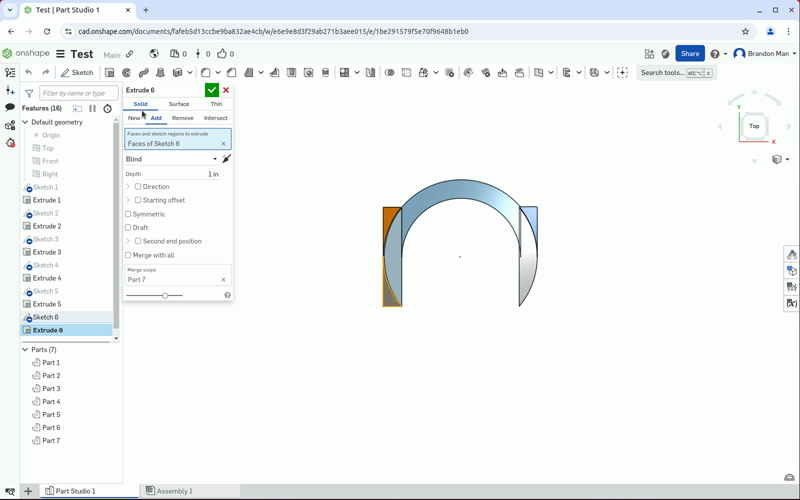
mouse_move(137, 120)
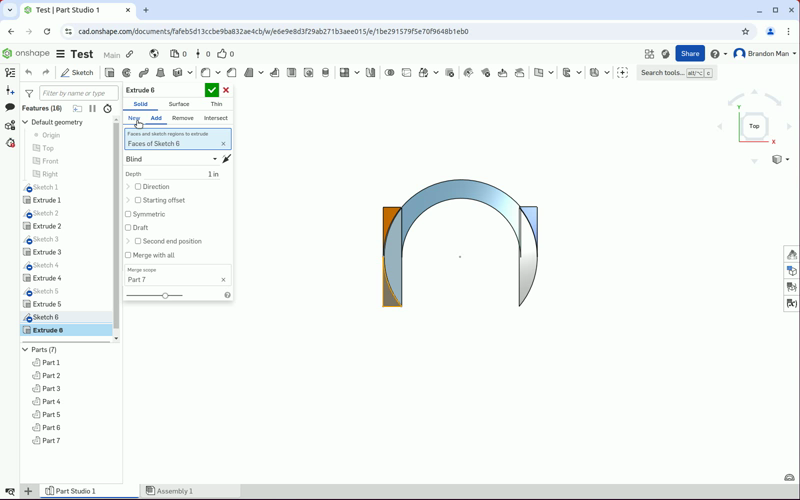
click(137, 120)
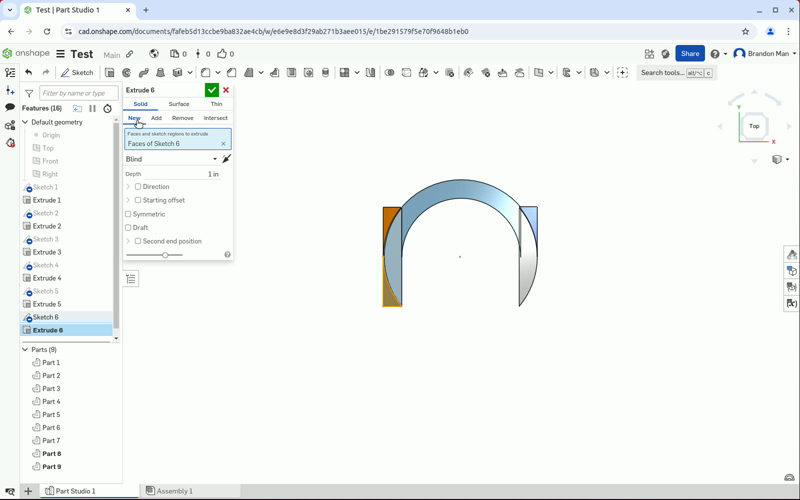
key(tab, 4)
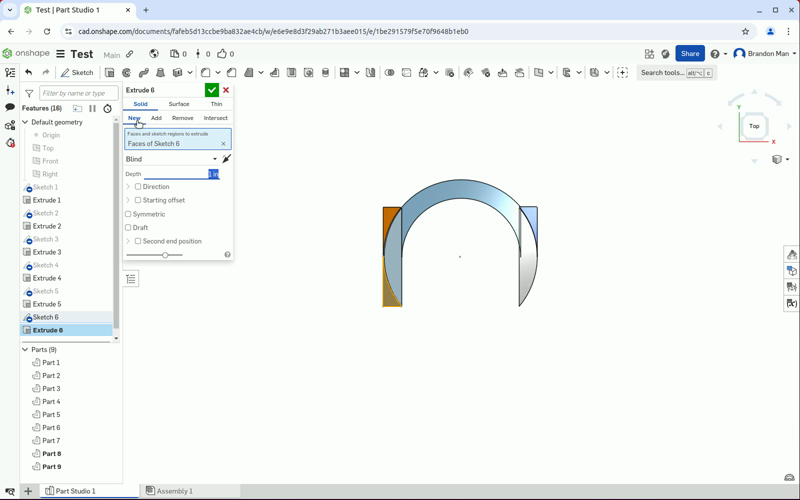
text(12.758)
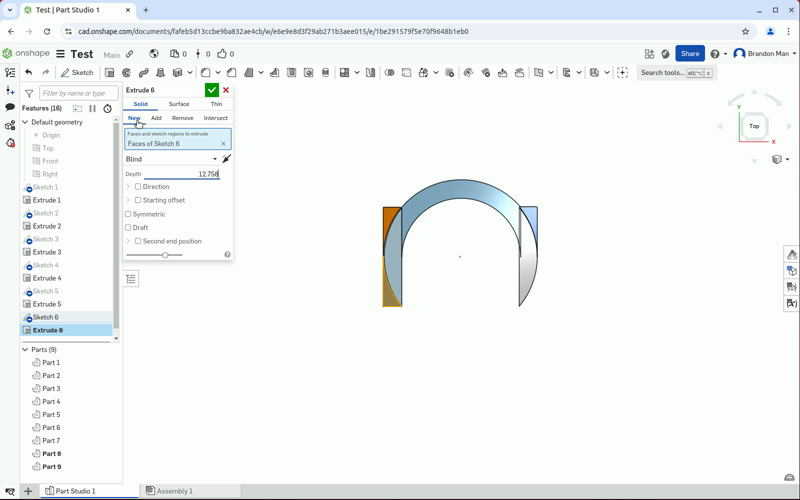
key(enter)
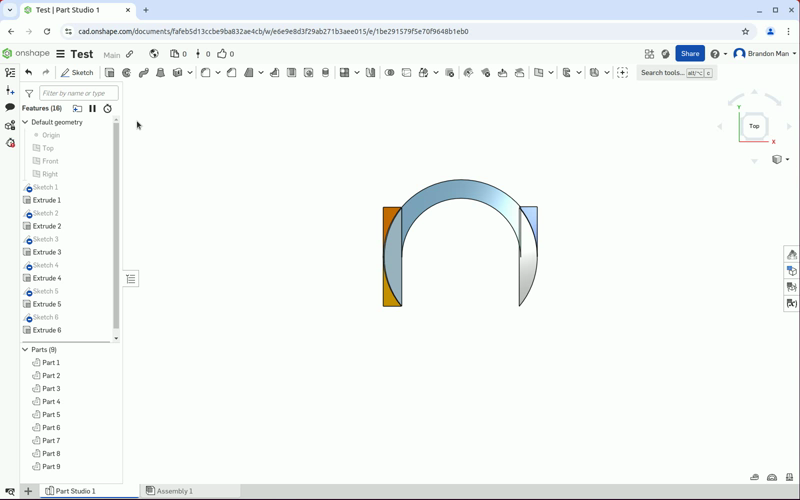
key(shift+h)
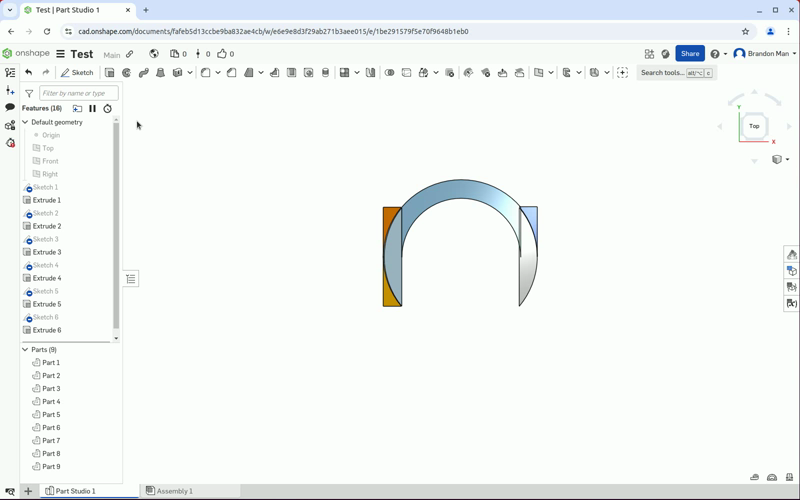
key(shift+h)
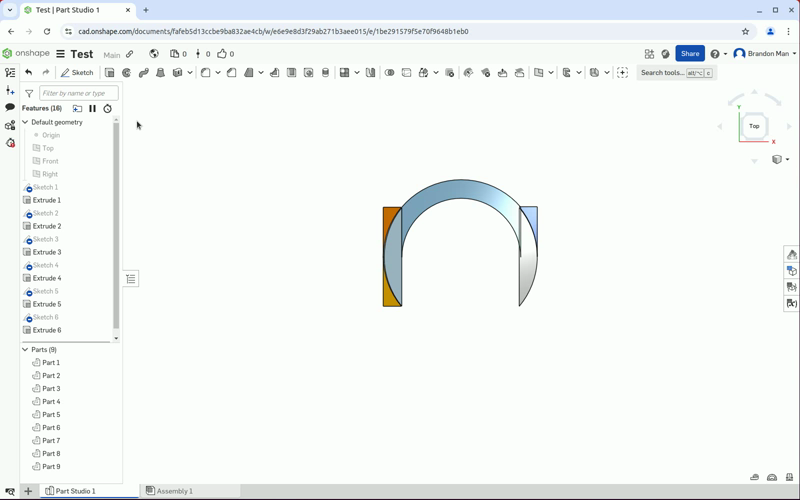
mouse_move(69, 189)
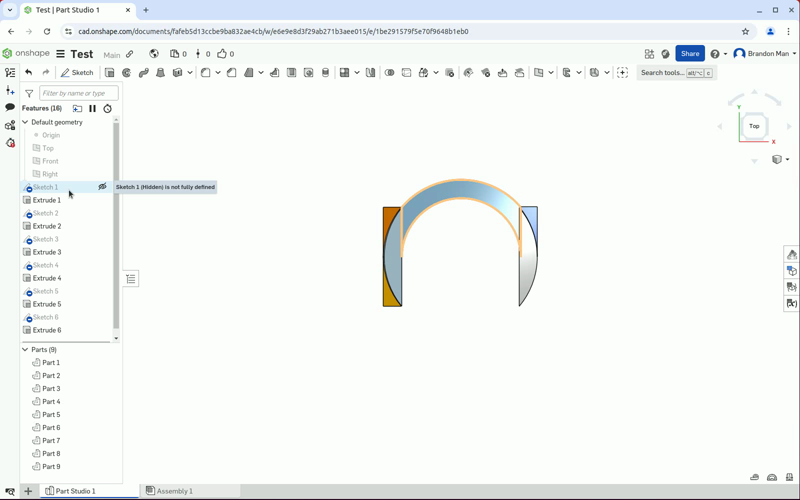
click(69, 189)
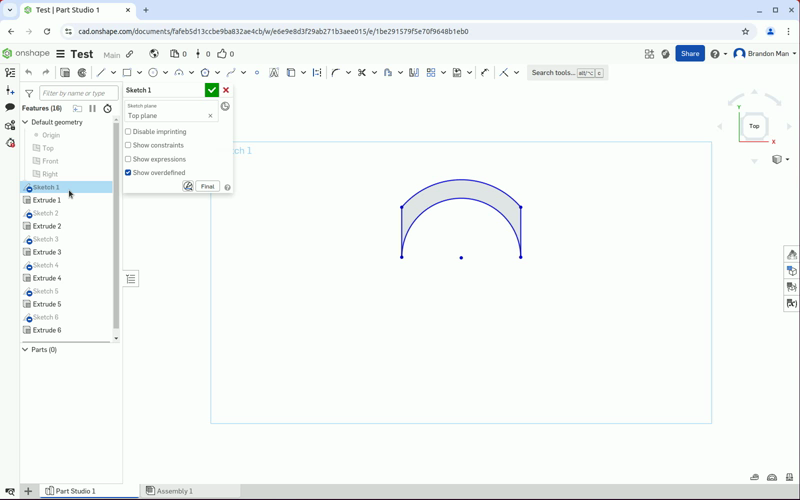
mouse_move(229, 92)
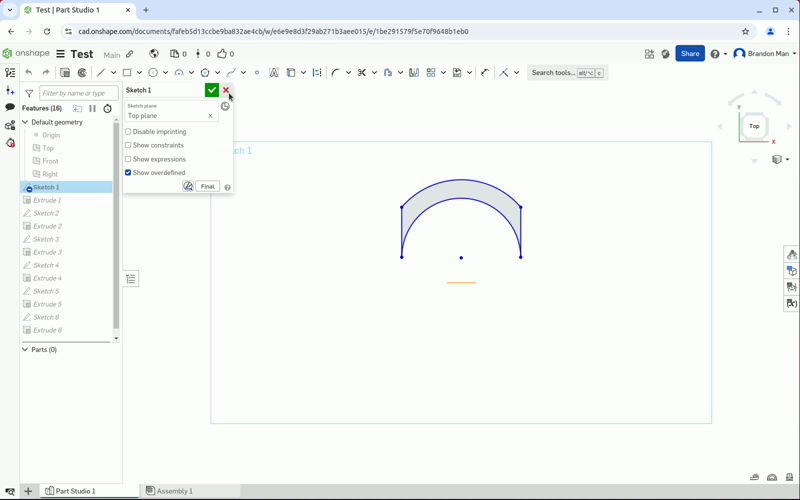
click(229, 92)
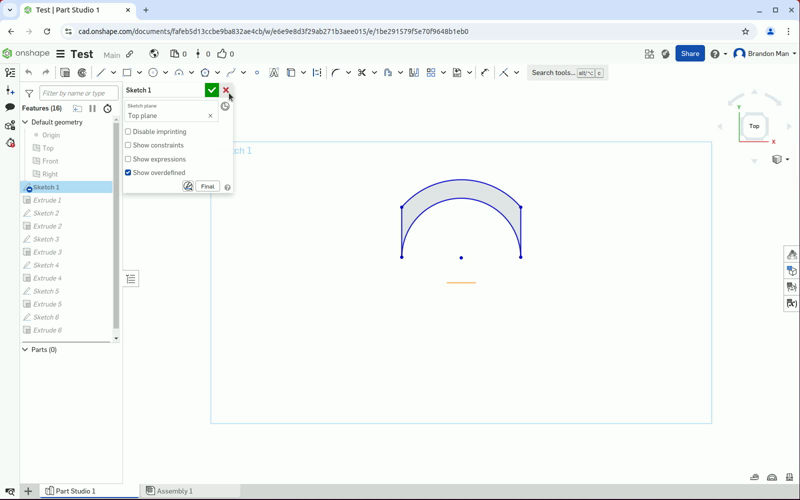
key(shift+s)
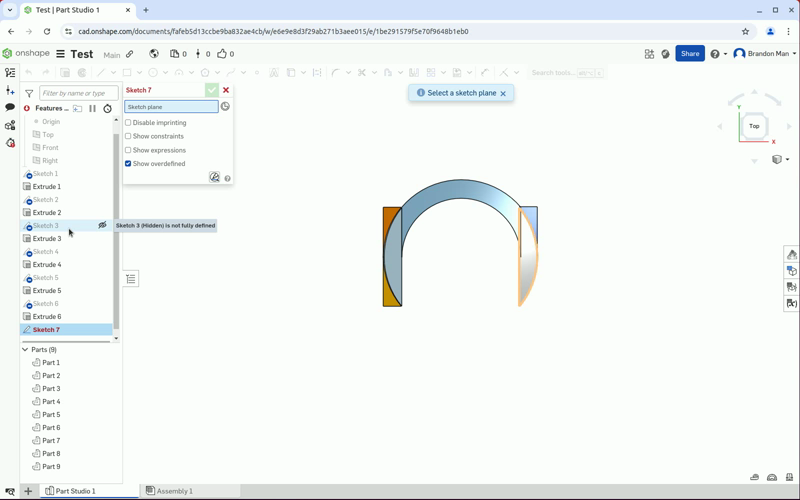
scroll(3)
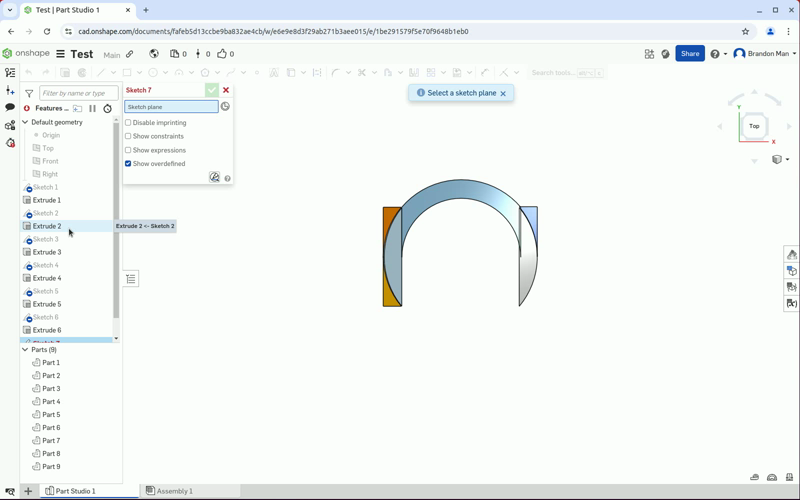
mouse_move(69, 150)
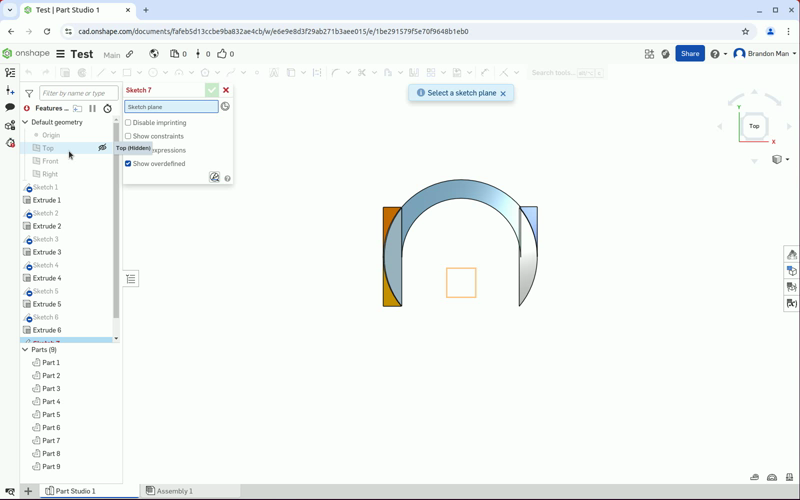
click(69, 150)
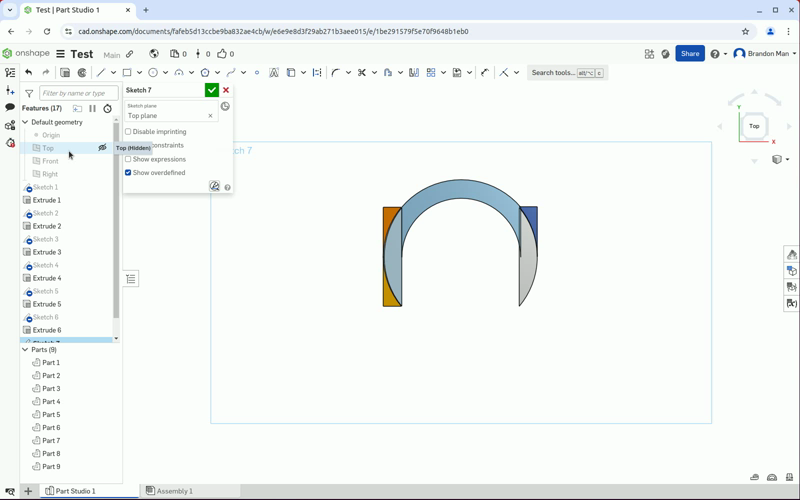
mouse_move(73, 352)
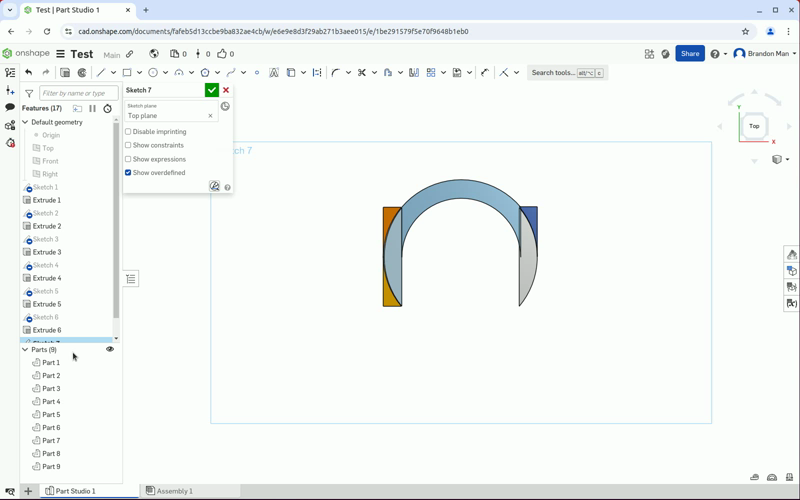
key(y)
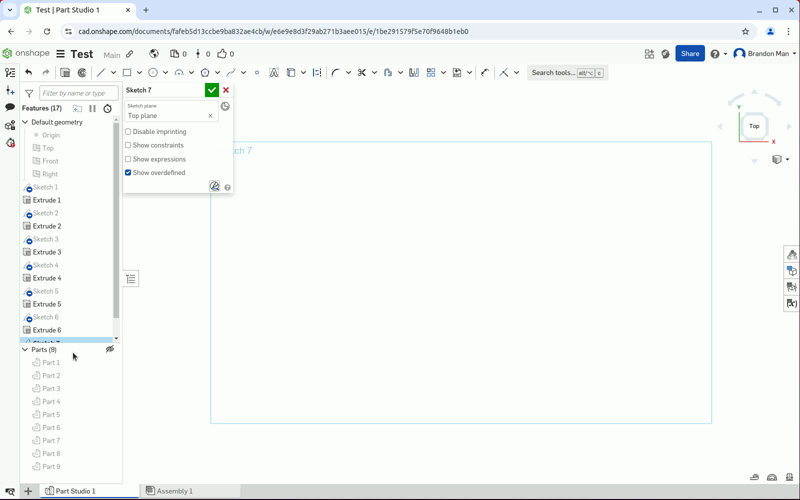
key(a)
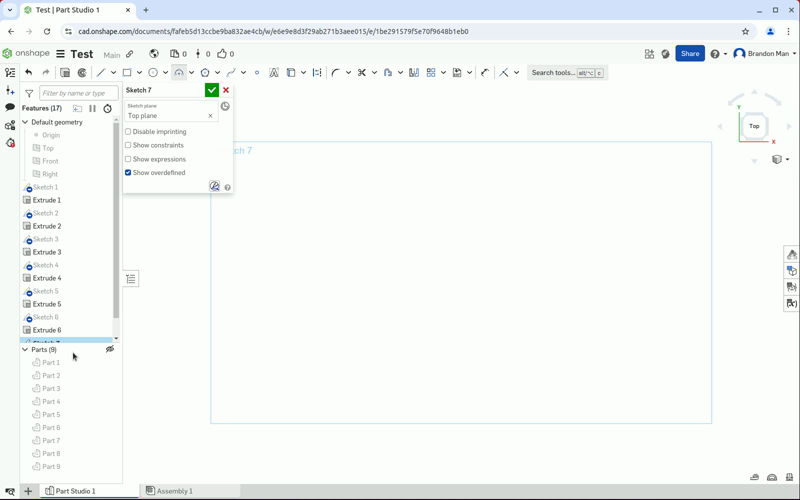
key_down(shift)
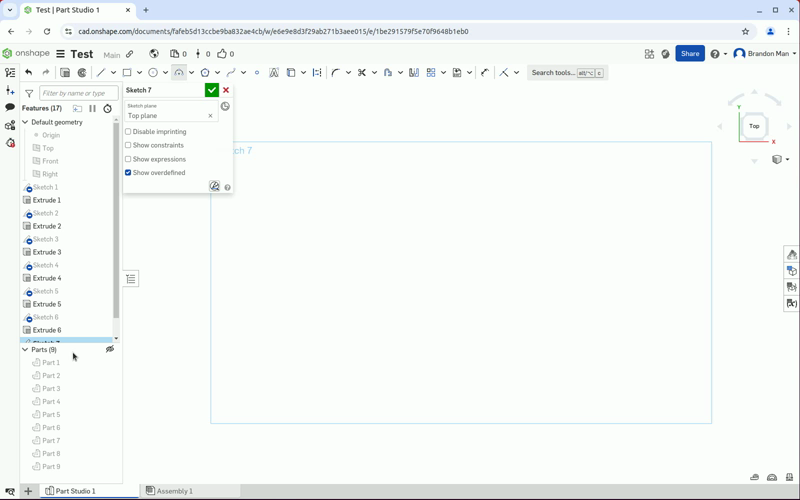
mouse_move(401, 306)
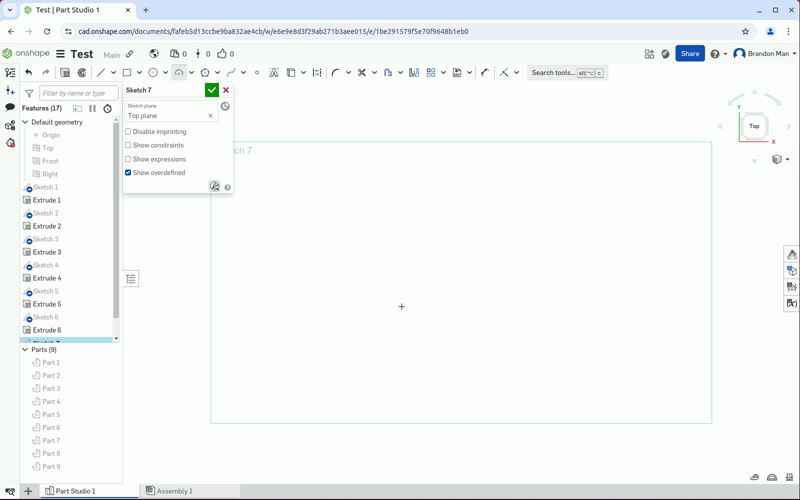
click(401, 306)
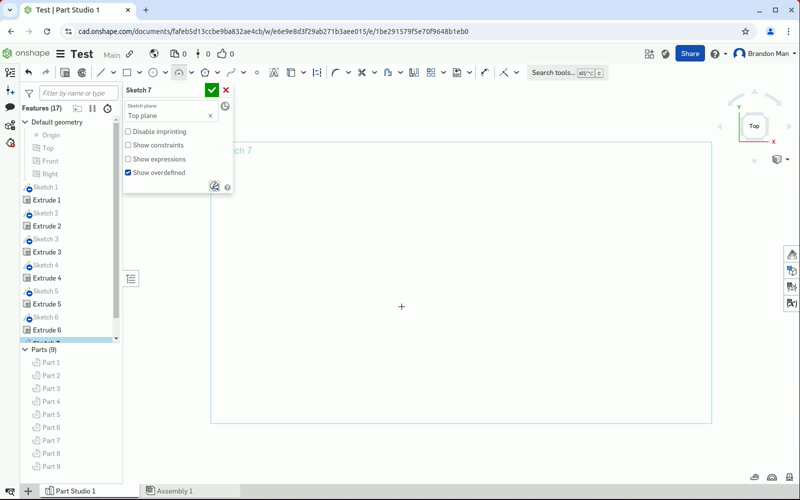
key_up(shift)
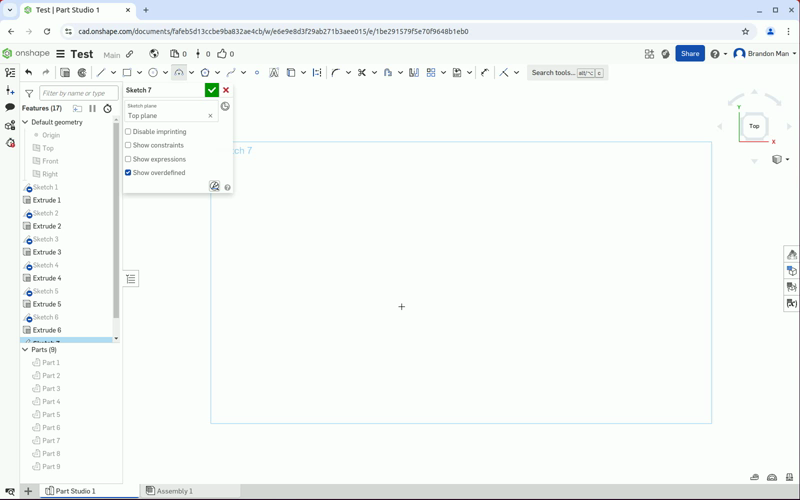
key_down(shift)
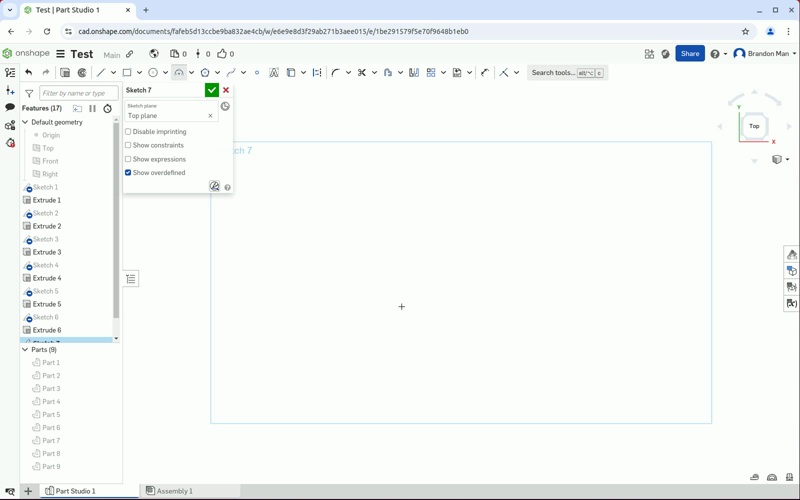
mouse_move(520, 306)
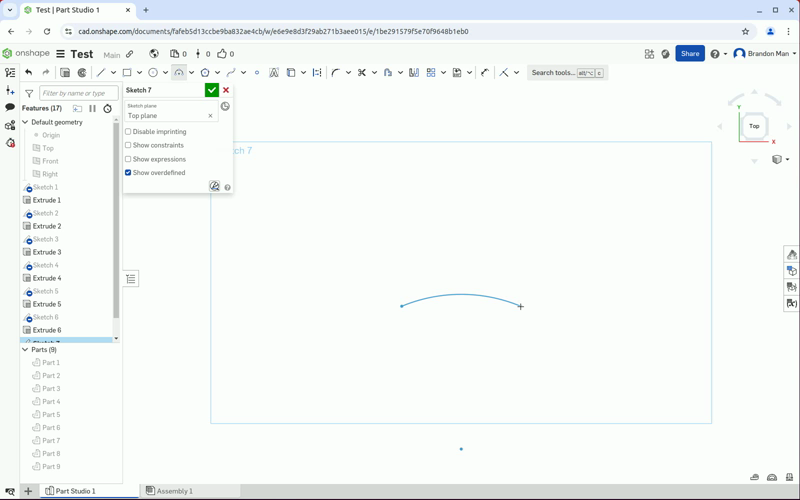
click(520, 306)
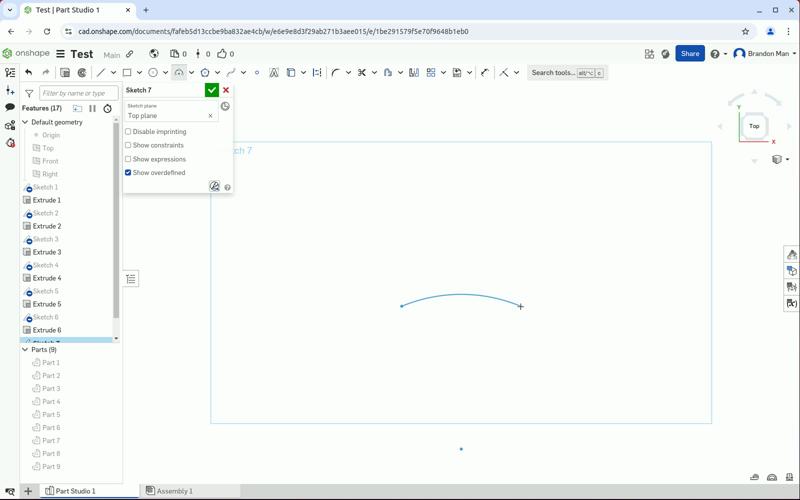
mouse_move(461, 333)
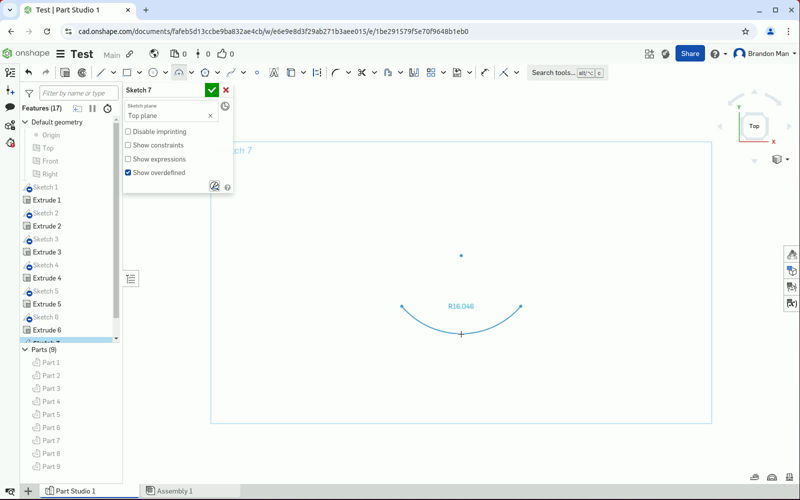
click(461, 333)
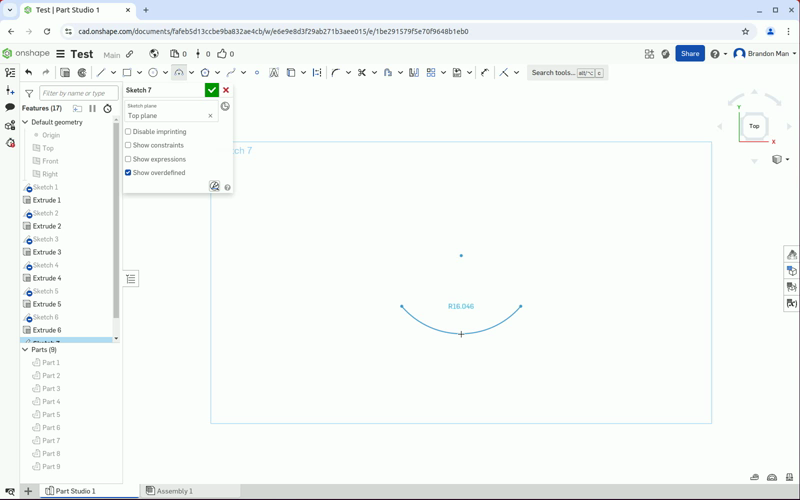
key_up(shift)
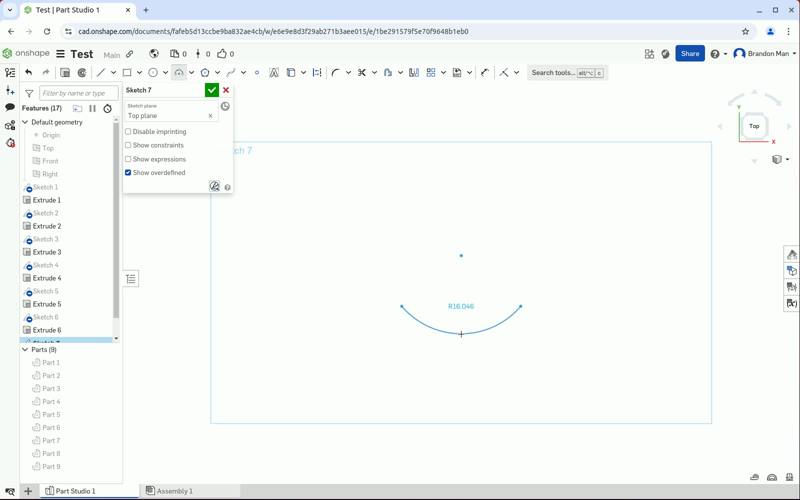
key(esc)
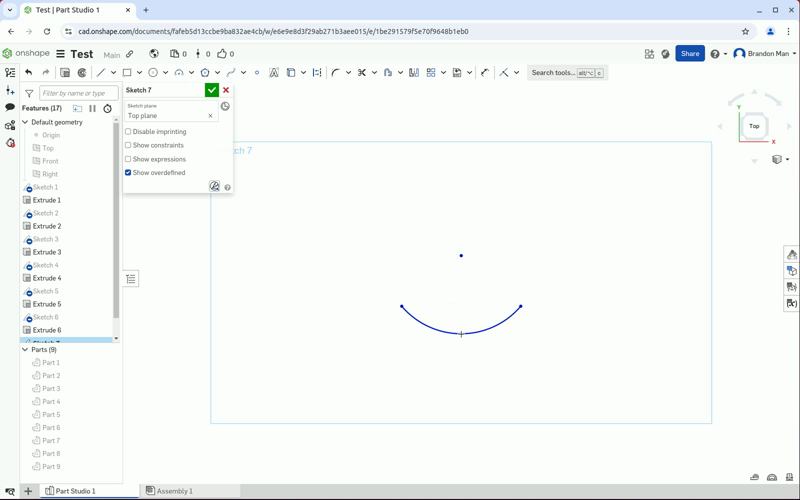
key(l)
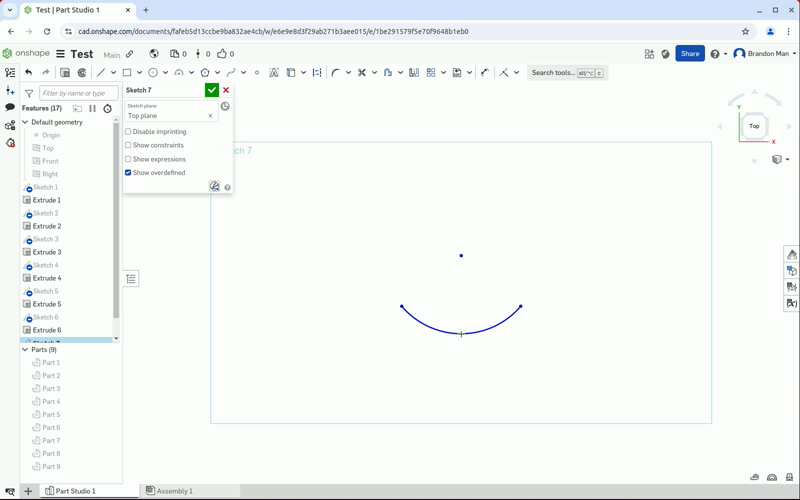
mouse_move(520, 306)
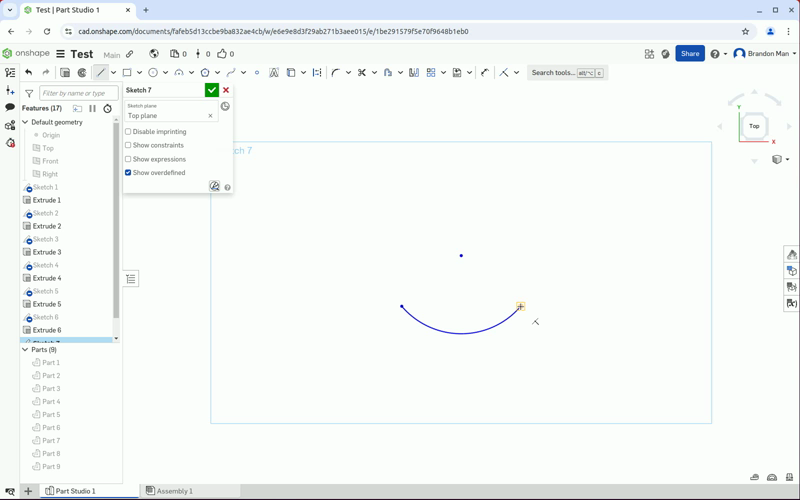
click(520, 306)
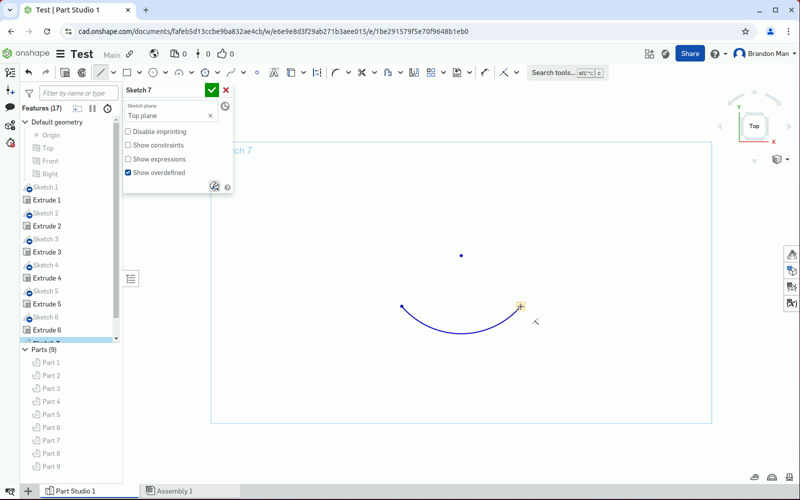
key_down(shift)
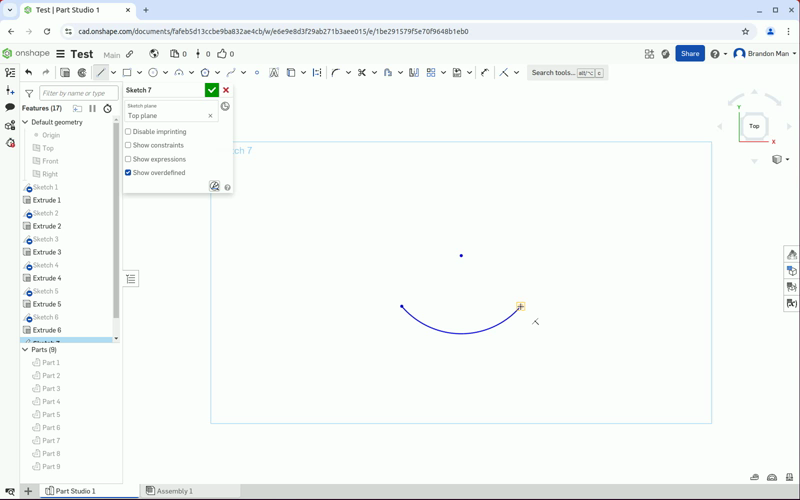
mouse_move(550, 306)
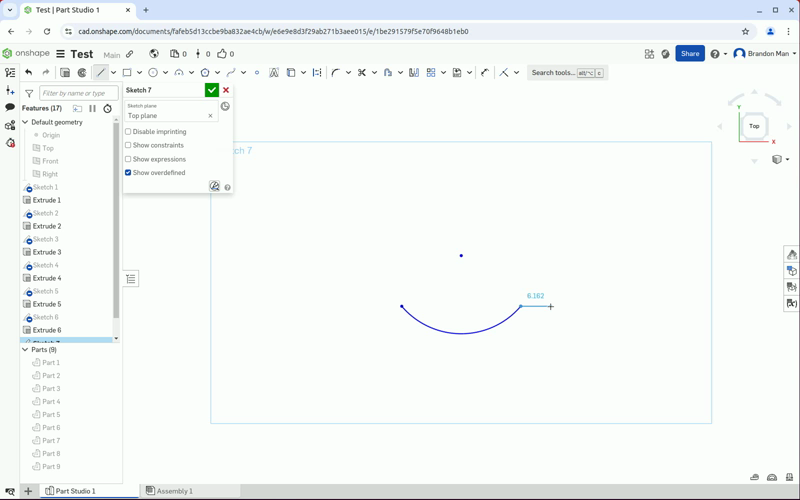
mouse_move(520, 256)
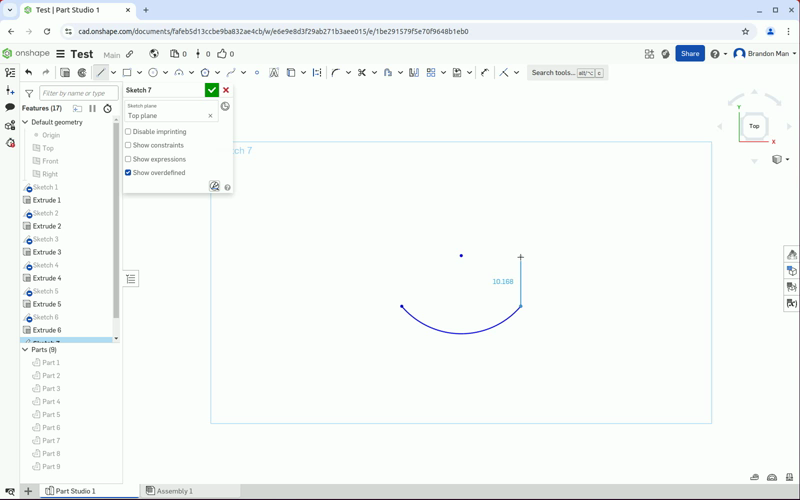
click(520, 256)
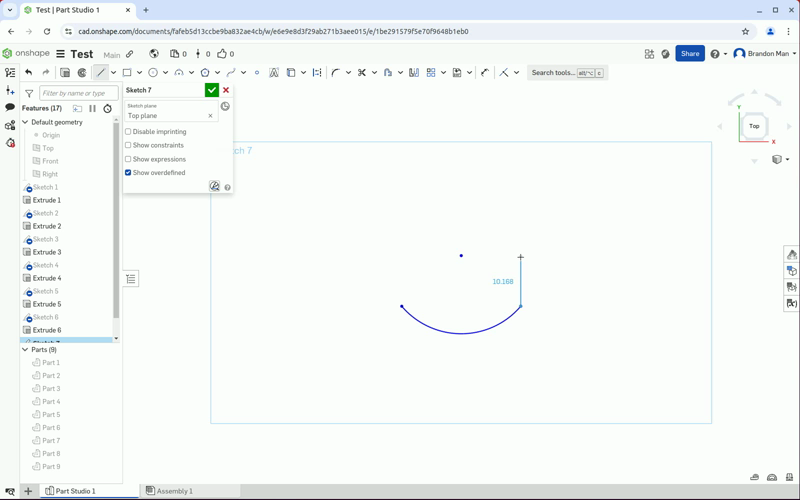
key_up(shift)
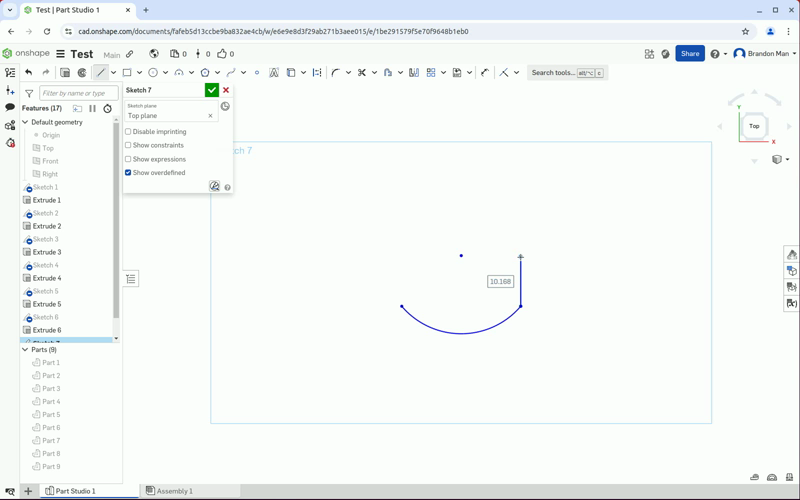
key(esc)
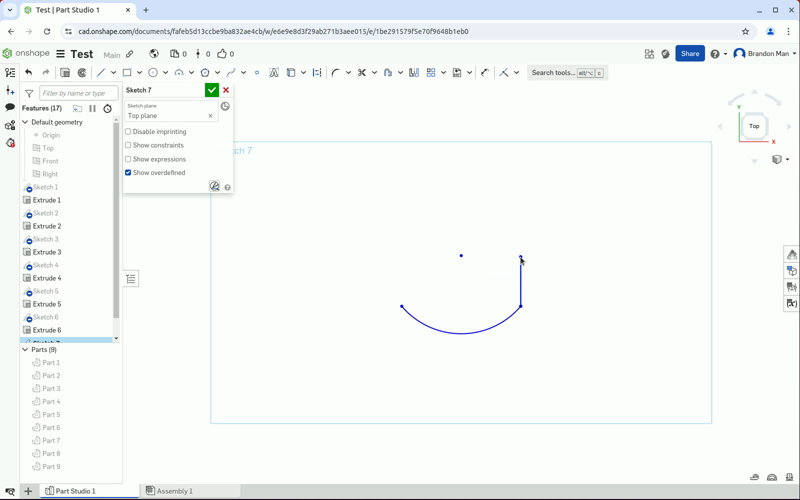
key(a)
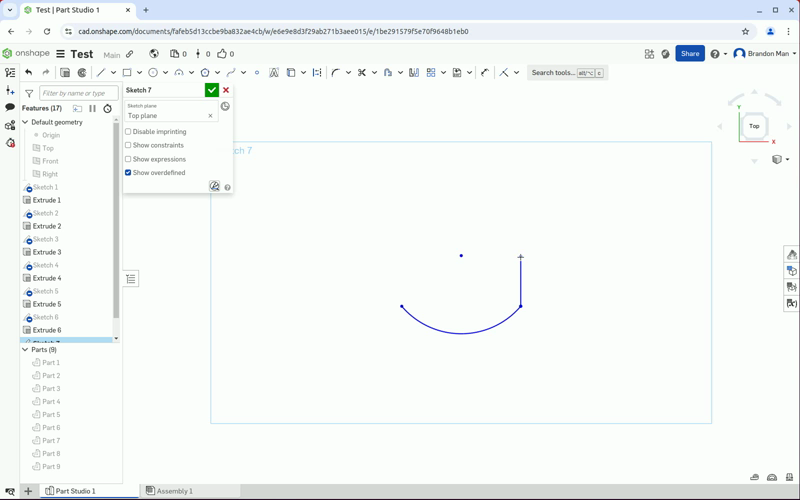
mouse_move(520, 256)
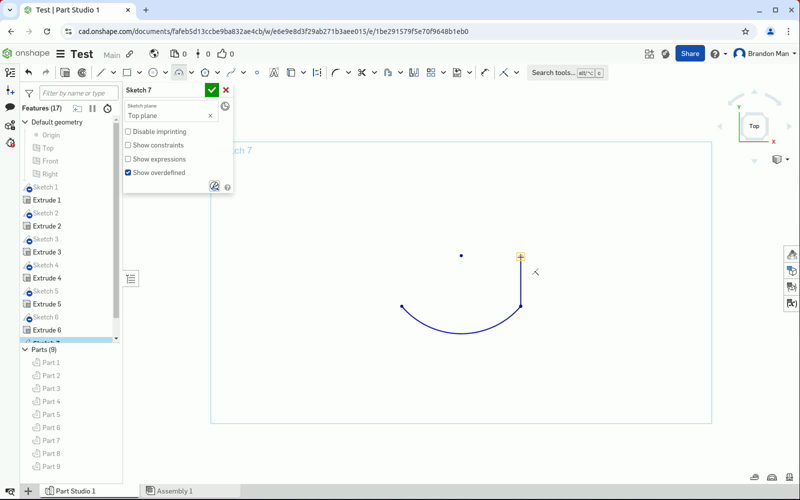
click(520, 256)
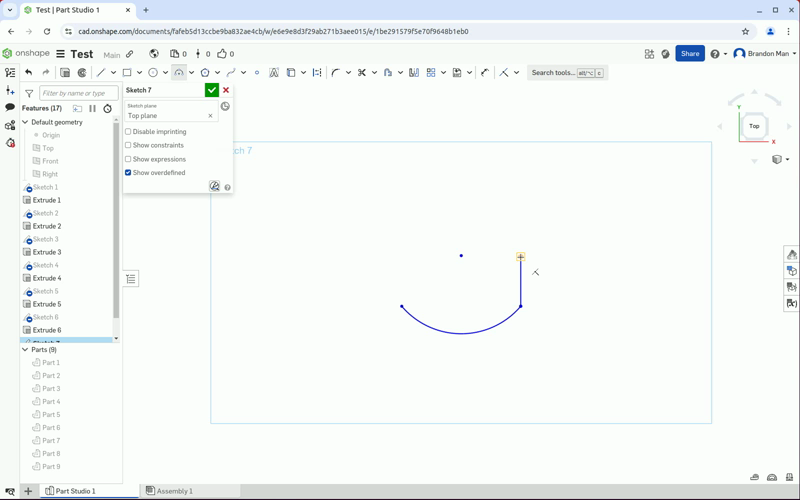
key_down(shift)
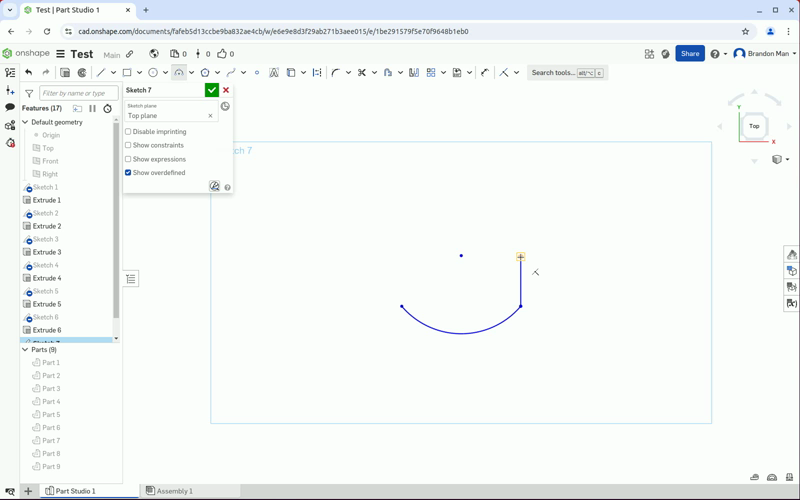
mouse_move(401, 256)
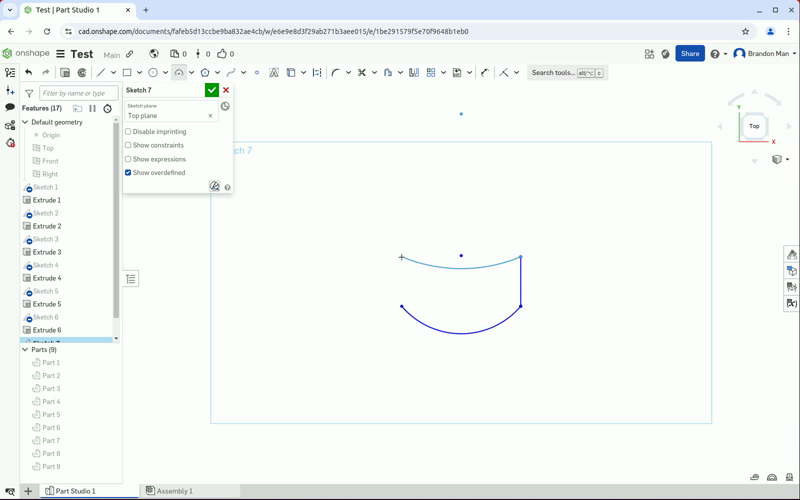
click(401, 256)
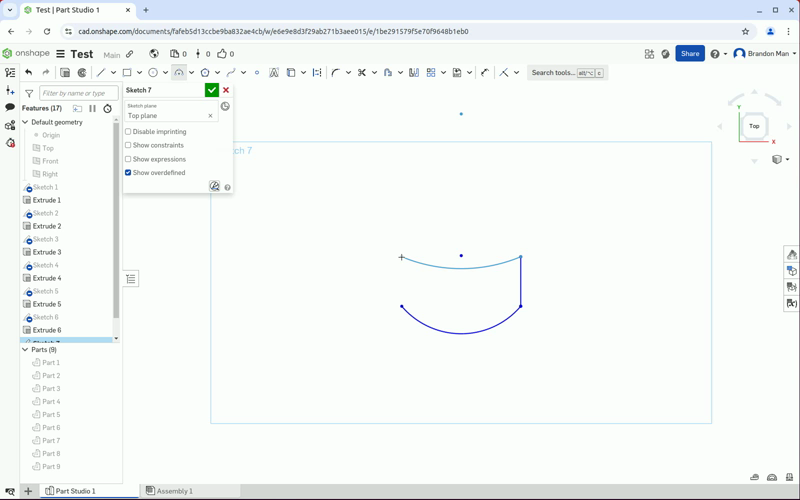
mouse_move(461, 315)
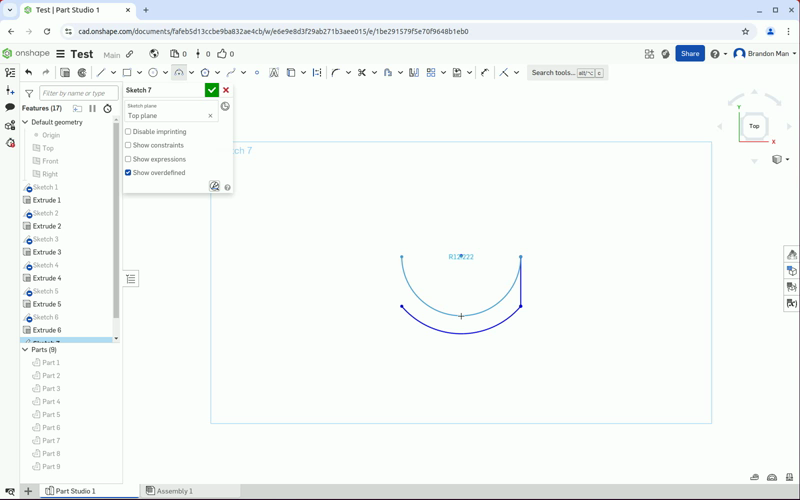
click(461, 315)
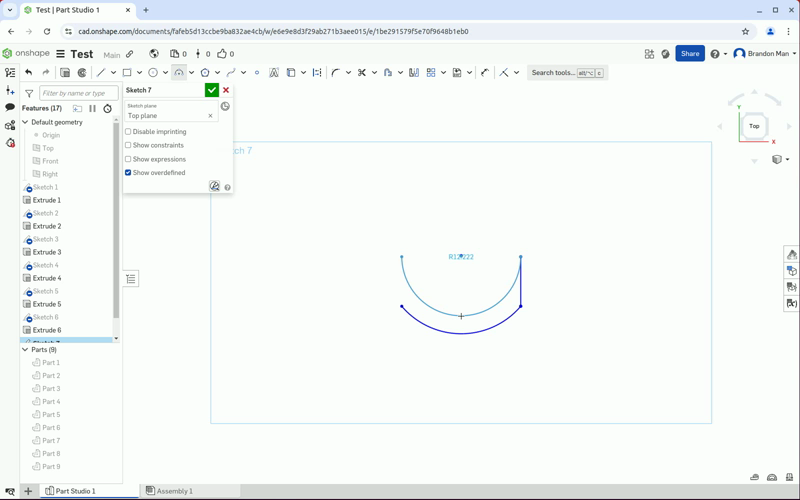
key_up(shift)
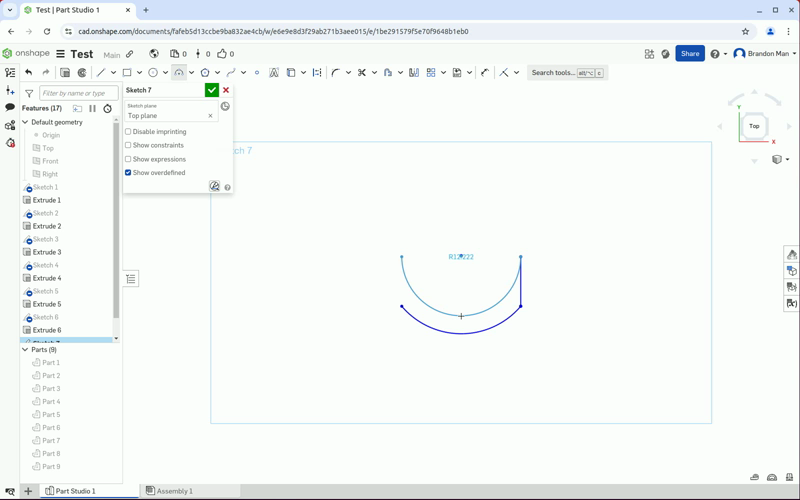
key(esc)
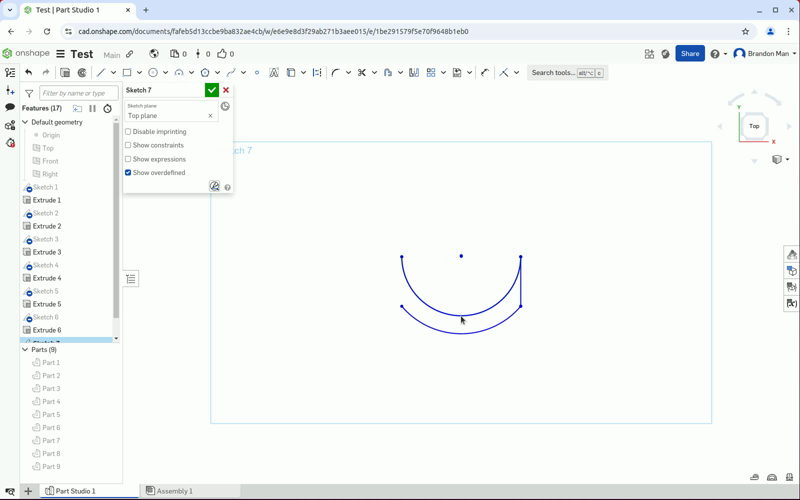
key(l)
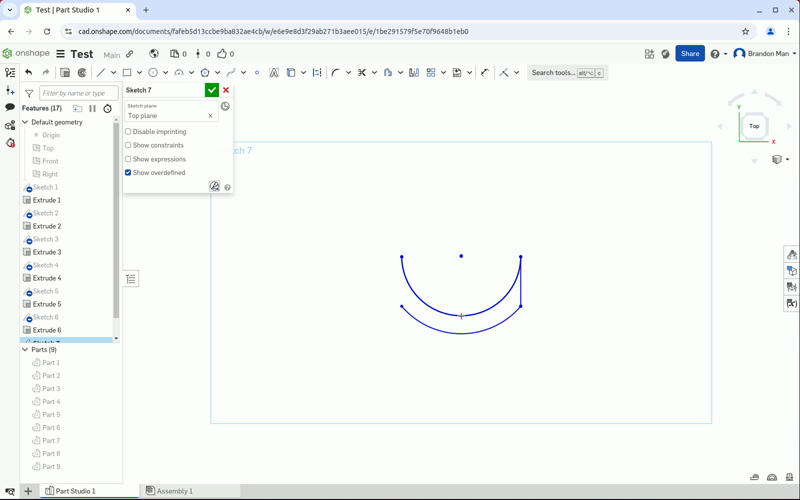
mouse_move(401, 256)
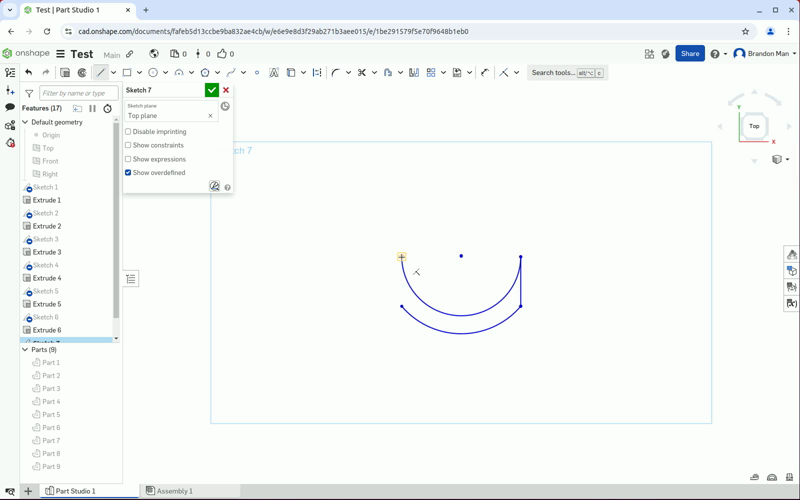
click(401, 256)
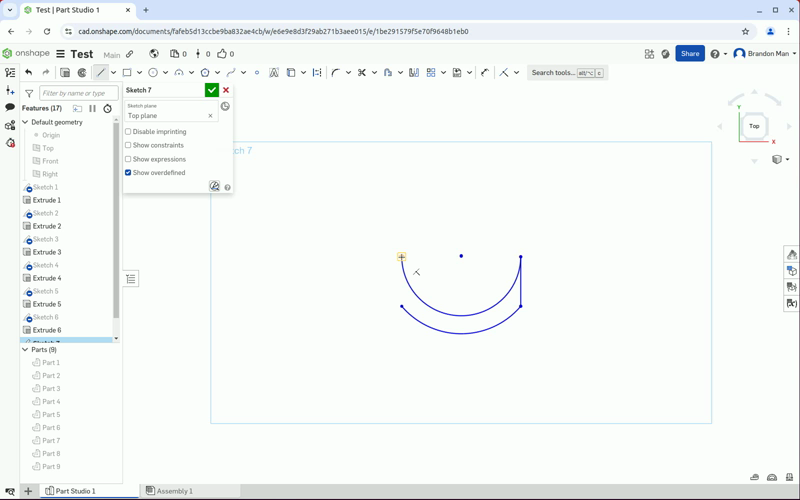
mouse_move(431, 256)
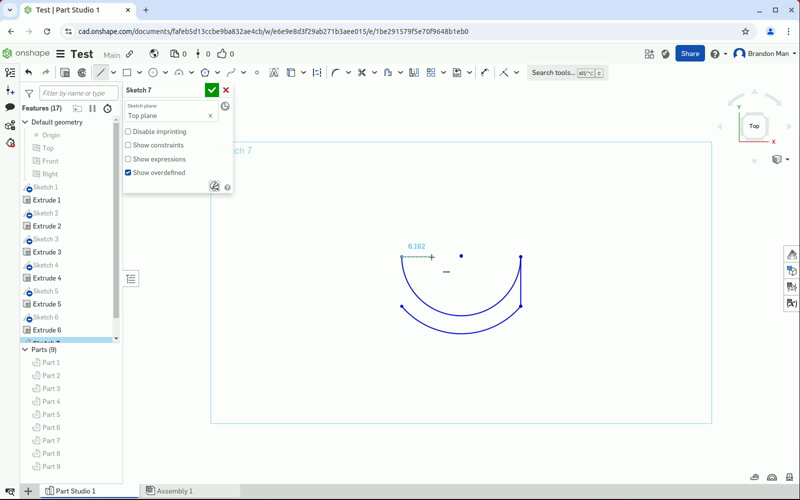
key_down(shift)
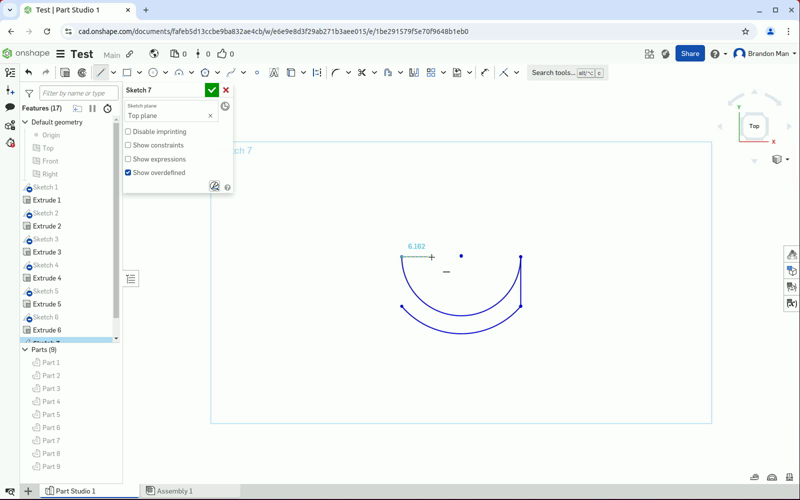
mouse_move(401, 306)
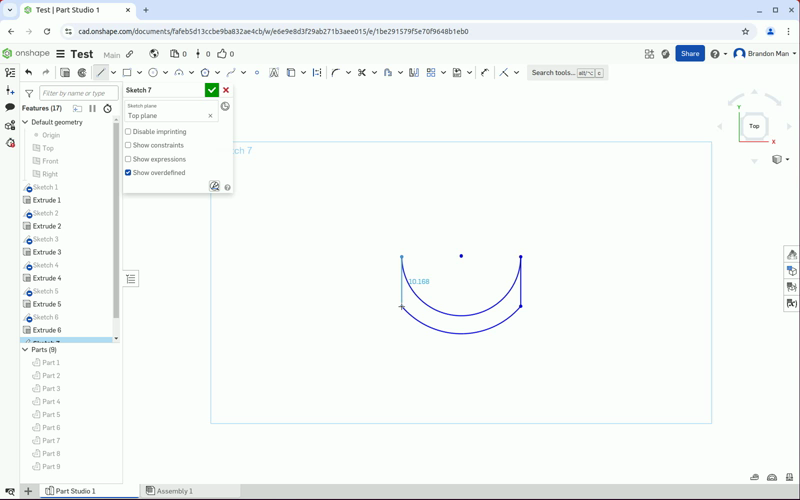
key_up(shift)
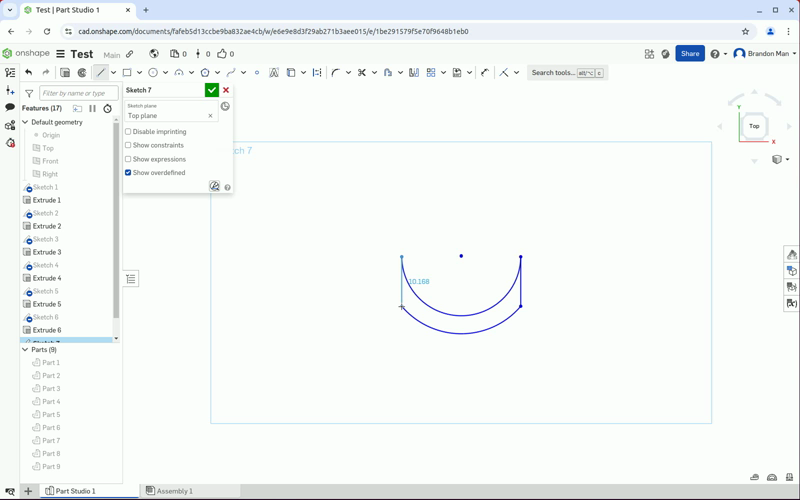
click(401, 306)
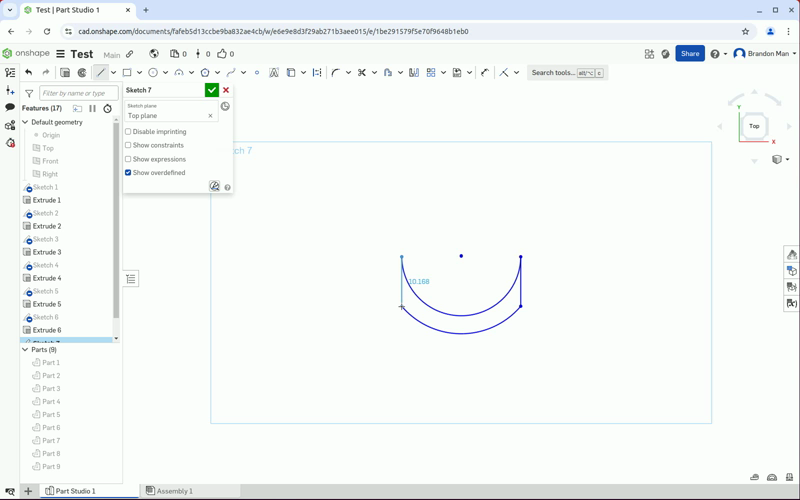
key(esc)
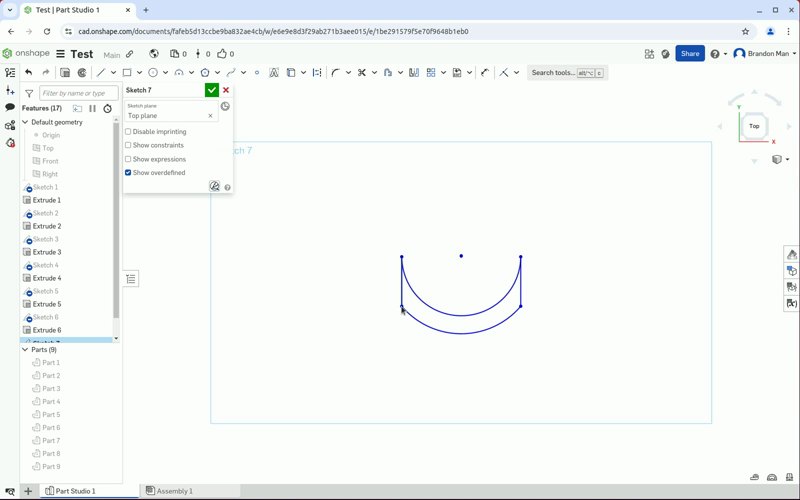
mouse_move(446, 296)
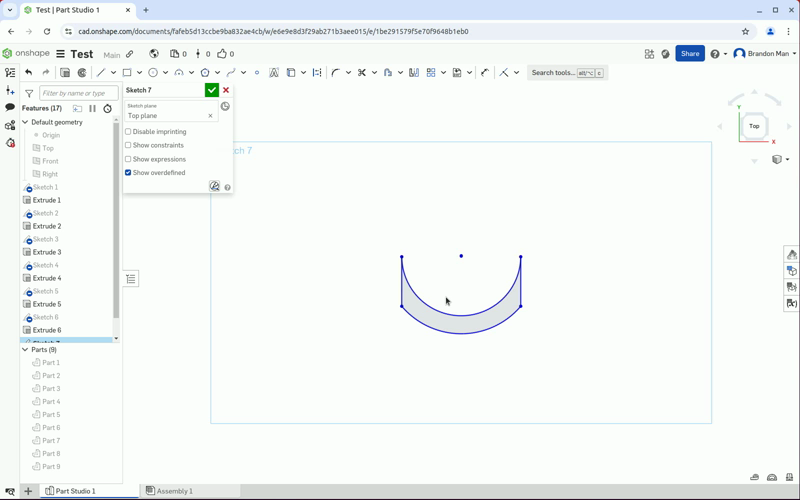
scroll(6)
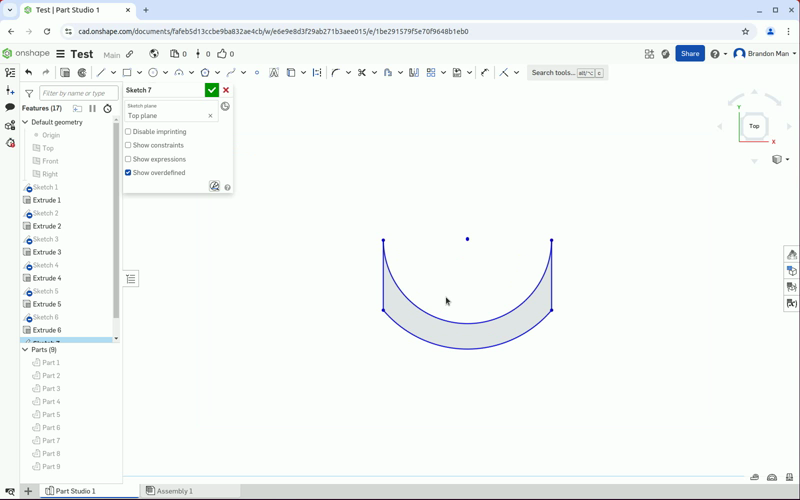
scroll(6)
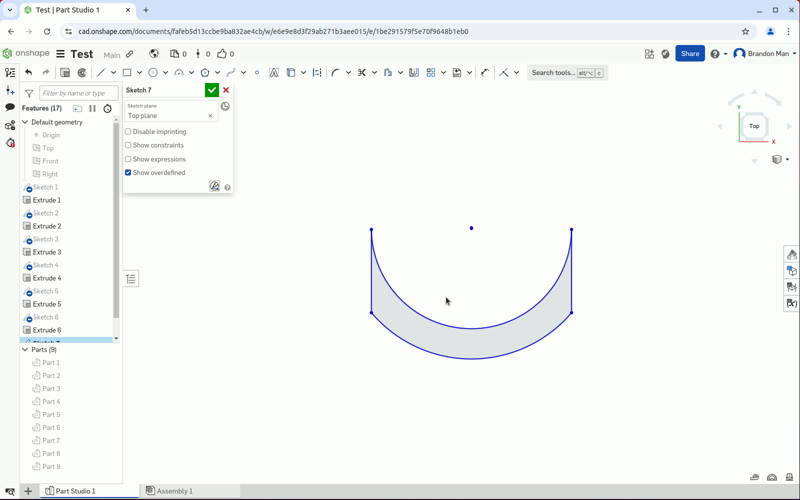
scroll(6)
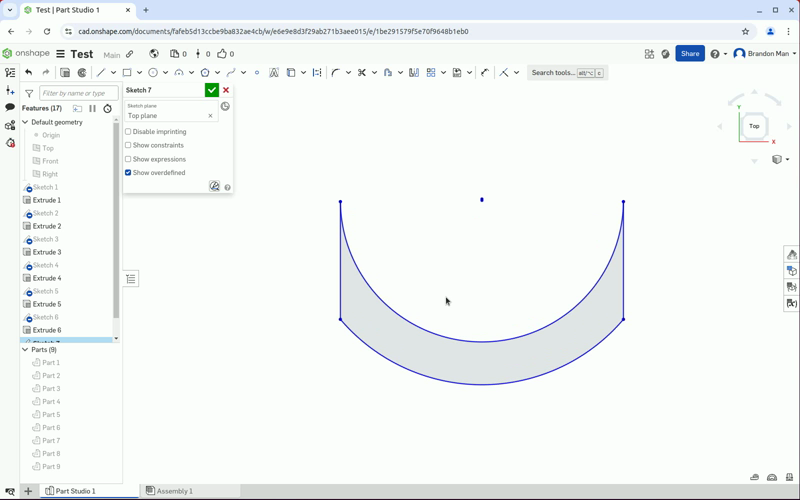
scroll(6)
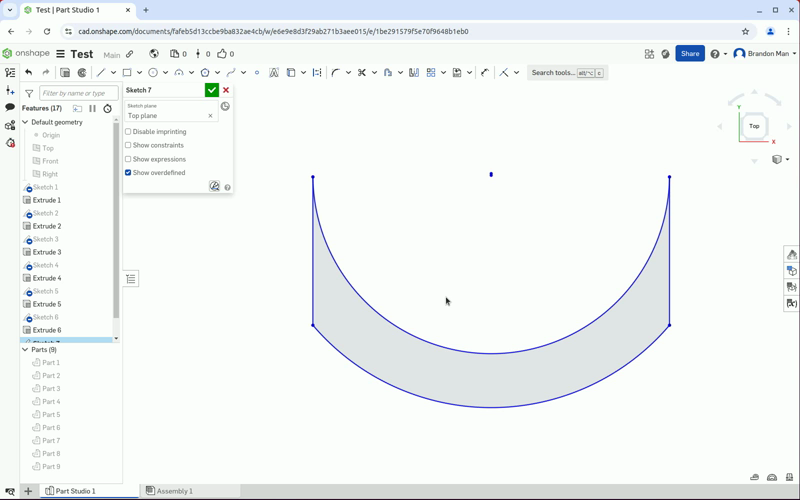
scroll(6)
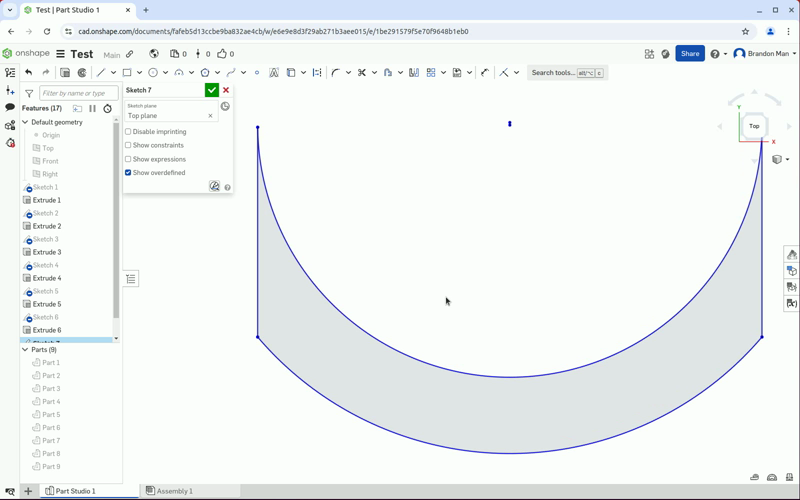
scroll(6)
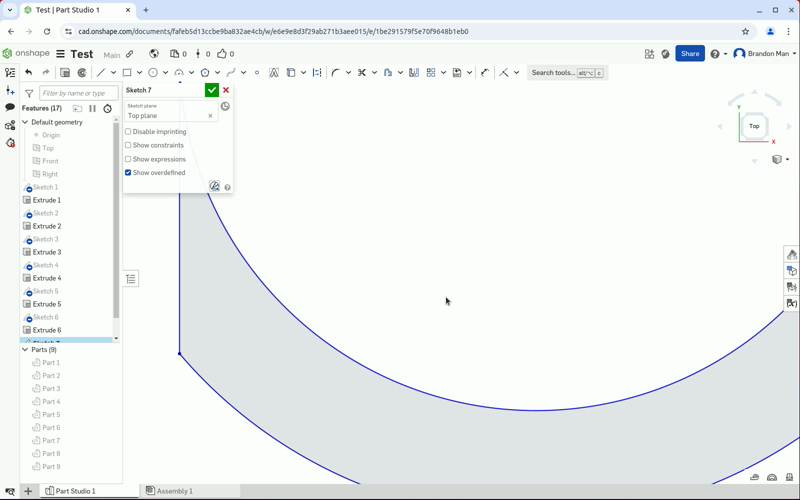
scroll(6)
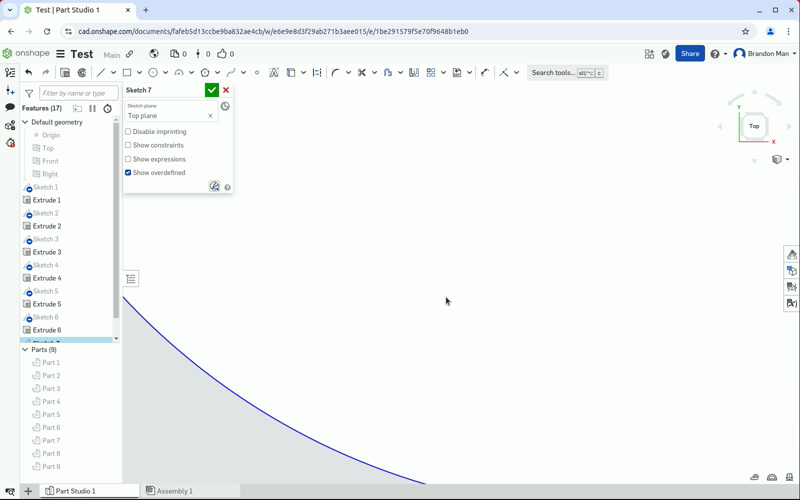
click(446, 296)
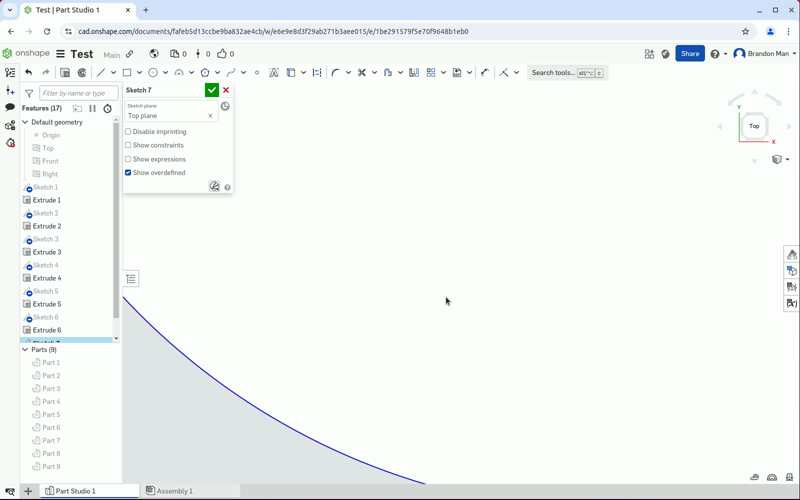
scroll(-6)
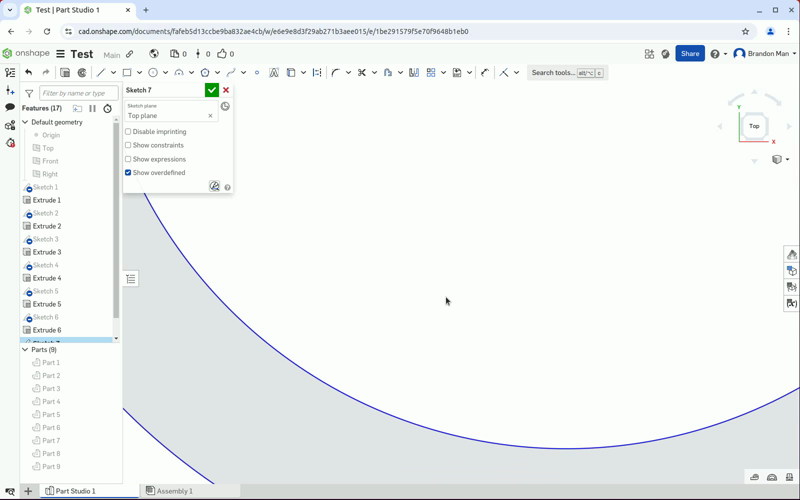
scroll(-6)
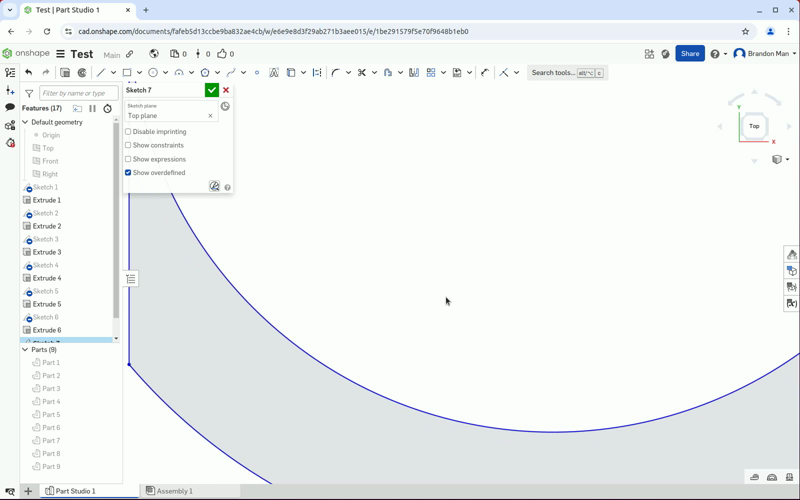
scroll(-6)
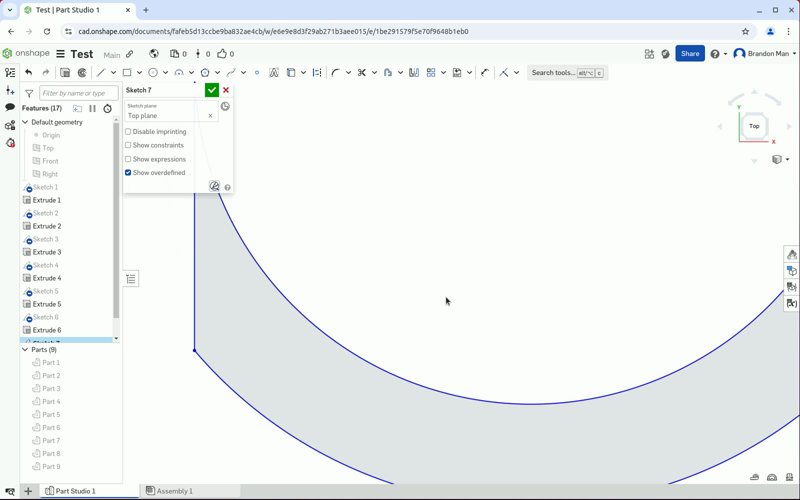
scroll(-6)
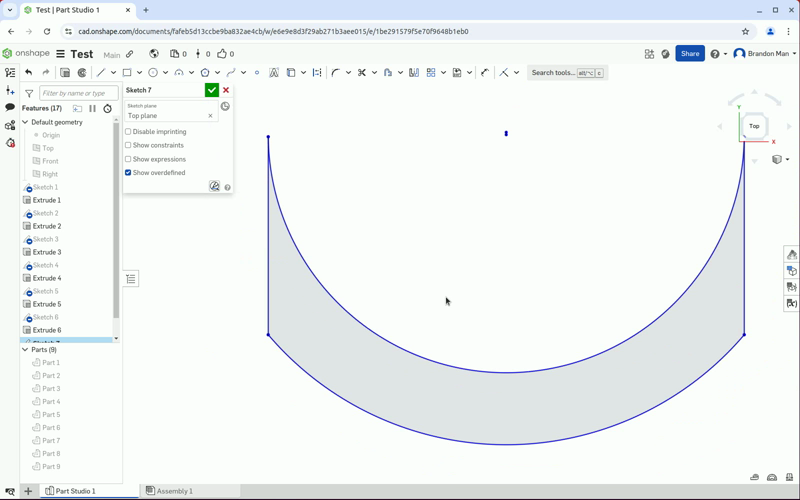
scroll(-6)
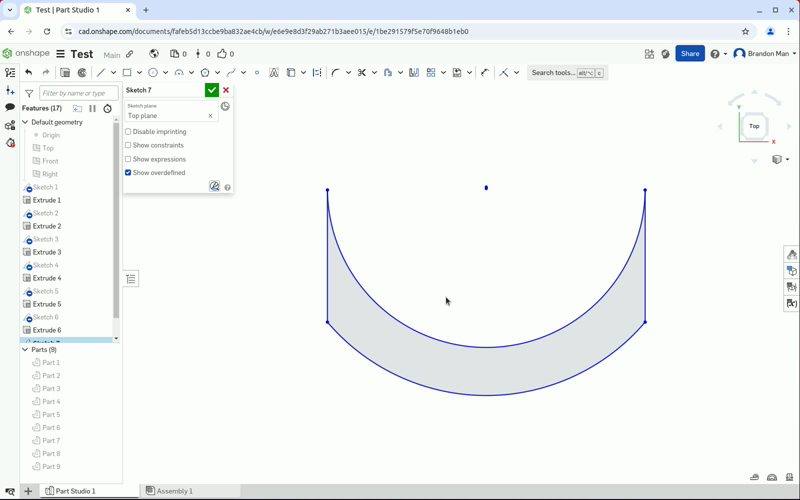
scroll(-6)
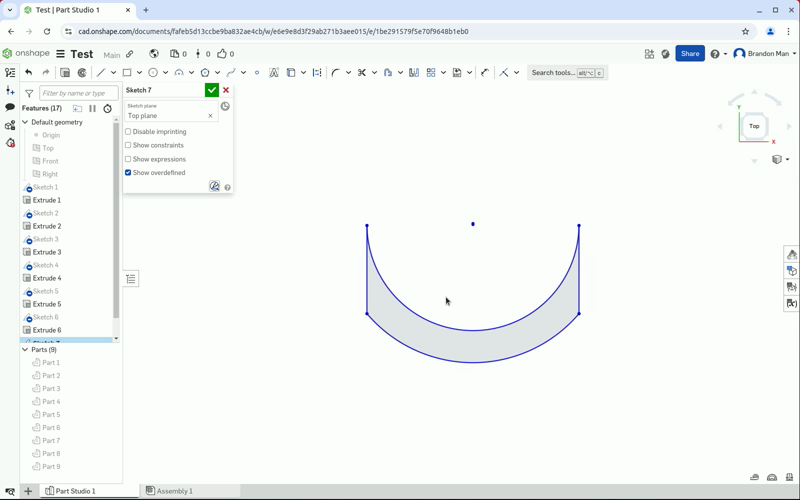
scroll(-6)
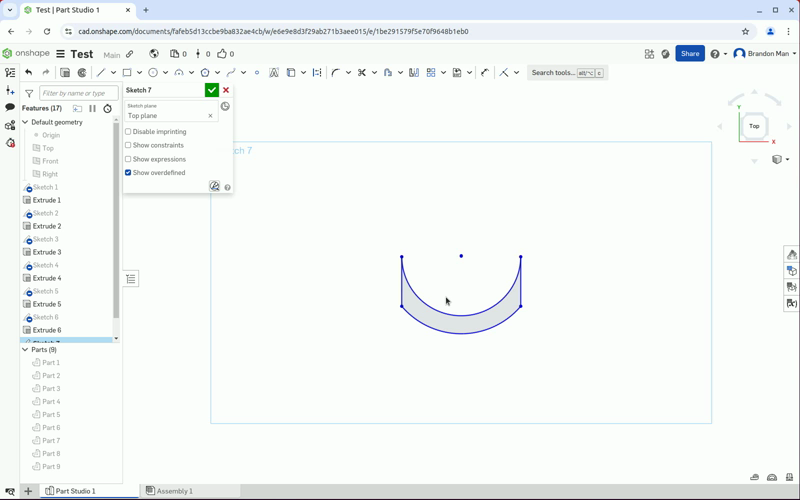
mouse_move(73, 352)
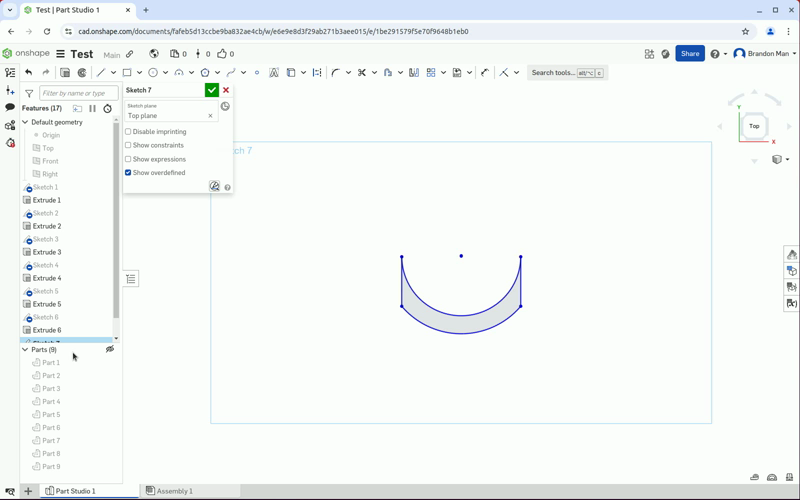
key(shift+y)
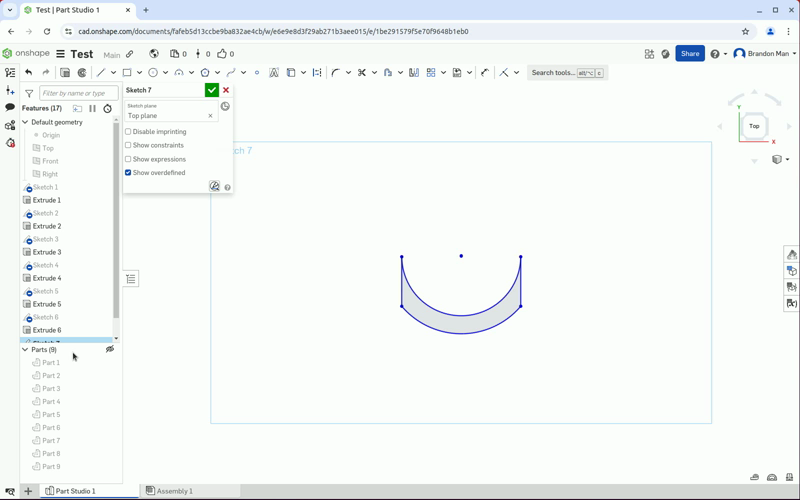
key(shift+e)
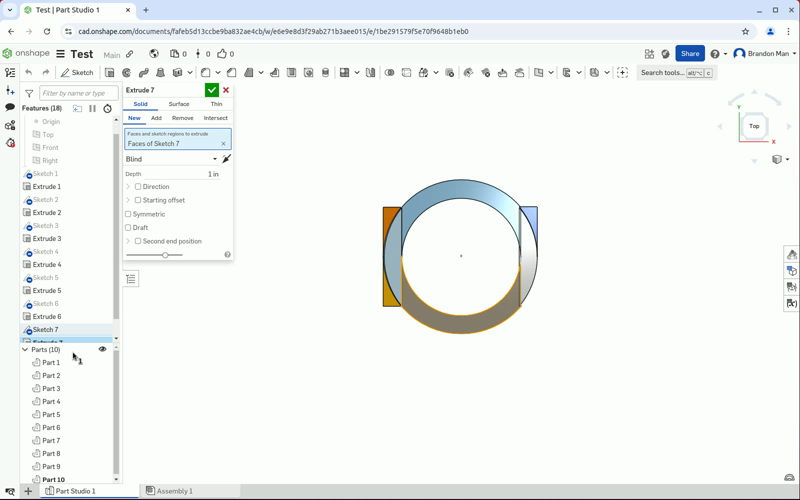
mouse_move(143, 106)
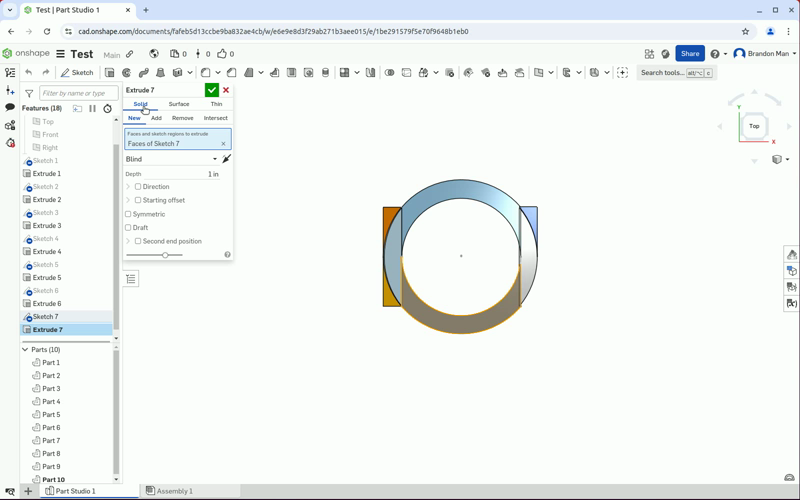
click(143, 106)
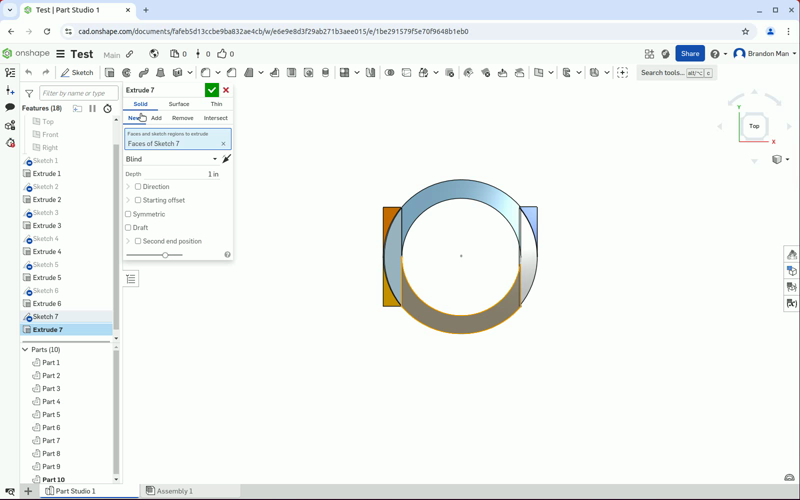
mouse_move(137, 120)
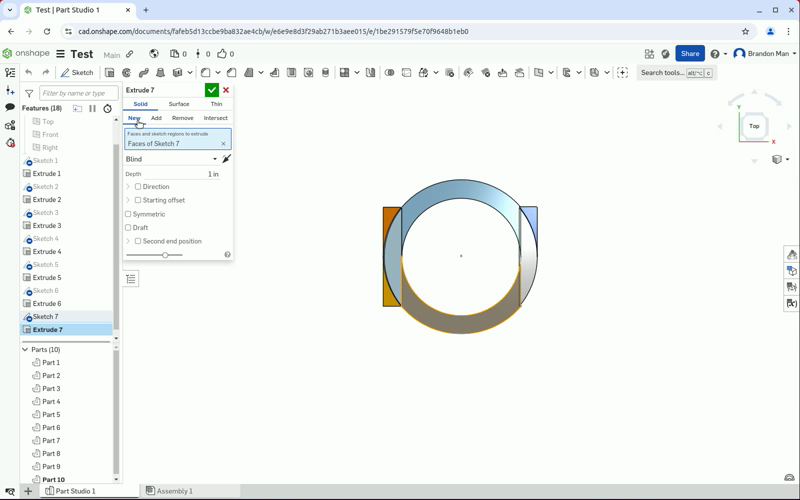
click(137, 120)
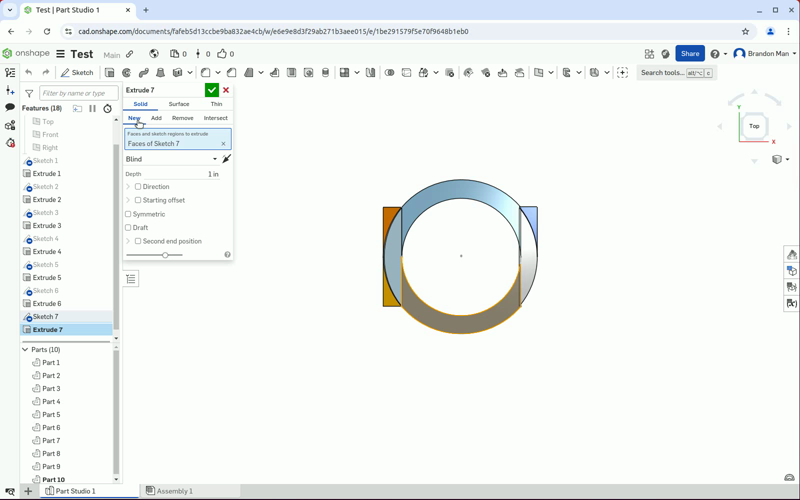
key(tab, 4)
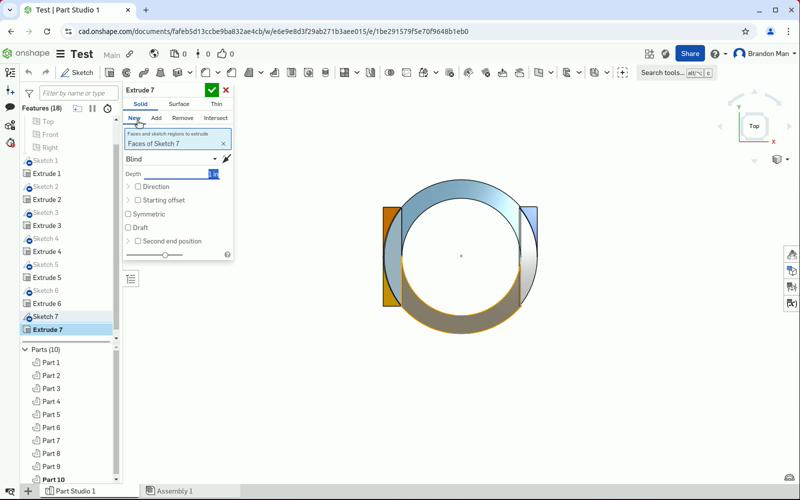
text(12.758)
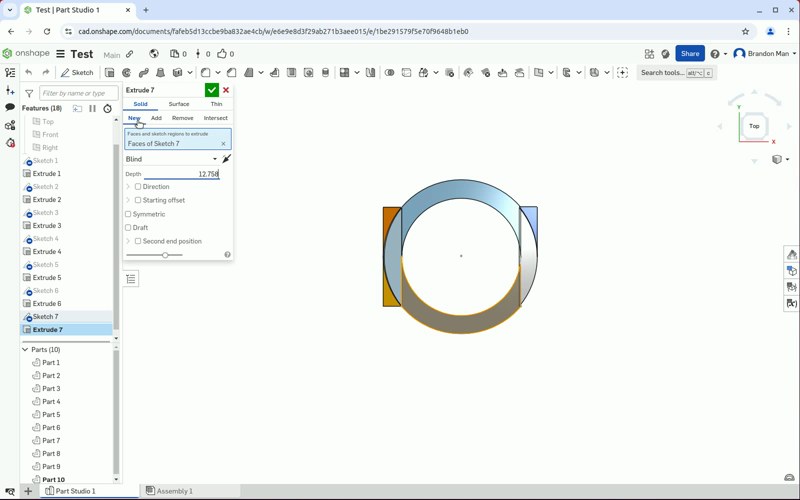
key(enter)
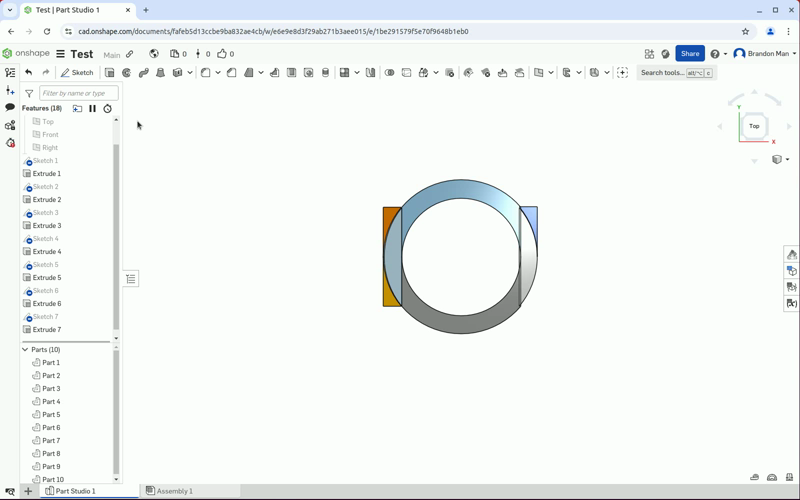
key(shift+h)
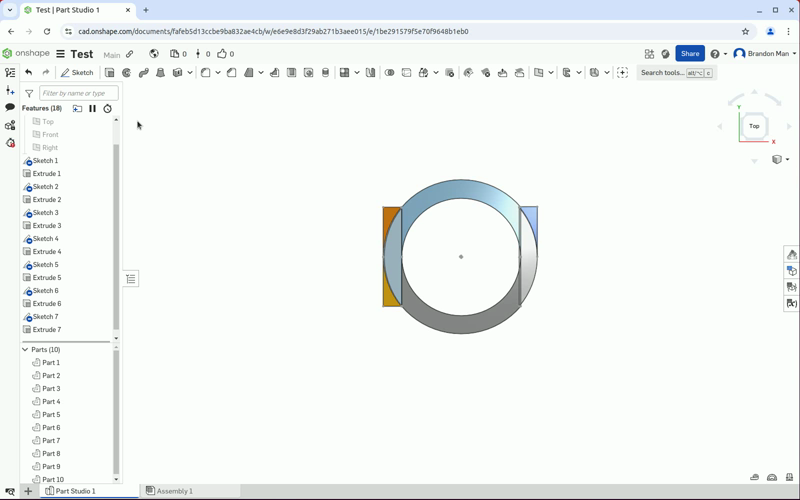
key(shift+h)
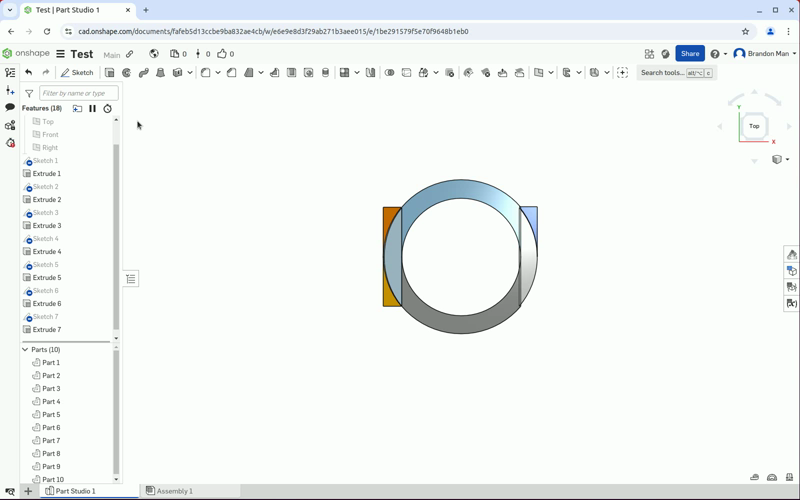
mouse_move(69, 163)
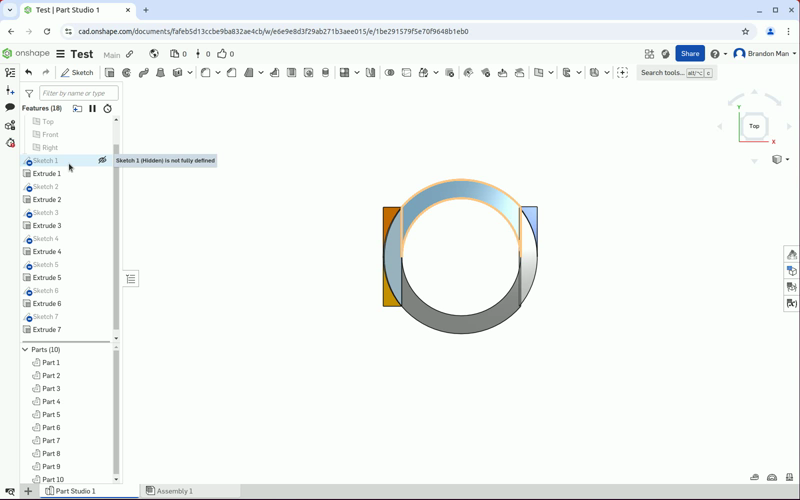
click(69, 163)
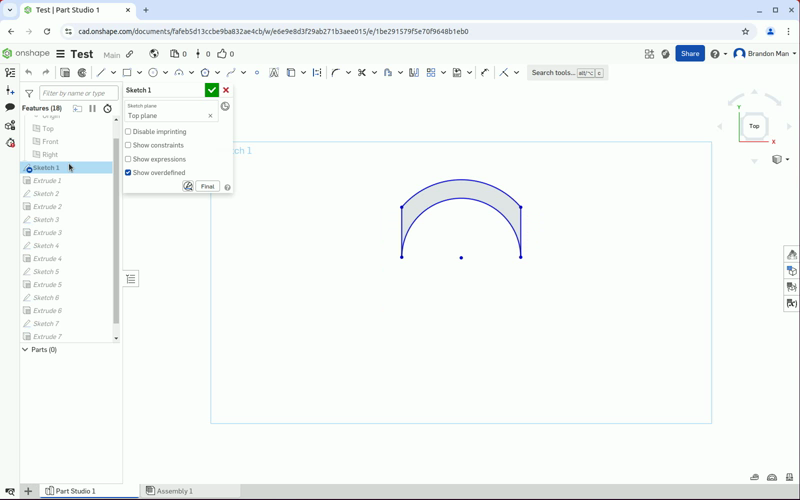
mouse_move(229, 92)
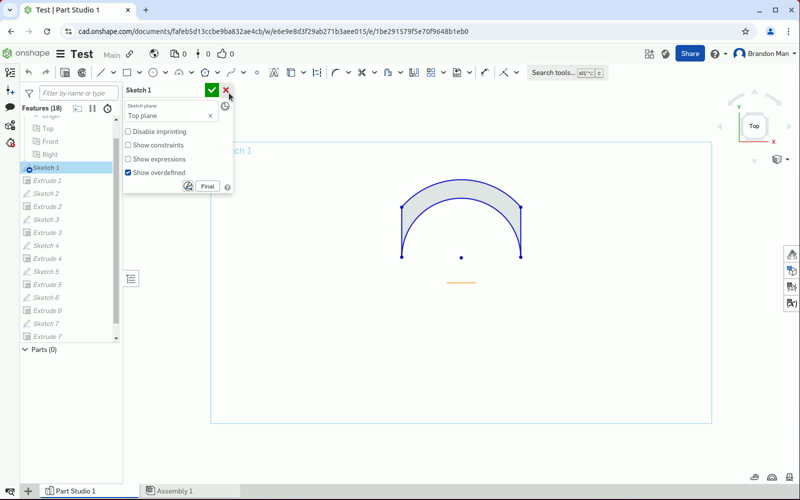
click(229, 92)
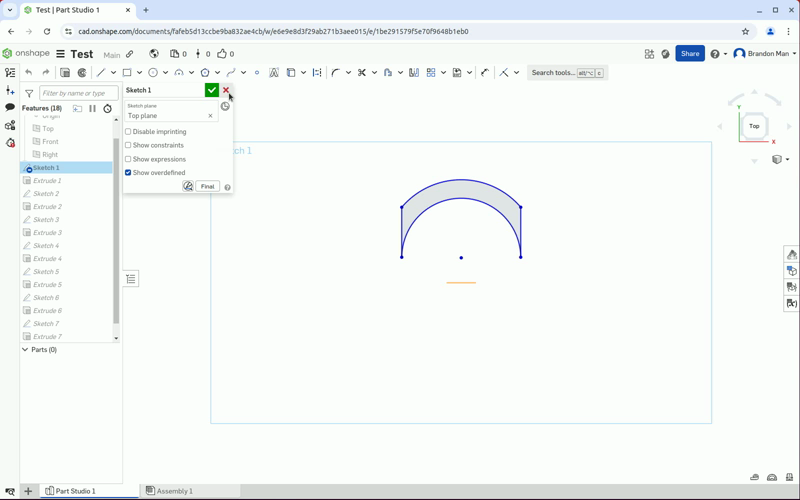
key(shift+s)
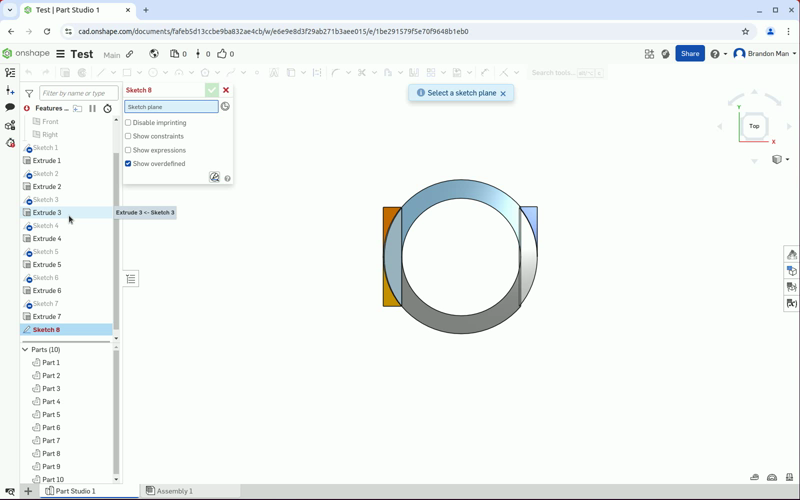
scroll(3)
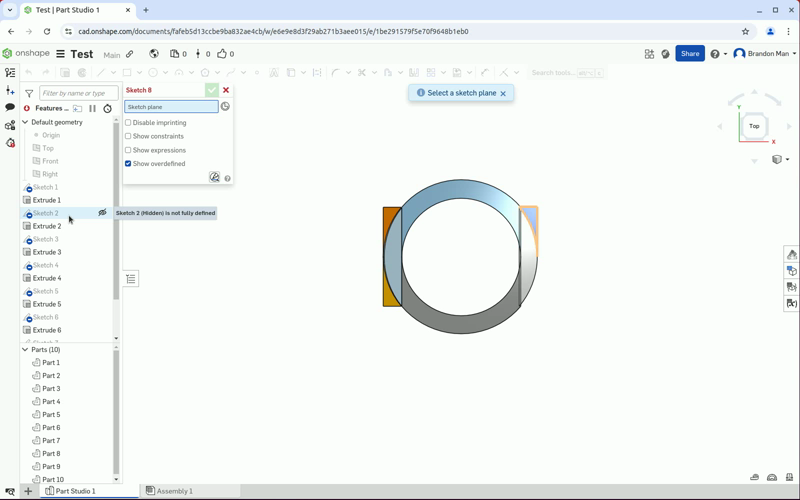
mouse_move(69, 150)
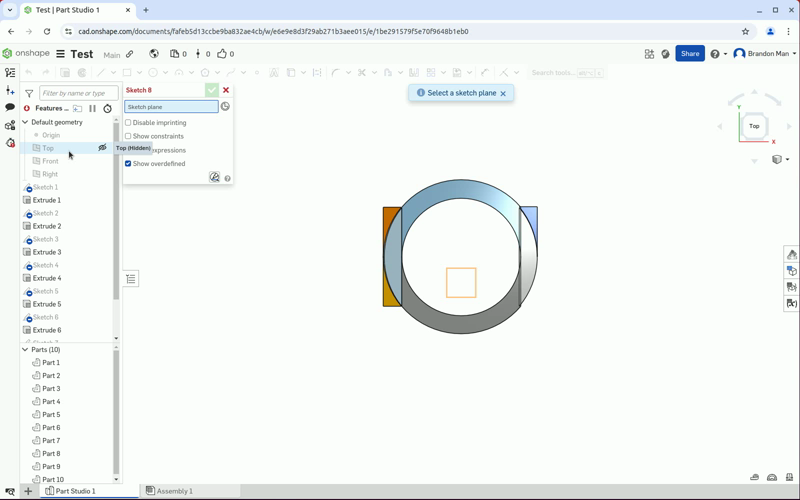
click(69, 150)
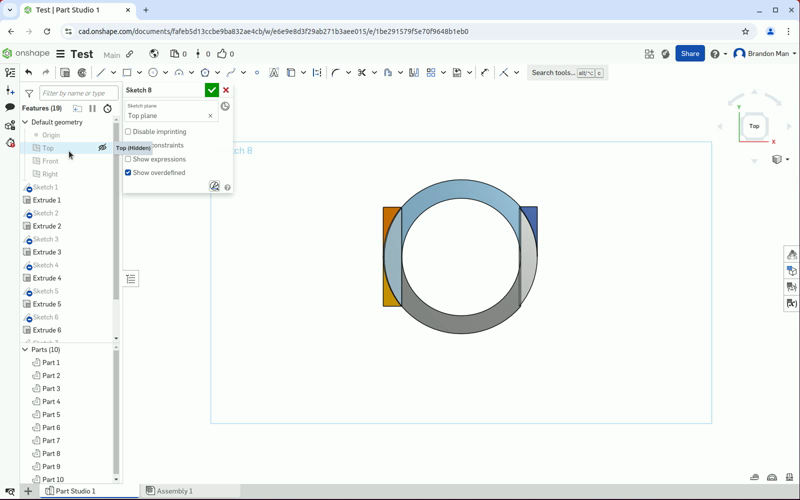
mouse_move(69, 352)
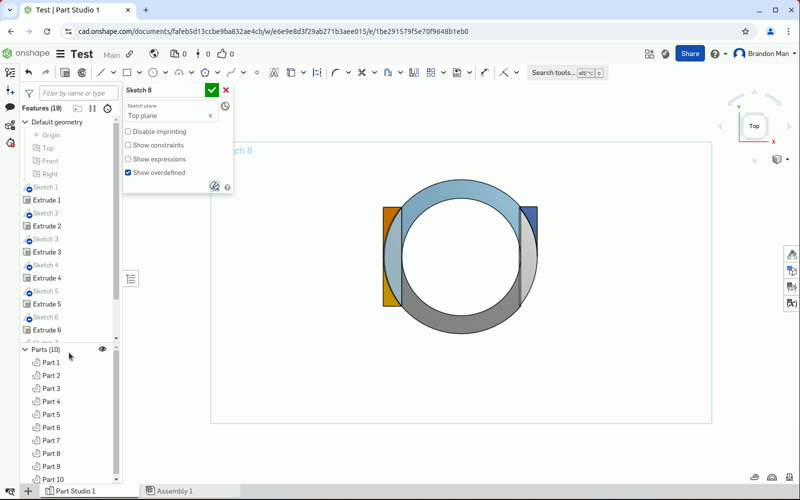
key(y)
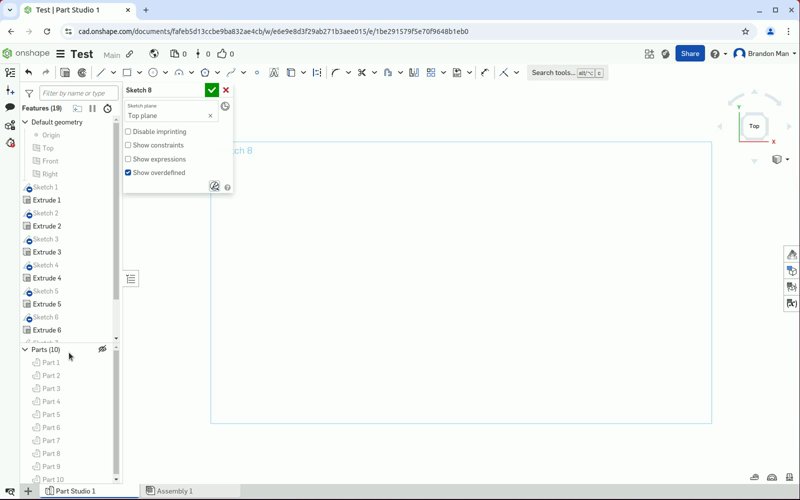
key(l)
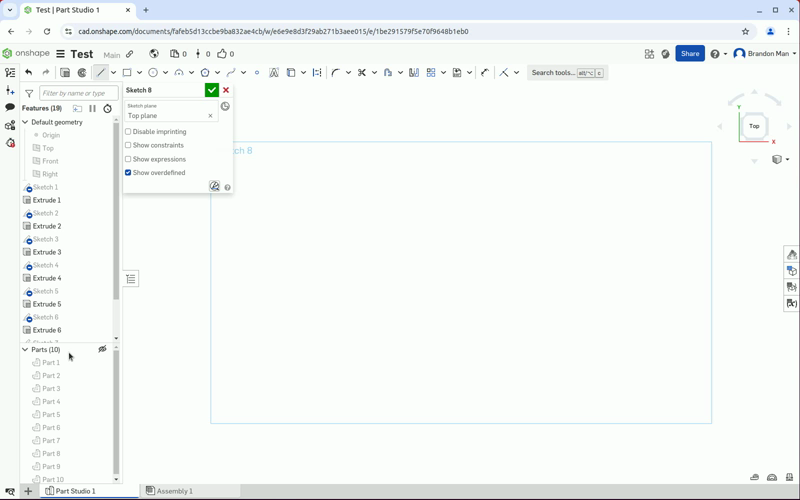
key_down(shift)
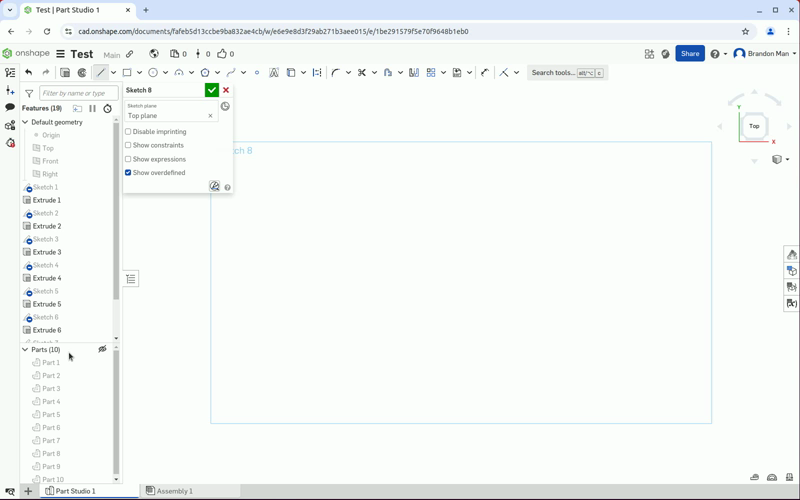
mouse_move(519, 306)
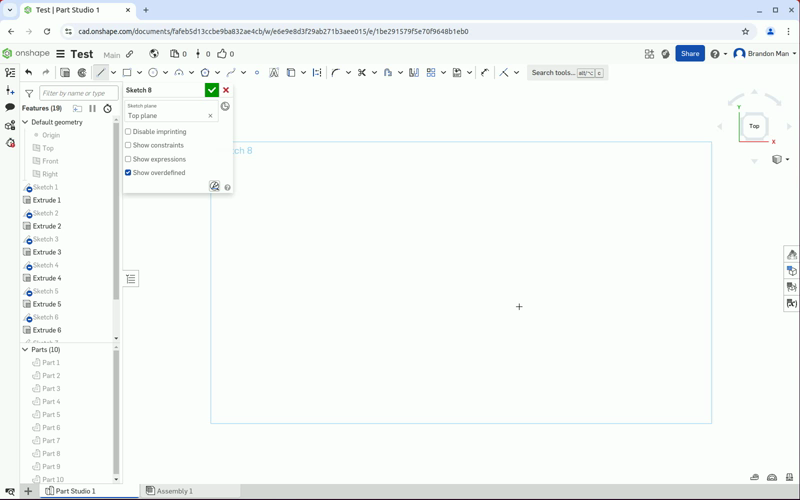
click(519, 306)
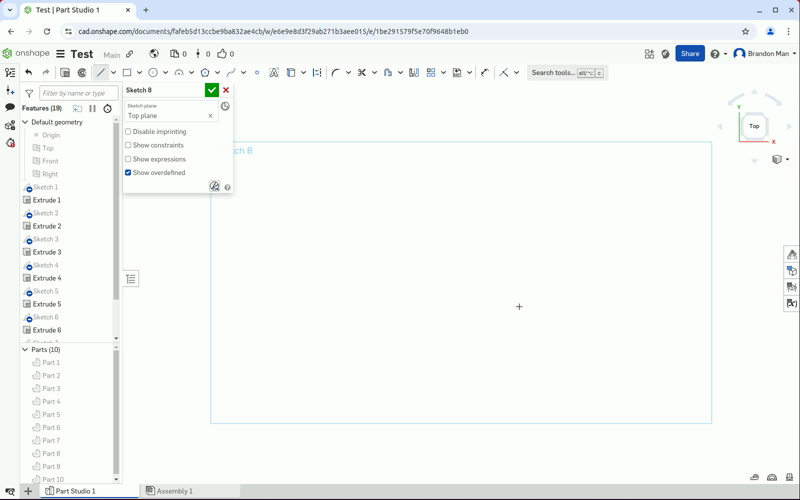
key_up(shift)
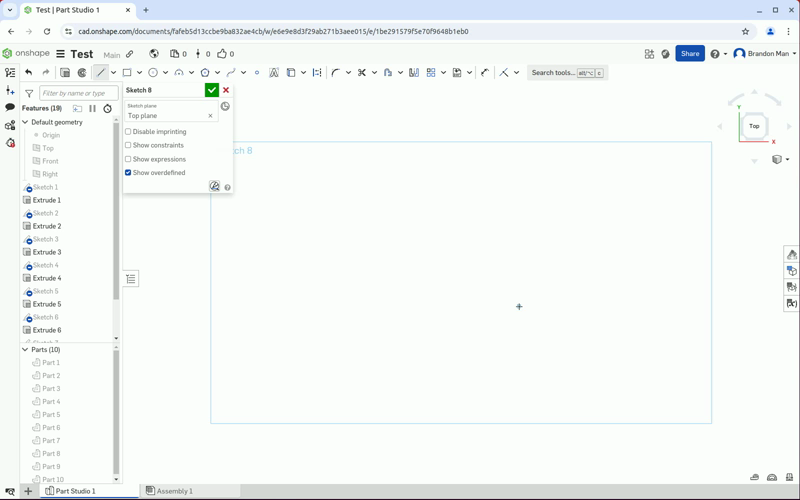
key_down(shift)
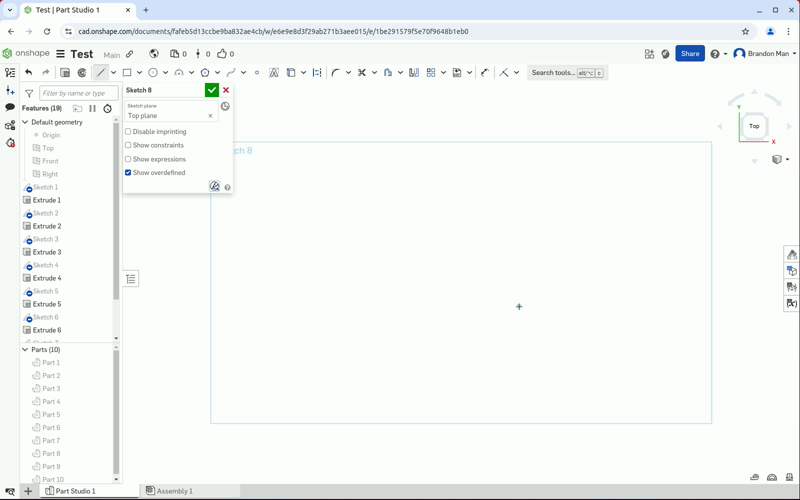
mouse_move(549, 306)
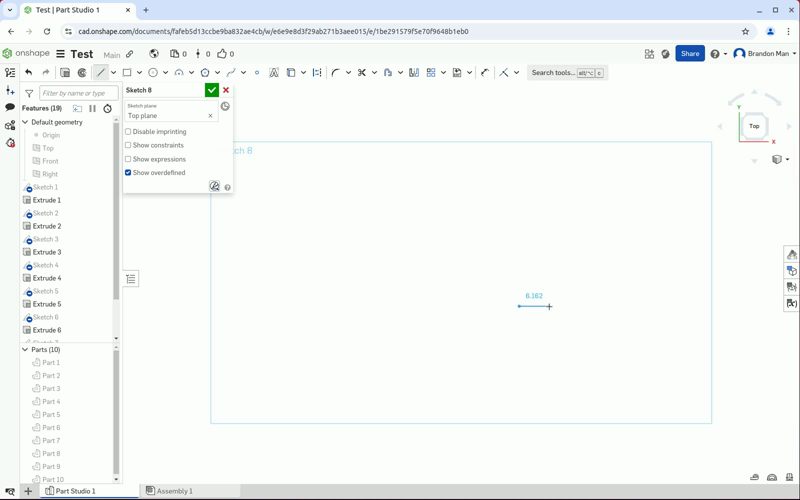
mouse_move(537, 306)
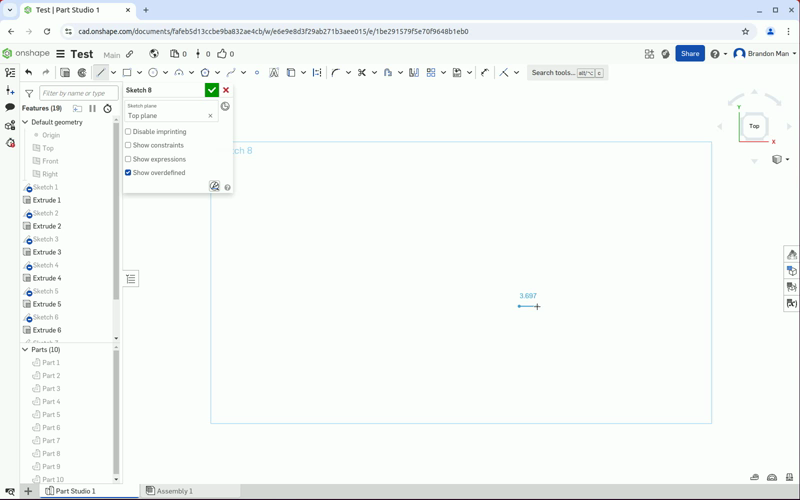
click(537, 306)
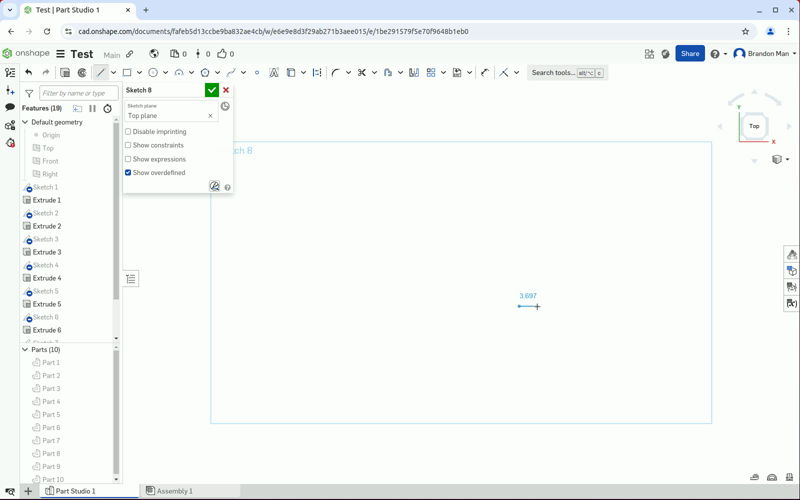
key_up(shift)
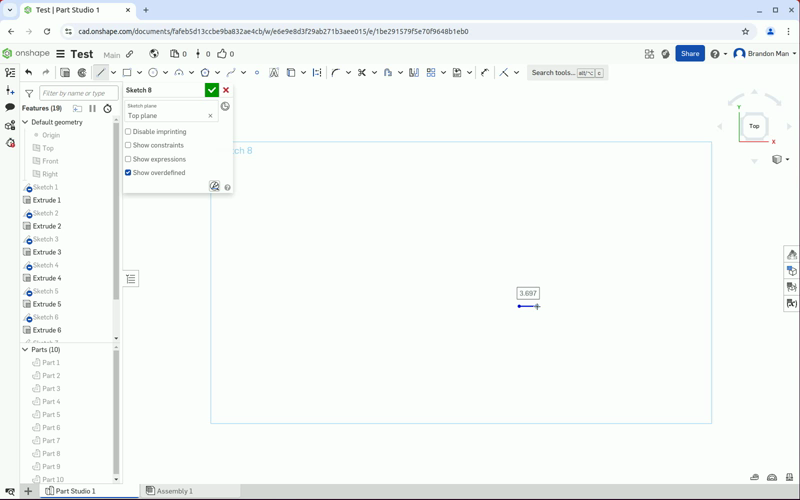
key_down(shift)
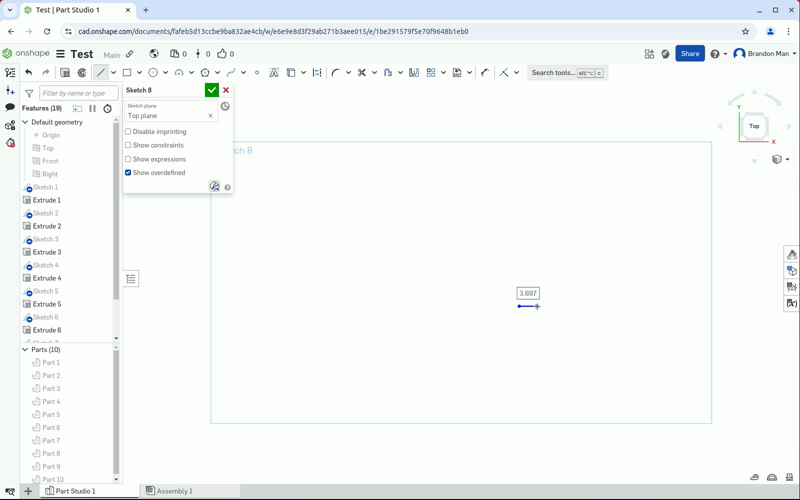
mouse_move(567, 306)
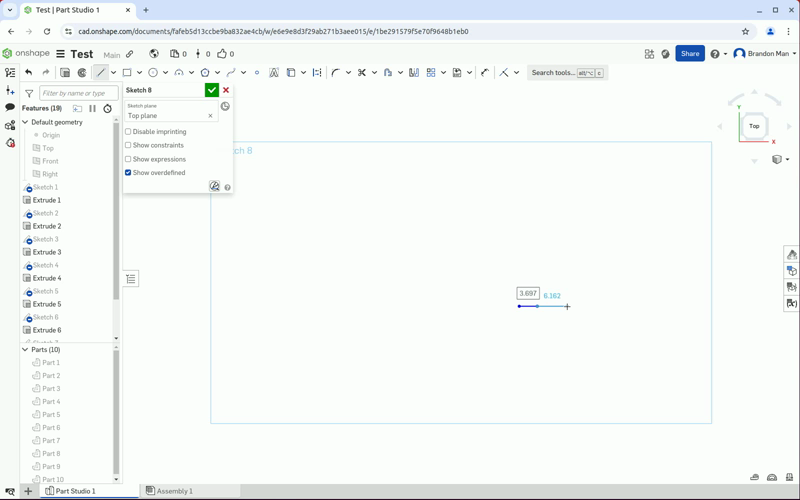
mouse_move(537, 256)
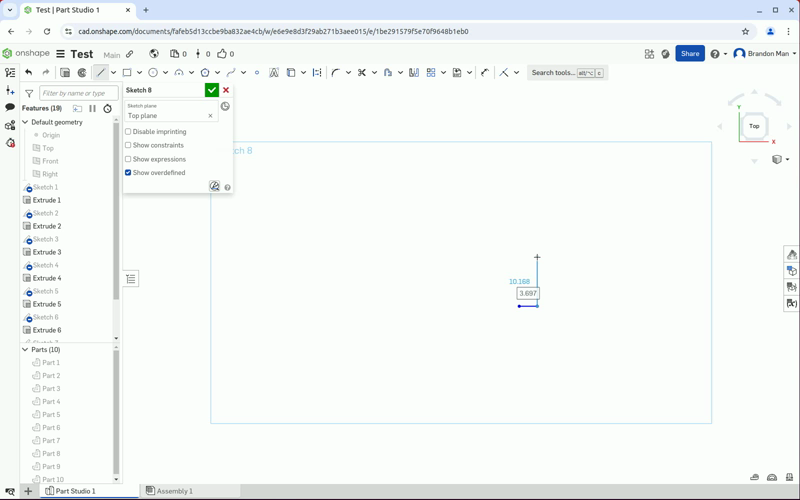
click(537, 256)
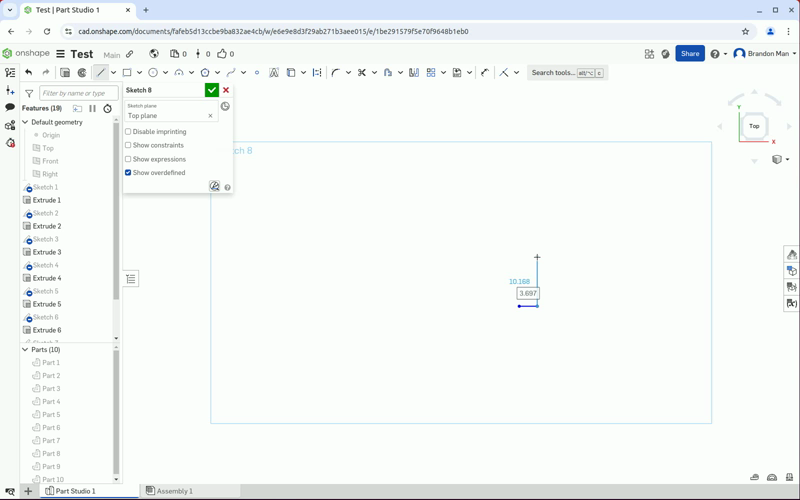
key_up(shift)
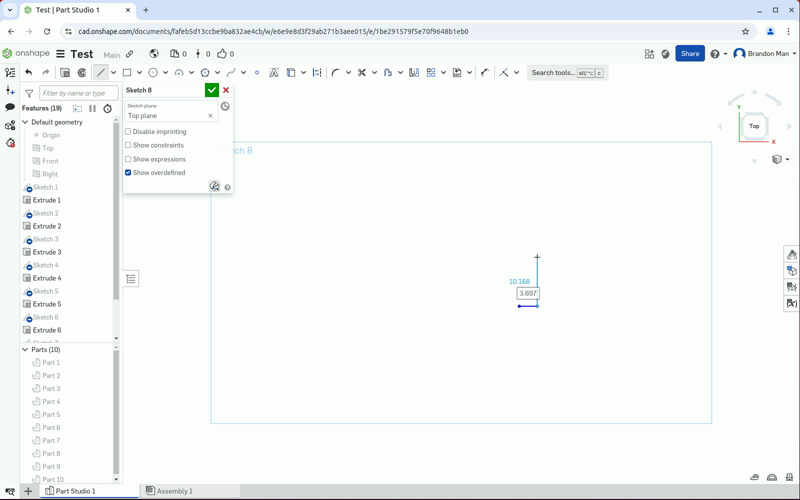
key(esc)
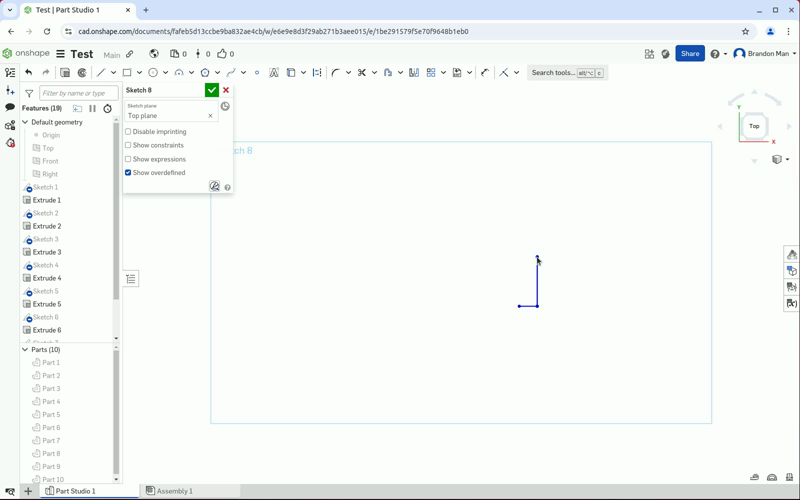
key(a)
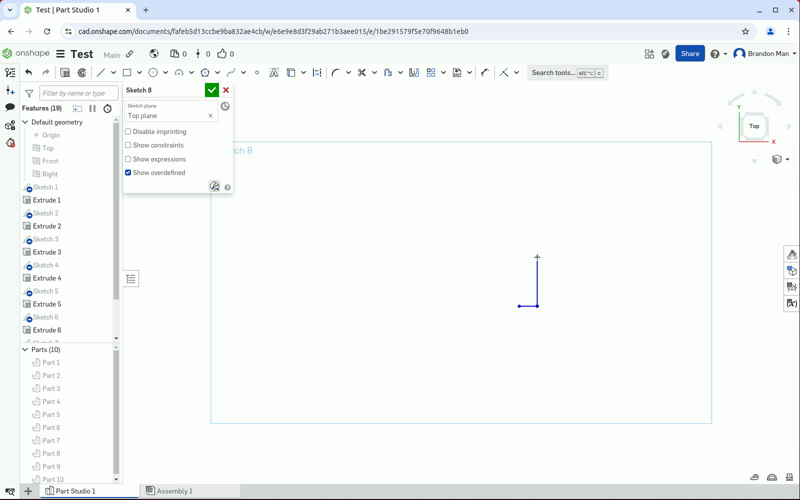
mouse_move(537, 256)
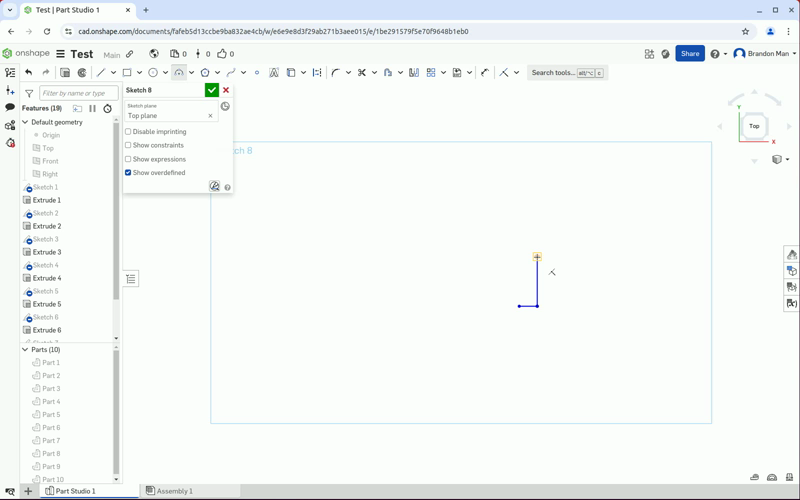
click(537, 256)
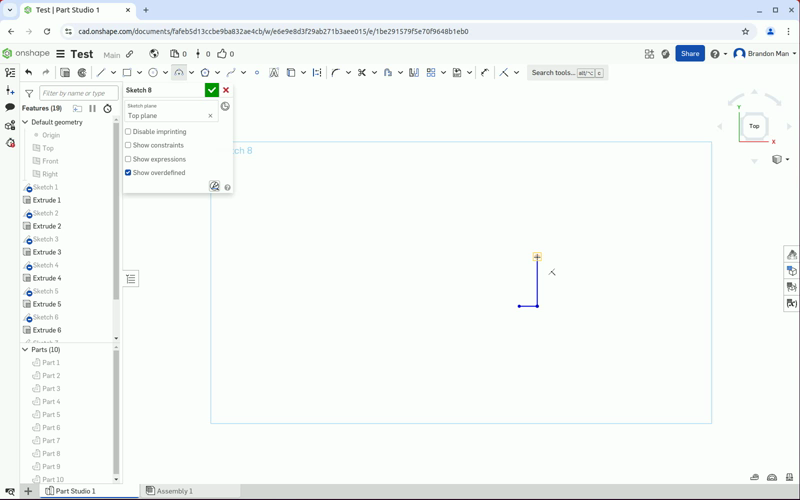
mouse_move(519, 306)
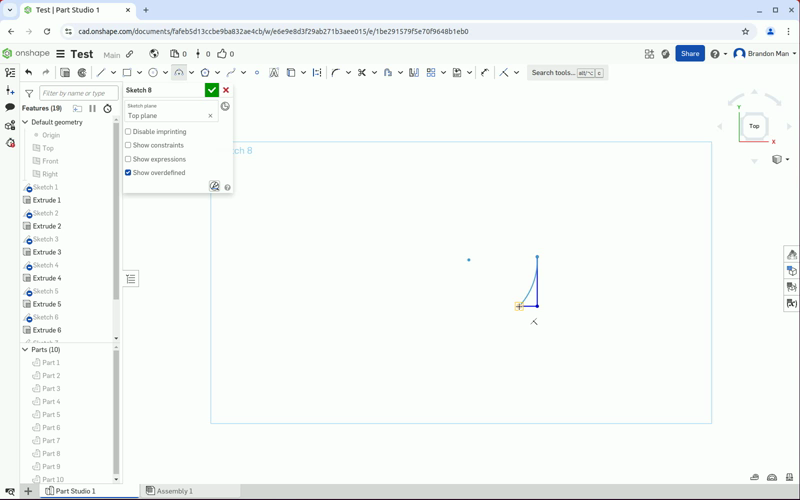
click(519, 306)
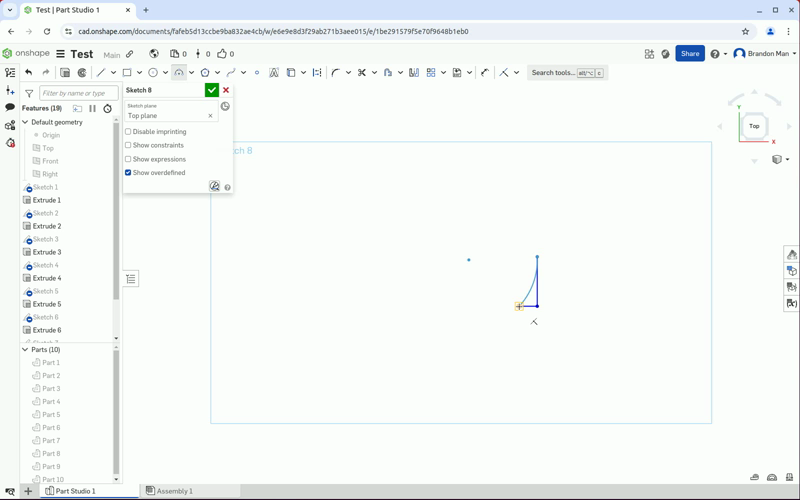
key_down(shift)
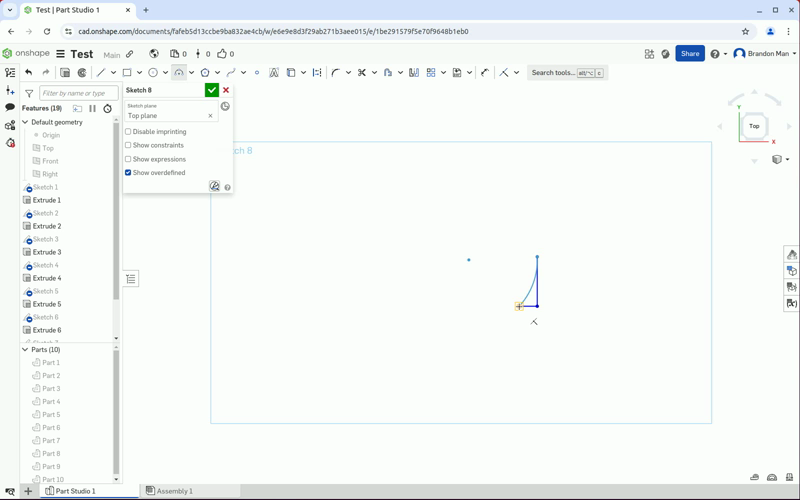
mouse_move(532, 282)
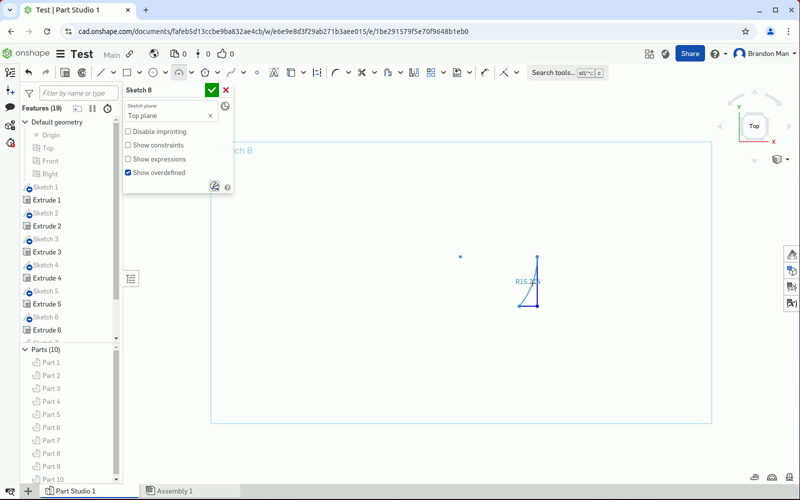
click(532, 282)
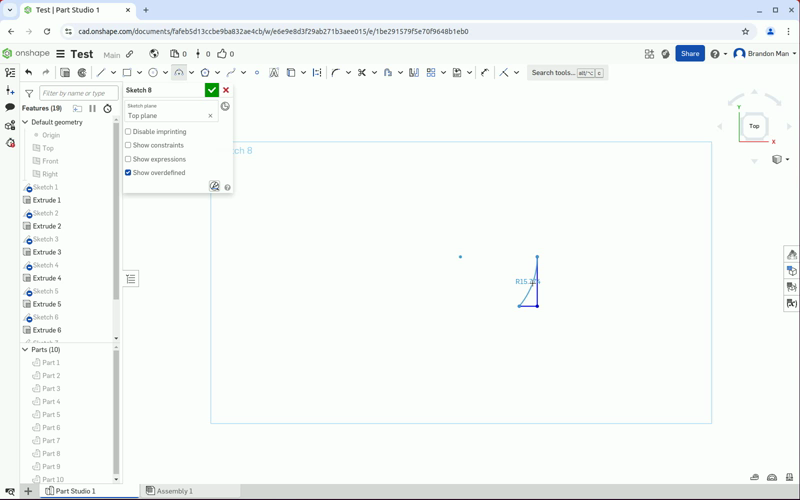
key_up(shift)
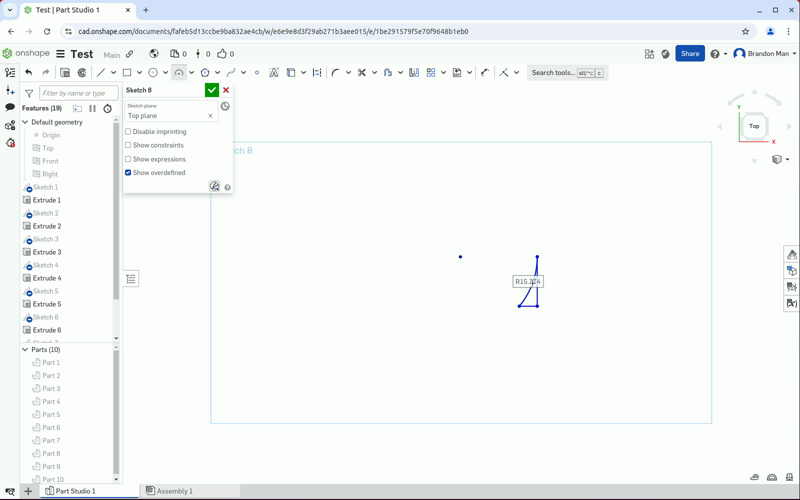
key(esc)
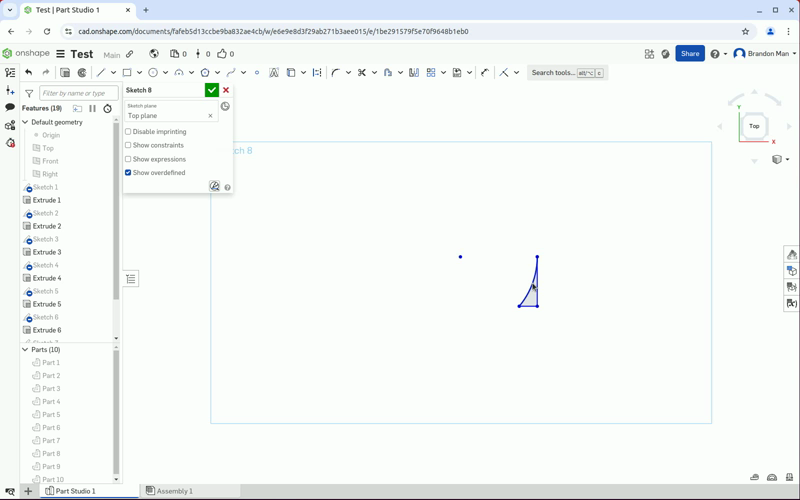
mouse_move(531, 302)
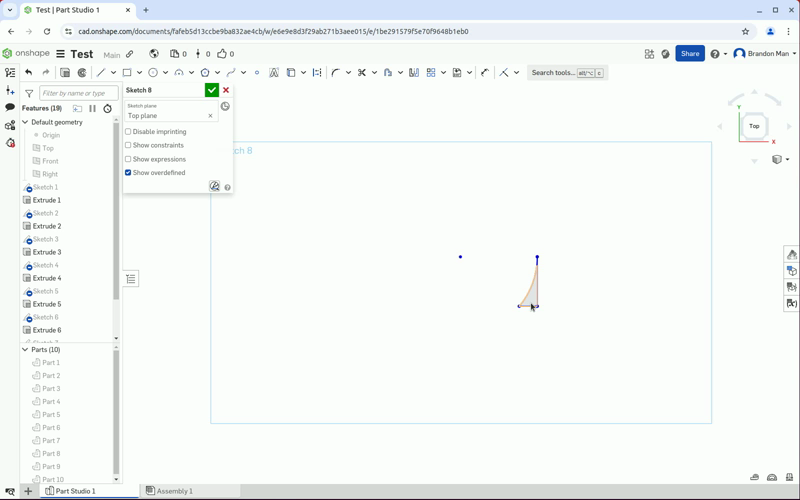
scroll(6)
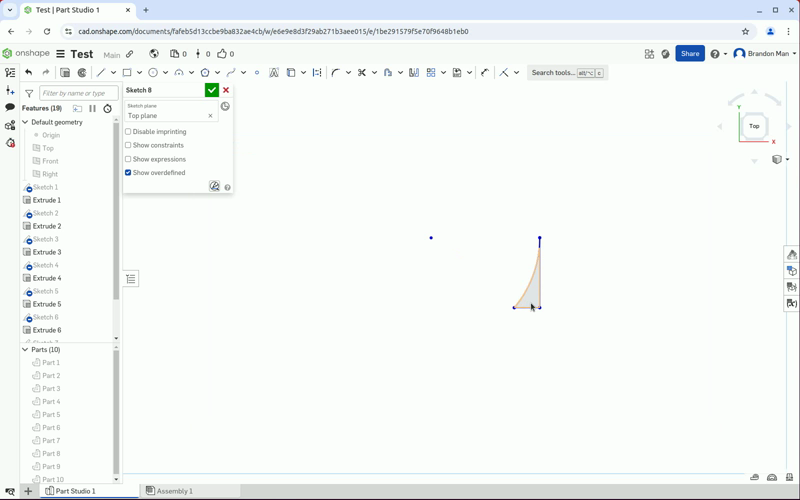
scroll(6)
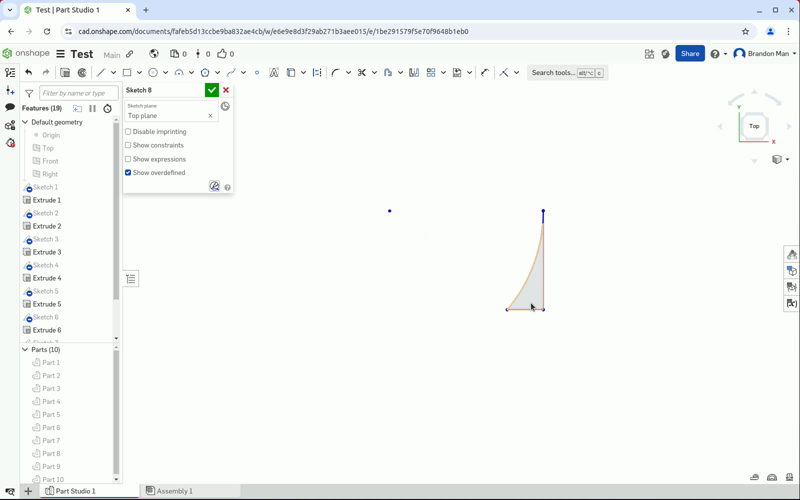
scroll(6)
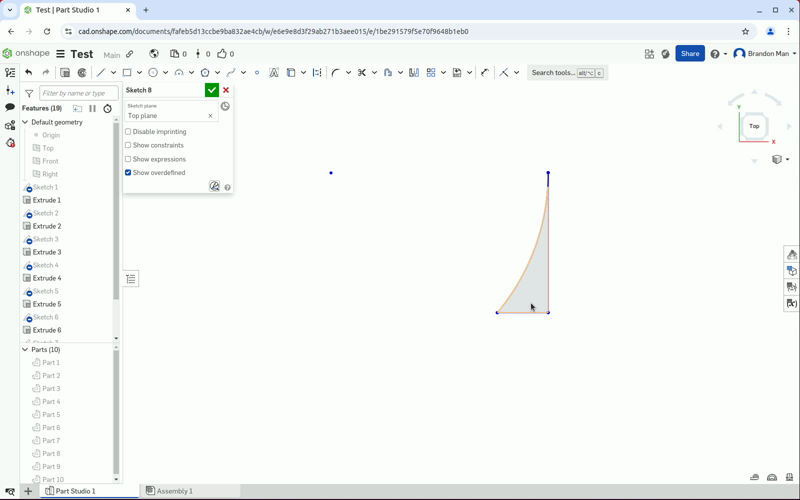
scroll(6)
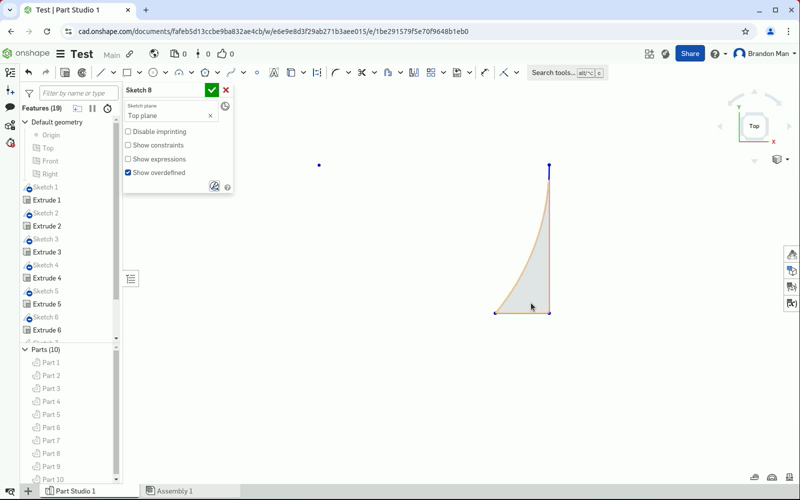
scroll(6)
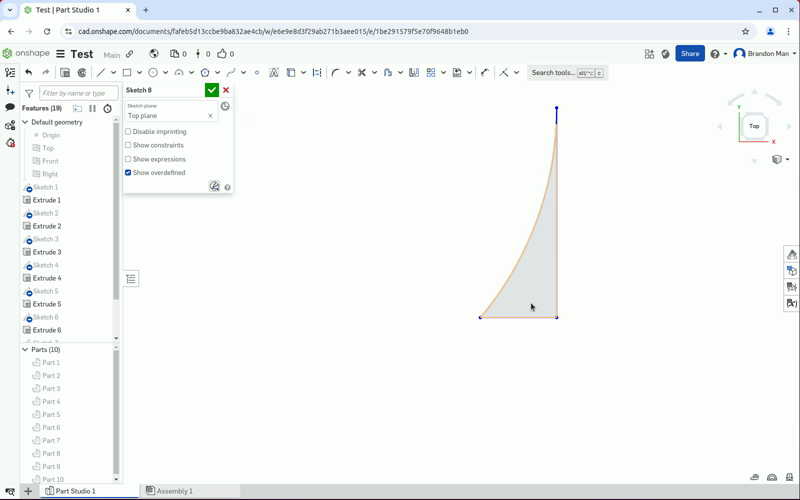
scroll(6)
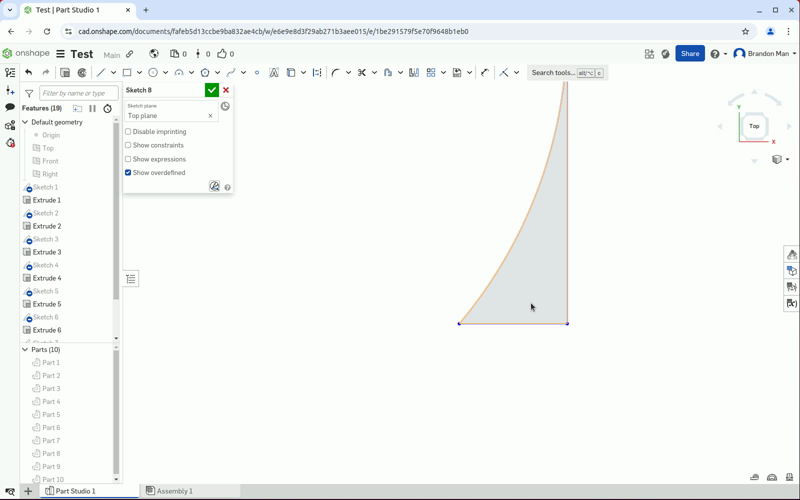
scroll(6)
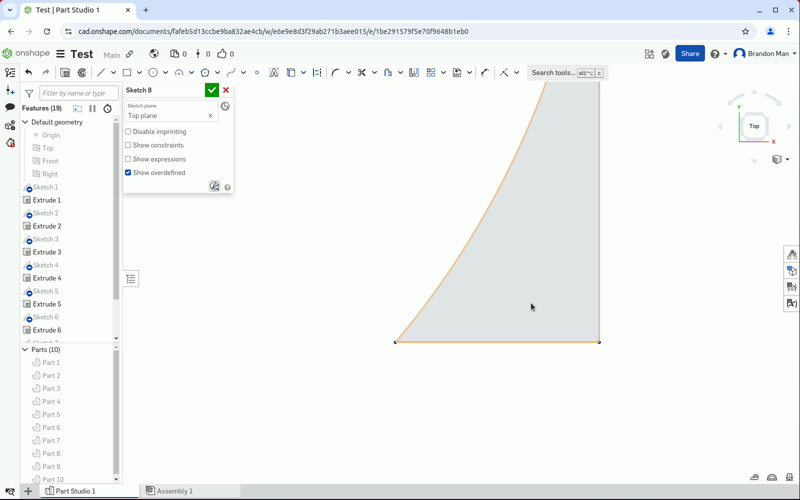
click(531, 302)
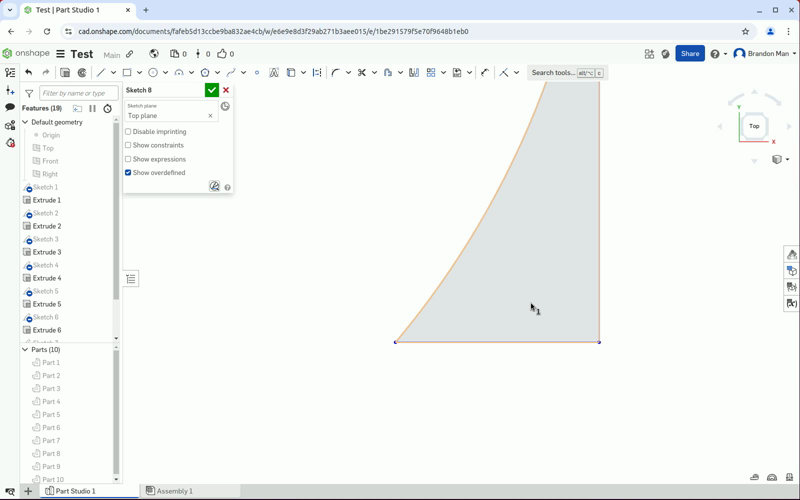
scroll(-6)
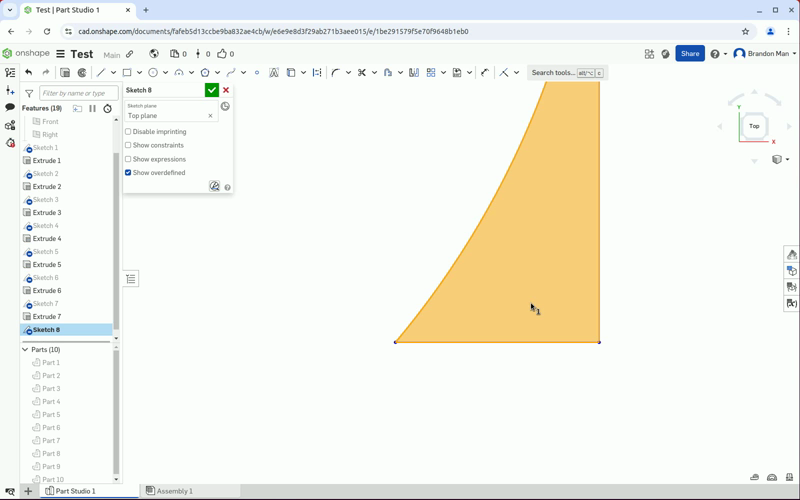
scroll(-6)
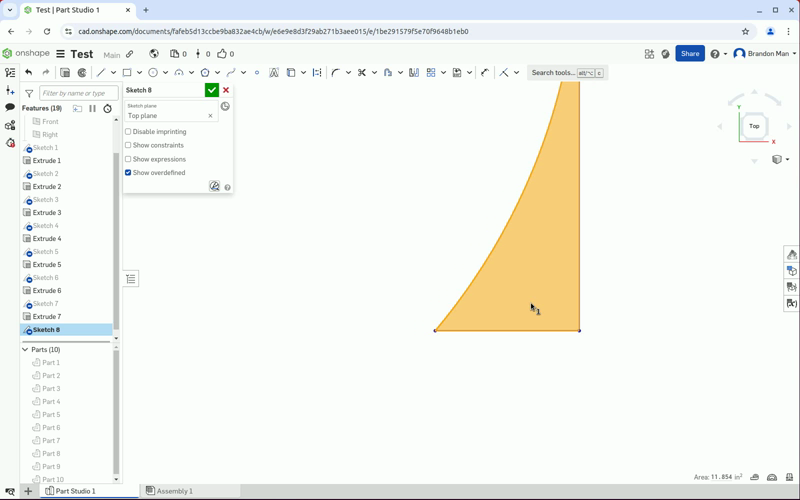
scroll(-6)
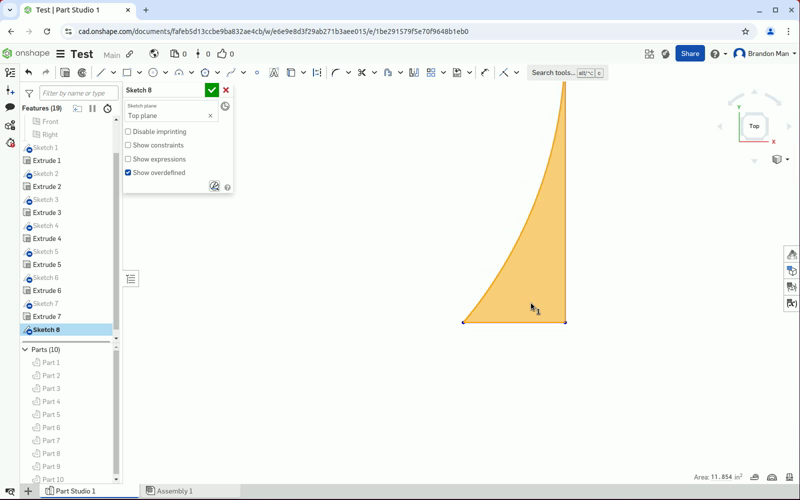
scroll(-6)
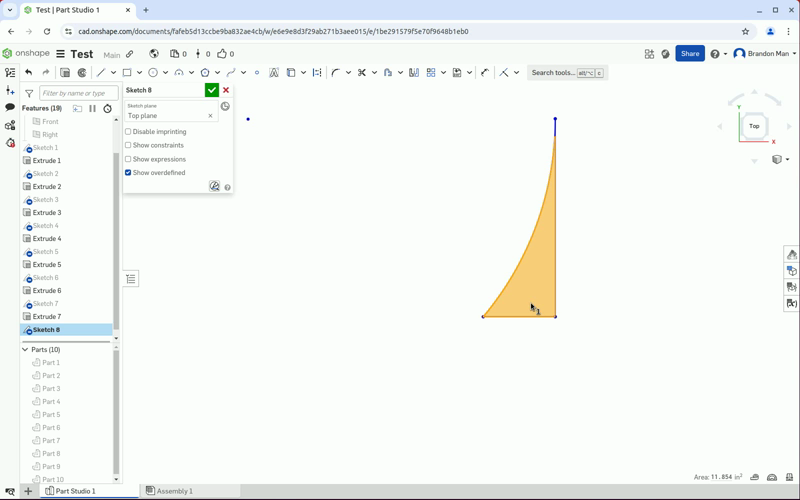
scroll(-6)
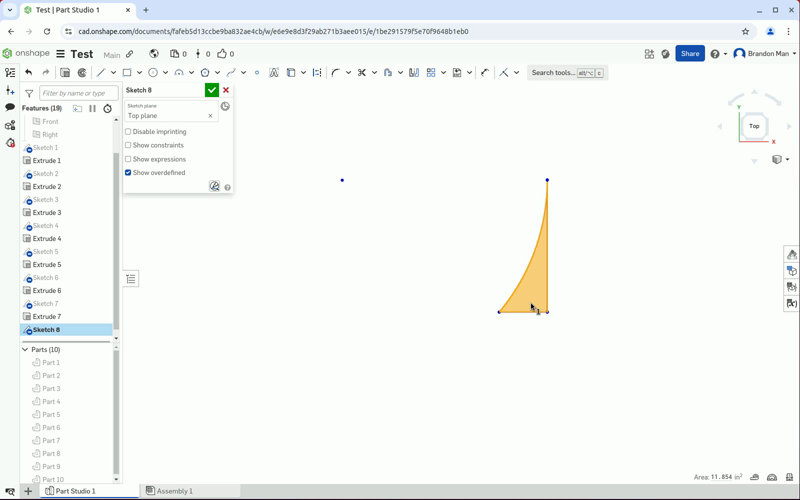
scroll(-6)
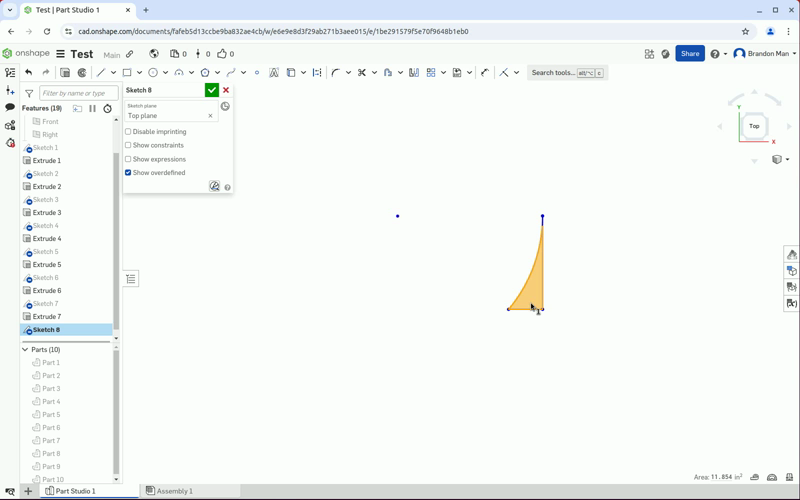
scroll(-6)
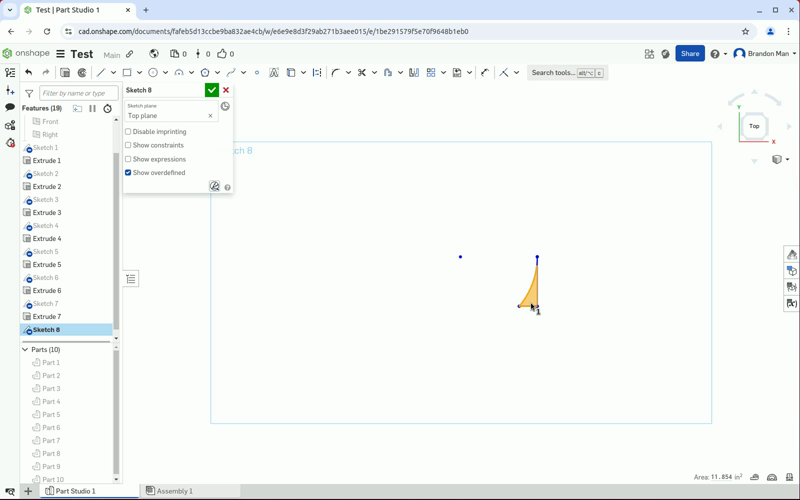
mouse_move(69, 352)
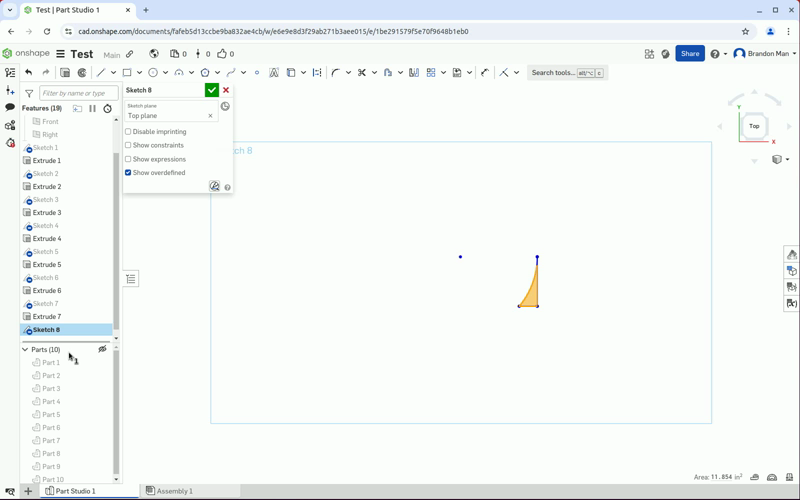
key(shift+y)
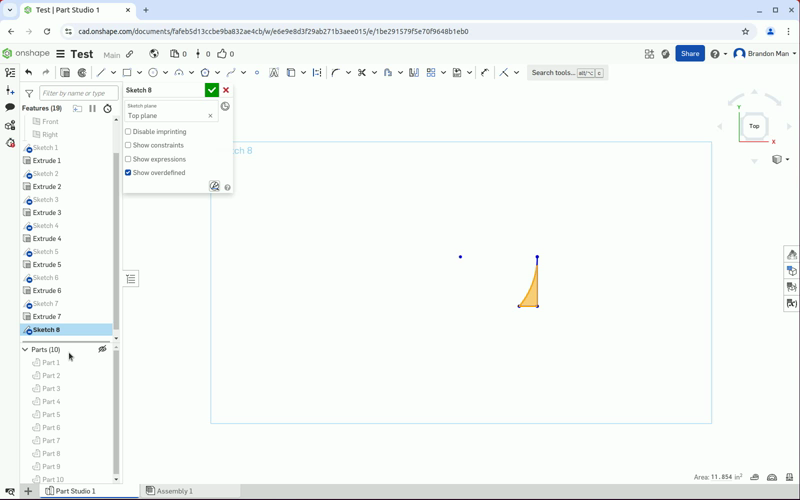
key(shift+e)
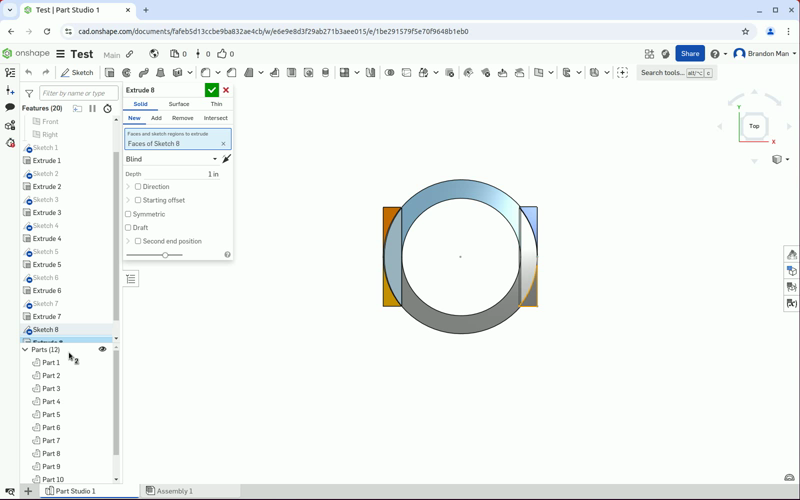
mouse_move(143, 106)
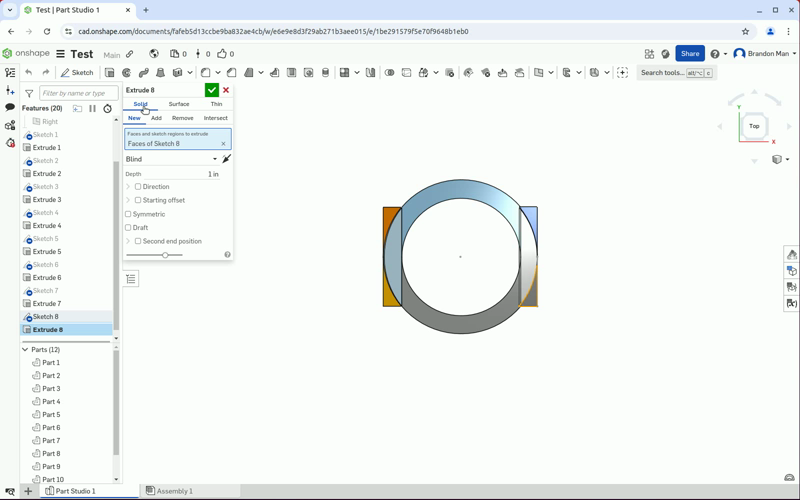
click(143, 106)
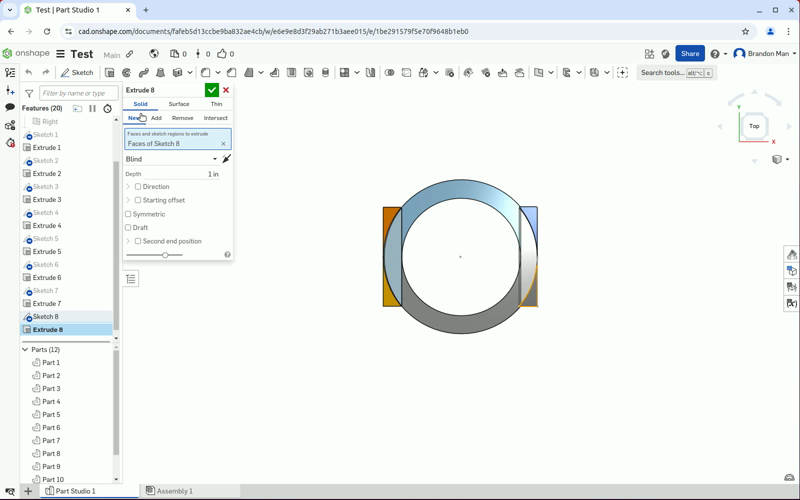
mouse_move(137, 120)
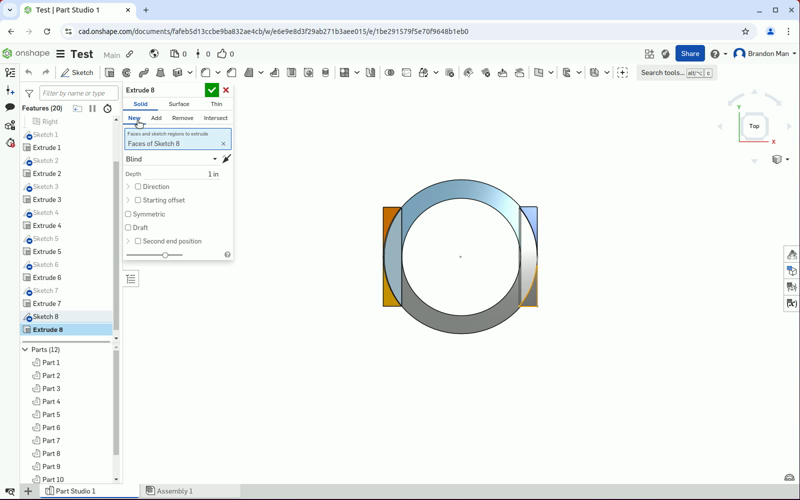
click(137, 120)
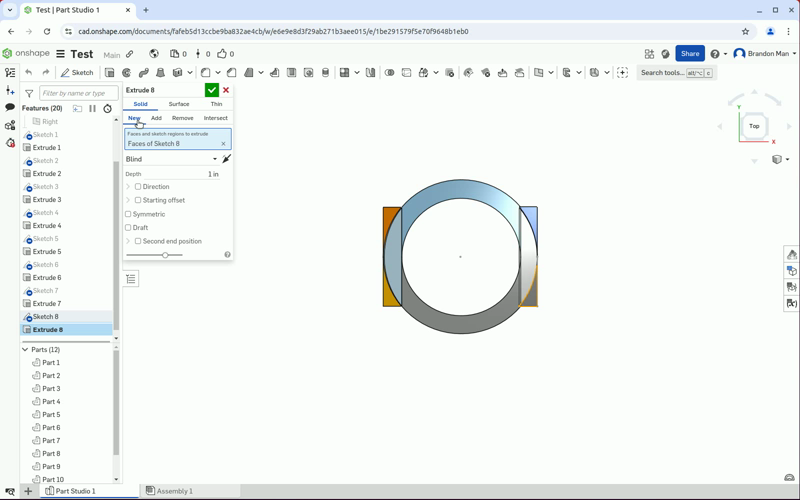
key(tab, 4)
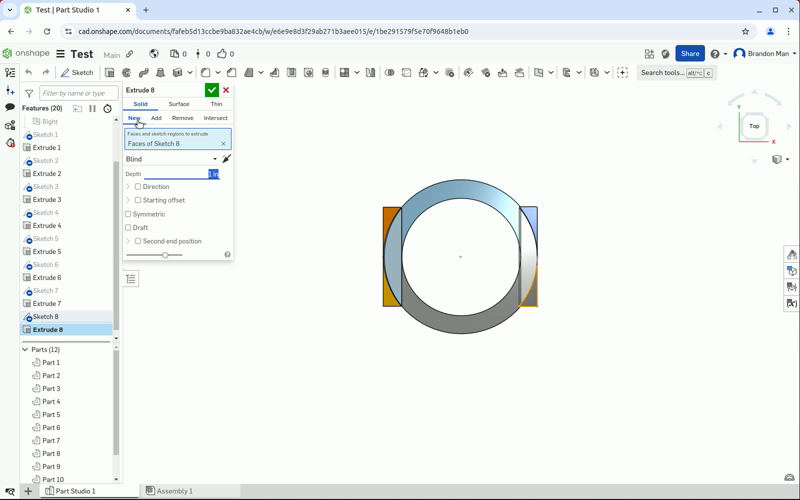
text(12.758)
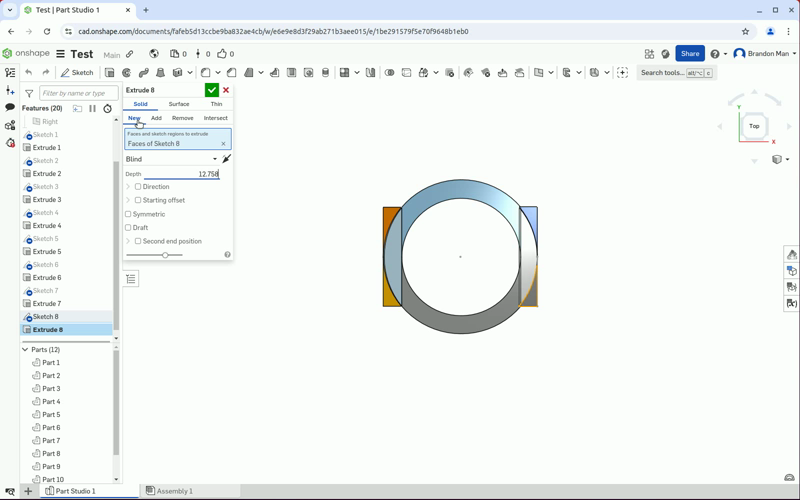
key(enter)
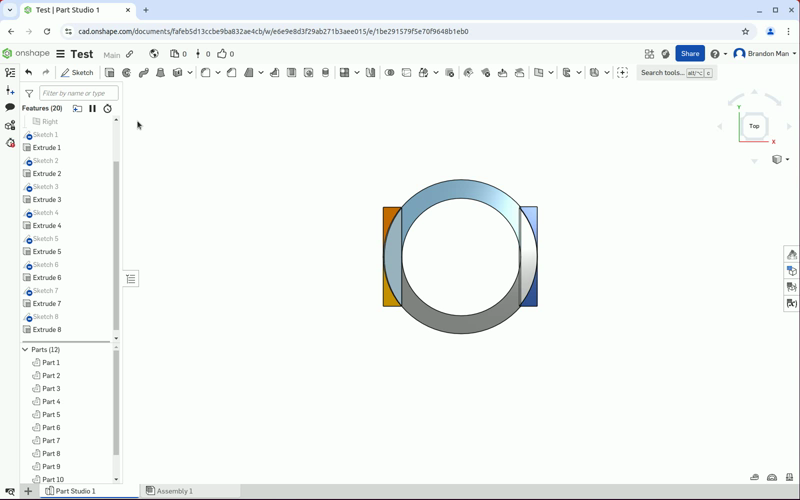
key(shift+h)
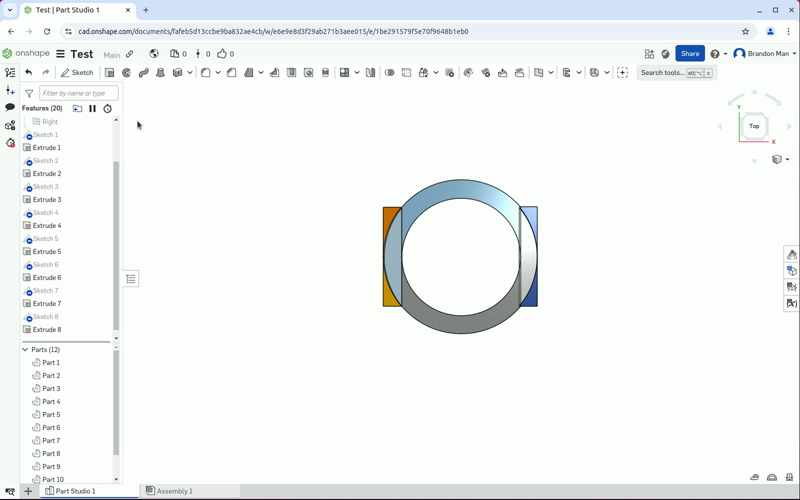
key(shift+h)
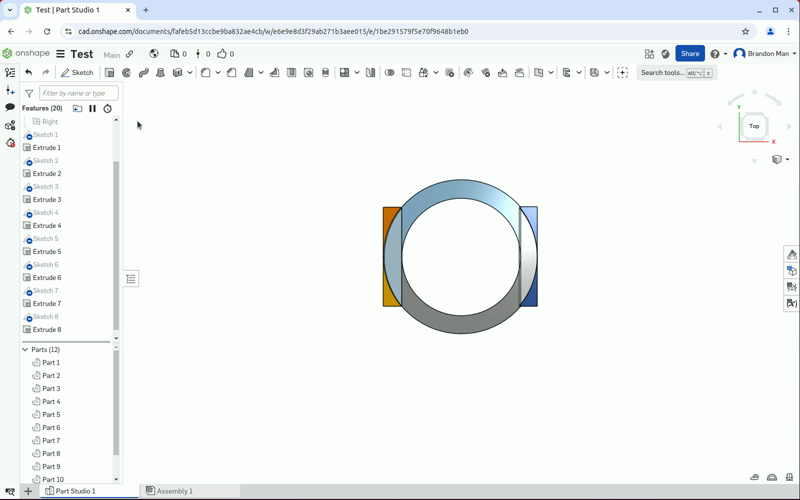
mouse_move(69, 137)
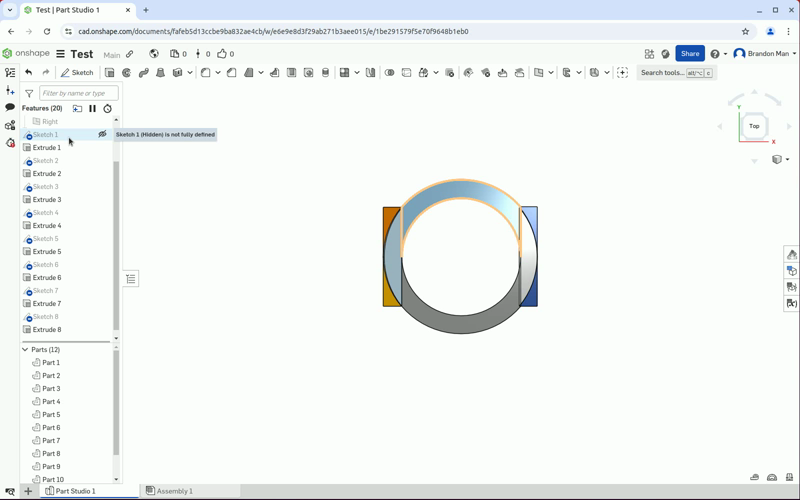
click(69, 137)
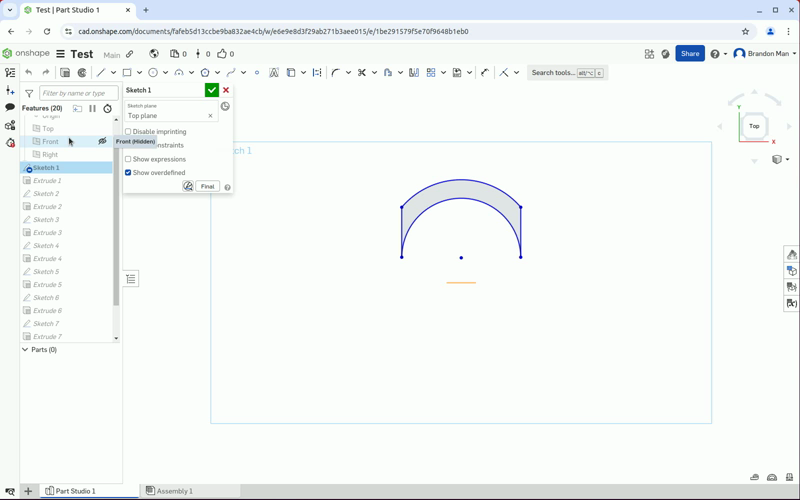
mouse_move(229, 92)
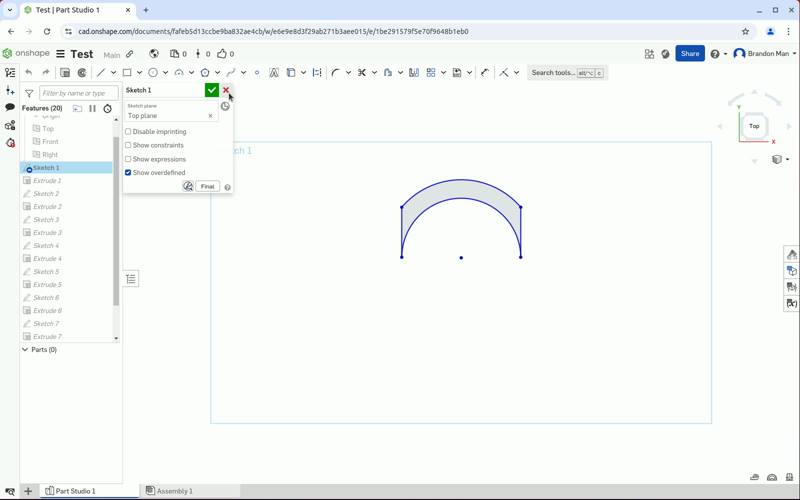
click(229, 92)
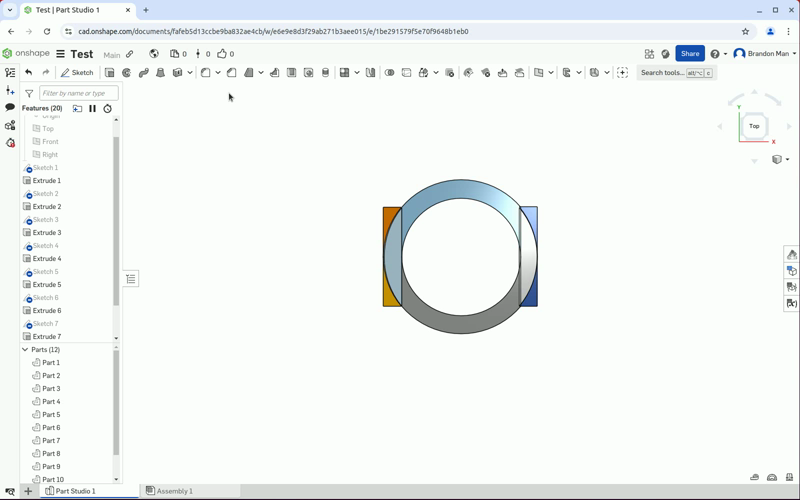
mouse_move(69, 352)
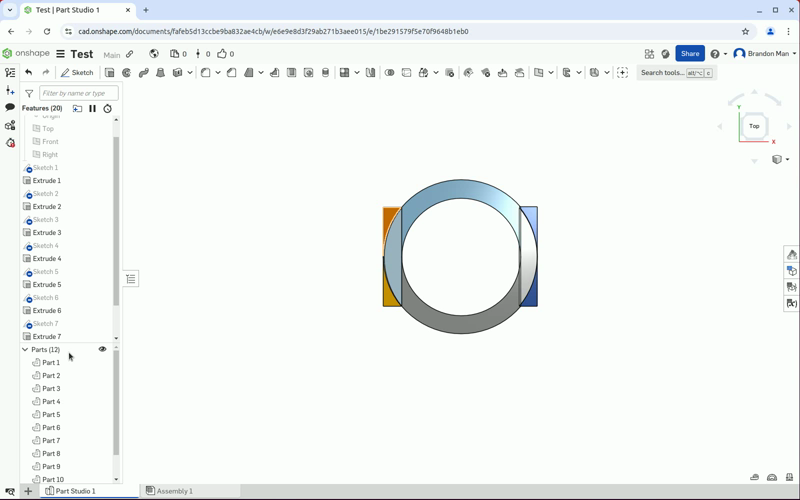
key(y)
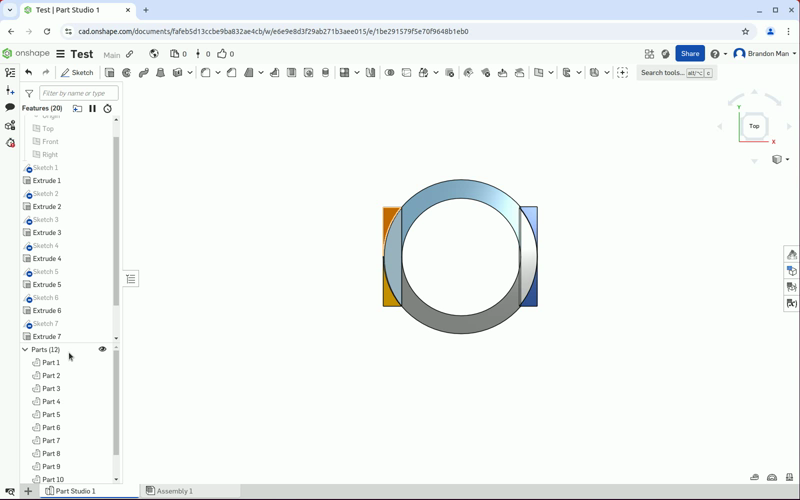
key(shift+p)
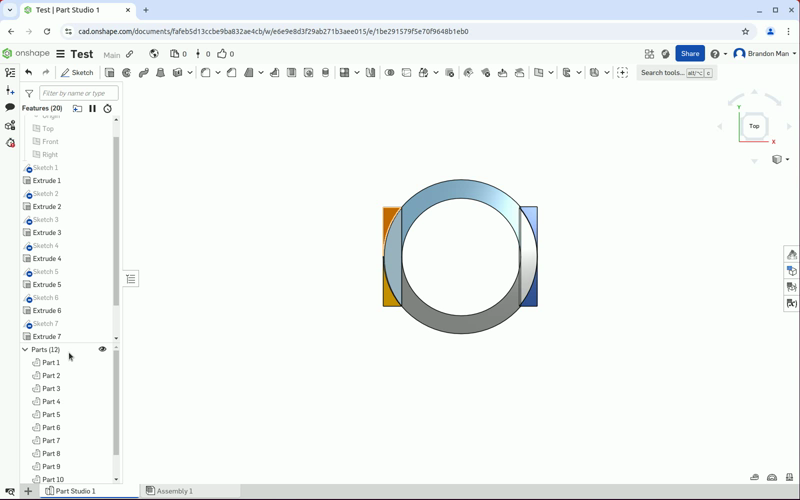
key(space)
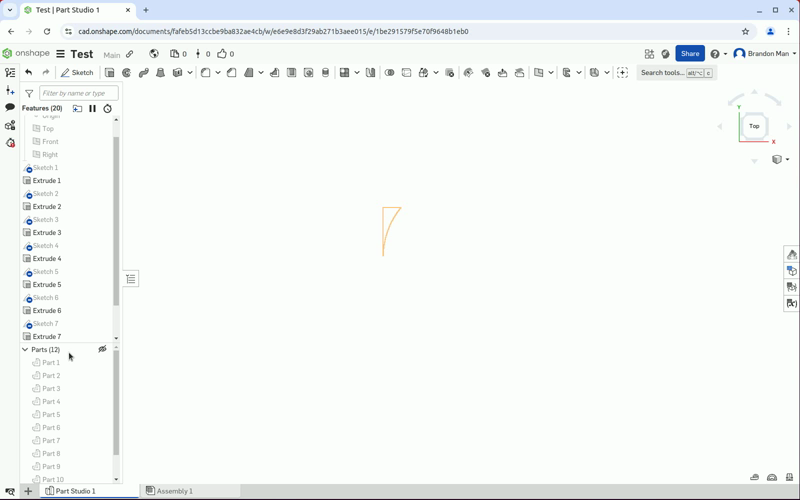
key_down(shift)
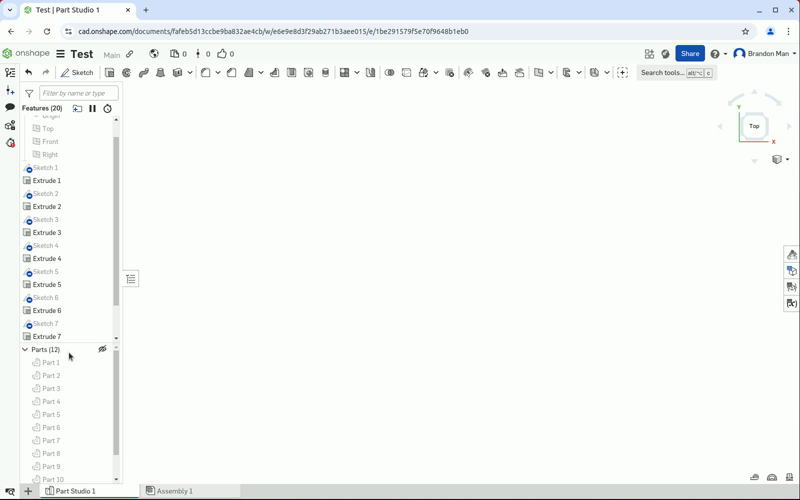
key(up)
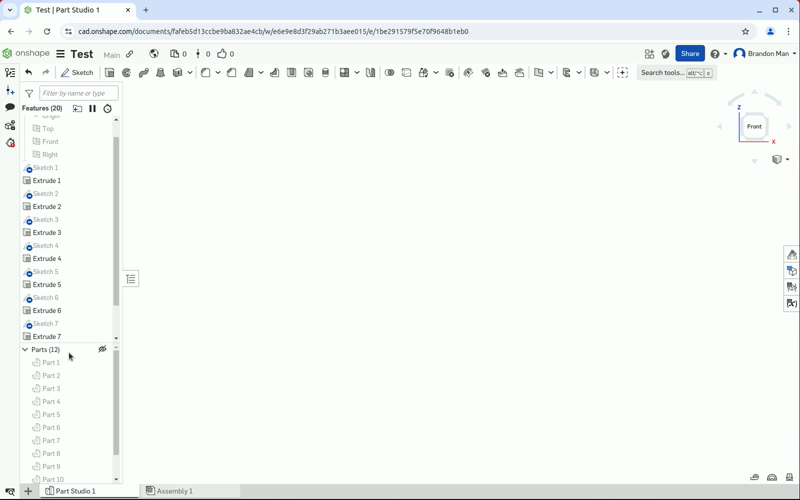
key_up(shift)
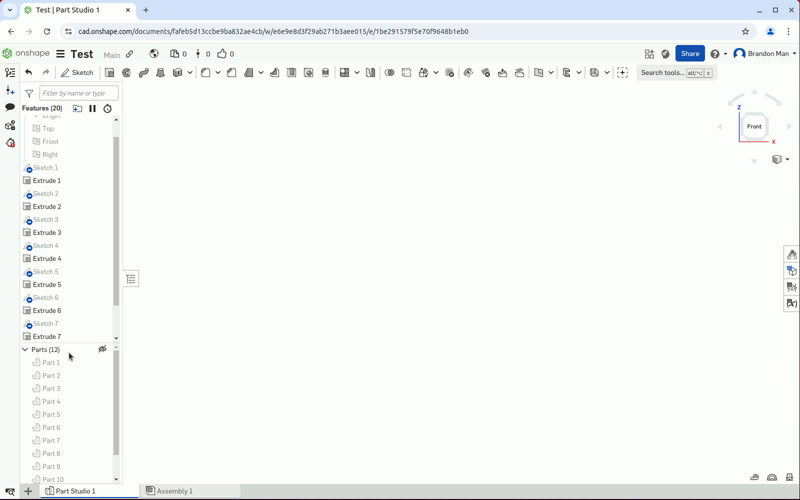
key(space)
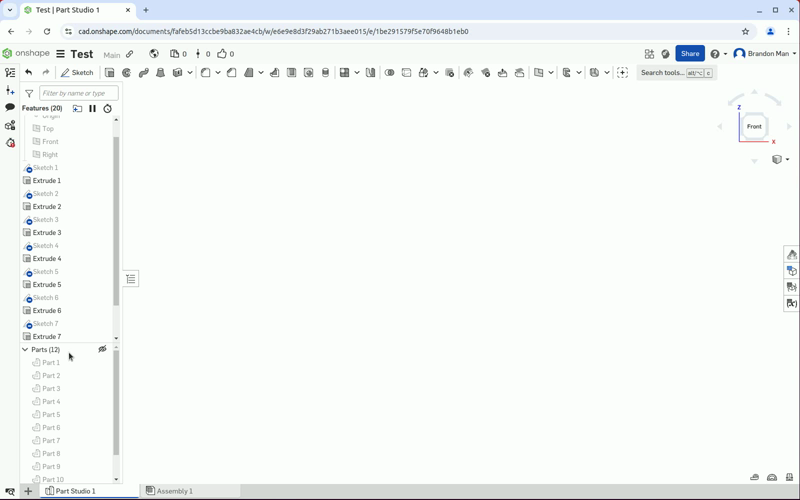
key_down(shift)
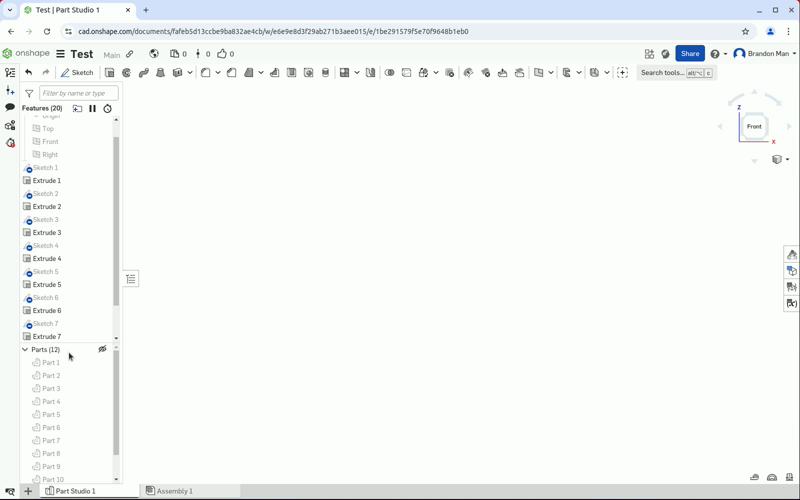
key(left)
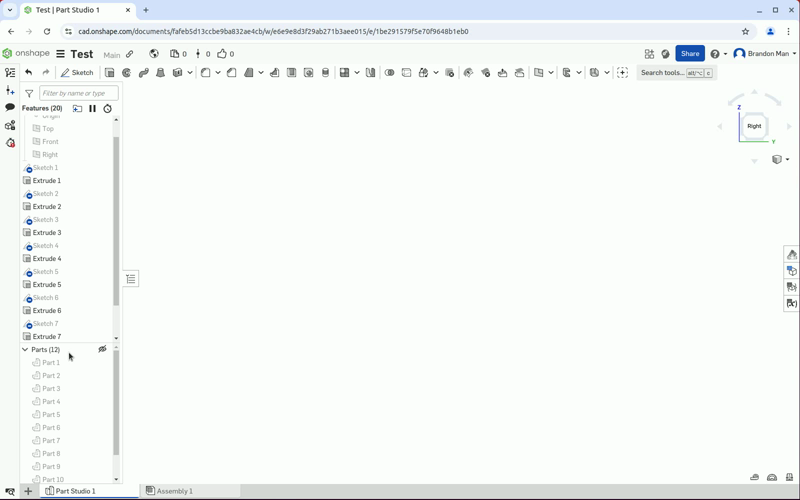
key_up(shift)
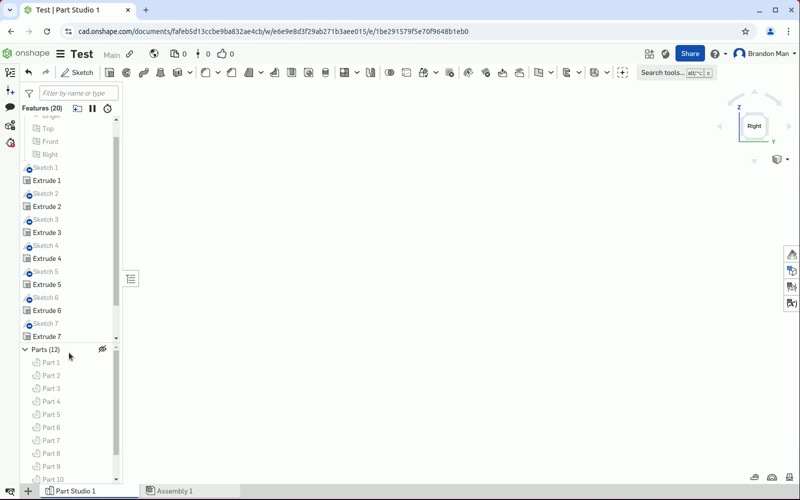
mouse_move(69, 352)
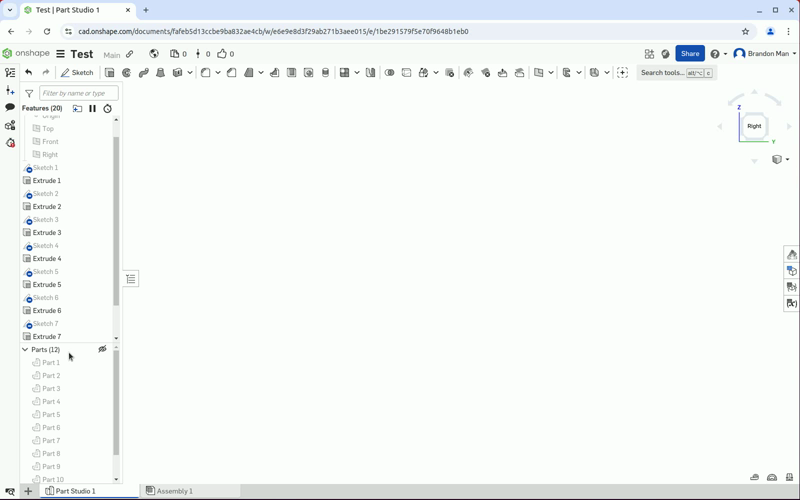
key(shift+y)
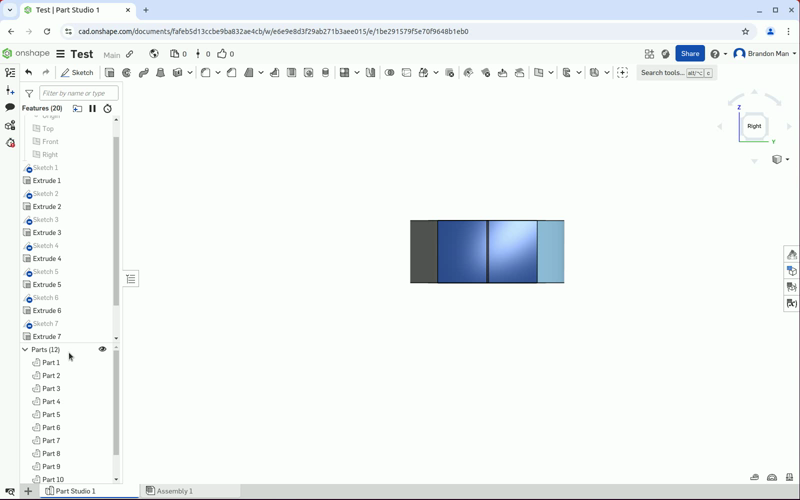
mouse_move(541, 75)
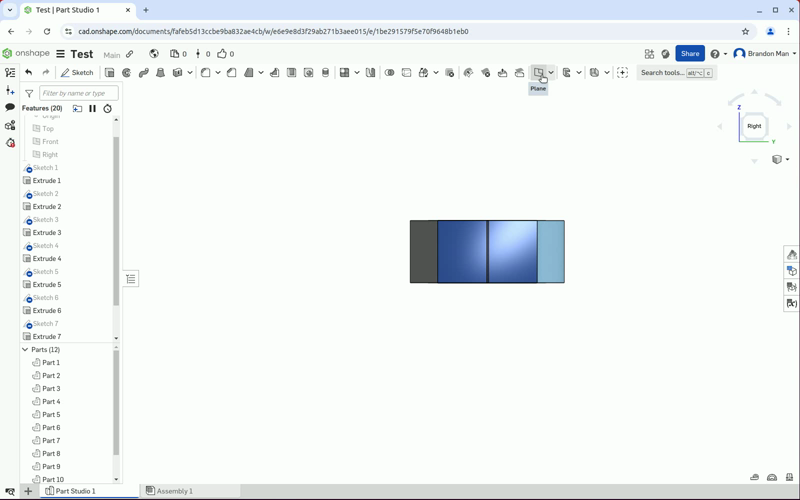
click(541, 75)
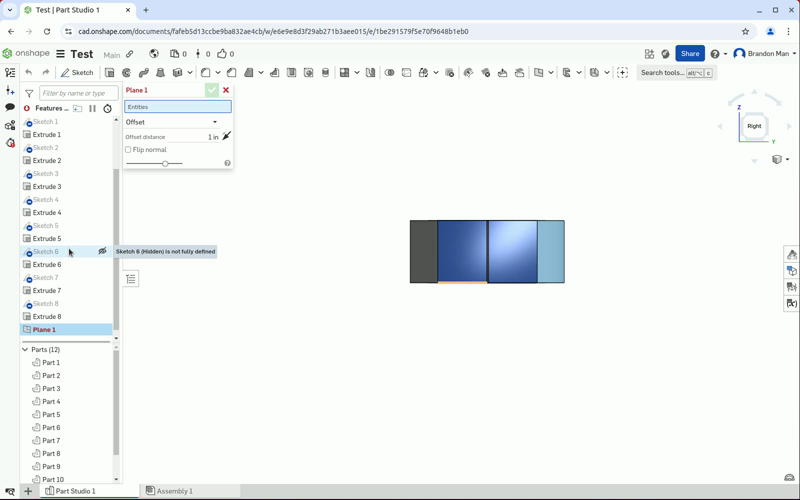
scroll(3)
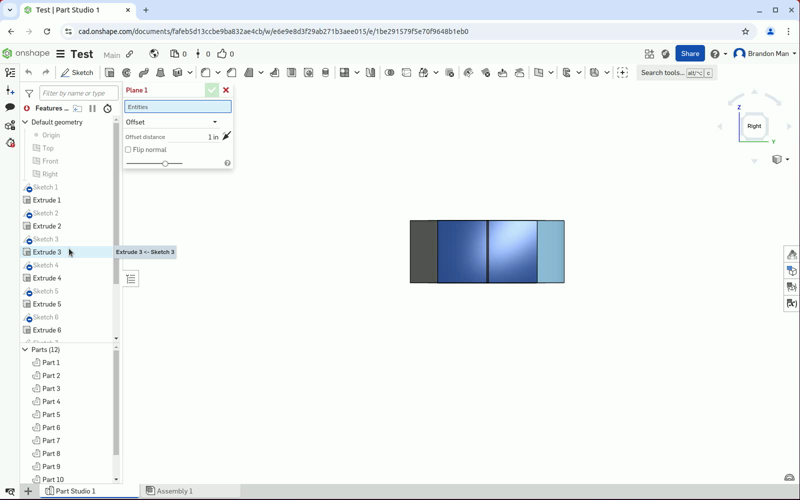
mouse_move(69, 176)
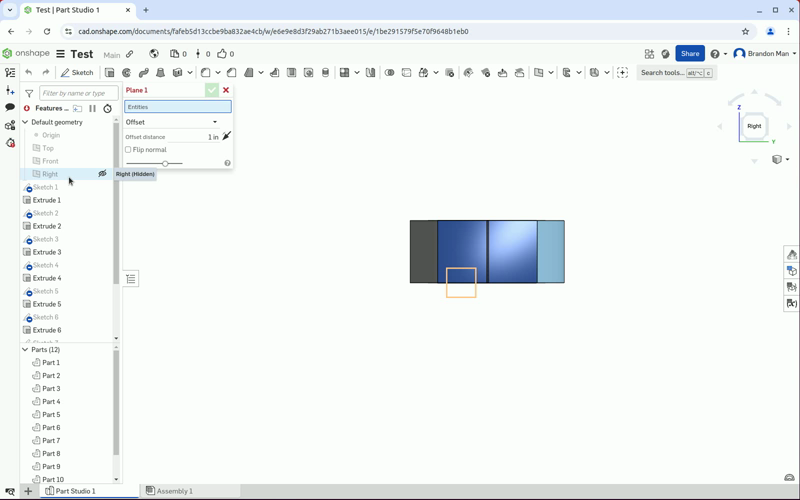
click(69, 176)
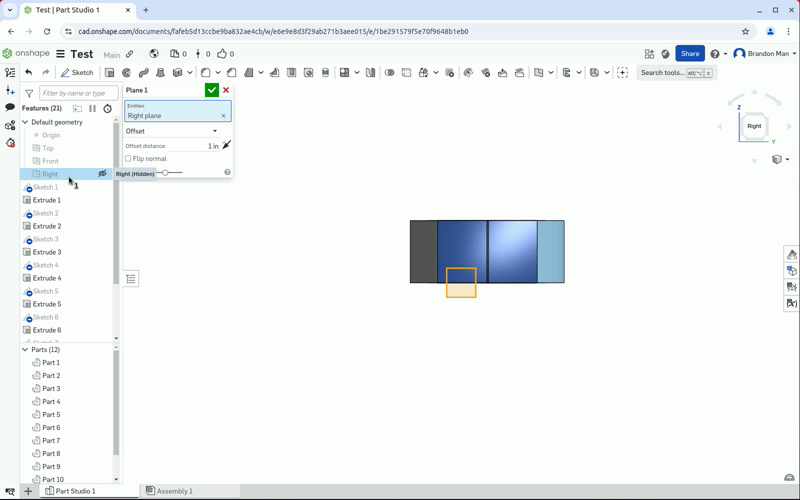
key(tab, 2)
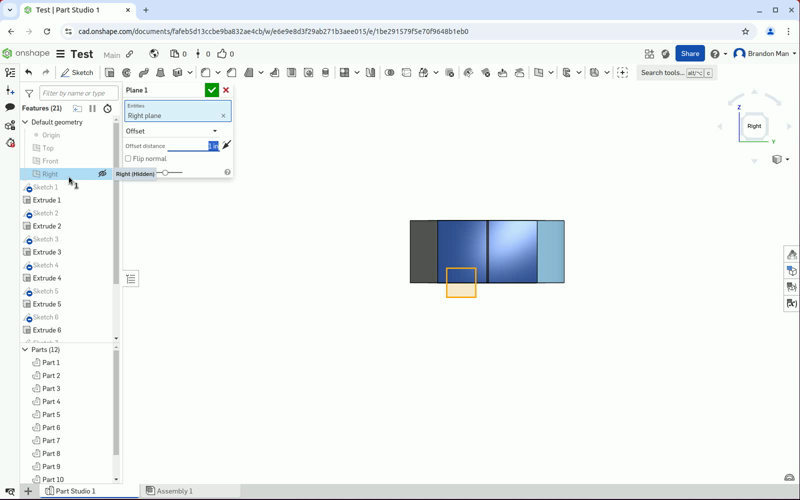
text(15.898)
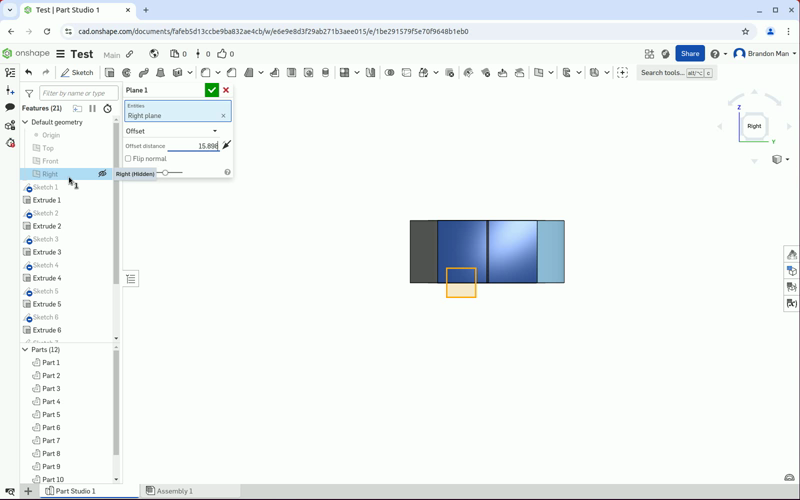
key(enter, 2)
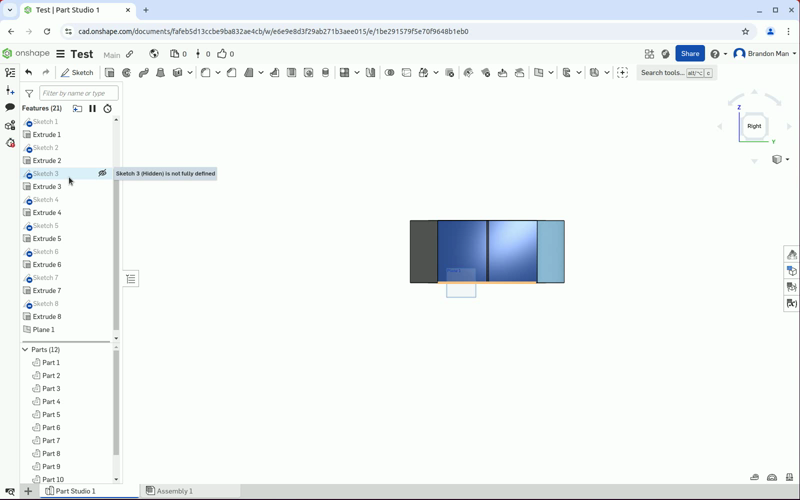
key(shift+s)
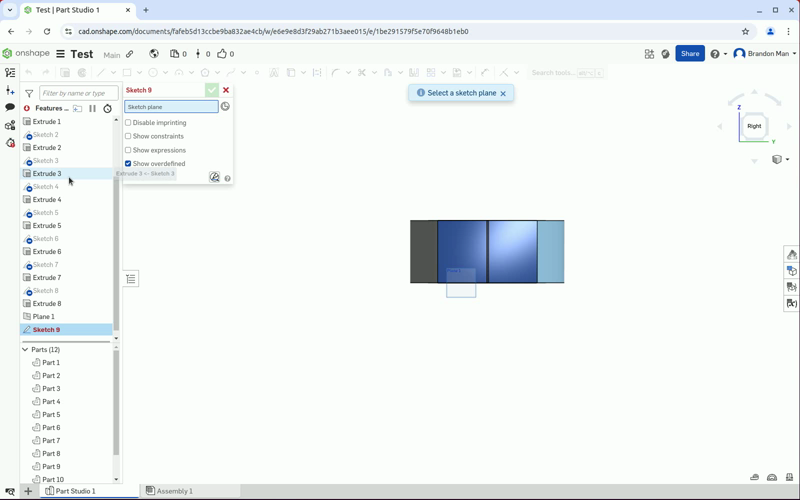
mouse_move(69, 319)
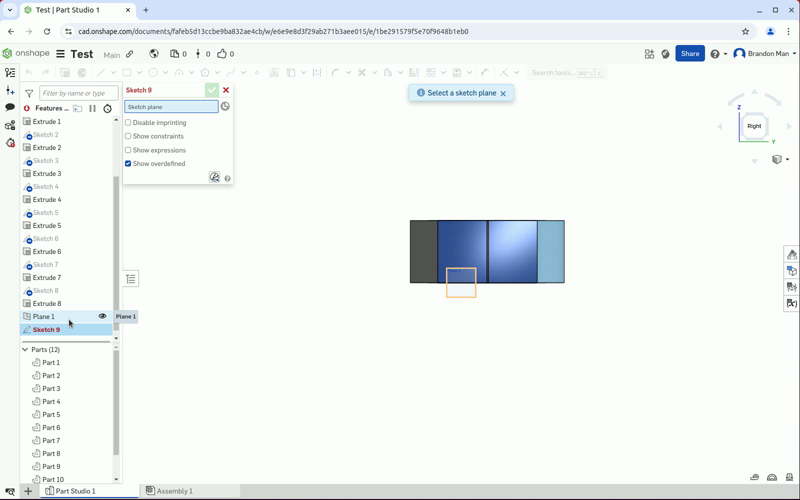
click(69, 319)
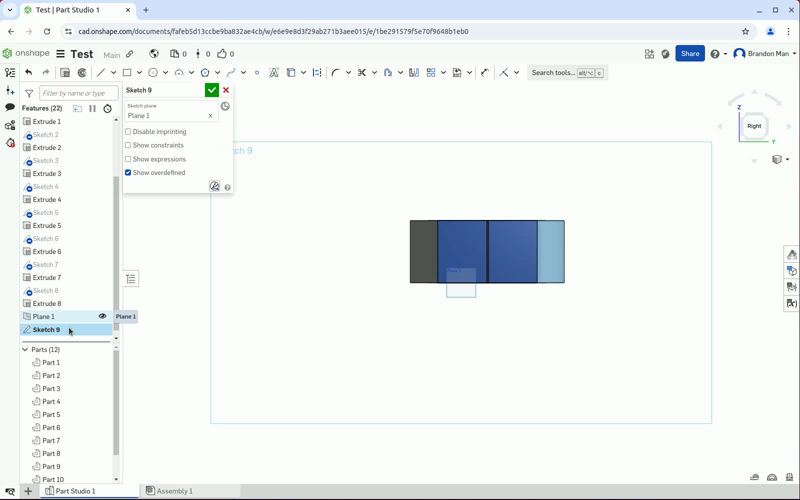
mouse_move(69, 352)
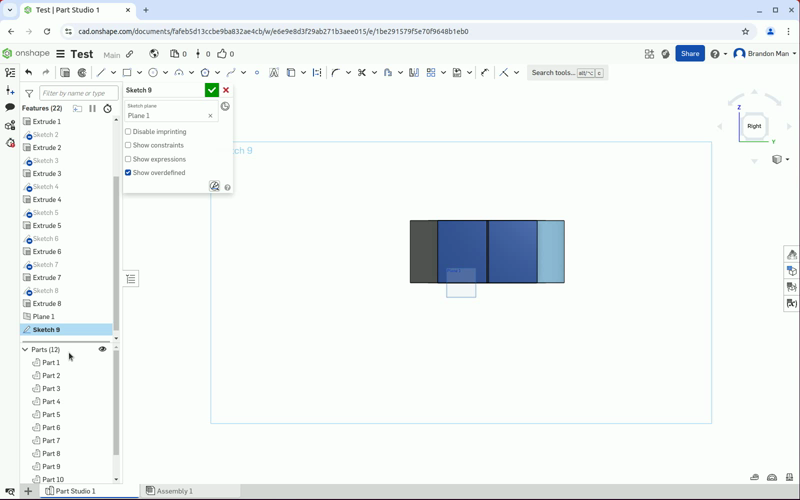
key(y)
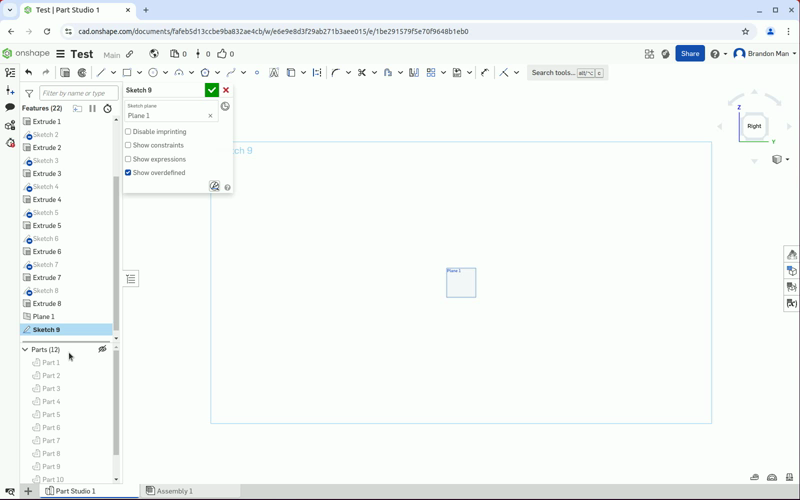
key(c)
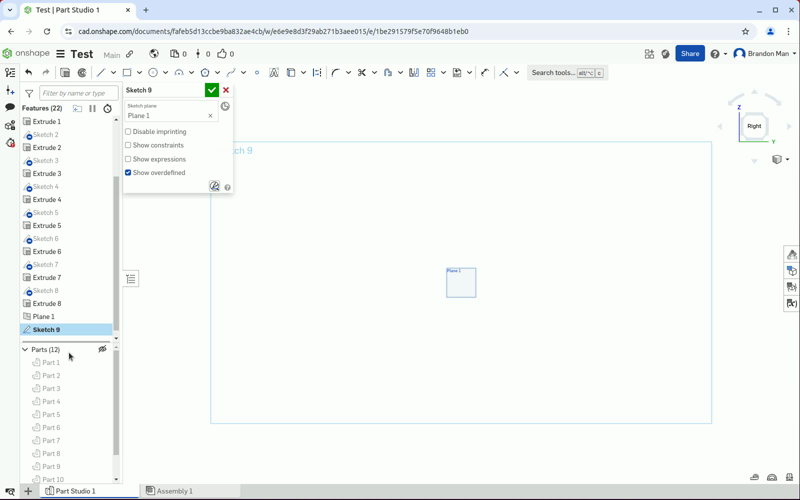
key_down(shift)
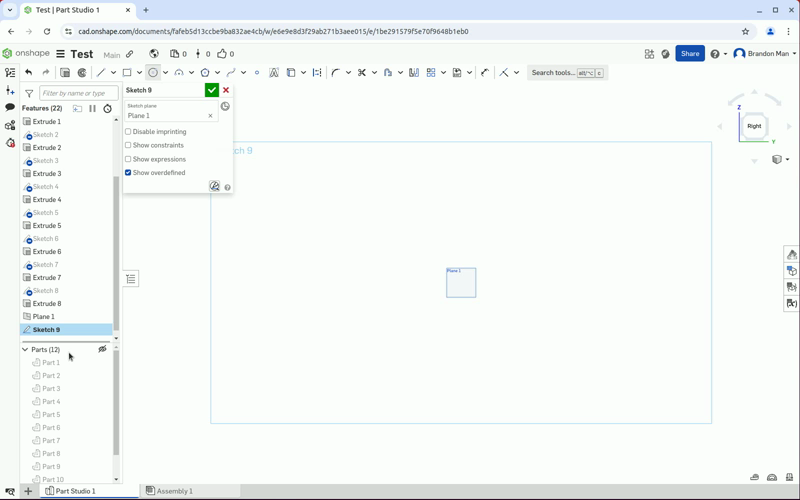
mouse_move(488, 251)
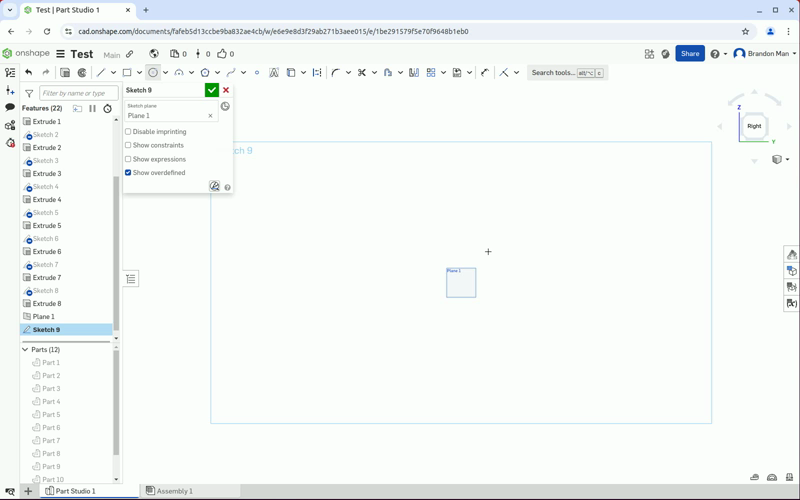
click(488, 251)
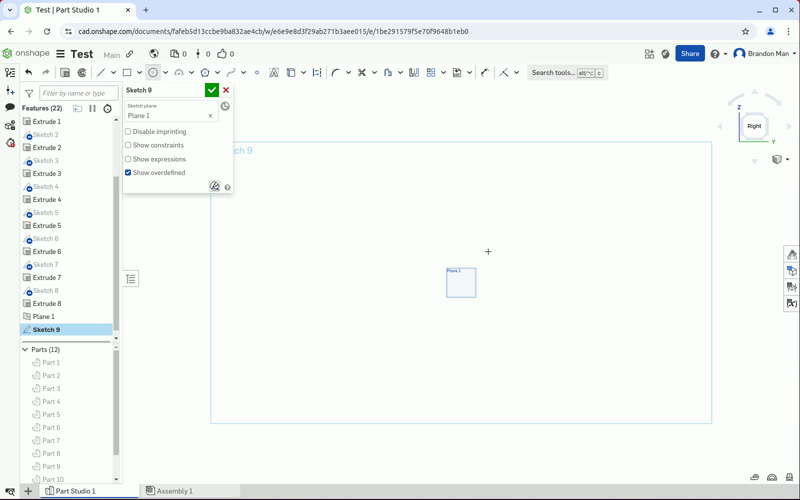
key_up(shift)
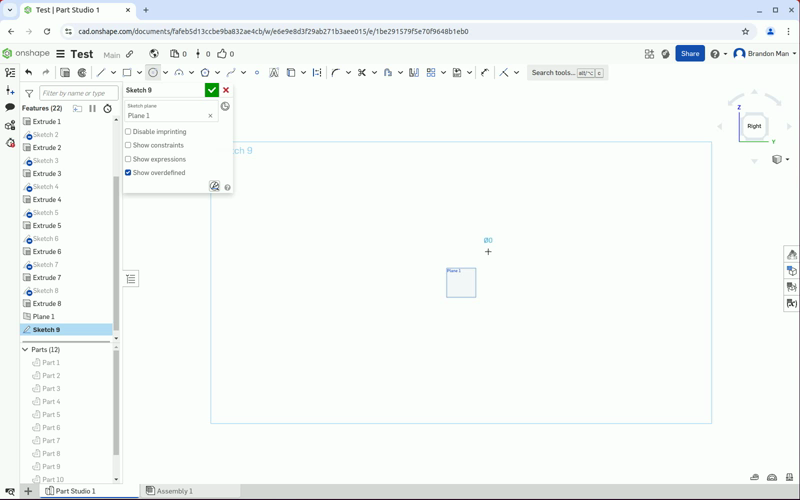
mouse_move(510, 251)
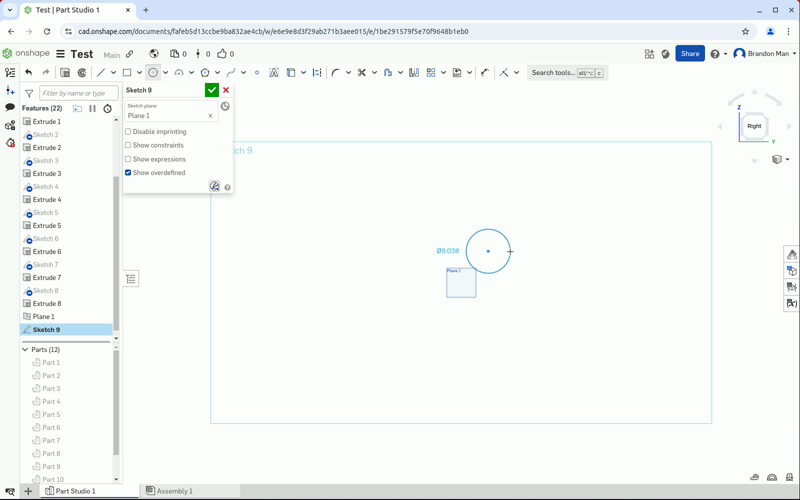
click(510, 251)
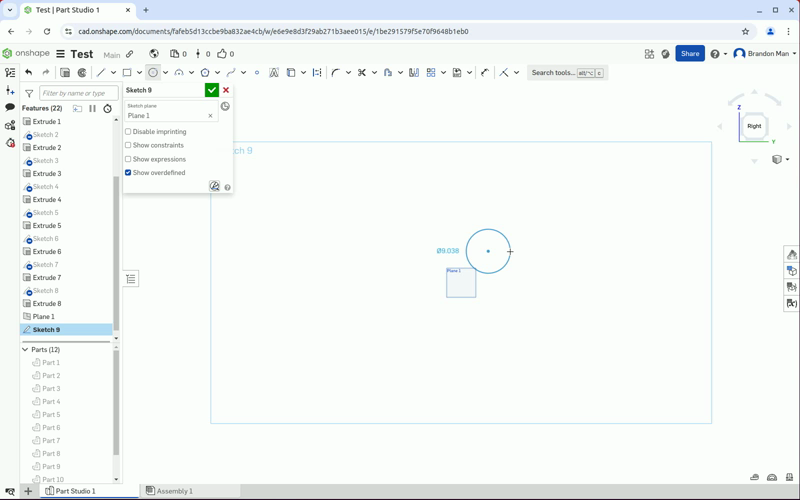
key(esc)
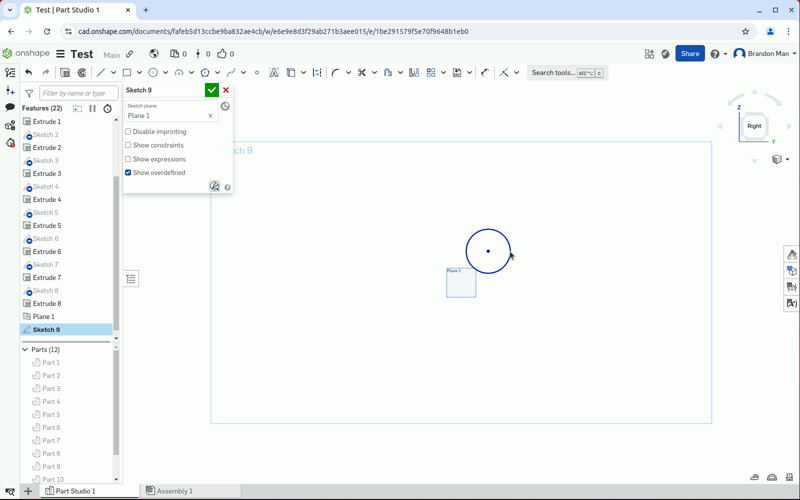
mouse_move(488, 262)
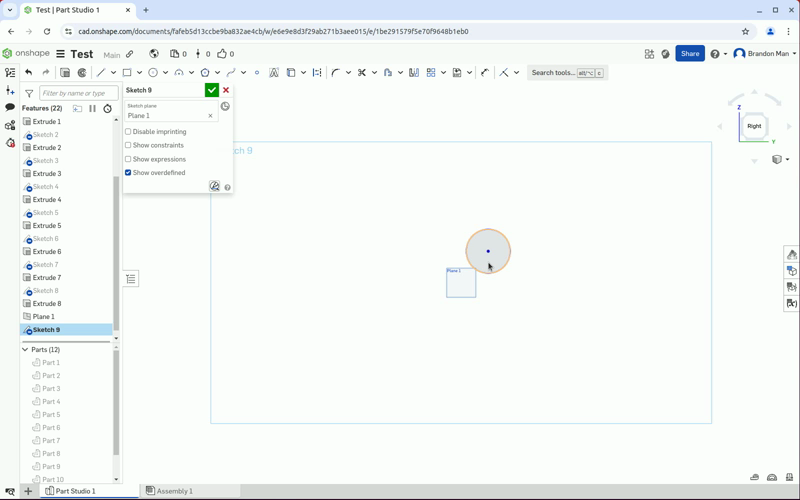
scroll(6)
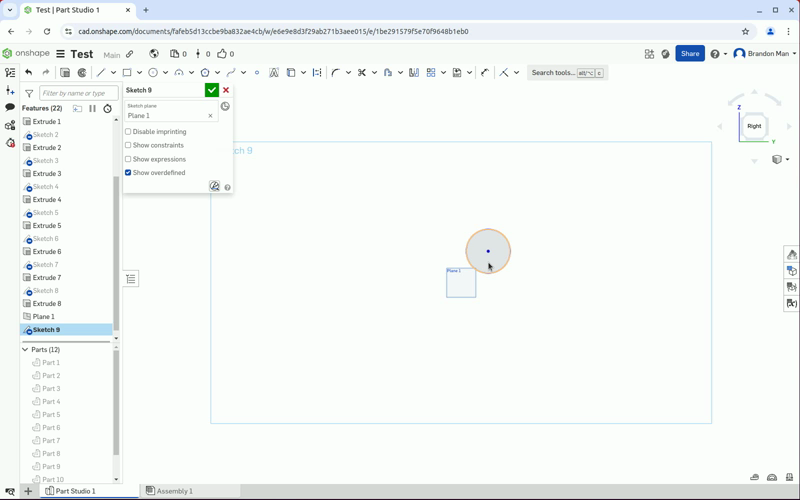
scroll(6)
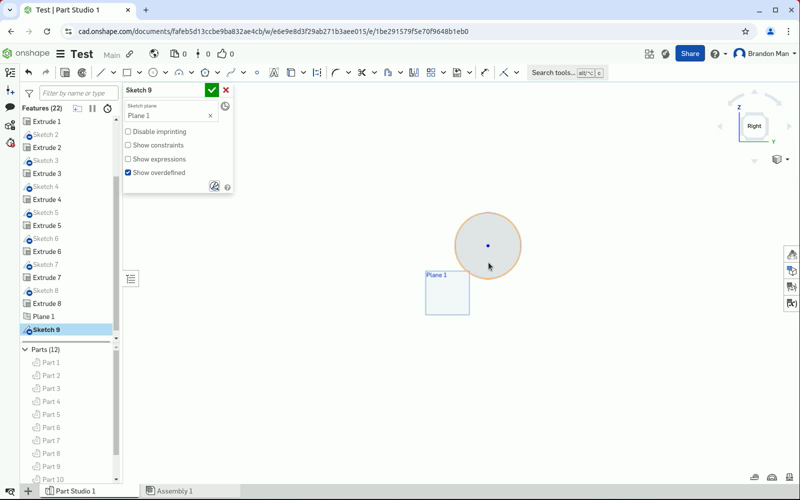
scroll(6)
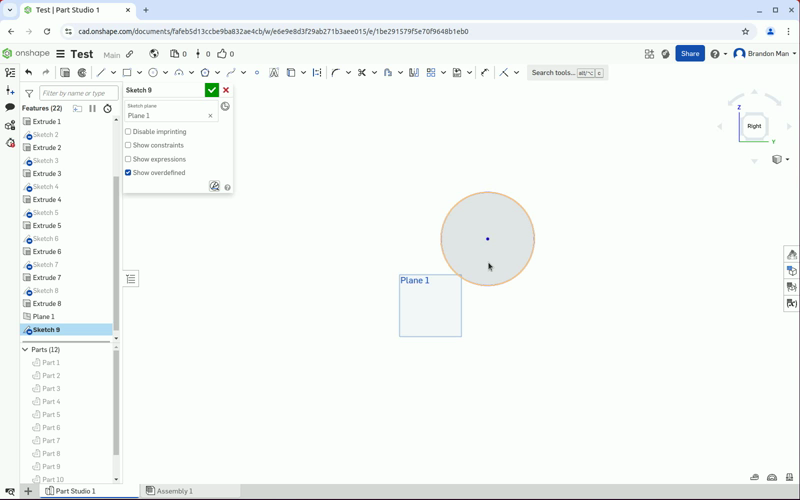
scroll(6)
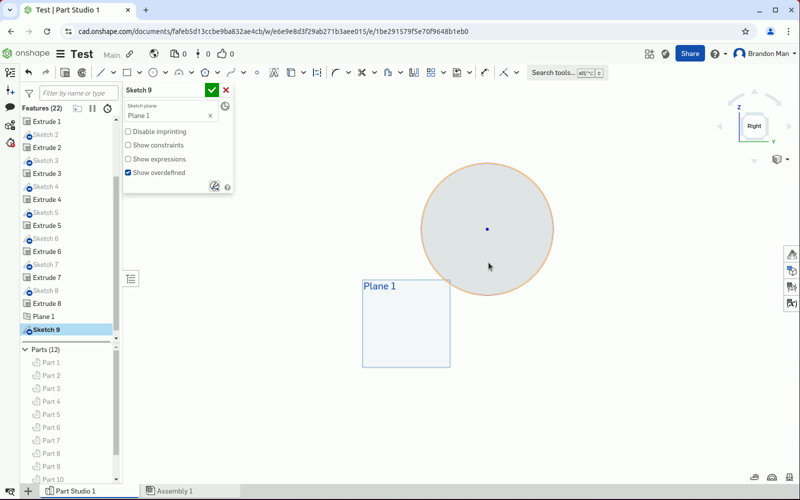
scroll(6)
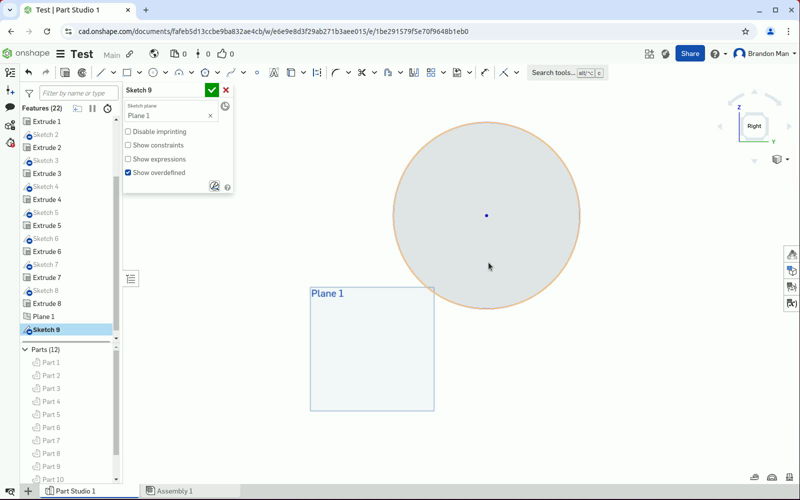
scroll(6)
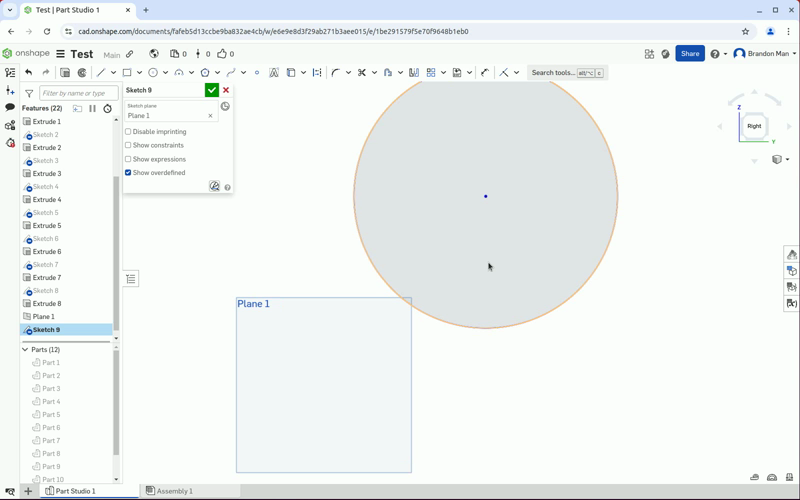
scroll(6)
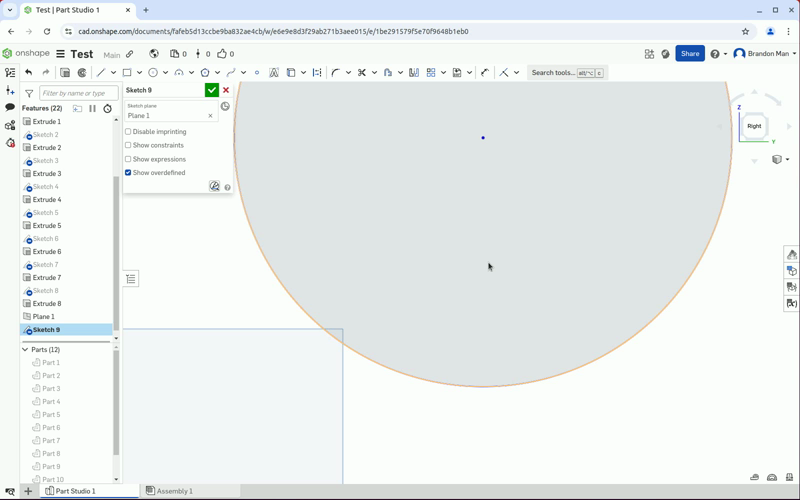
click(488, 262)
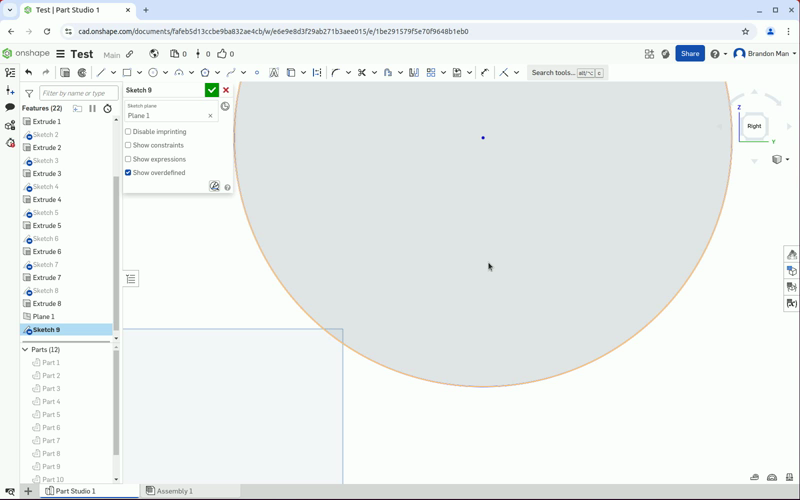
scroll(-6)
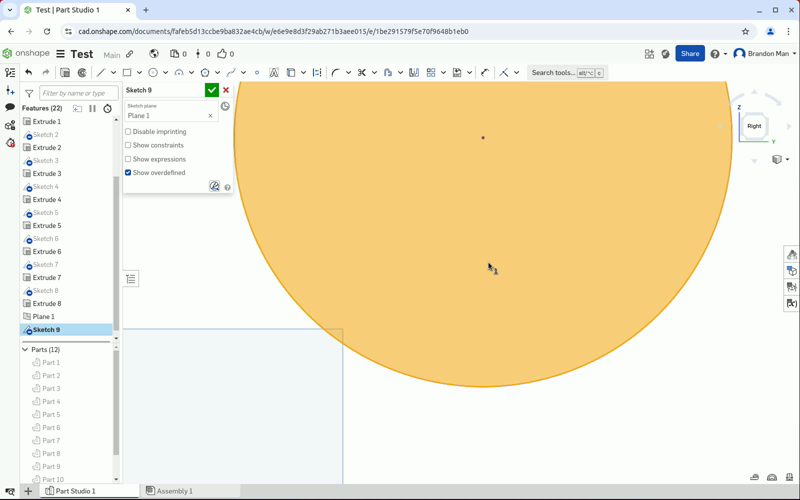
scroll(-6)
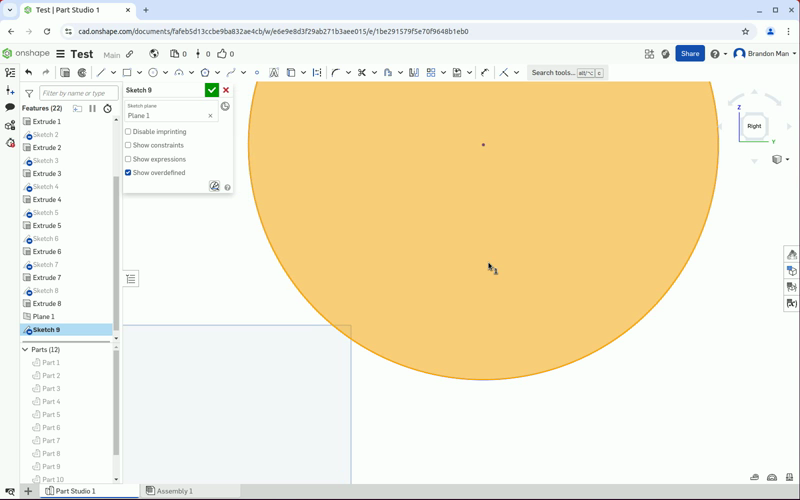
scroll(-6)
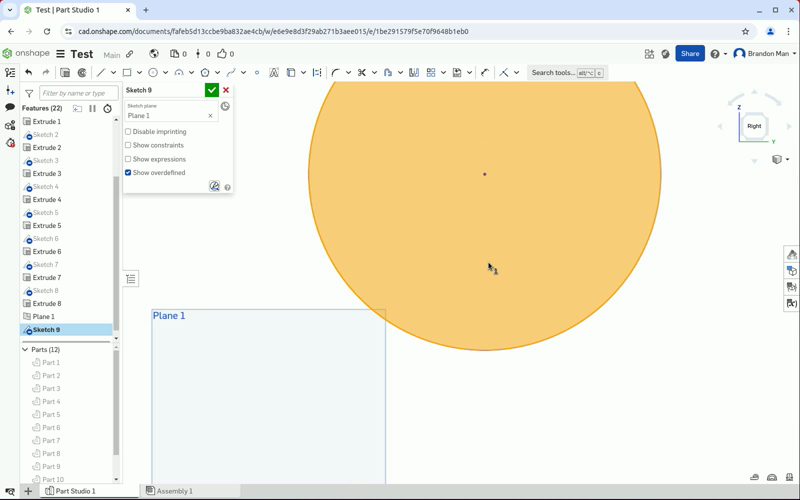
scroll(-6)
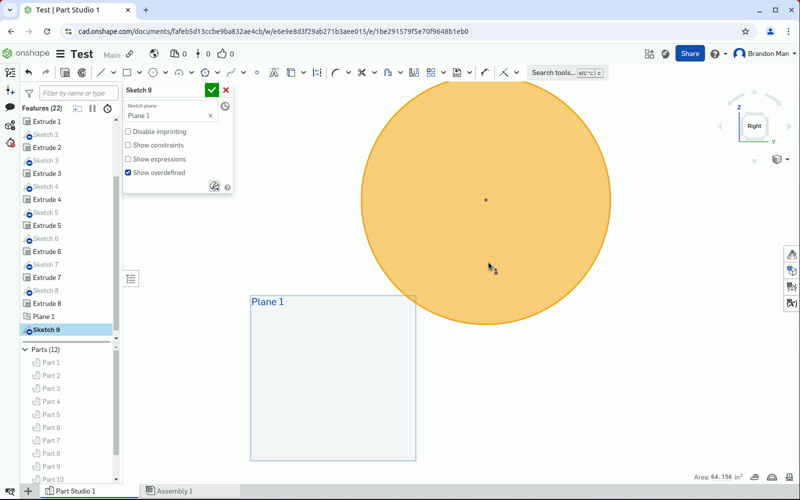
scroll(-6)
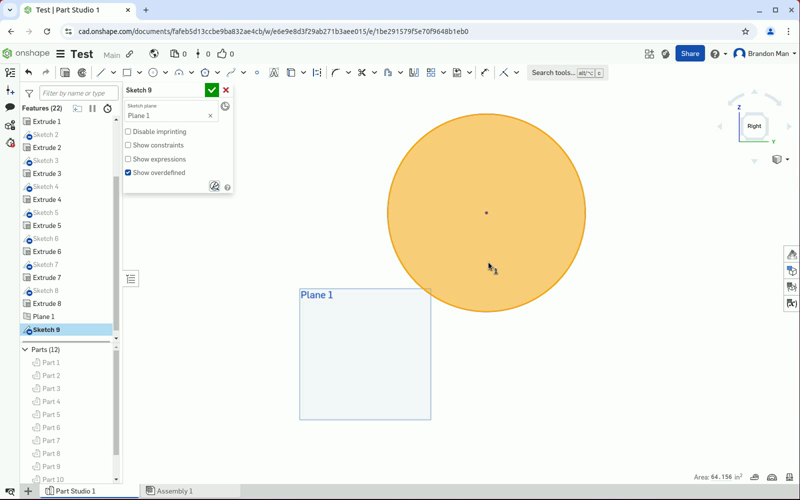
scroll(-6)
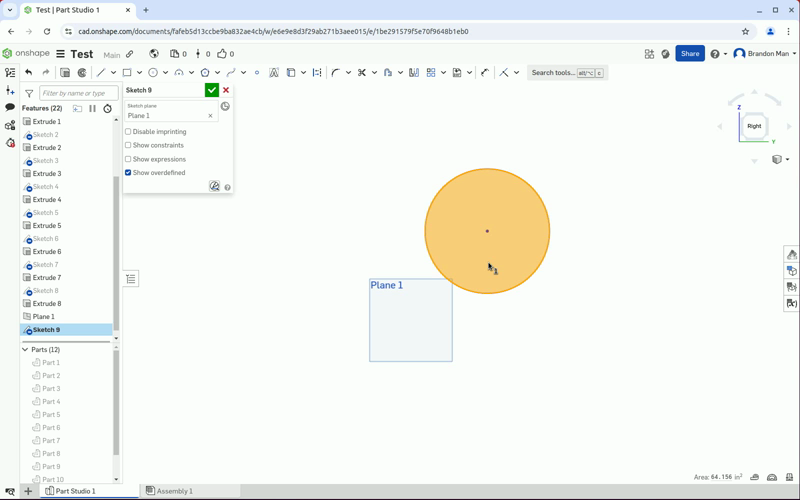
scroll(-6)
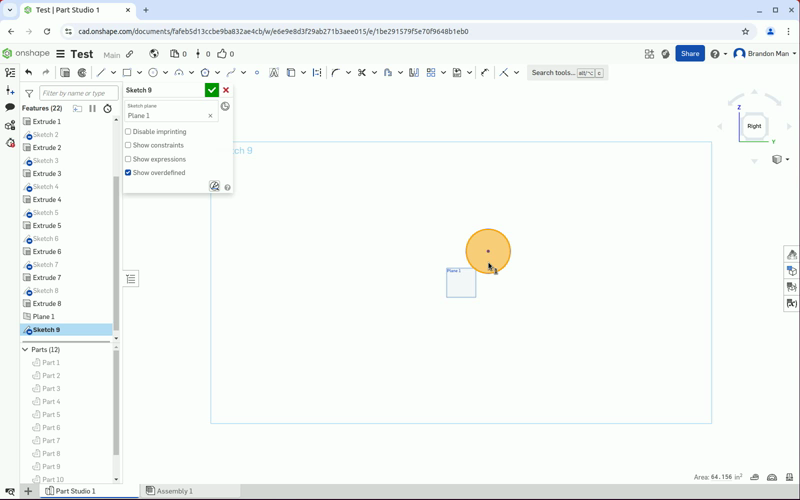
mouse_move(69, 352)
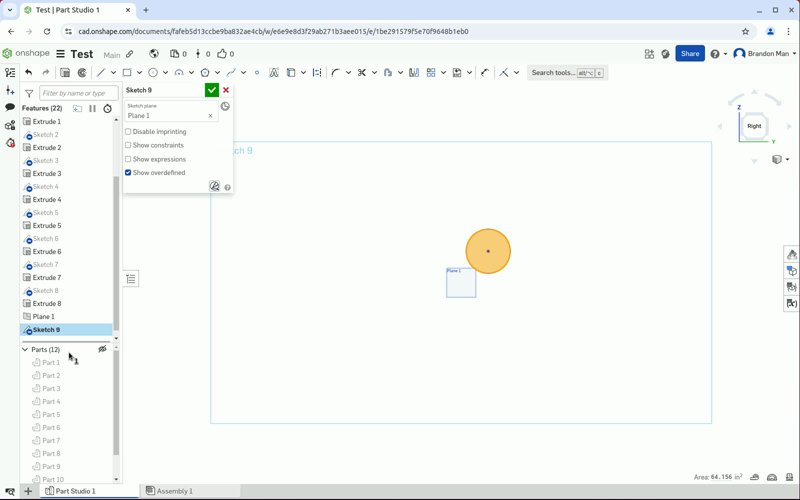
key(shift+y)
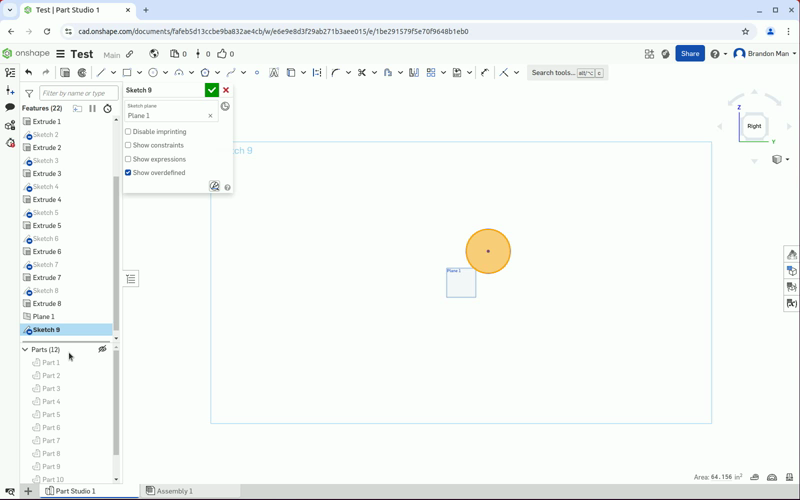
key(shift+e)
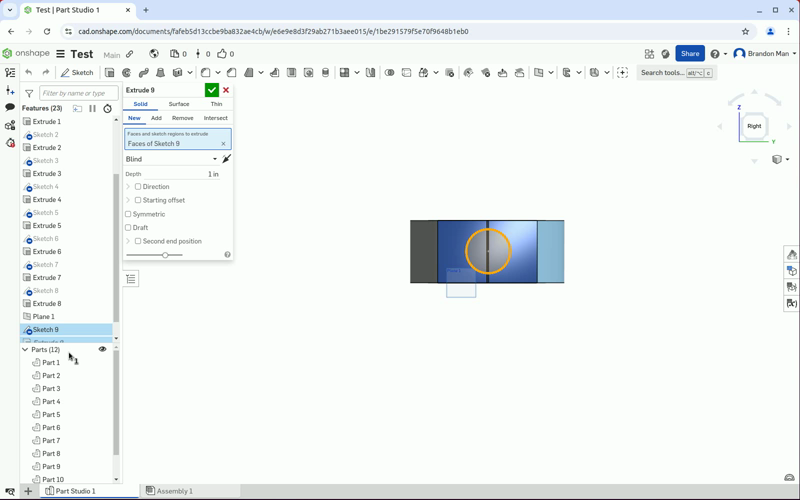
mouse_move(143, 106)
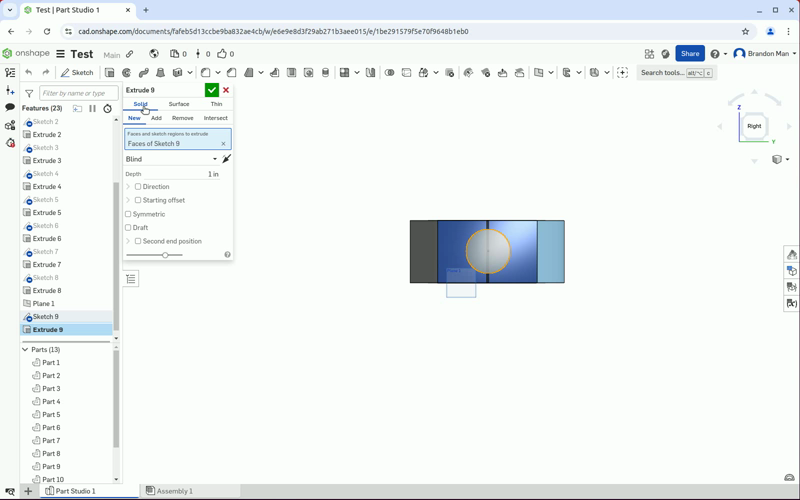
click(143, 106)
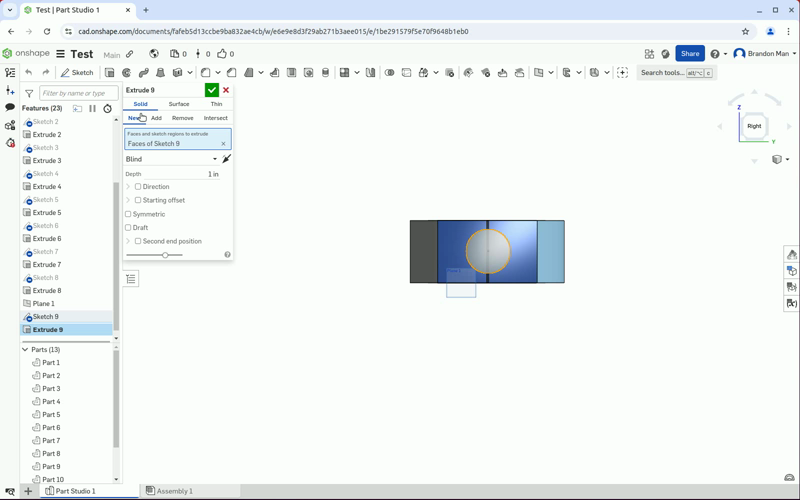
mouse_move(137, 120)
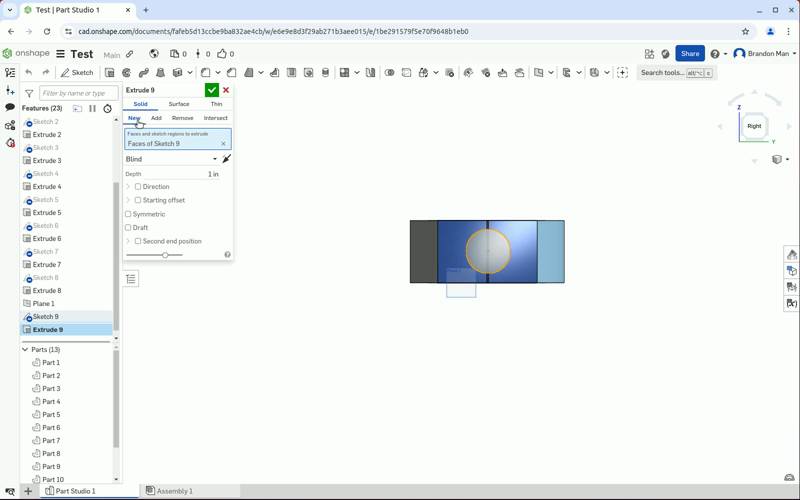
click(137, 120)
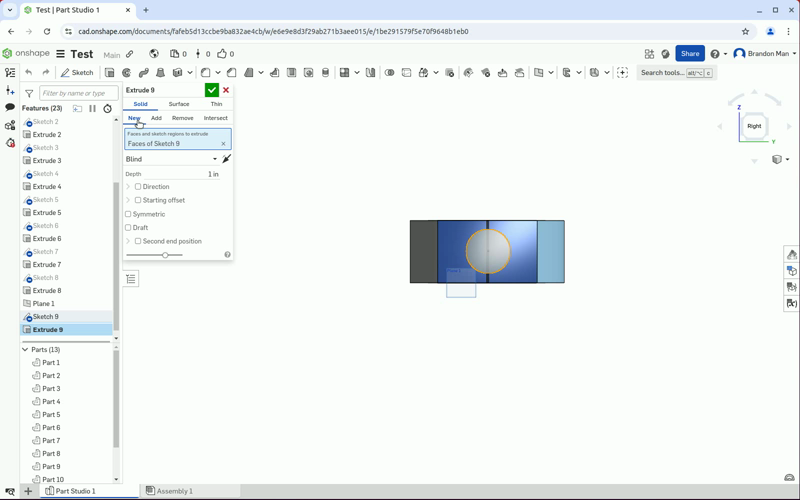
key(tab, 4)
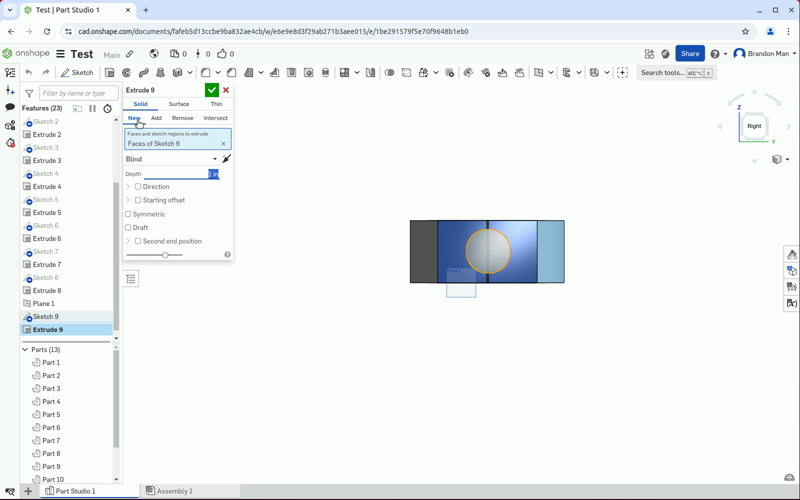
text(3.851)
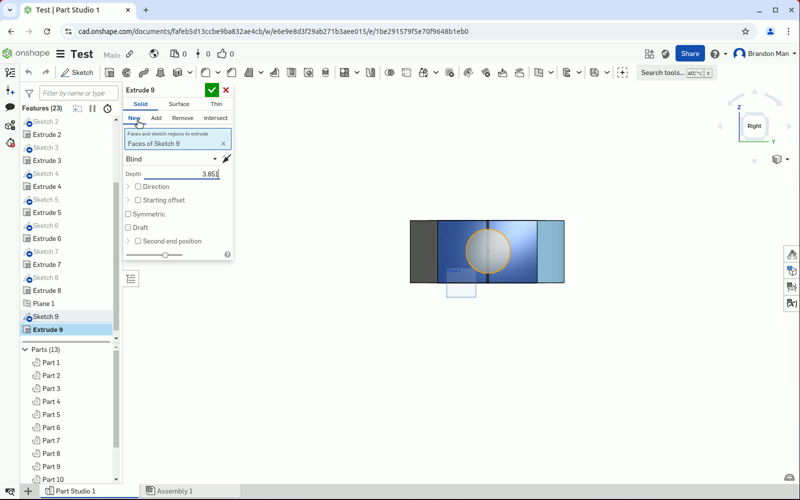
key(enter)
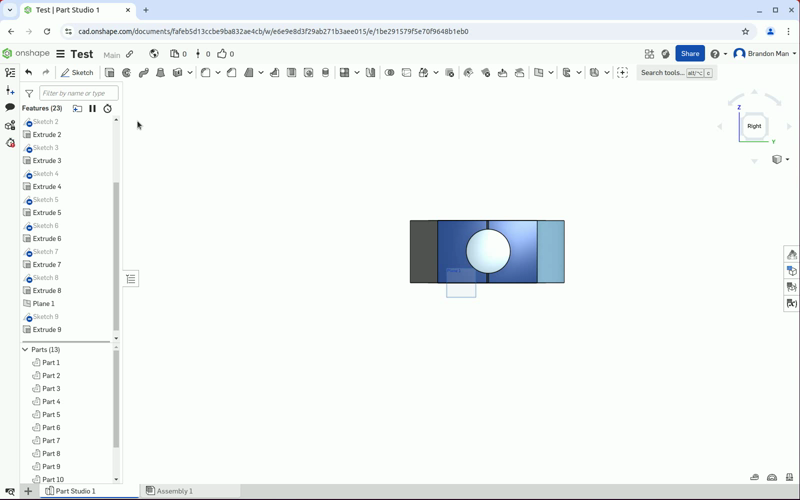
key(shift+h)
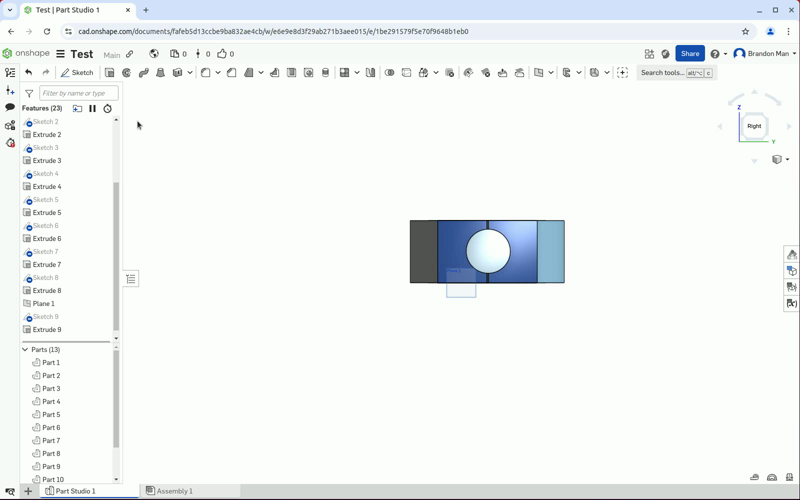
key(shift+h)
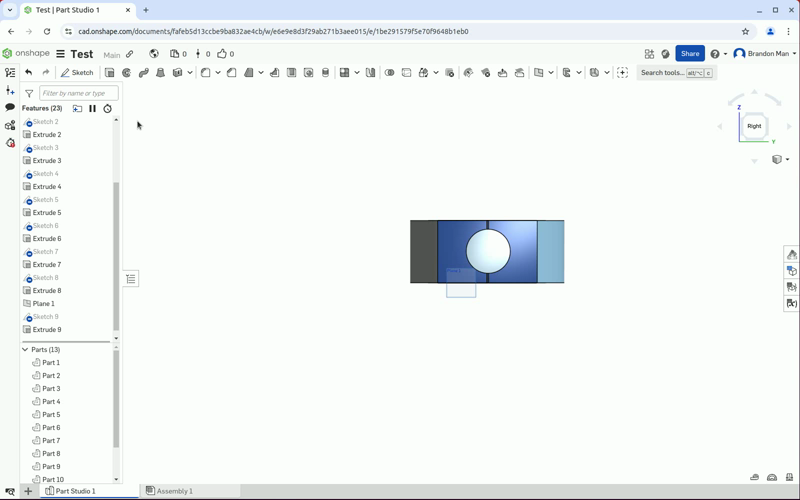
mouse_move(69, 98)
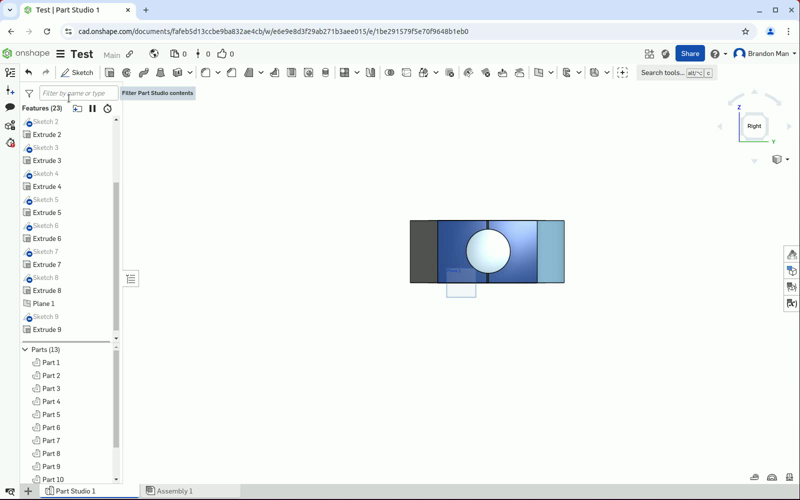
click(69, 98)
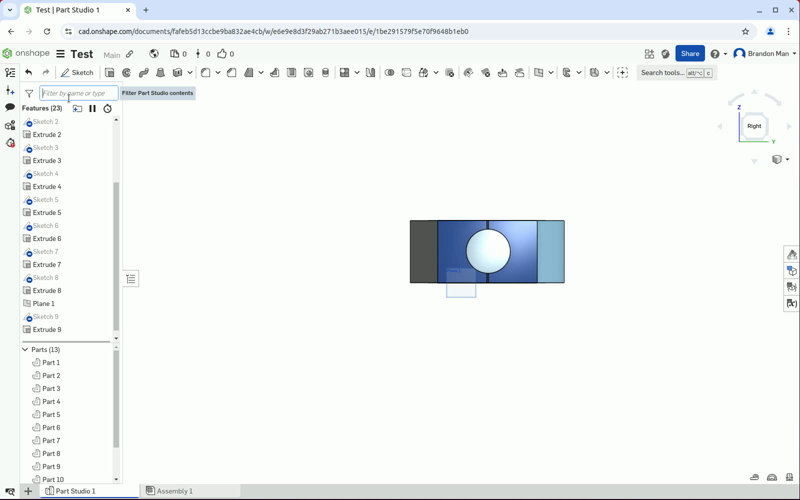
mouse_move(541, 75)
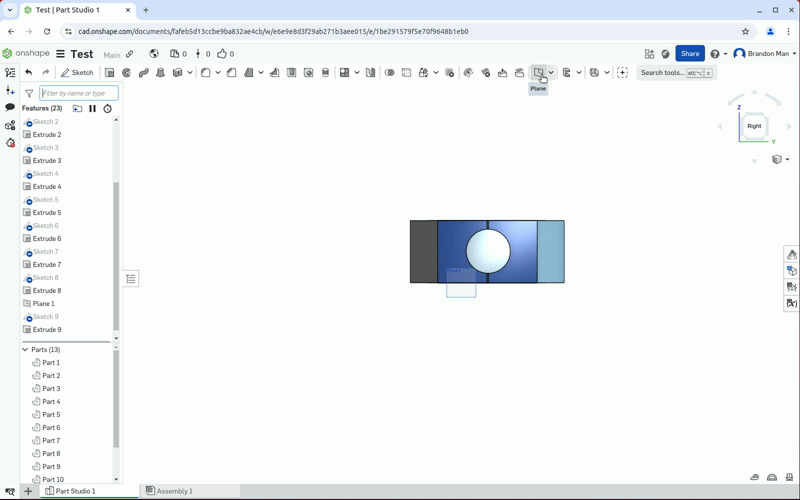
click(541, 75)
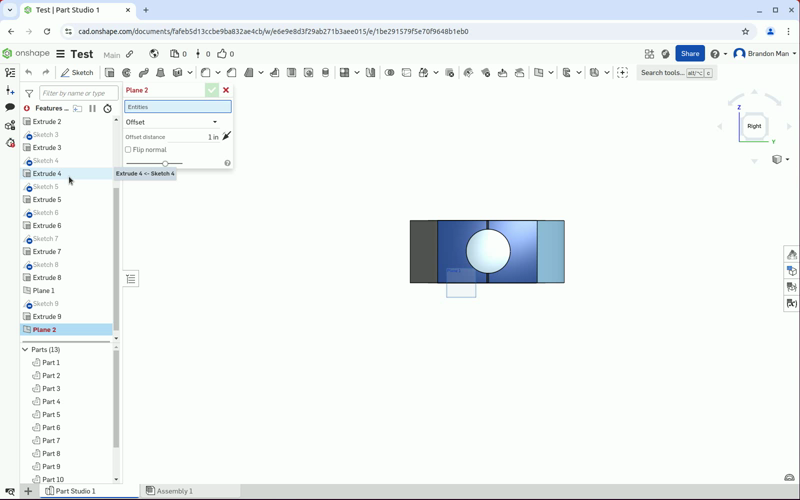
scroll(3)
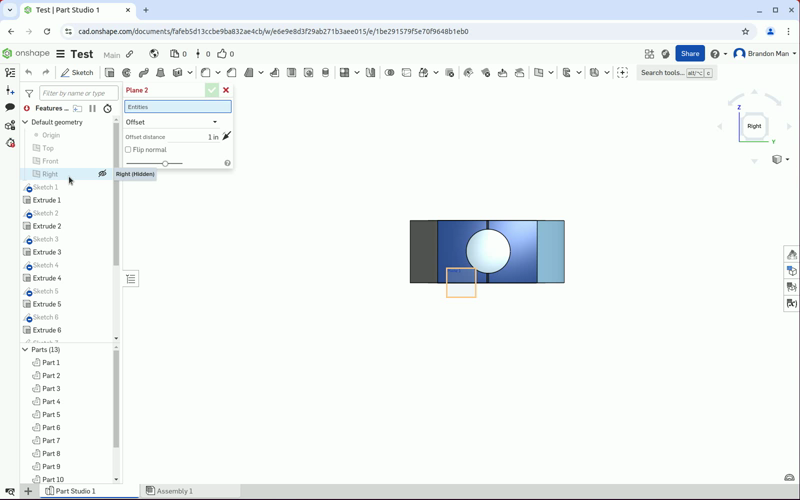
mouse_move(69, 176)
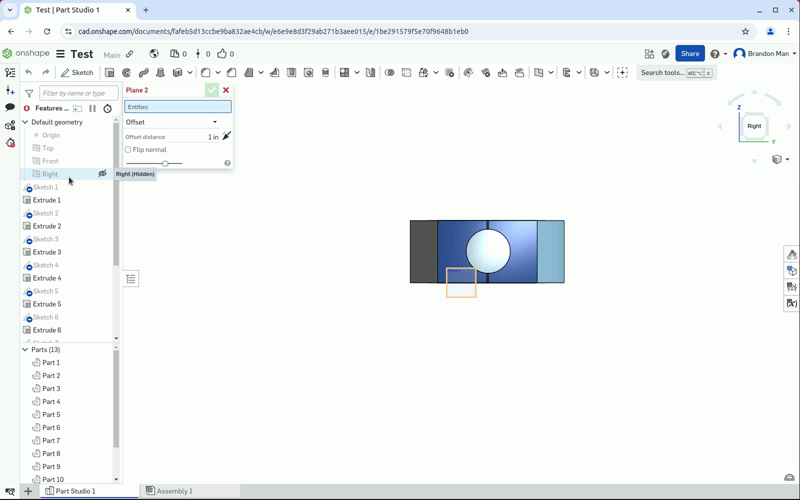
click(69, 176)
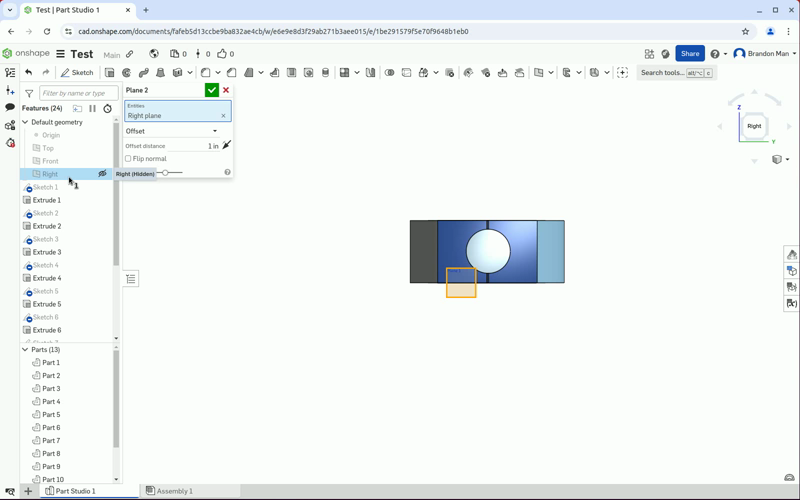
key(tab, 2)
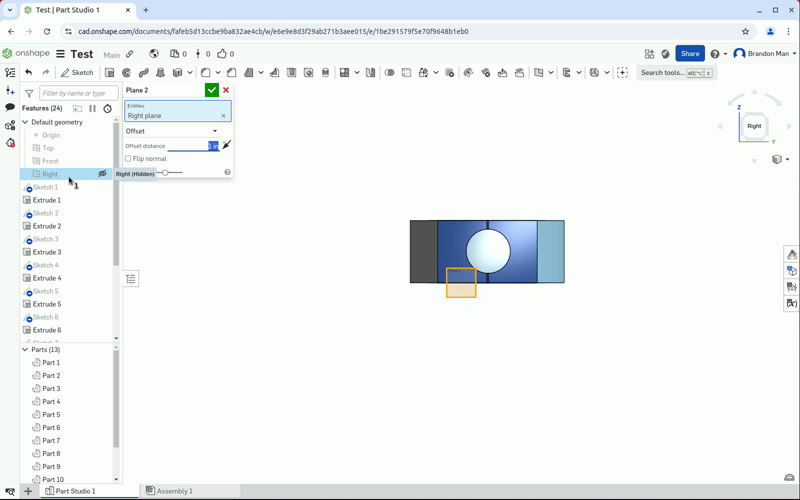
text(15.898)
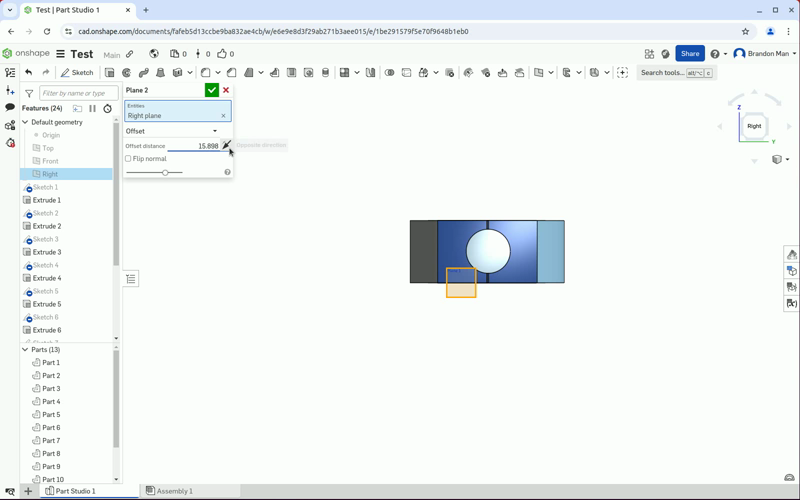
mouse_move(229, 147)
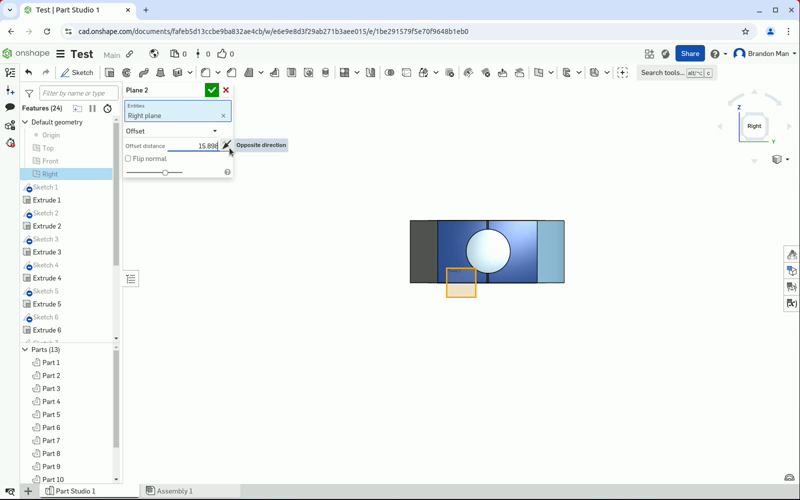
click(229, 147)
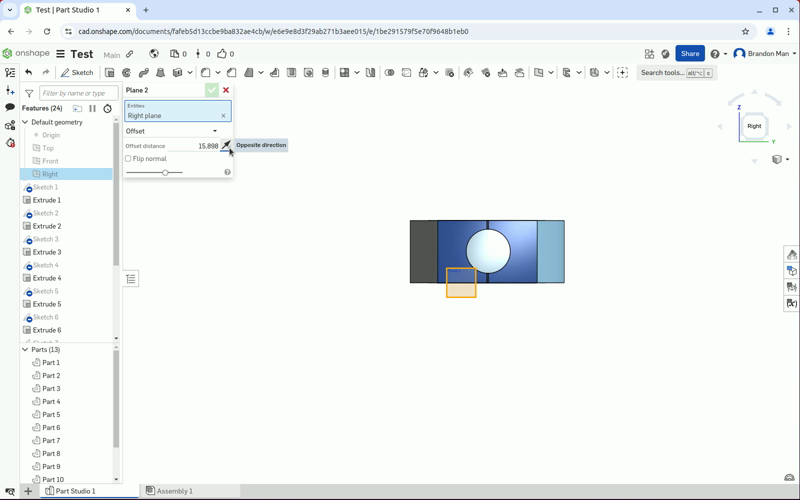
key(enter, 2)
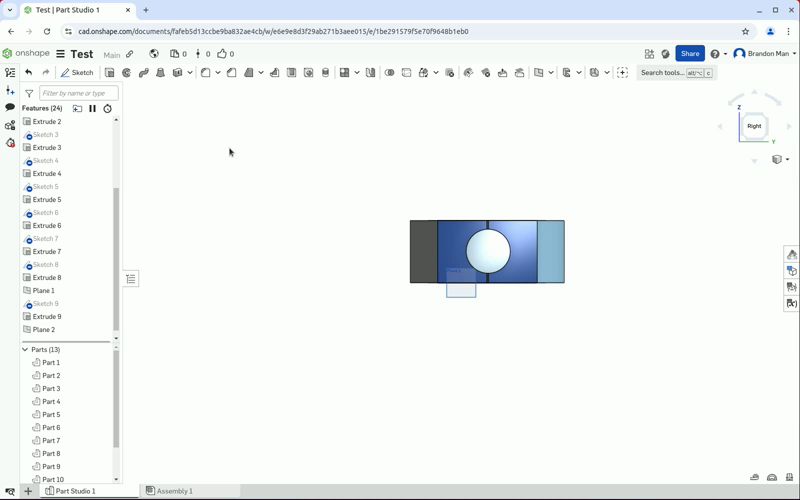
key(shift+s)
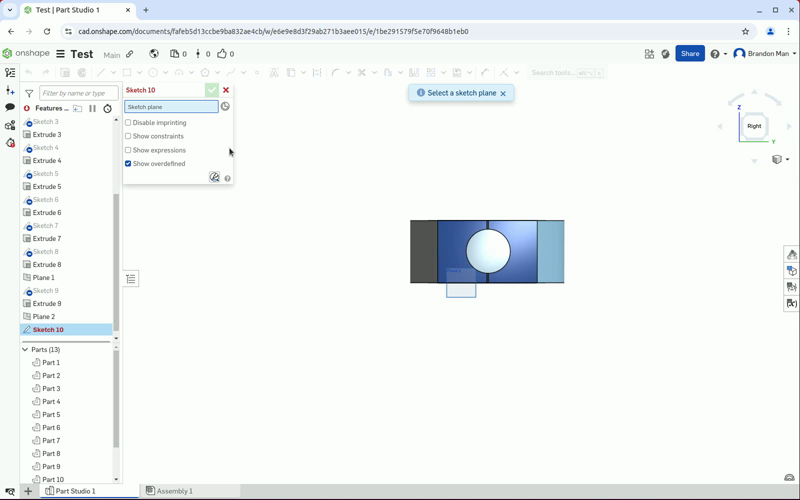
mouse_move(69, 319)
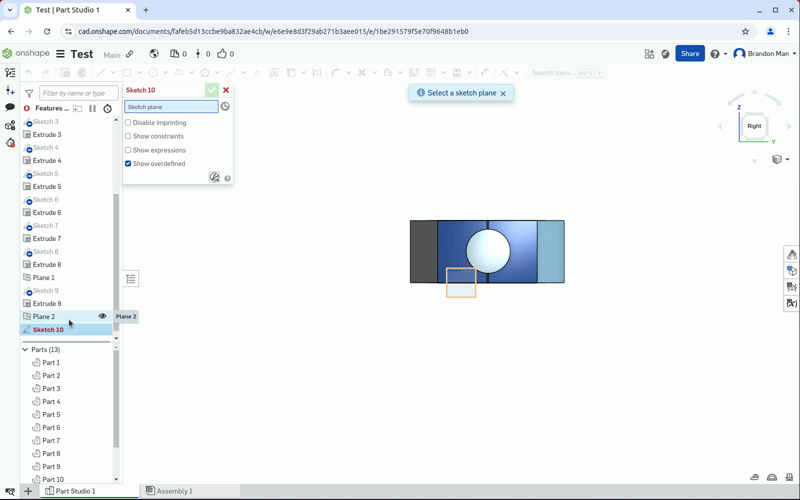
click(69, 319)
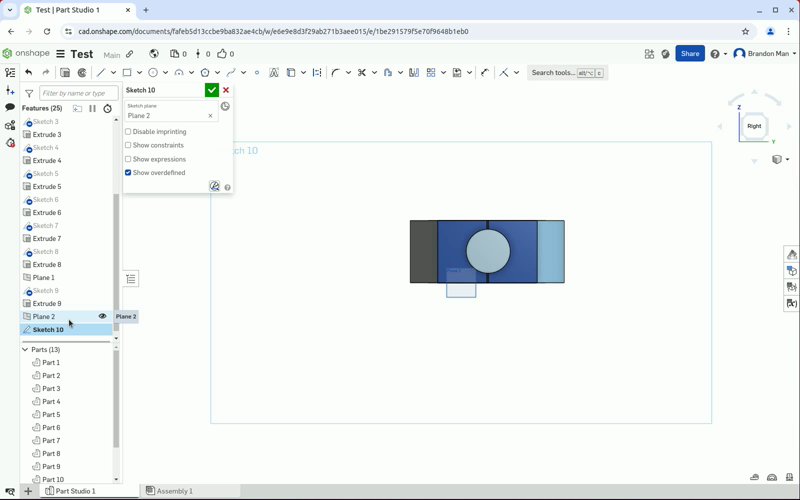
mouse_move(69, 352)
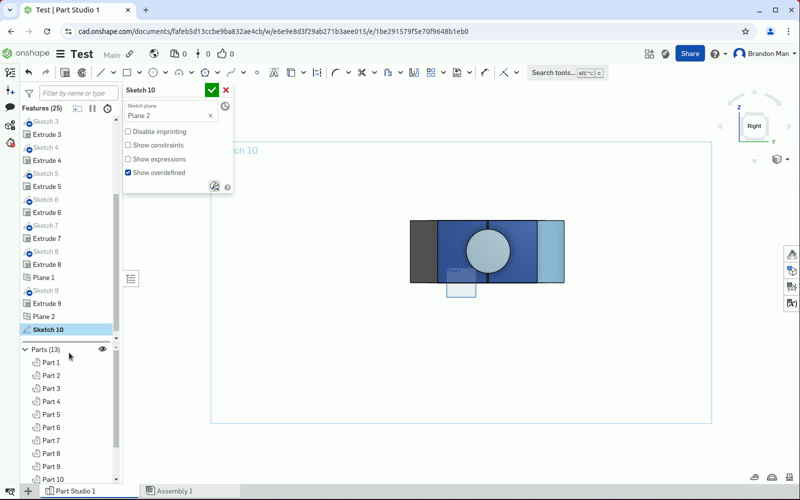
key(y)
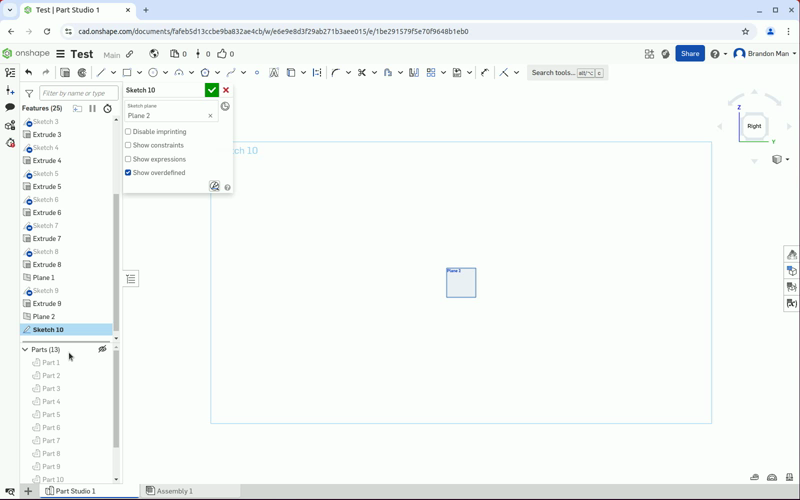
key(c)
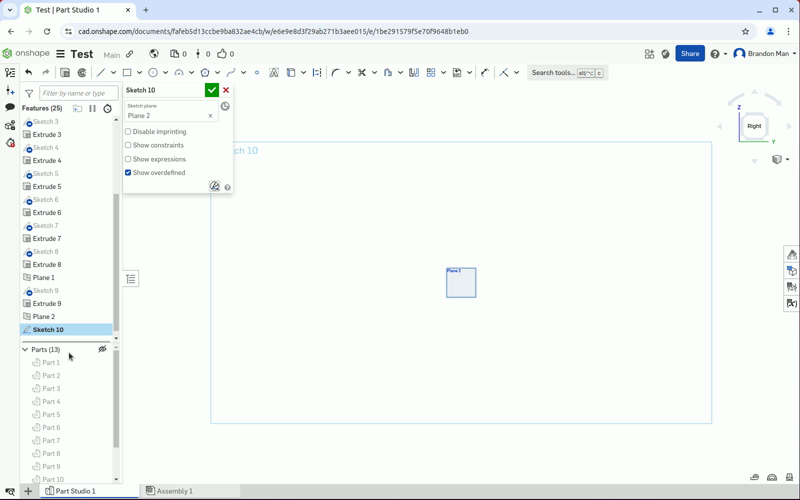
key_down(shift)
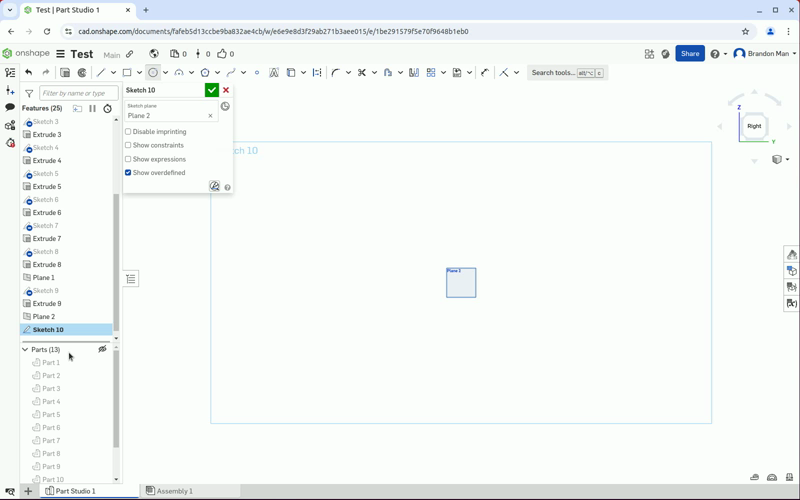
mouse_move(488, 251)
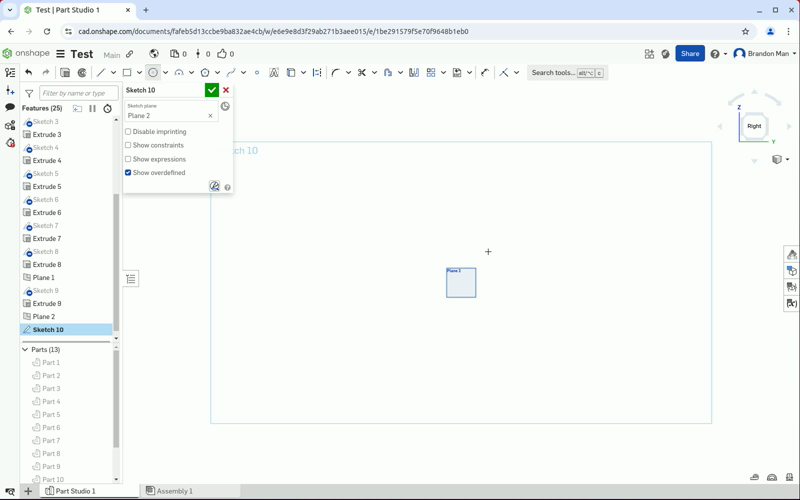
click(488, 251)
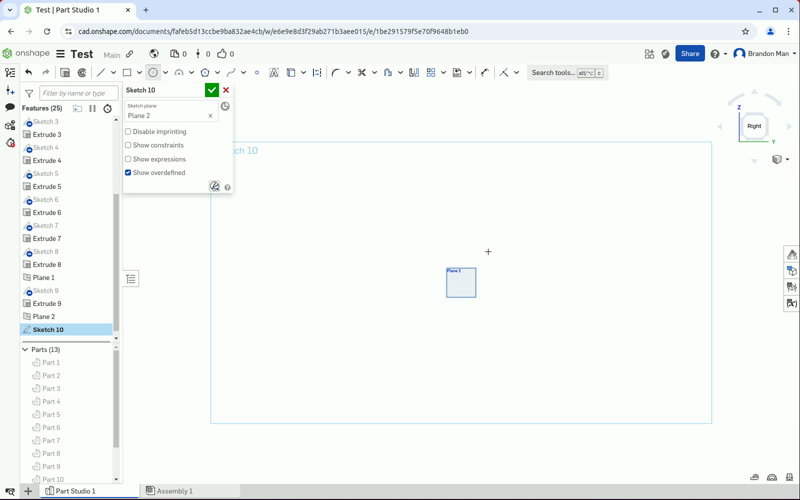
key_up(shift)
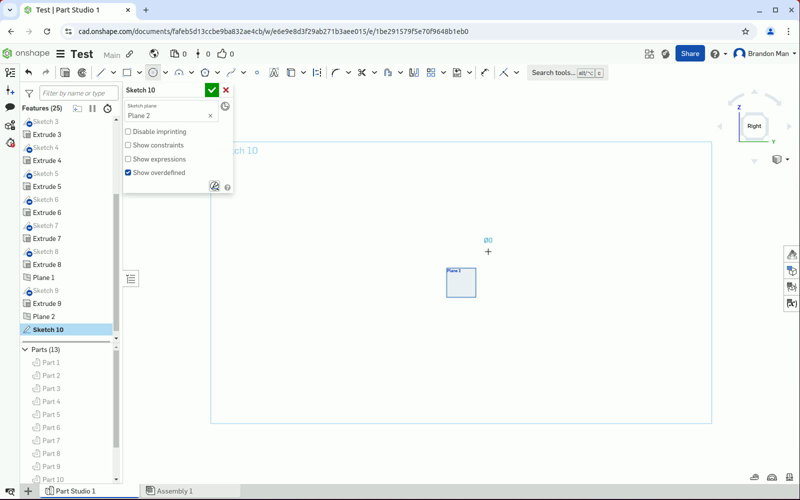
mouse_move(510, 251)
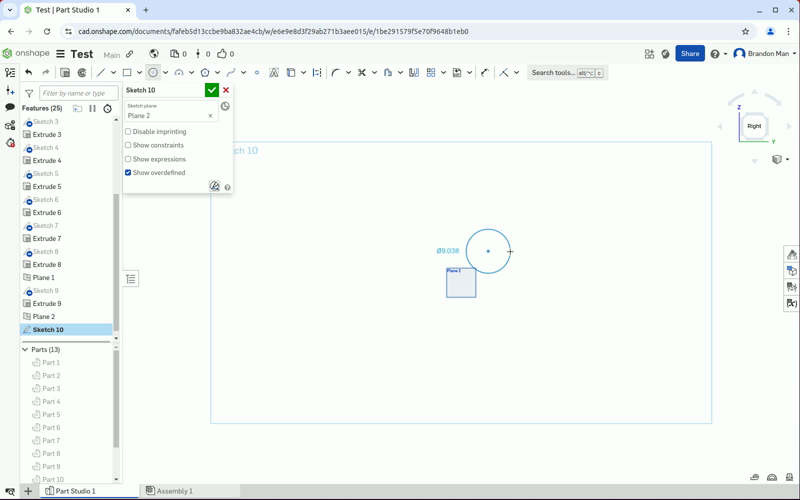
click(510, 251)
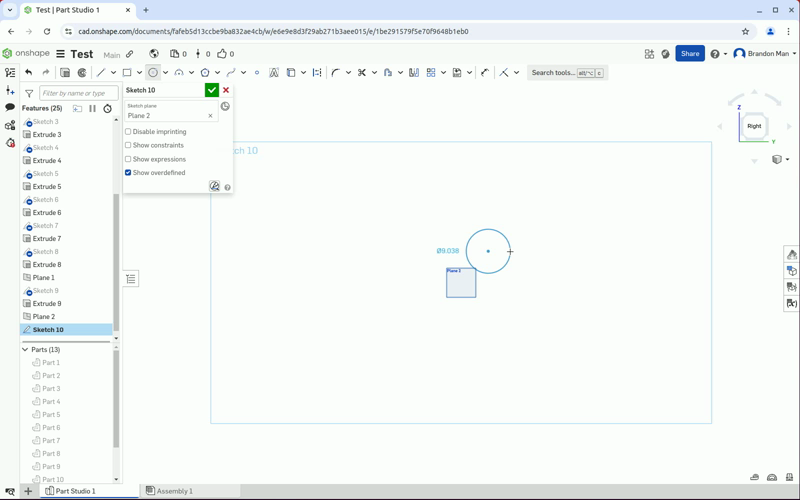
key(esc)
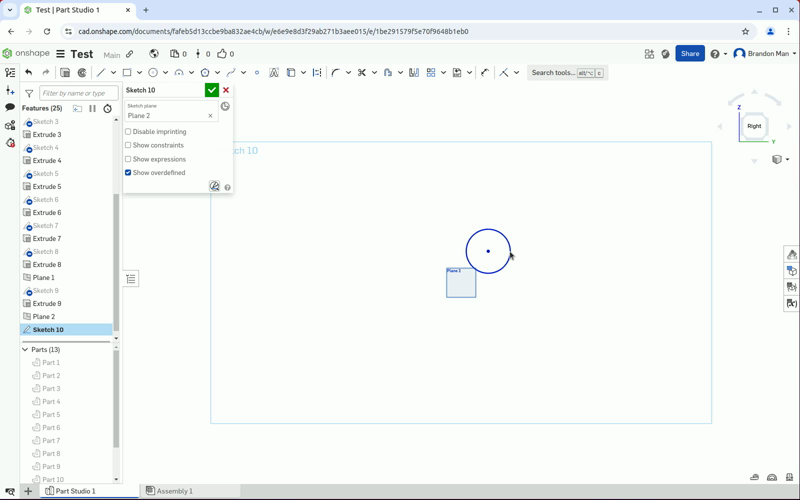
mouse_move(491, 265)
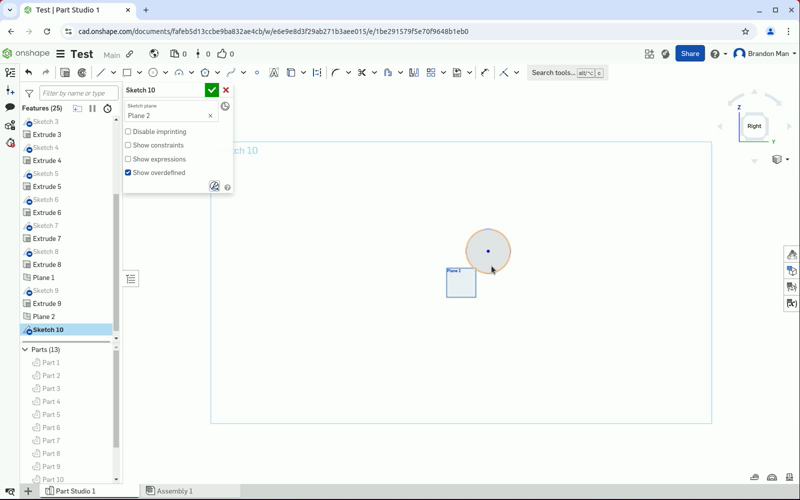
scroll(6)
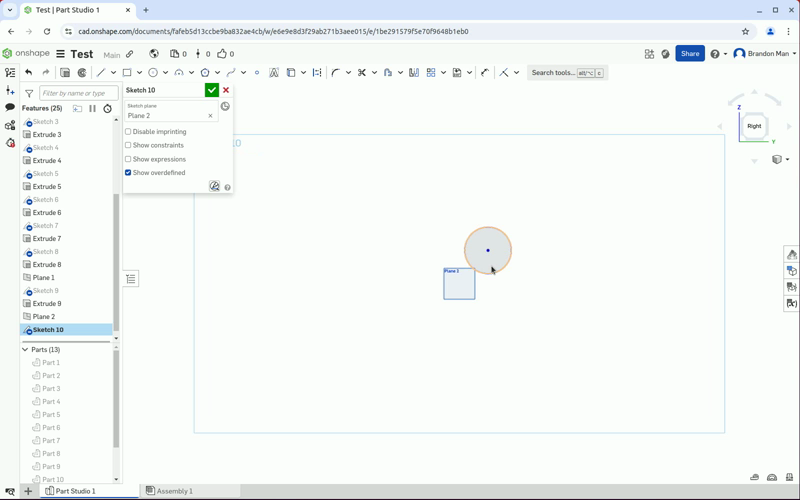
scroll(6)
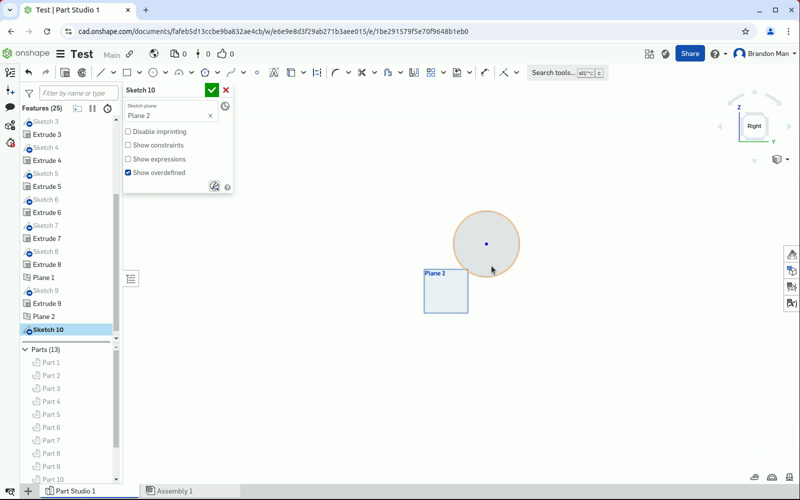
scroll(6)
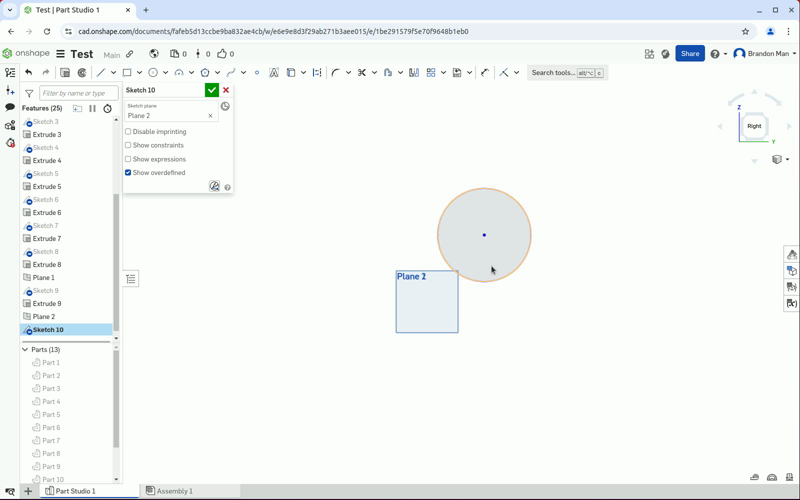
scroll(6)
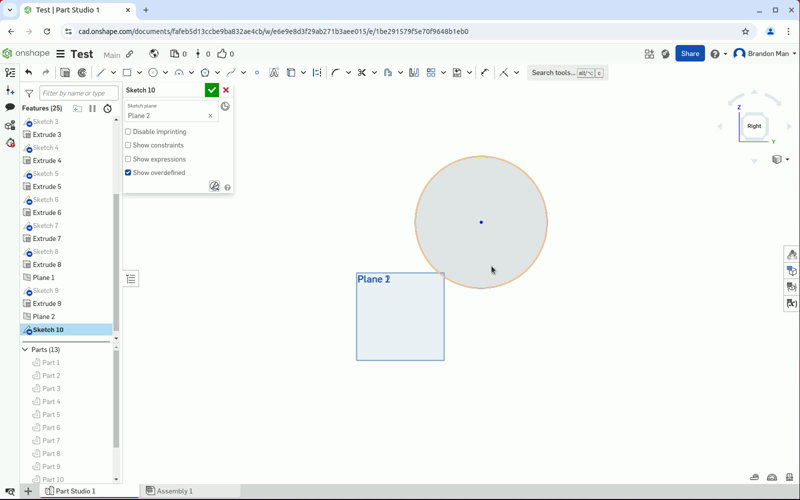
scroll(6)
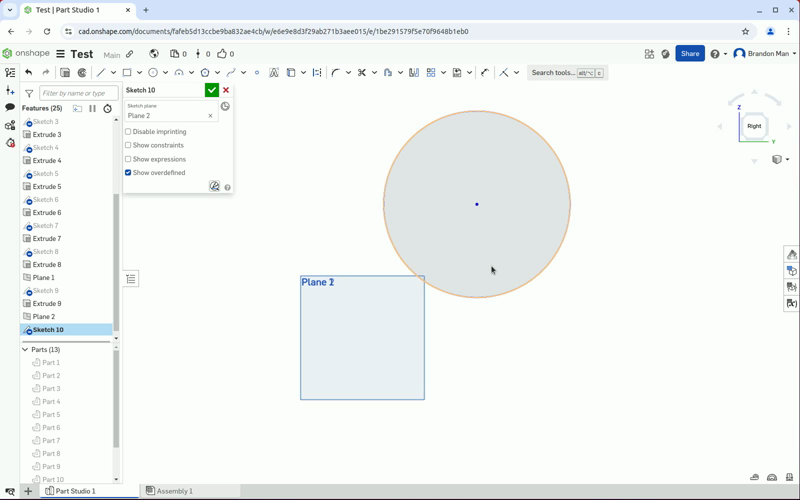
scroll(6)
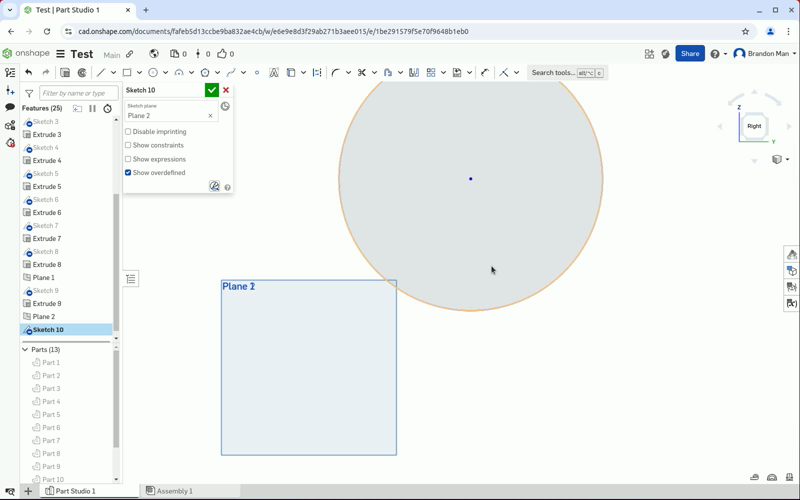
scroll(6)
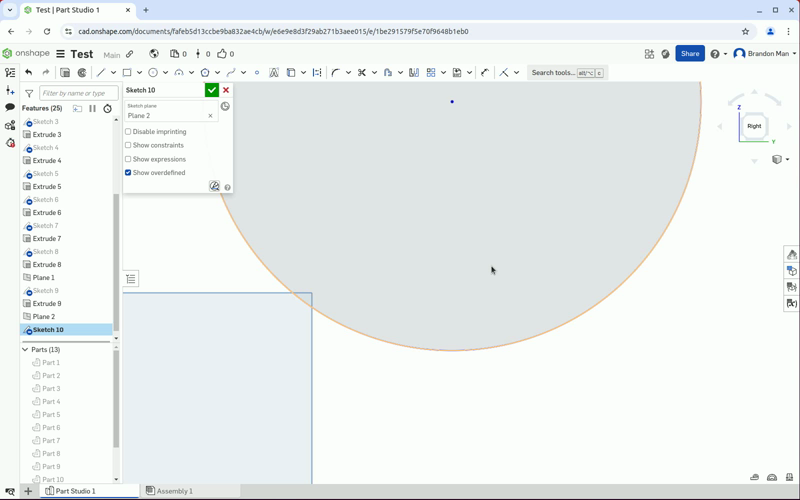
click(491, 265)
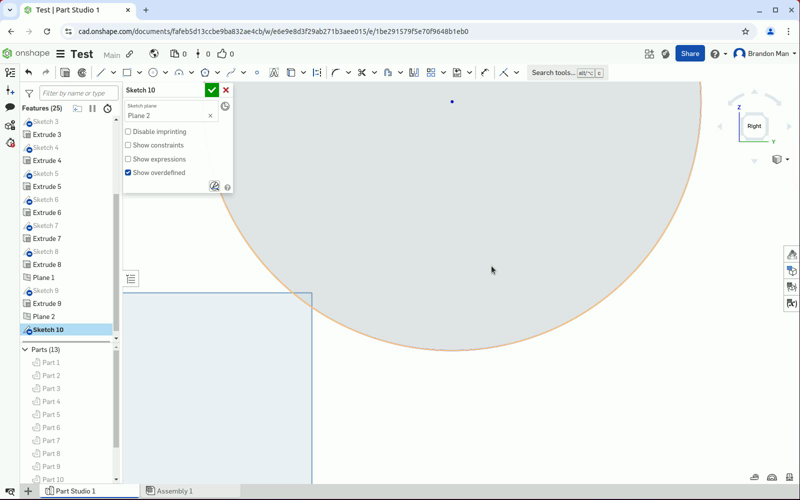
scroll(-6)
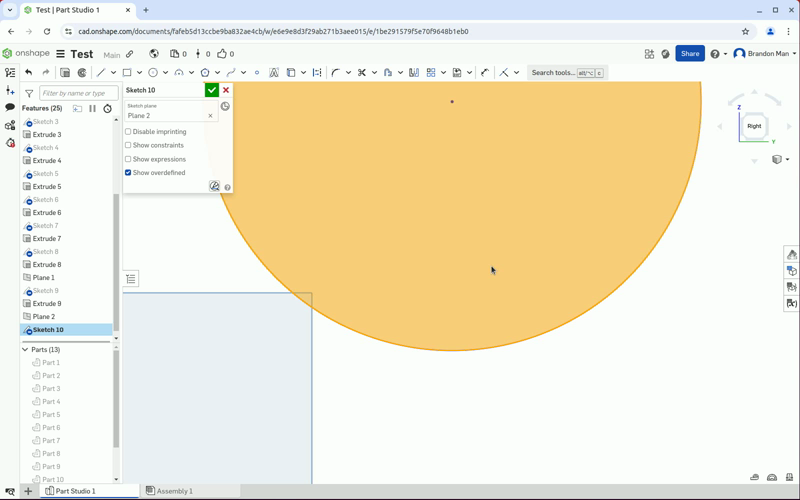
scroll(-6)
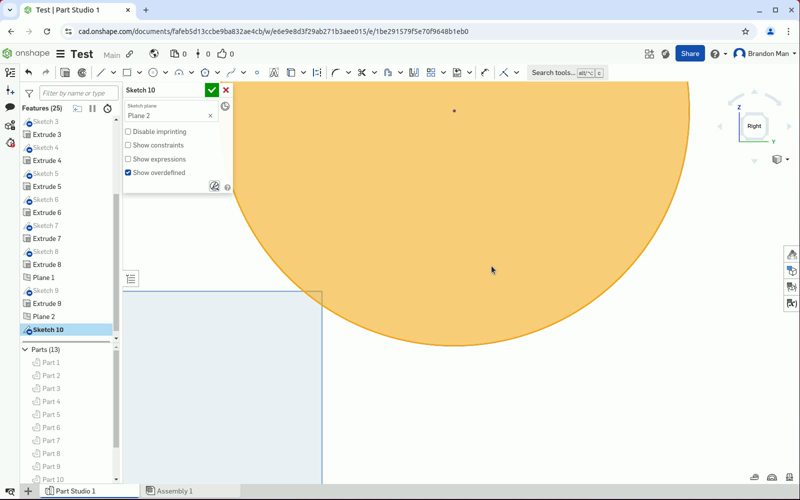
scroll(-6)
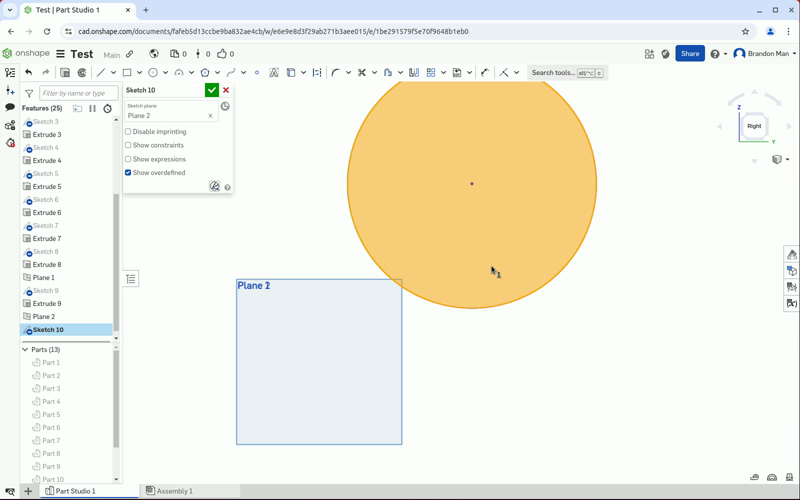
scroll(-6)
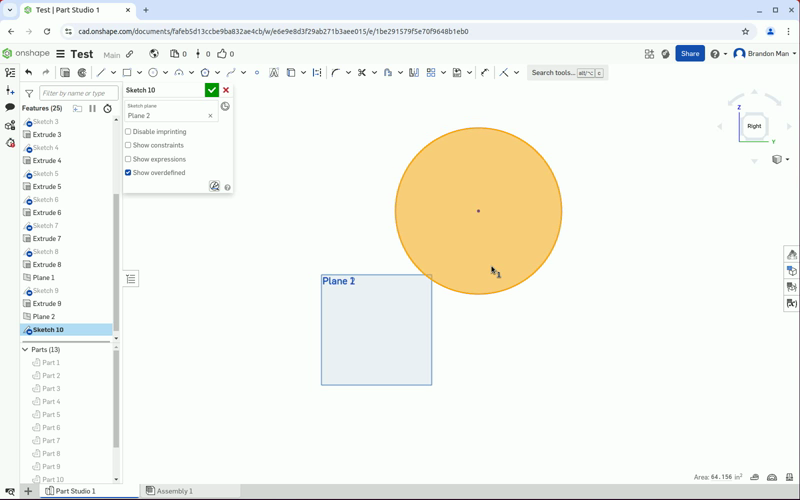
scroll(-6)
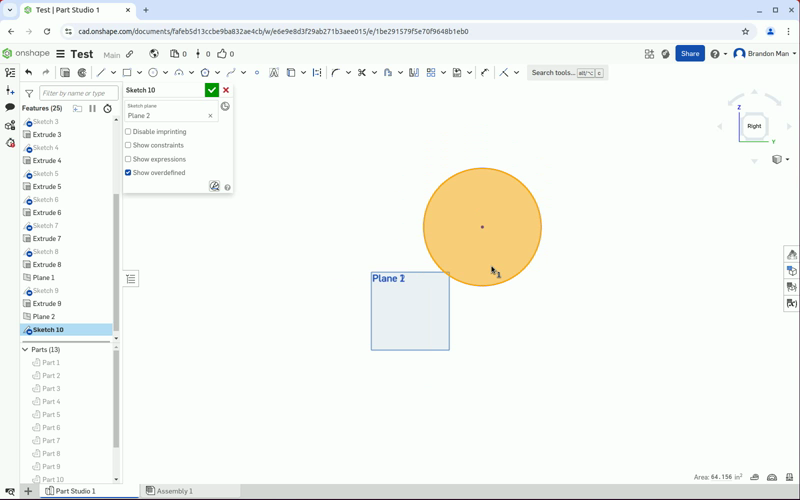
scroll(-6)
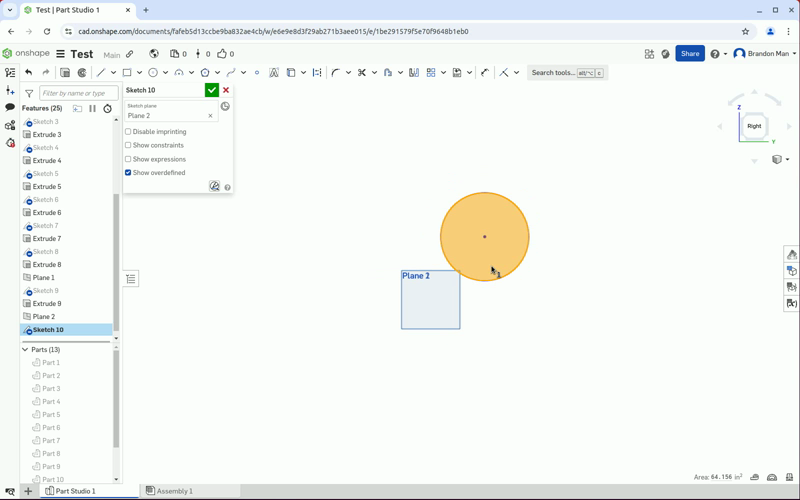
scroll(-6)
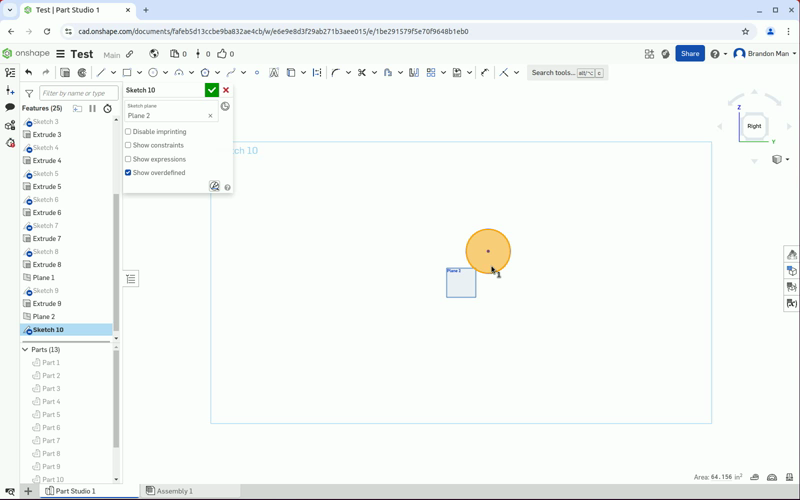
mouse_move(69, 352)
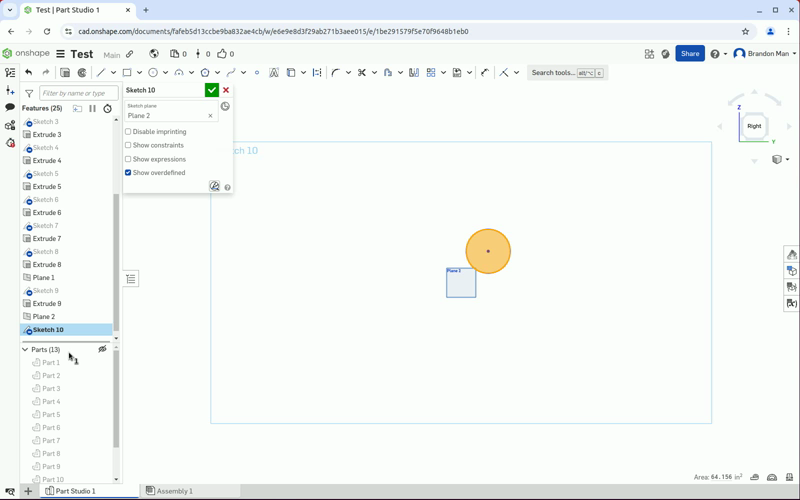
key(shift+y)
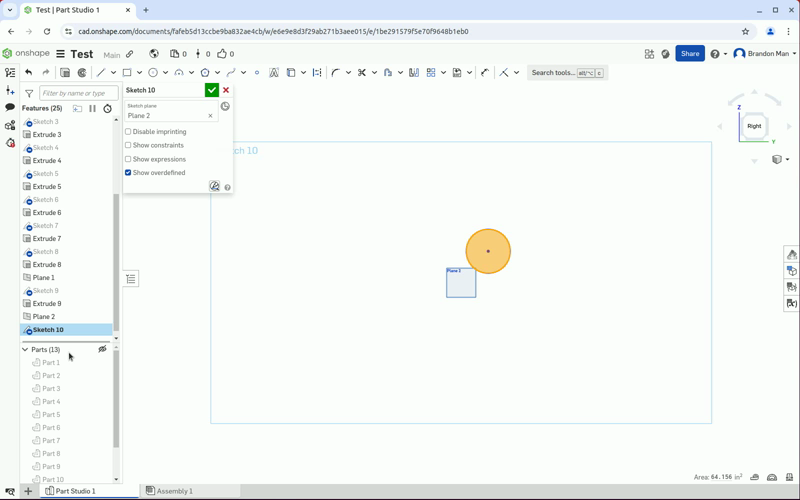
key(shift+e)
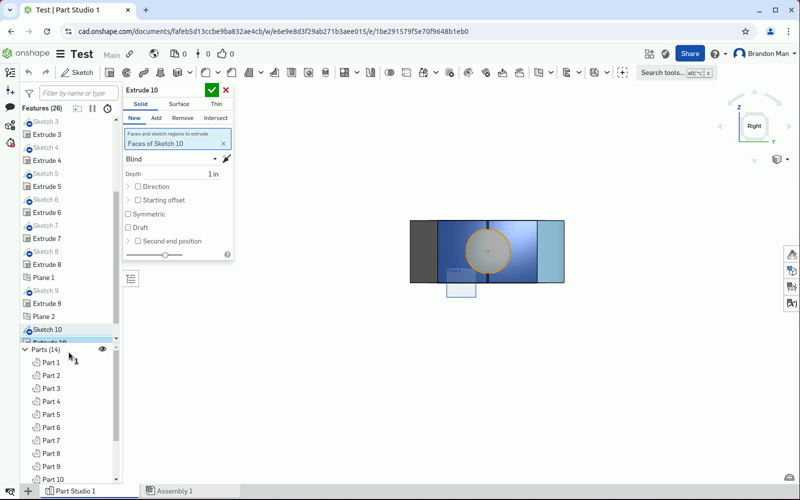
mouse_move(143, 106)
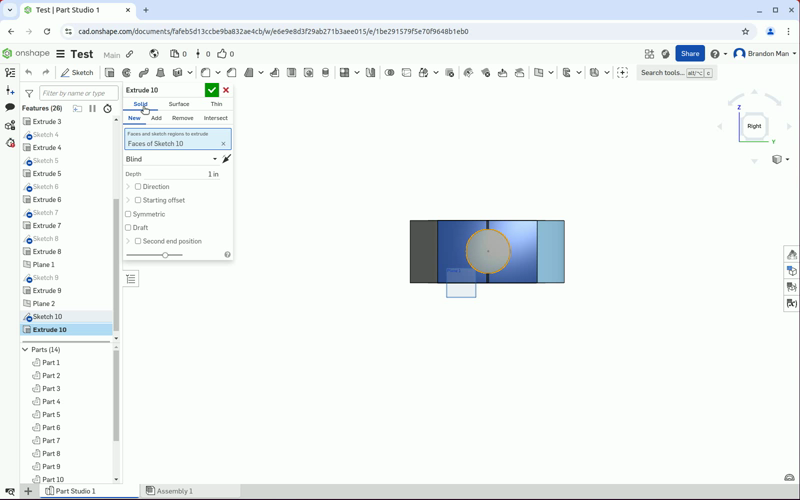
click(143, 106)
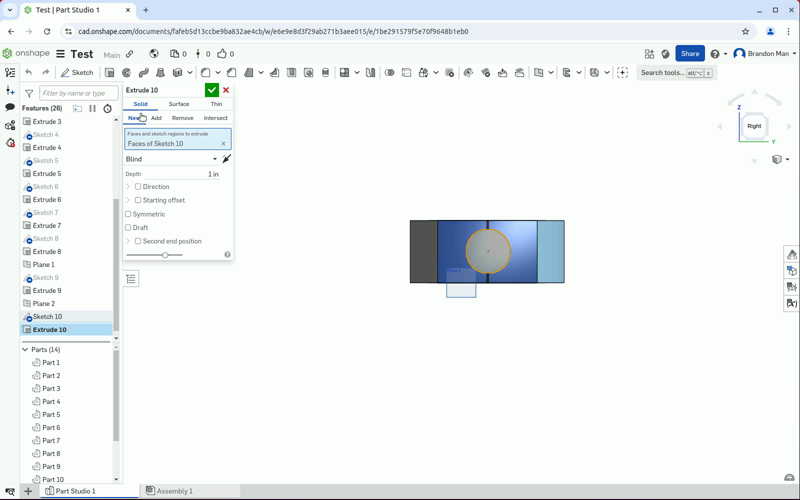
mouse_move(137, 120)
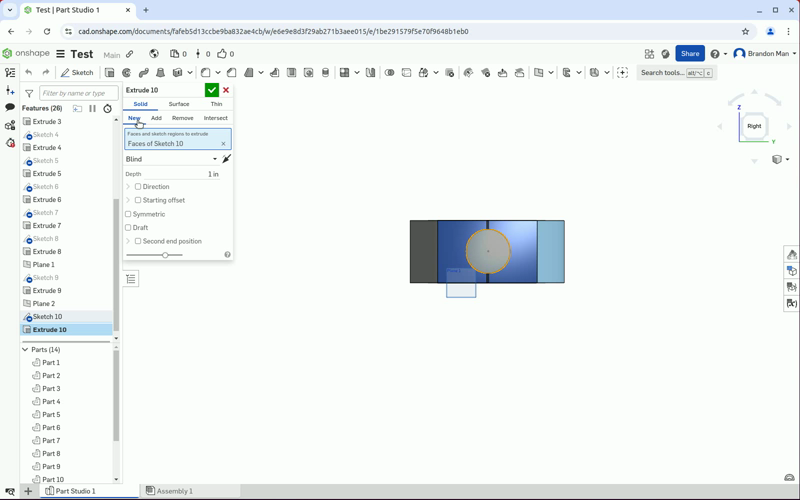
click(137, 120)
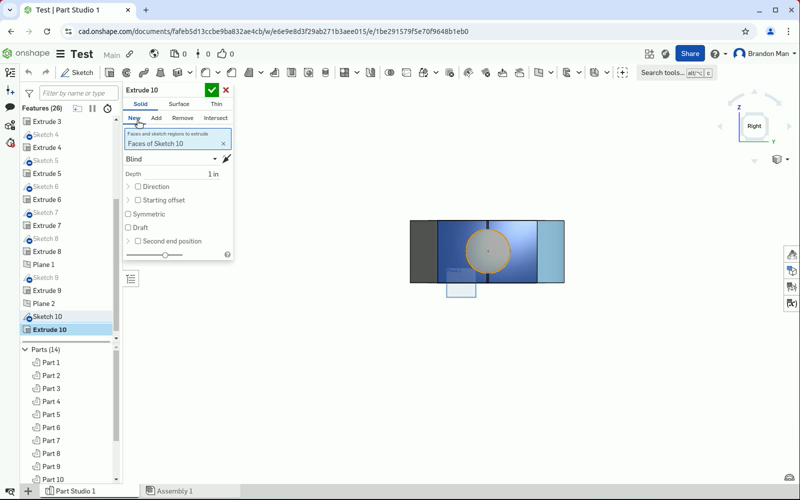
key(tab, 4)
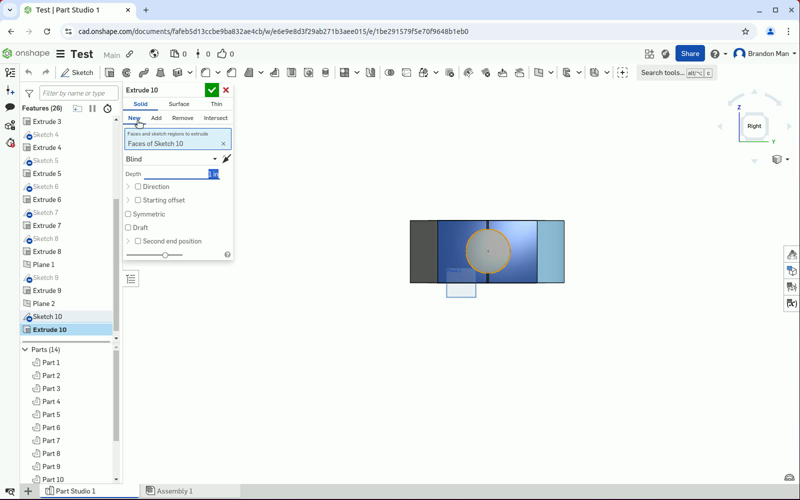
text(3.851)
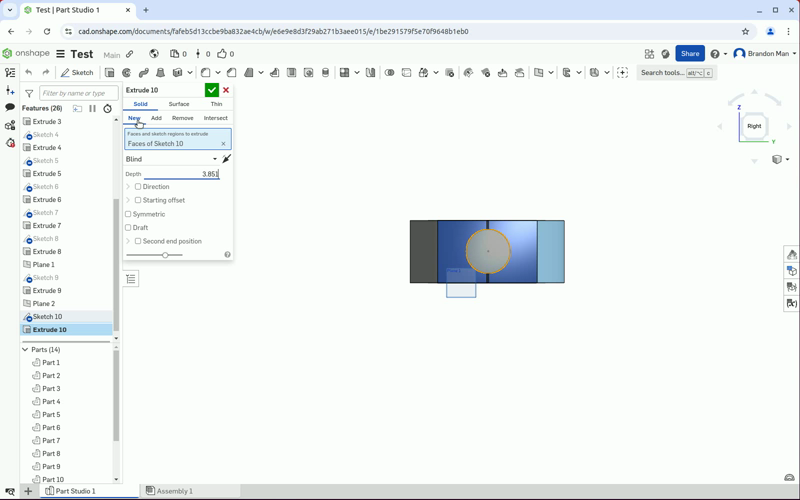
key(enter)
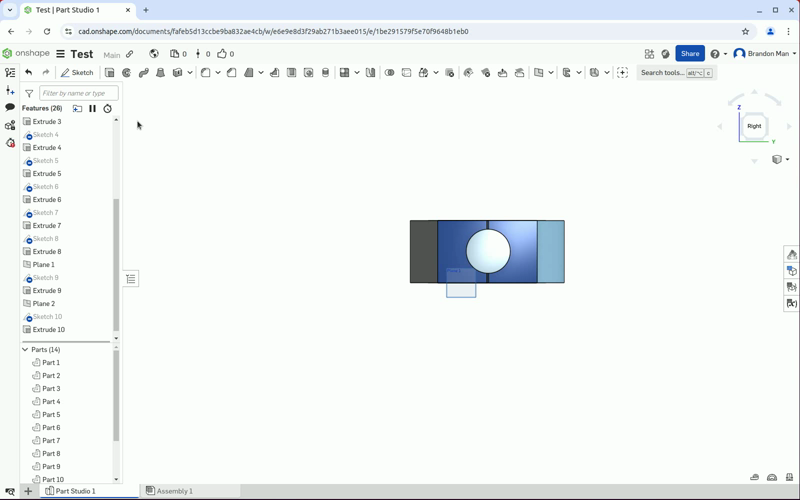
key(shift+h)
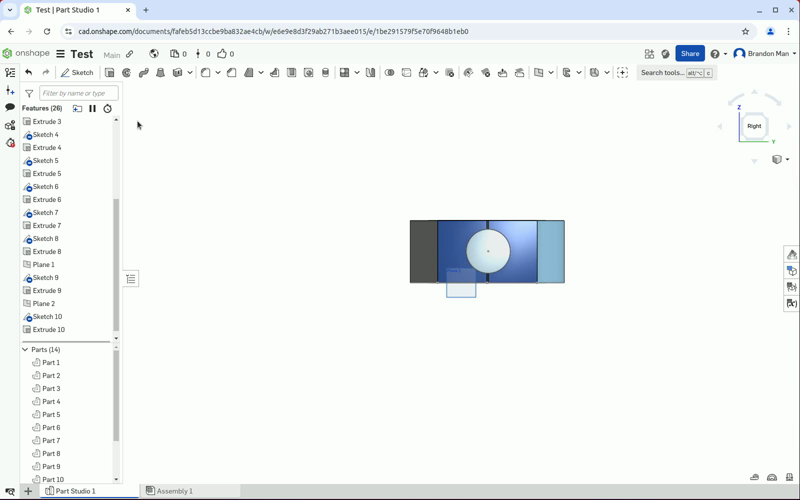
key(shift+h)
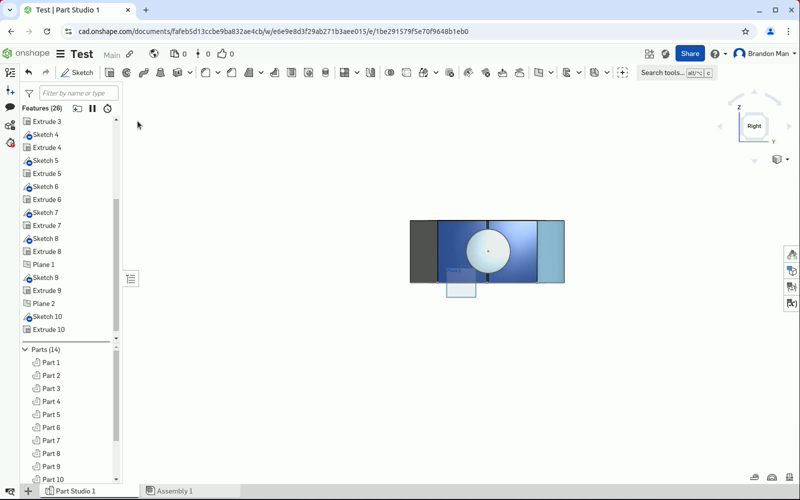
key(shift+7)
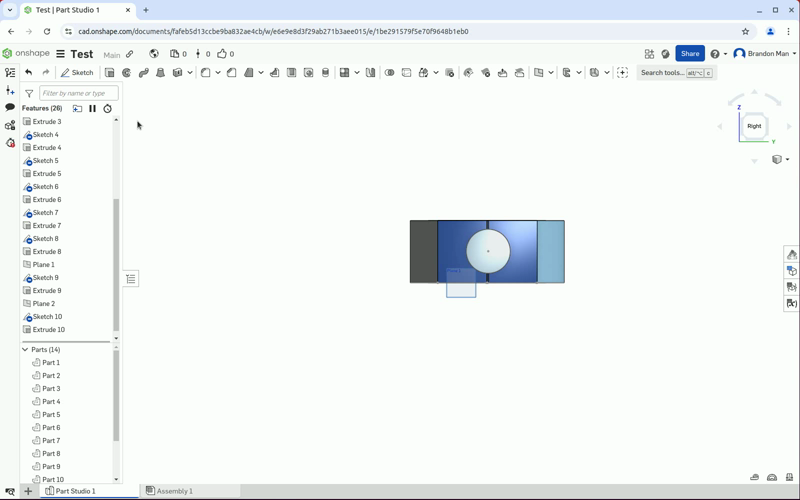
key(right, 2)
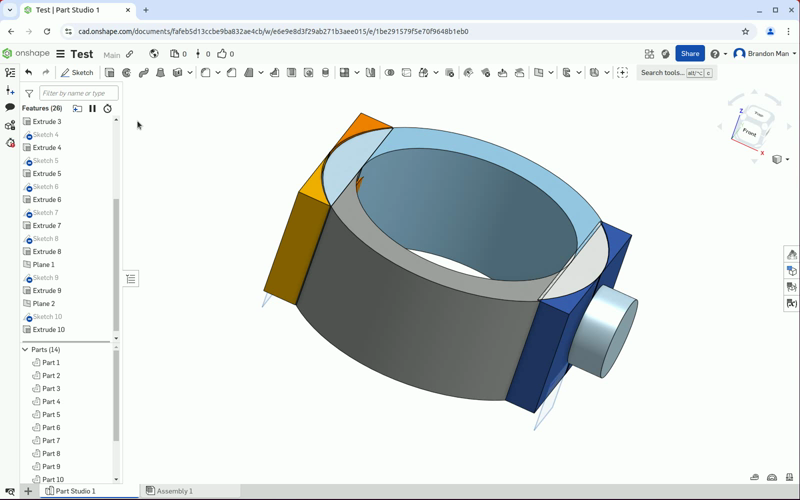
key(down, 2)
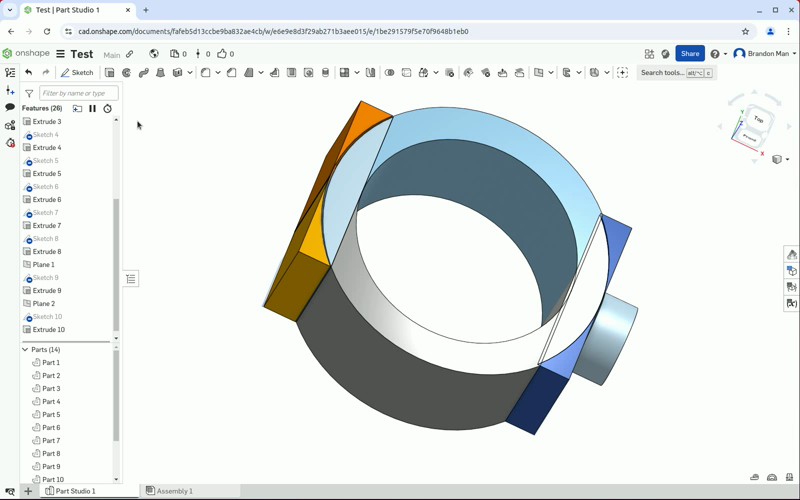
key(up, 2)
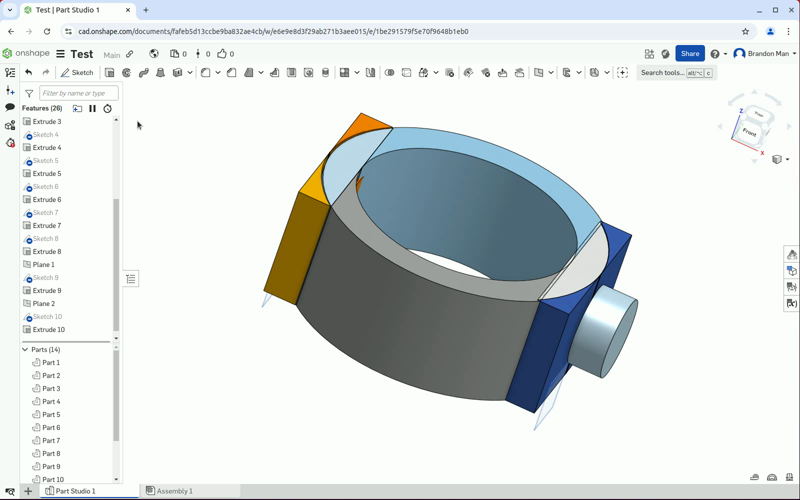
key(left, 2)
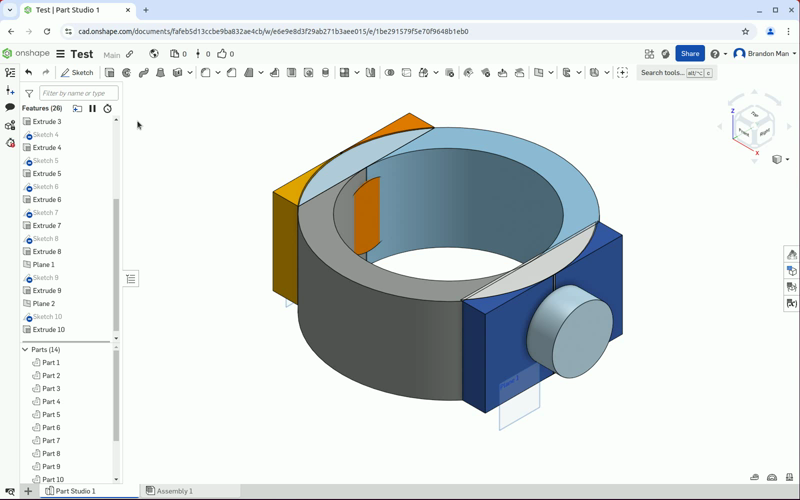
mouse_move(69, 59)
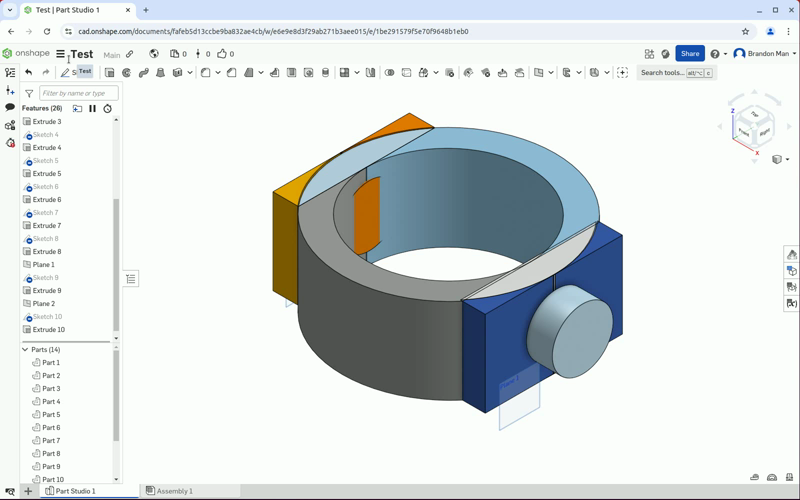
click(69, 59)